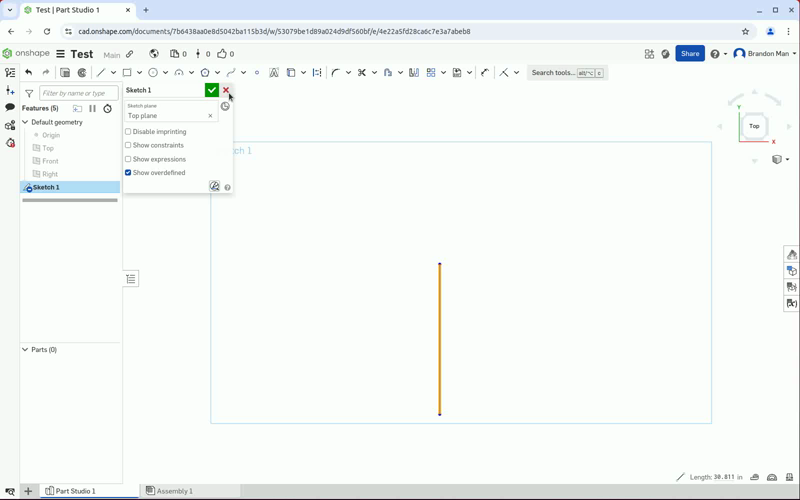
key(shift+h)
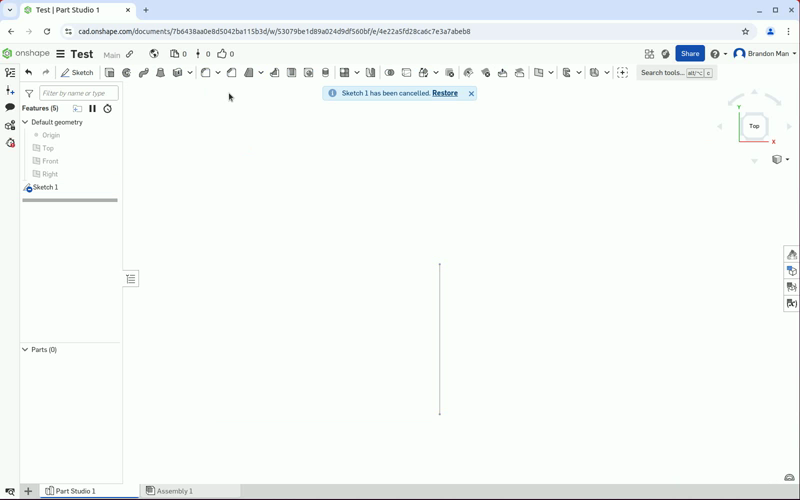
key(shift+s)
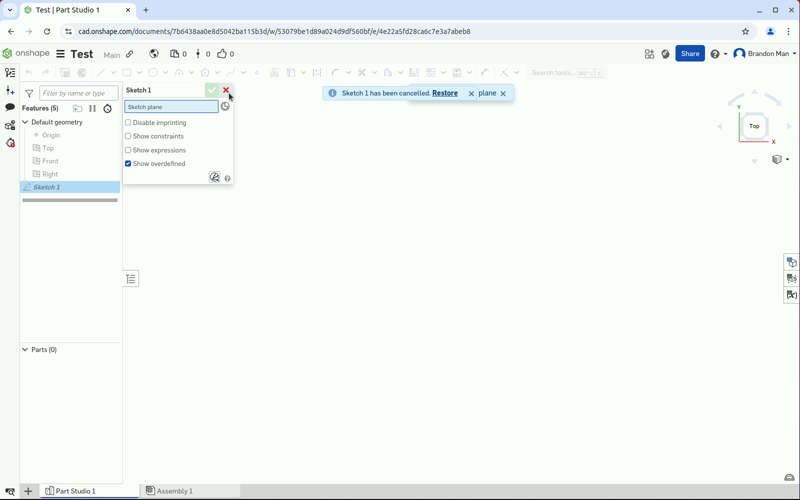
mouse_move(73, 150)
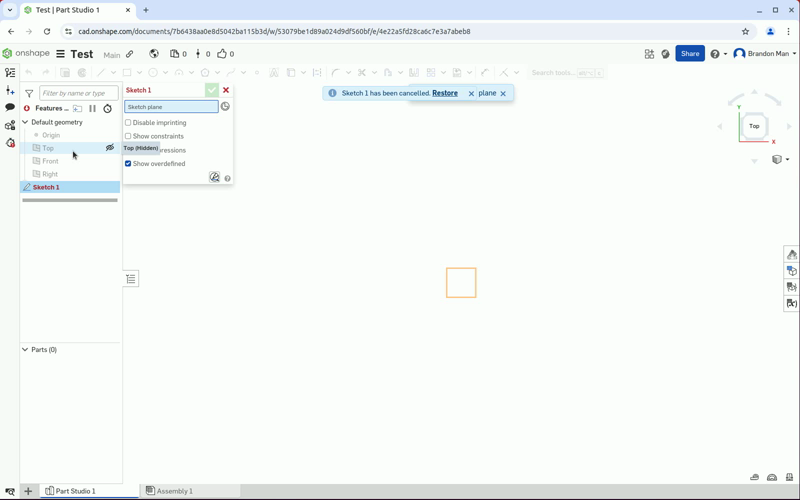
click(73, 150)
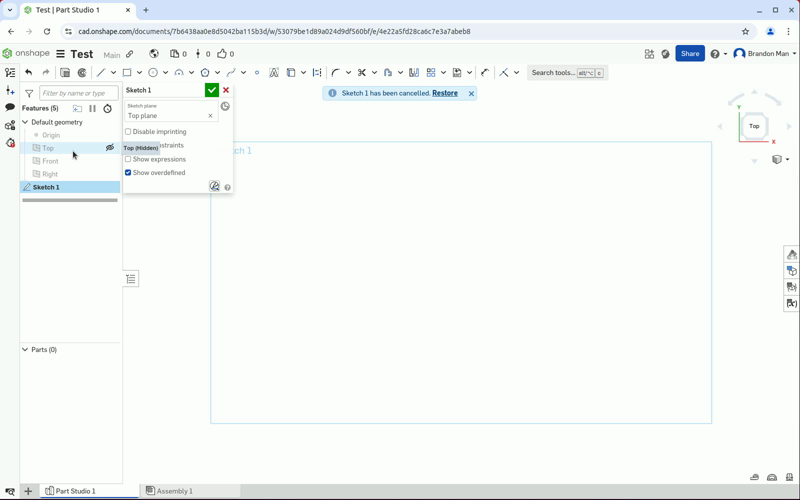
mouse_move(73, 352)
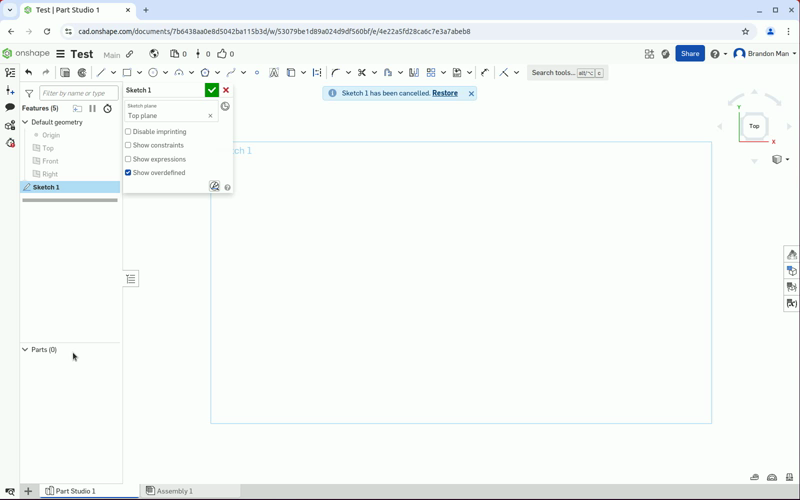
key(y)
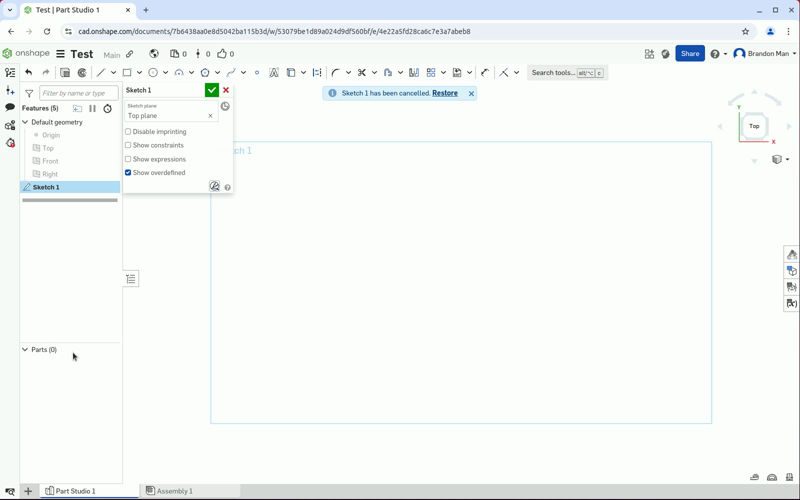
key(l)
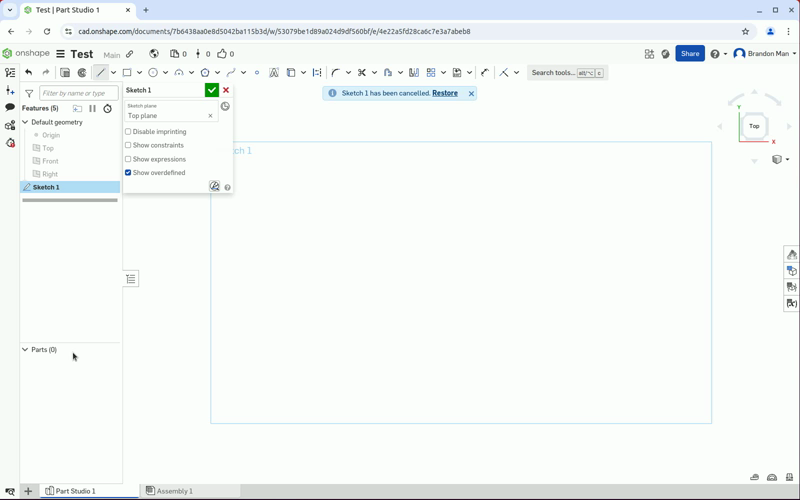
key_down(shift)
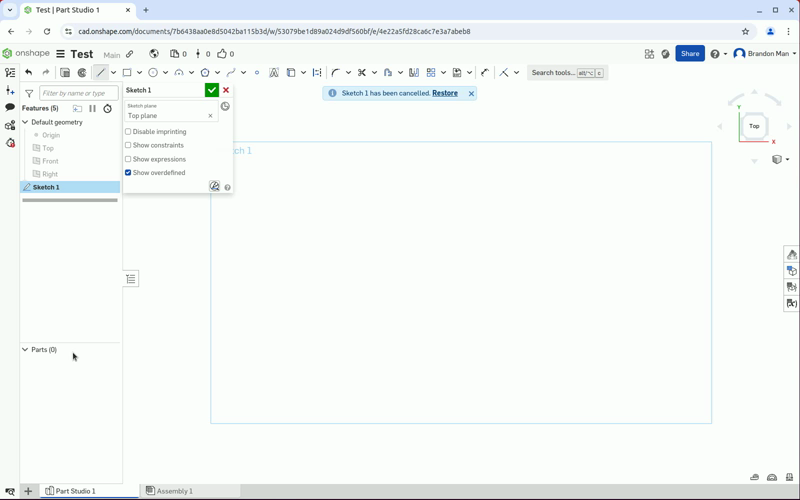
mouse_move(348, 374)
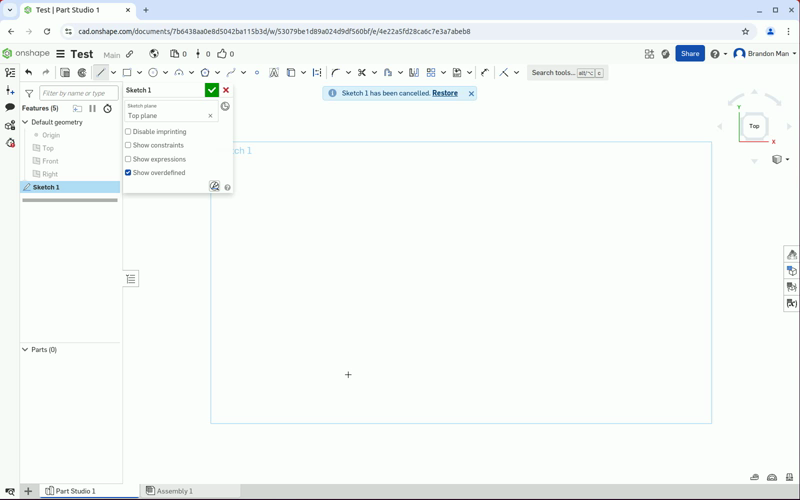
click(348, 374)
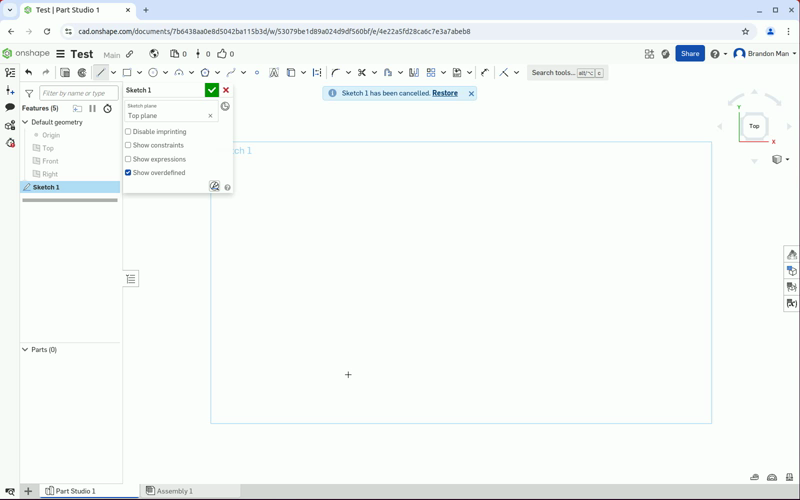
key_up(shift)
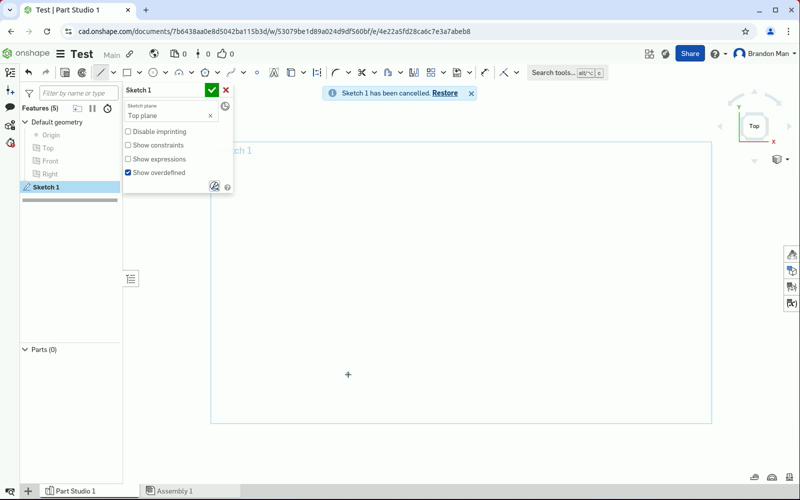
key_down(shift)
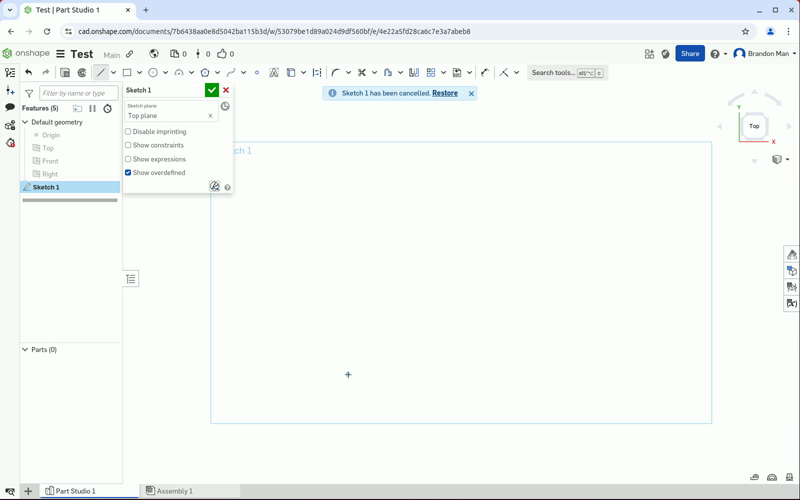
mouse_move(572, 374)
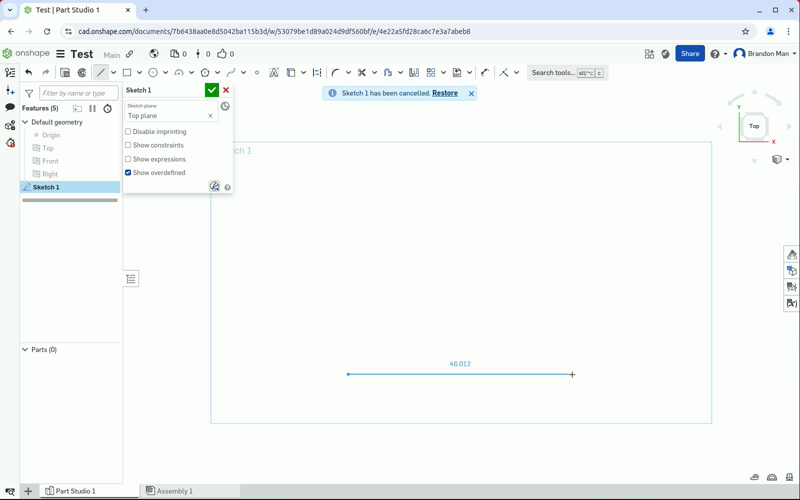
click(572, 374)
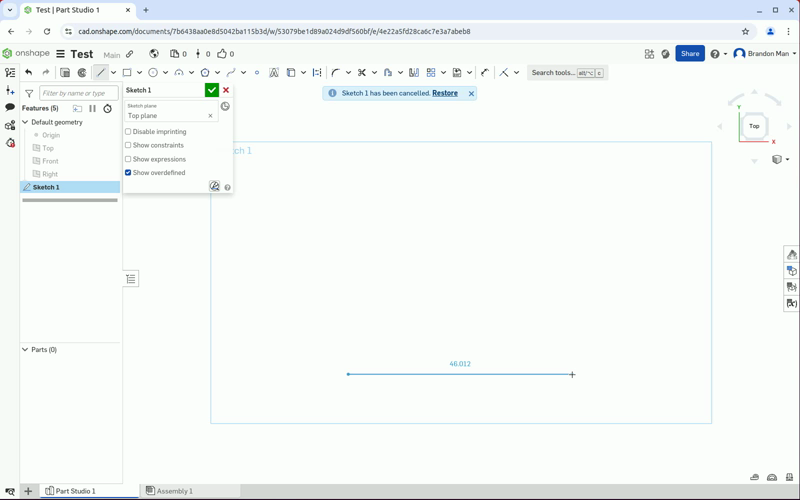
key_up(shift)
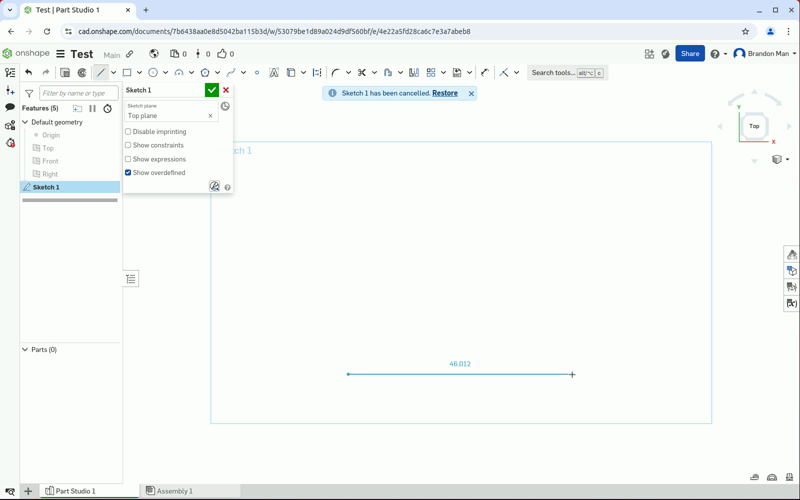
key_down(shift)
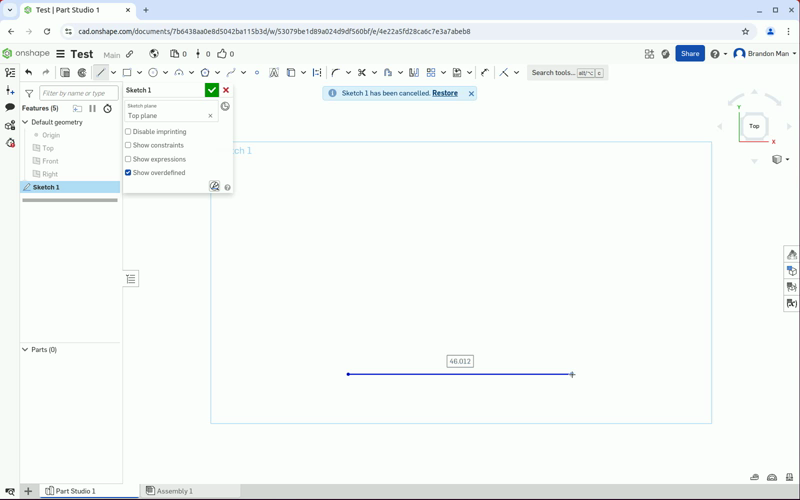
mouse_move(572, 192)
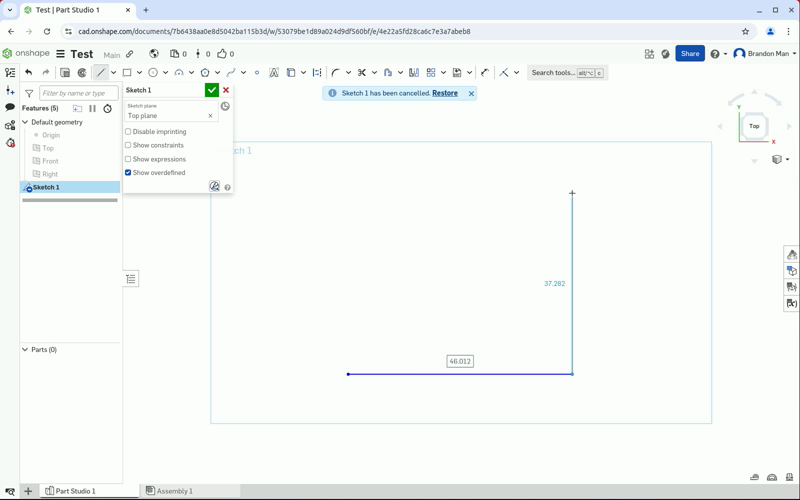
click(572, 192)
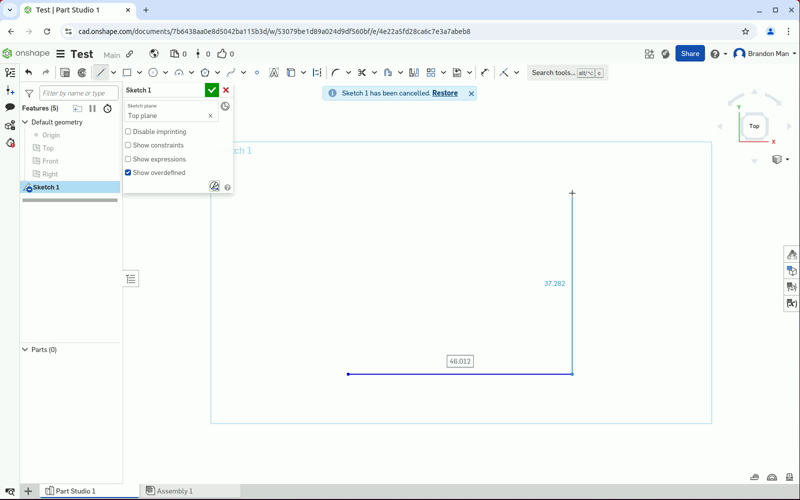
key_up(shift)
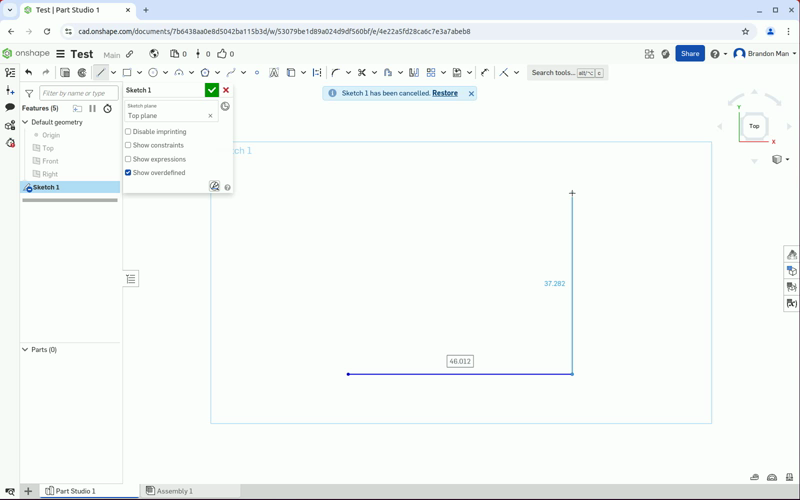
key_down(shift)
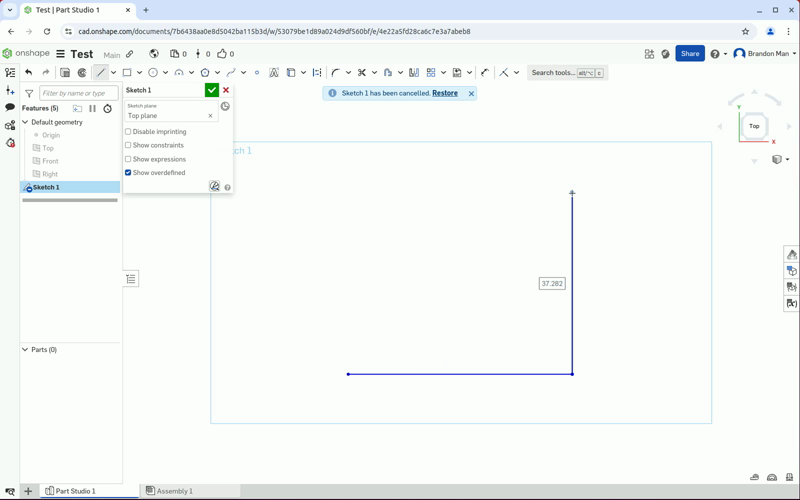
mouse_move(348, 192)
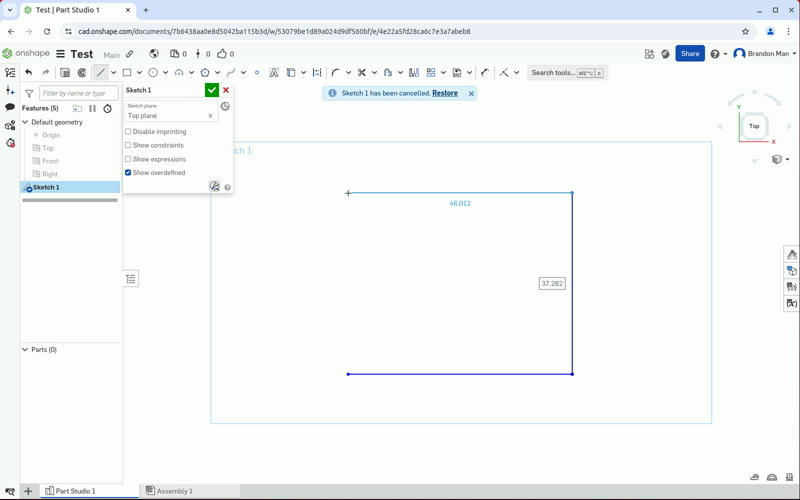
click(348, 192)
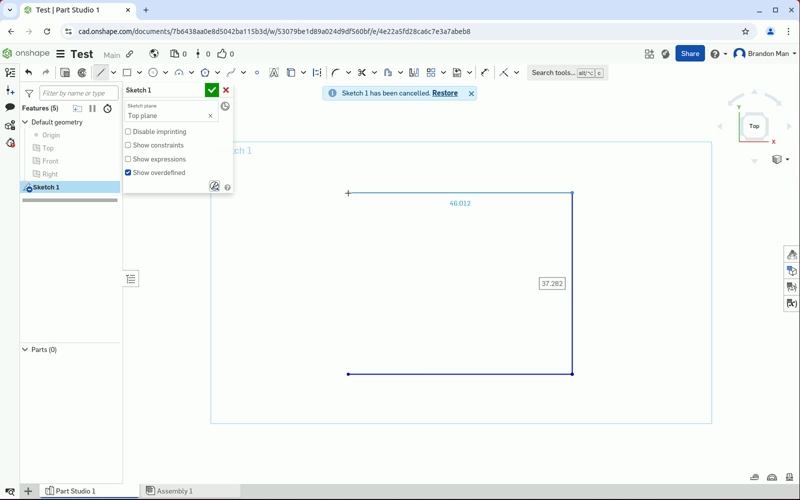
key_up(shift)
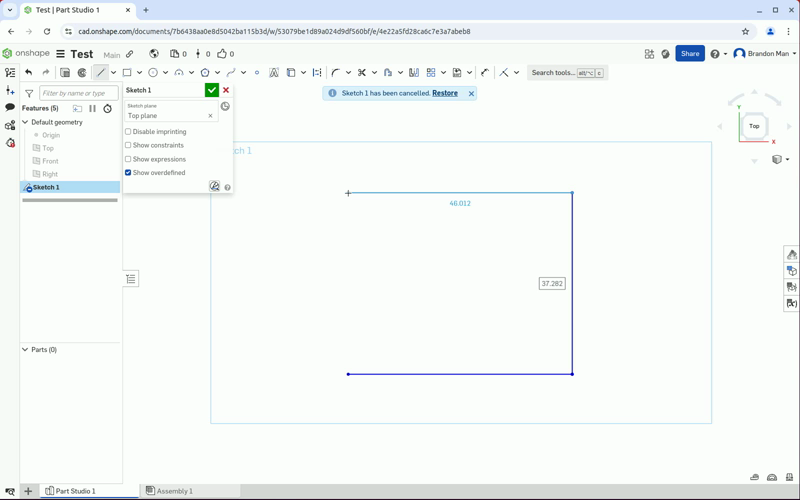
key_down(shift)
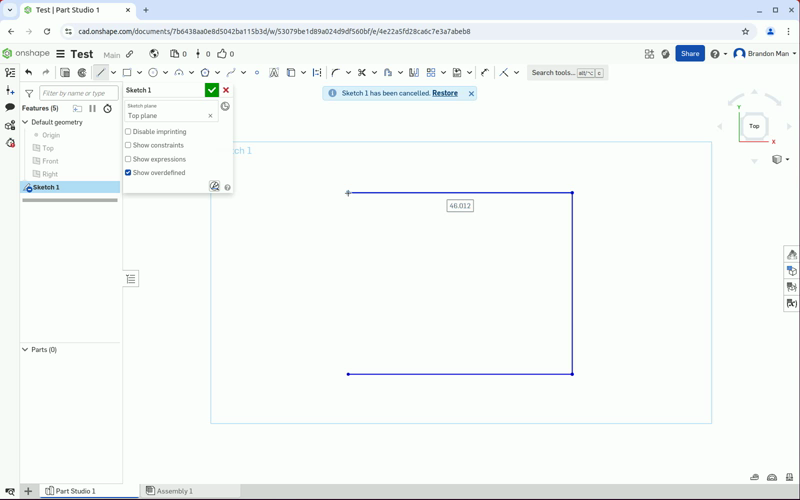
mouse_move(348, 374)
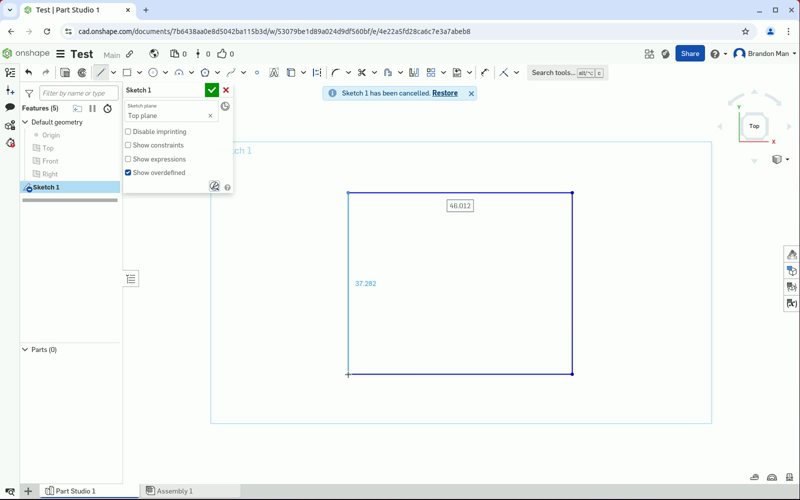
key_up(shift)
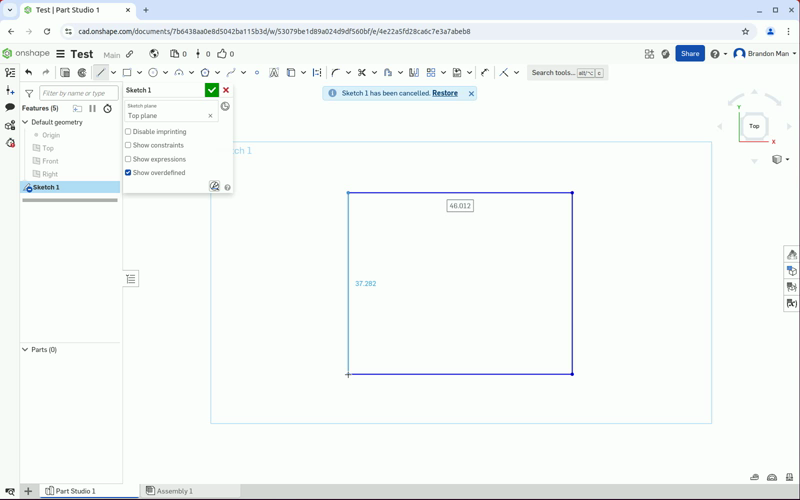
click(348, 374)
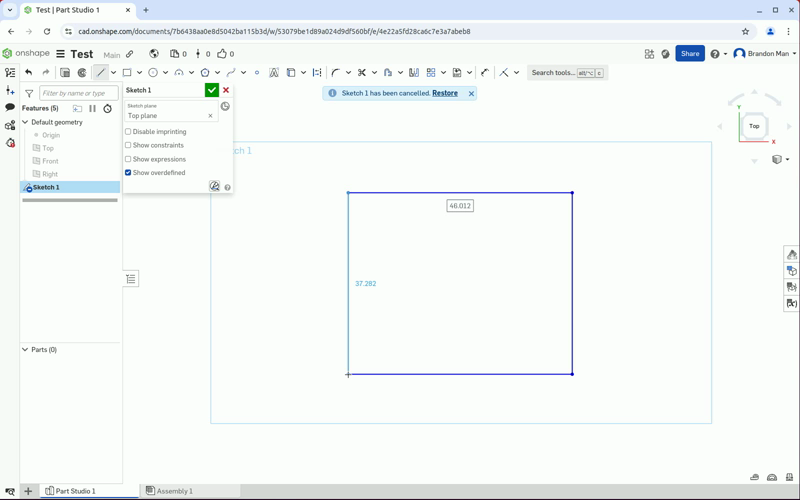
key(esc)
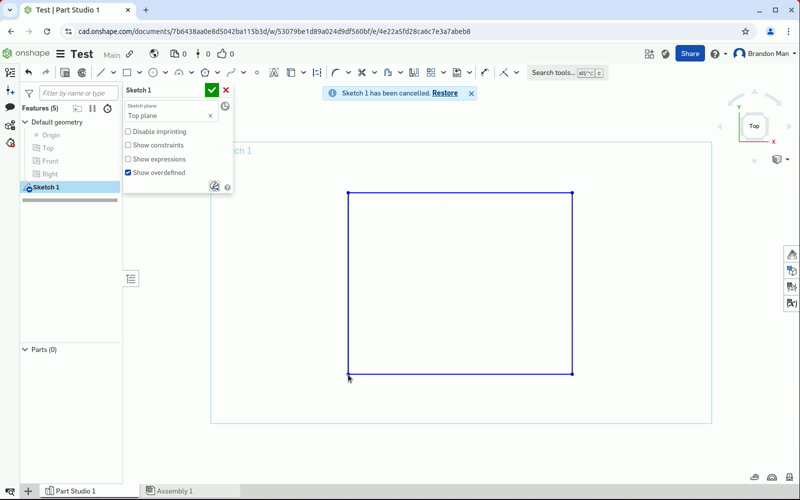
mouse_move(382, 265)
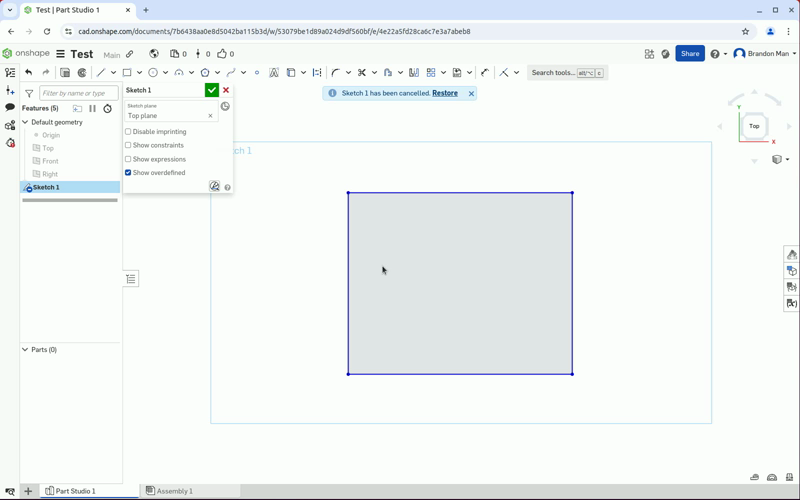
click(382, 265)
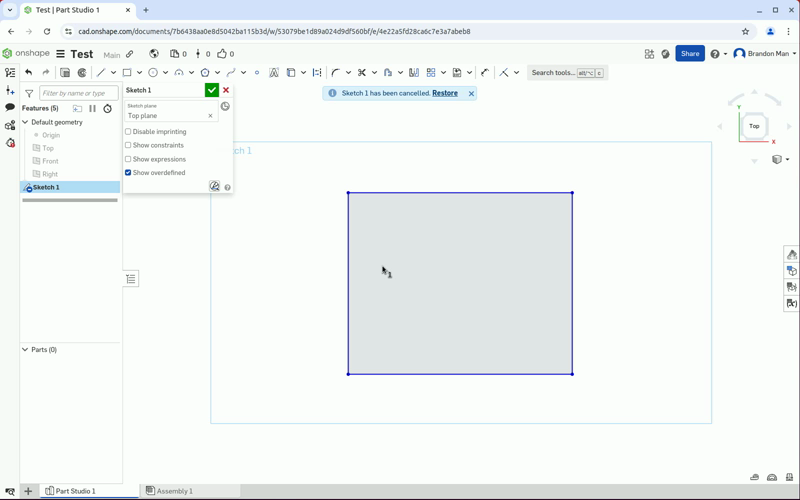
mouse_move(73, 352)
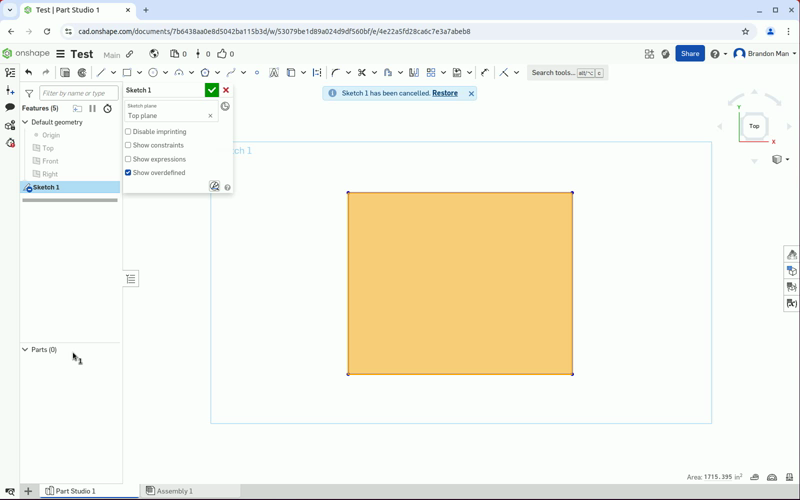
key(shift+y)
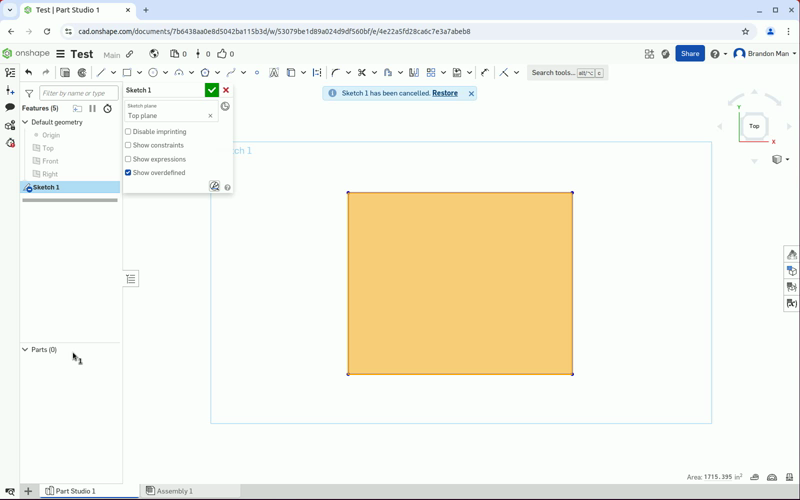
key(shift+e)
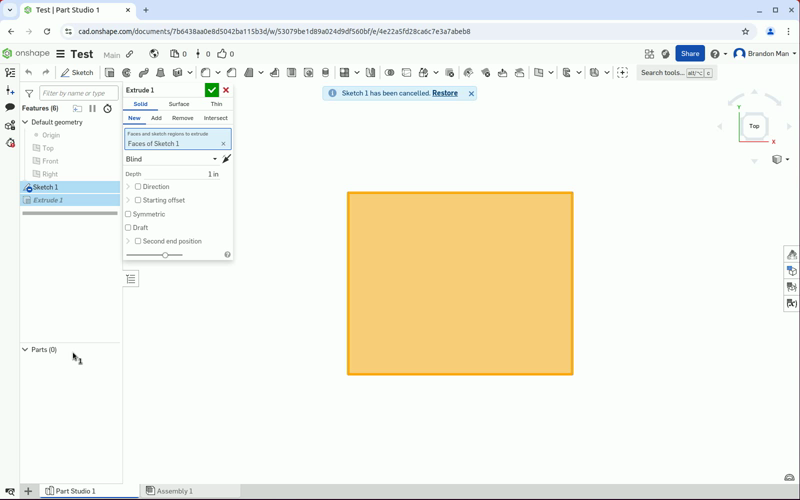
mouse_move(143, 106)
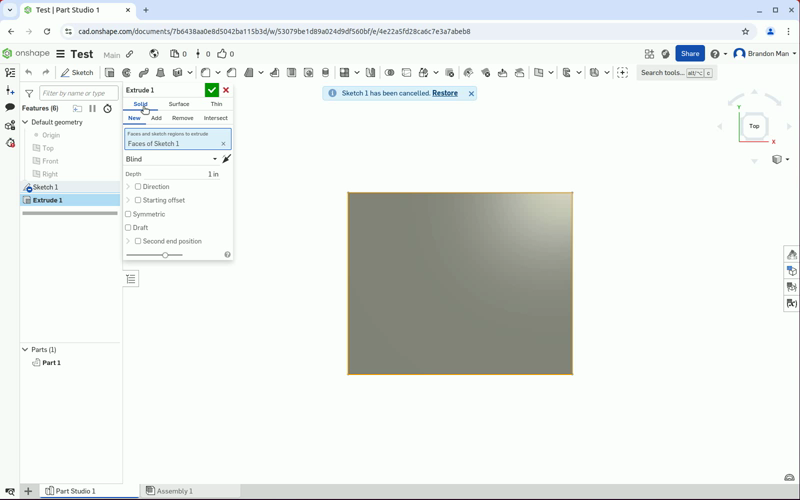
click(143, 106)
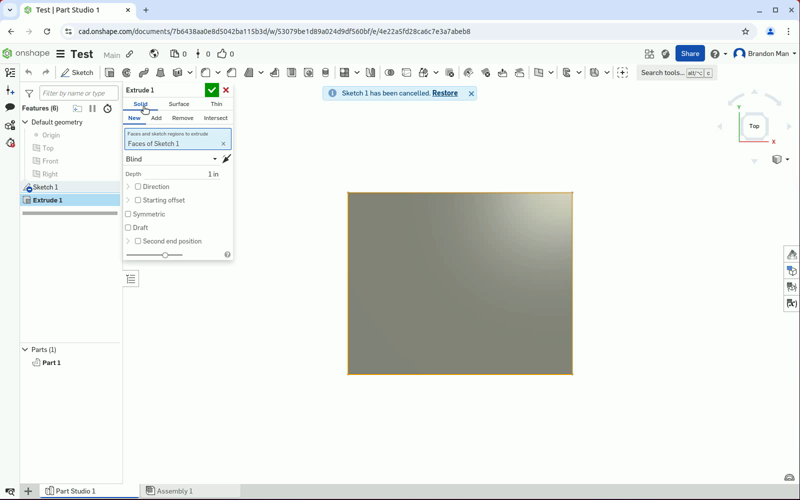
mouse_move(137, 120)
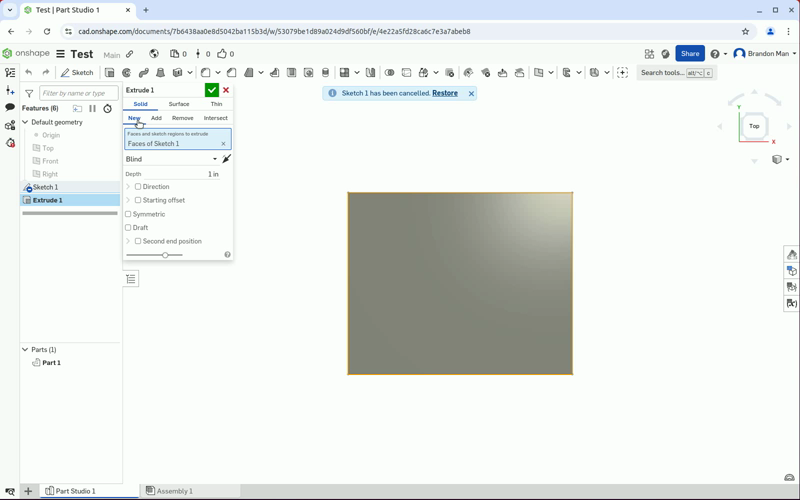
click(137, 120)
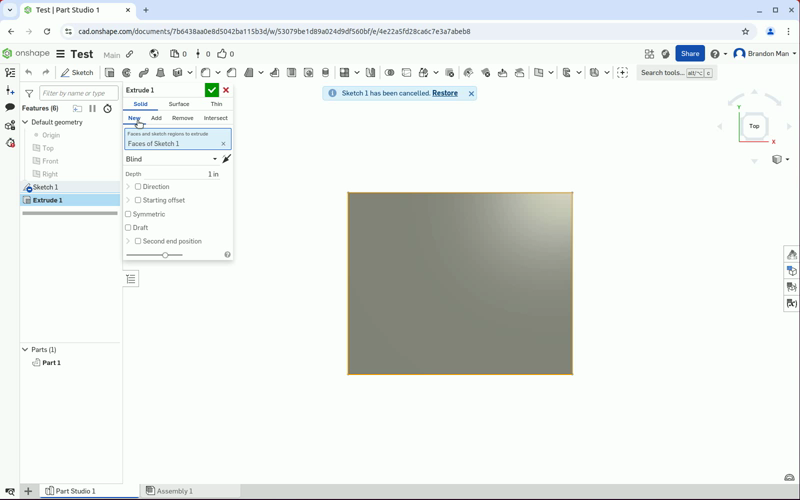
key(tab, 4)
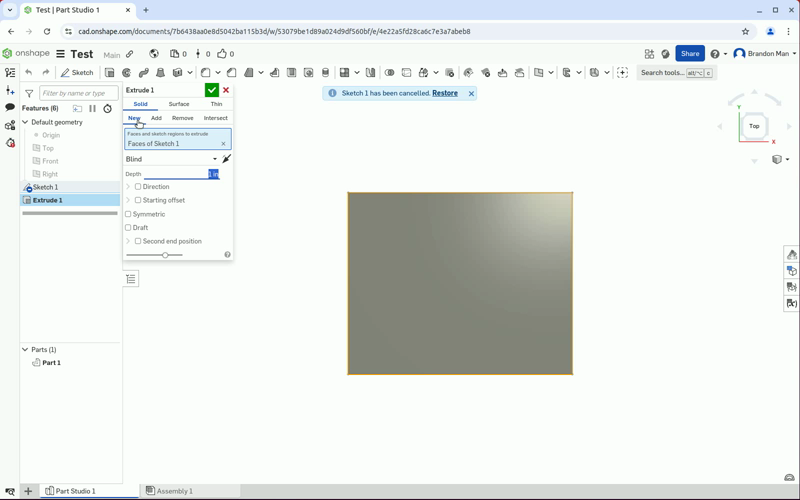
text(0.241)
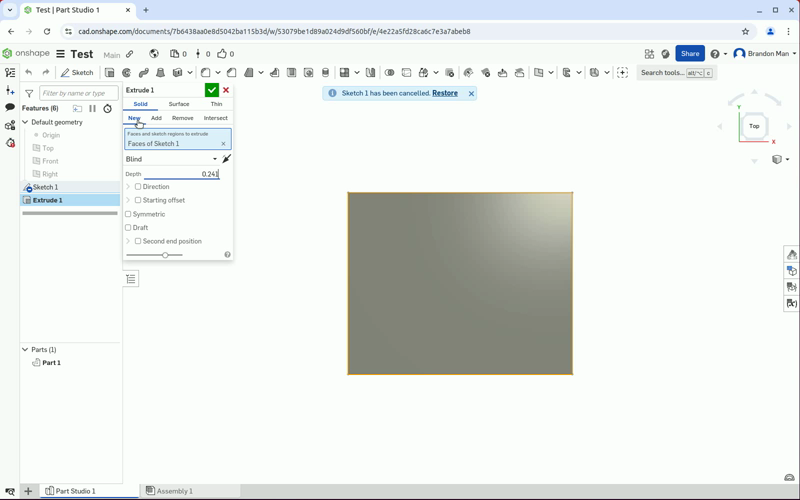
key(enter)
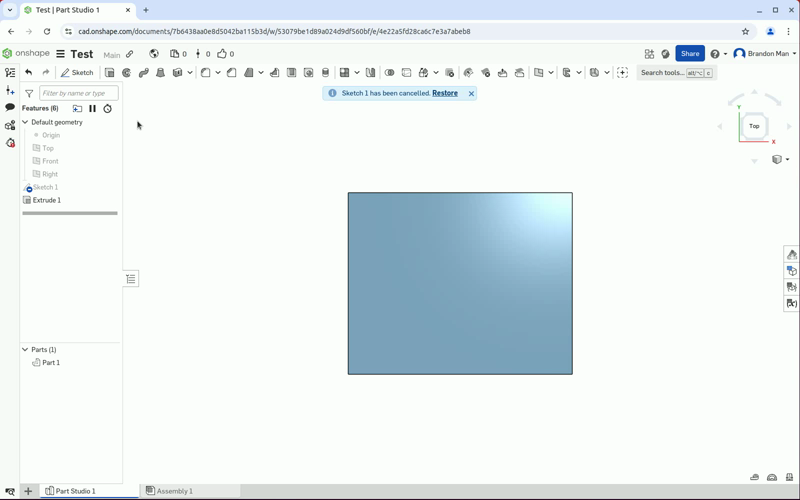
key(shift+h)
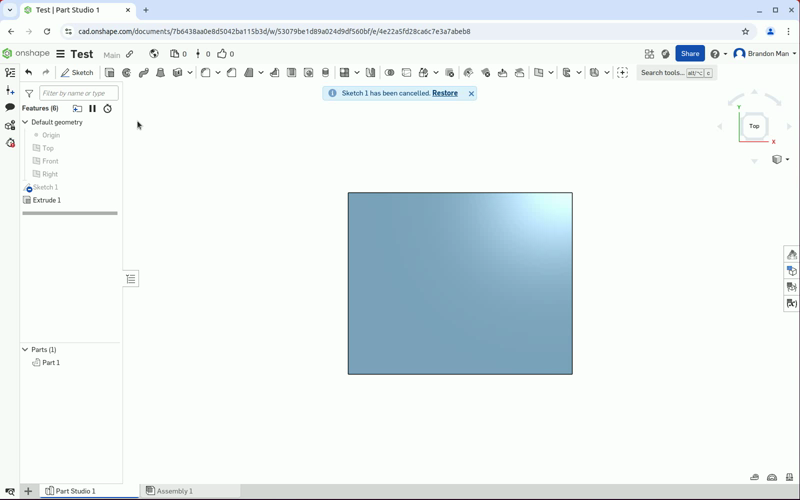
key(shift+h)
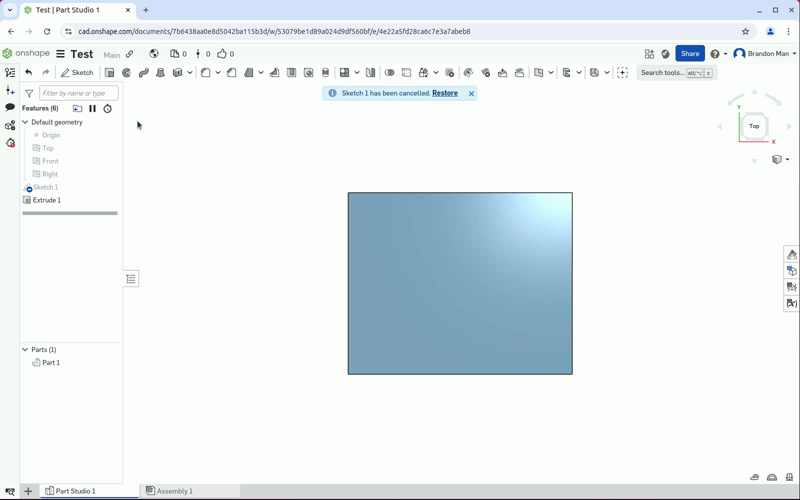
mouse_move(73, 189)
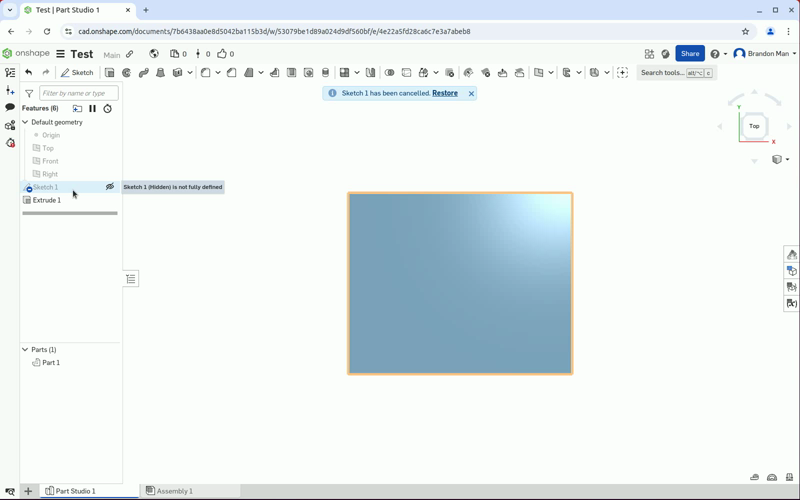
click(73, 189)
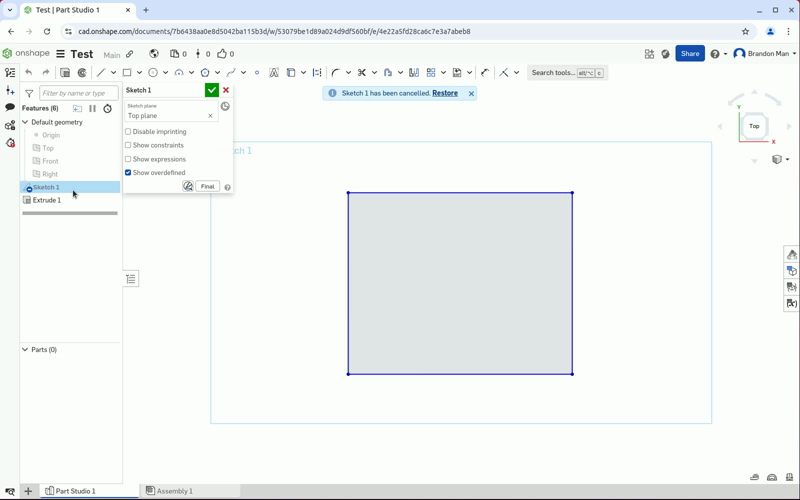
mouse_move(229, 92)
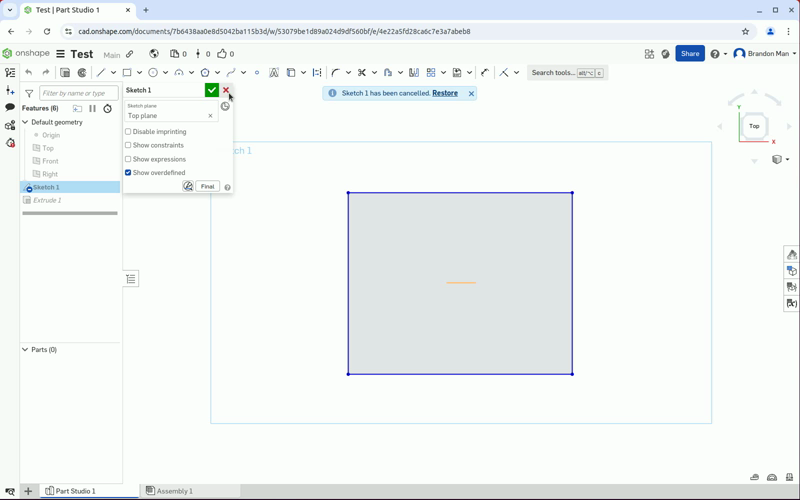
click(229, 92)
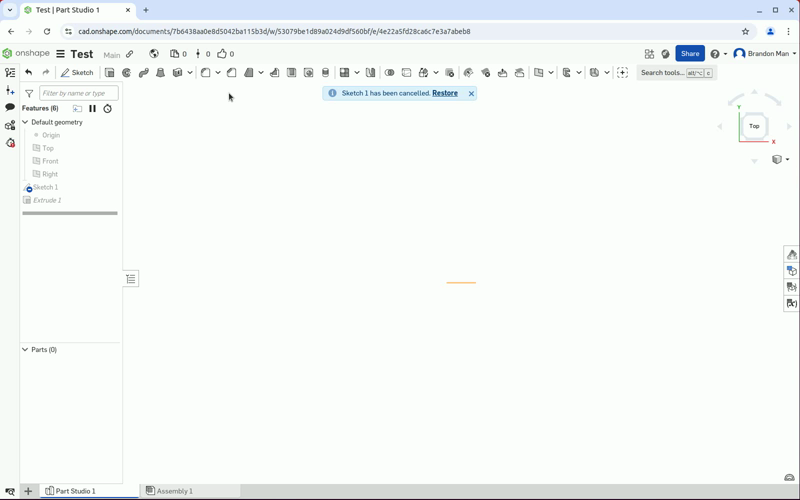
mouse_move(541, 75)
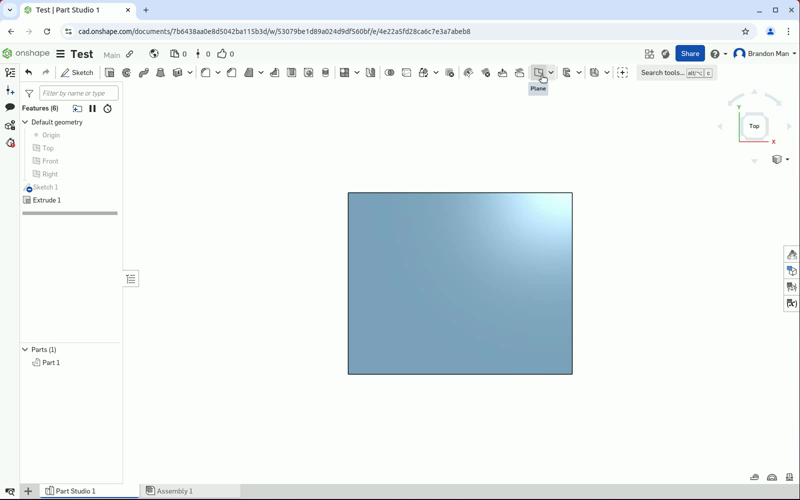
click(541, 75)
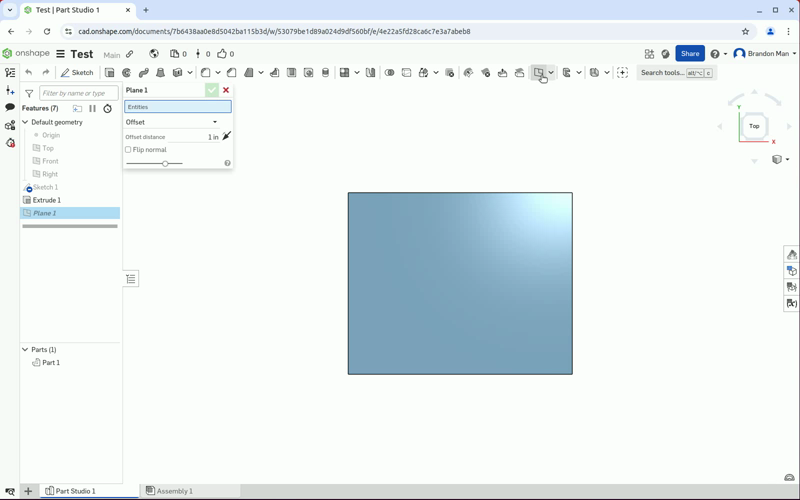
mouse_move(73, 150)
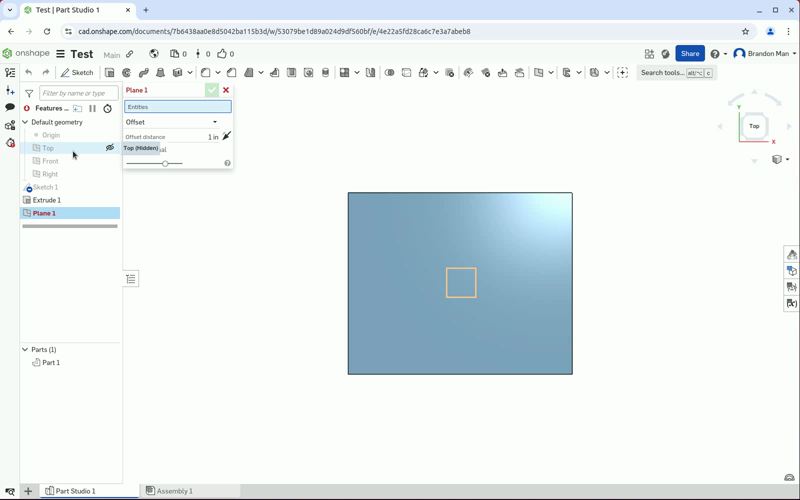
click(73, 150)
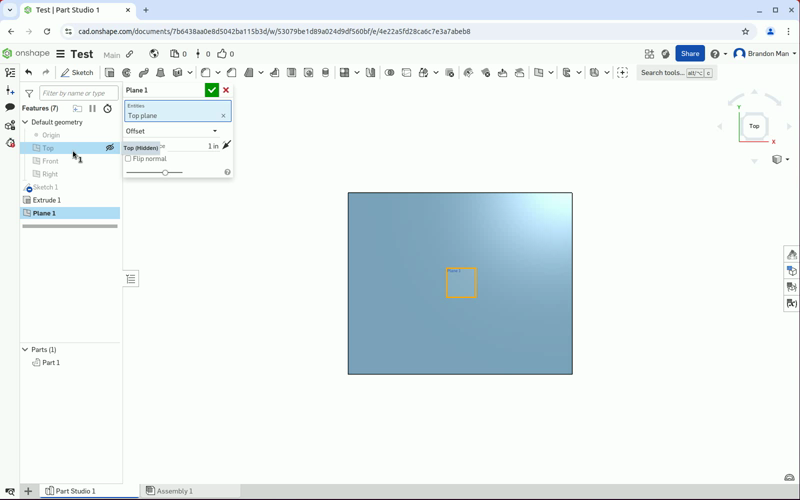
key(tab, 2)
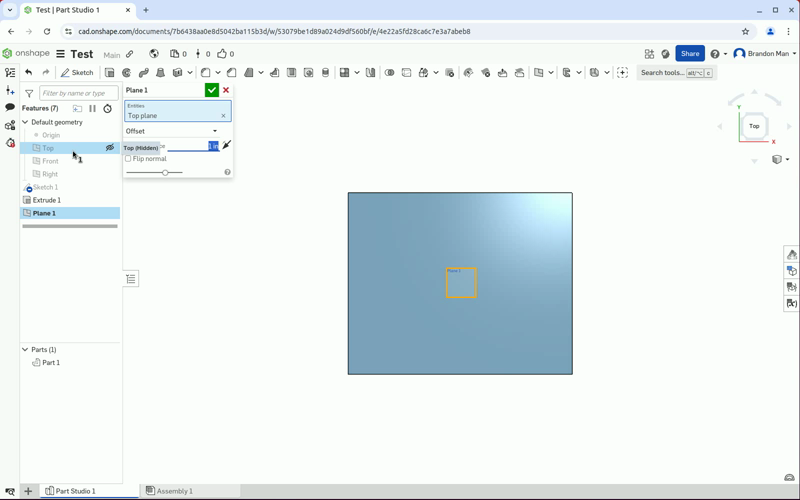
text(0.246)
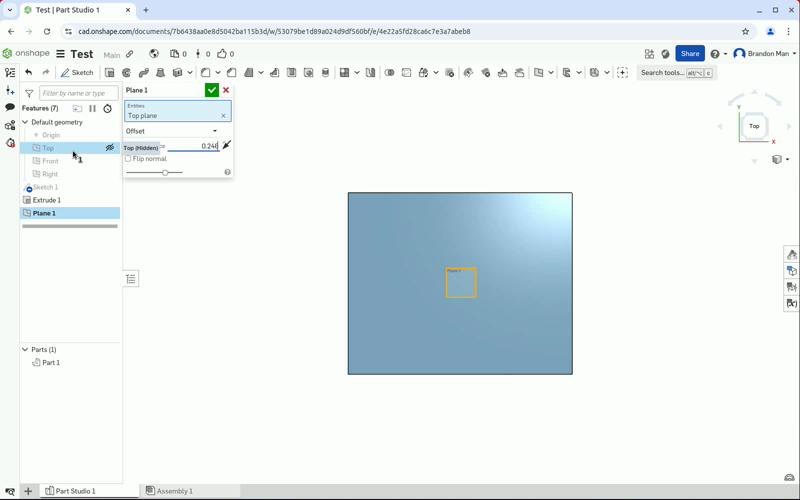
key(enter, 2)
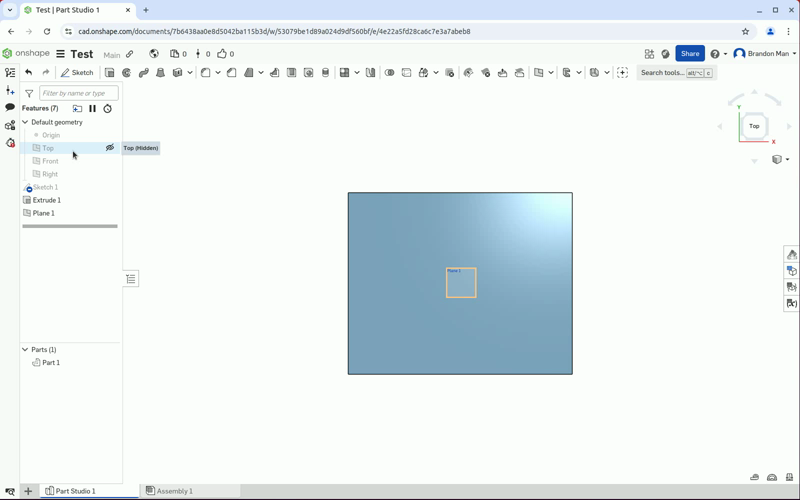
key(shift+s)
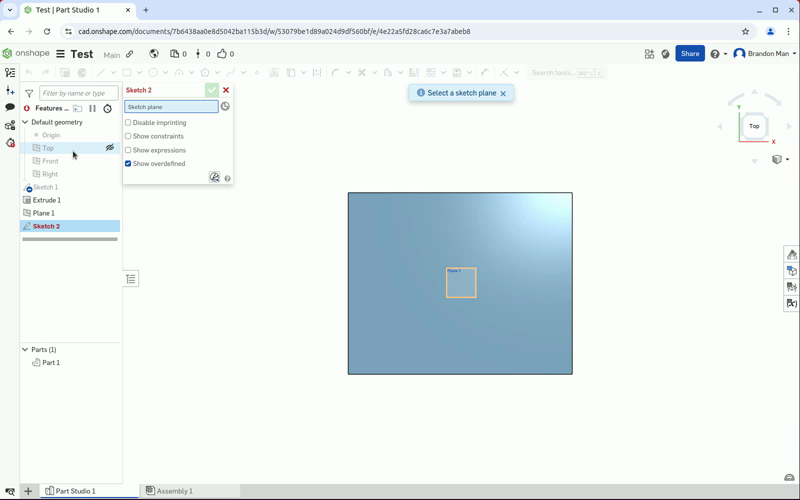
mouse_move(73, 215)
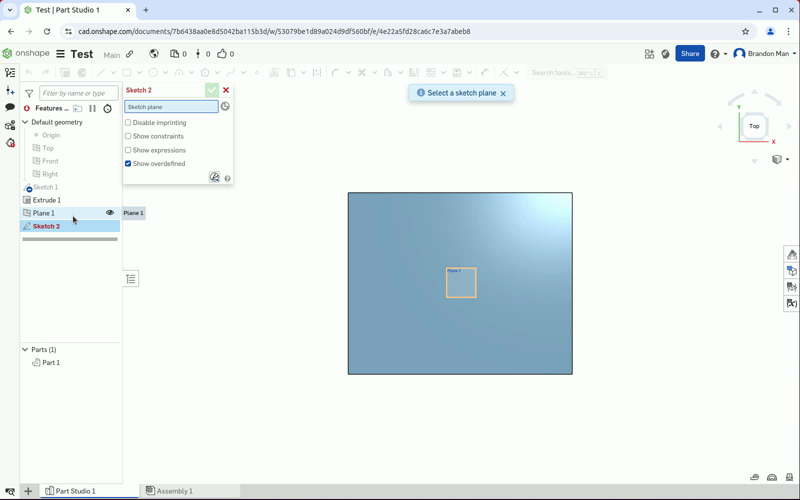
click(73, 215)
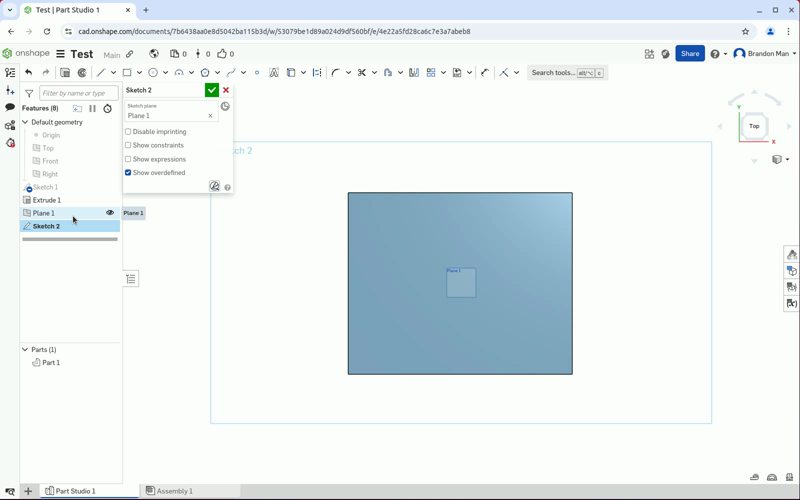
mouse_move(73, 352)
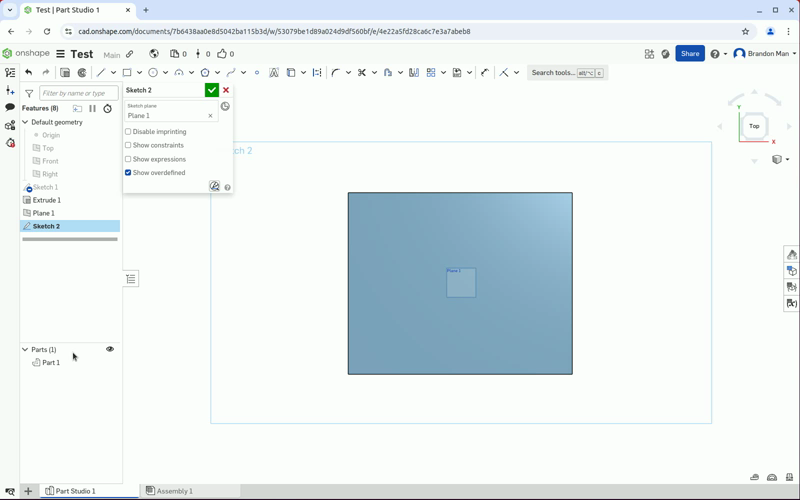
key(y)
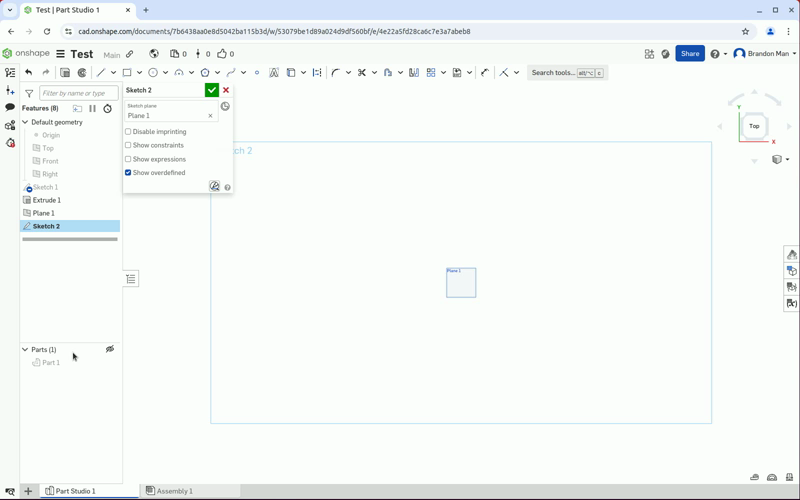
key(l)
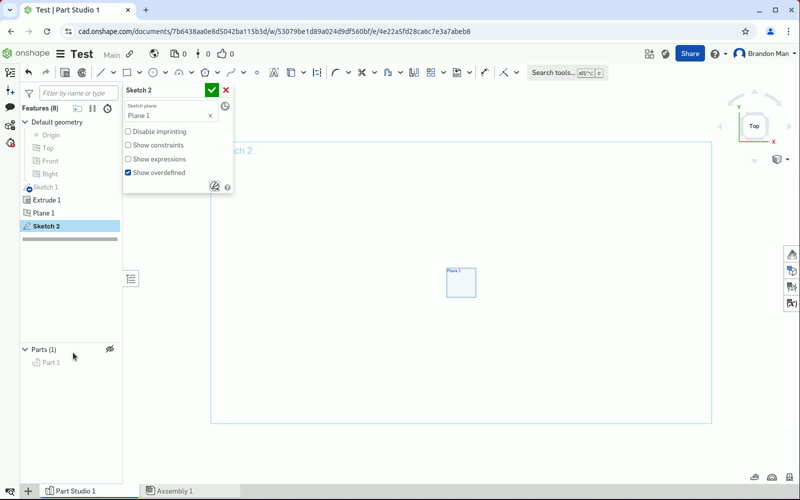
key_down(shift)
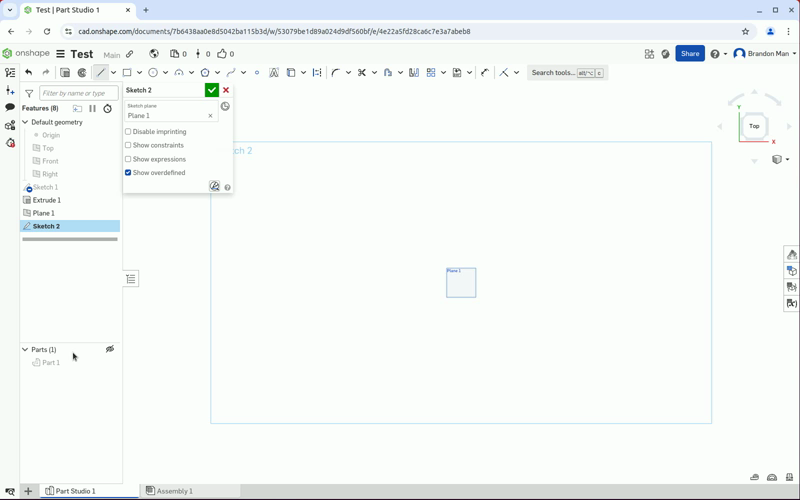
mouse_move(350, 204)
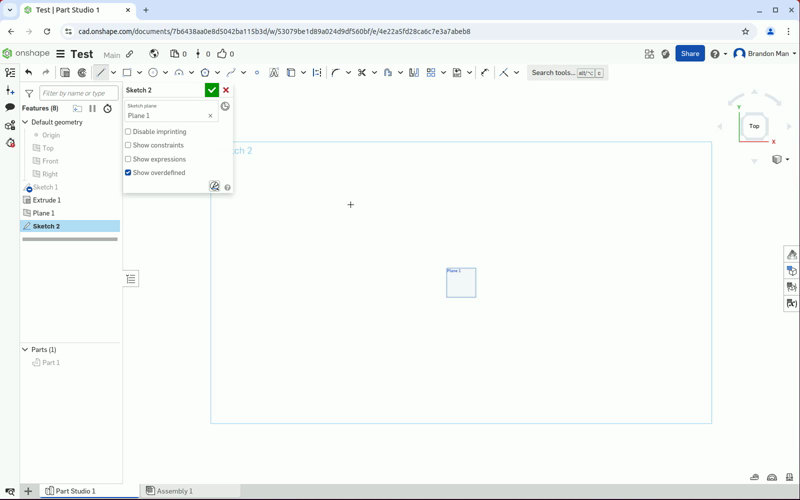
click(350, 204)
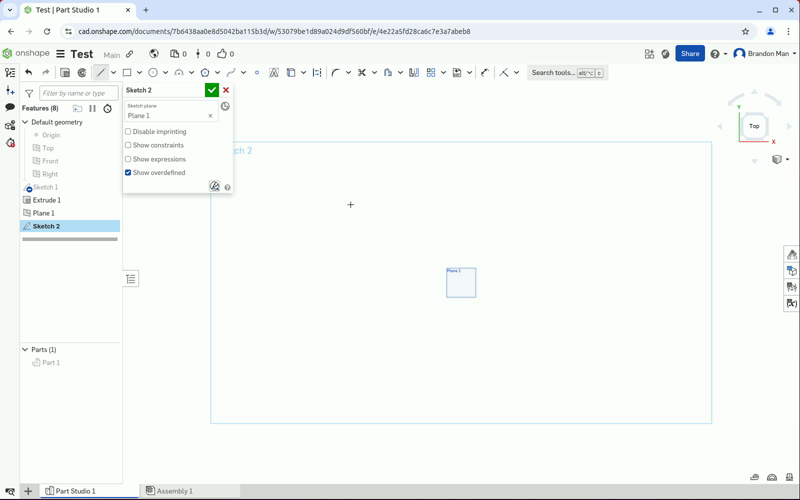
key_up(shift)
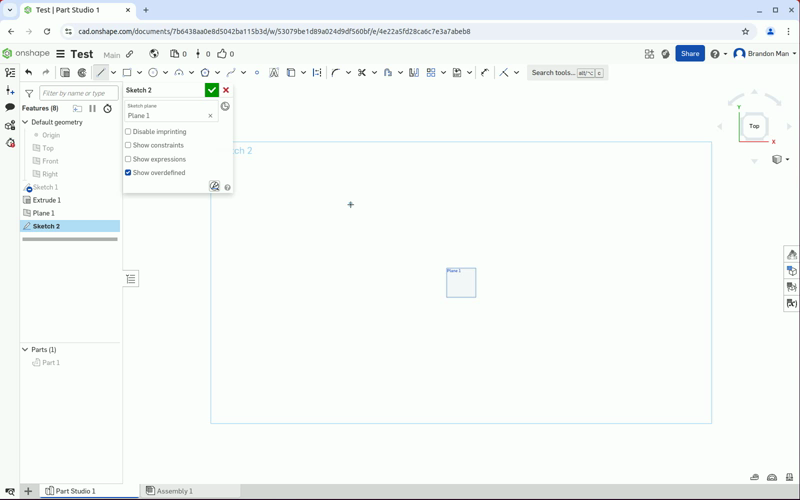
key_down(shift)
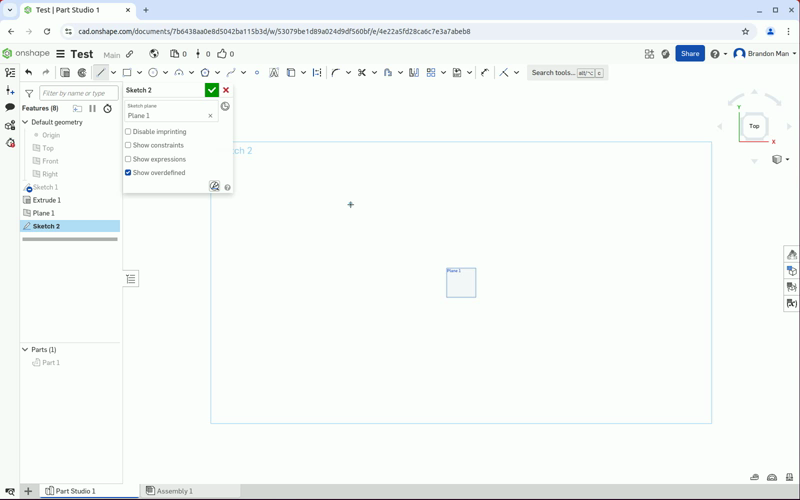
mouse_move(380, 204)
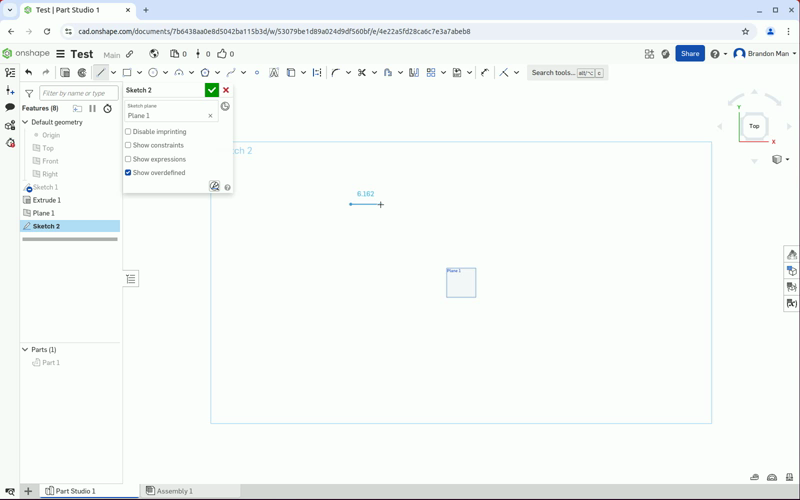
mouse_move(362, 204)
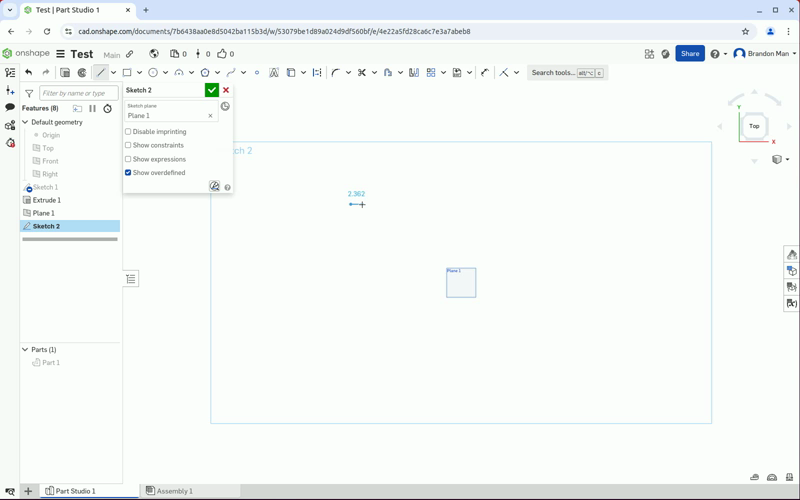
click(362, 204)
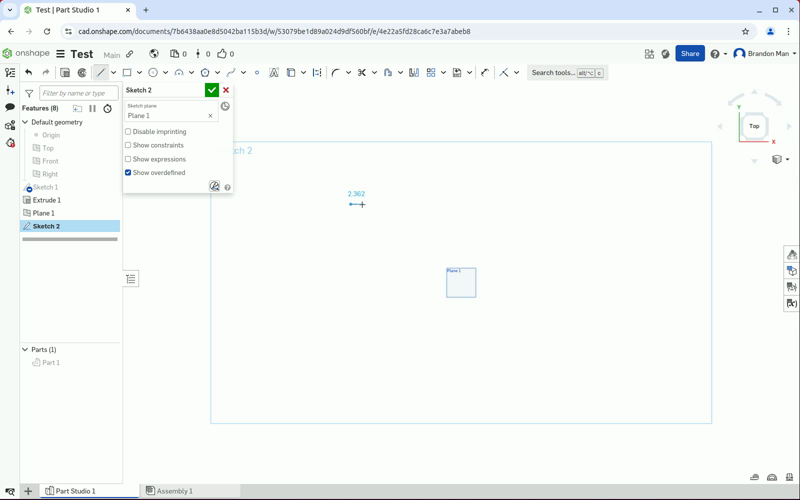
key_up(shift)
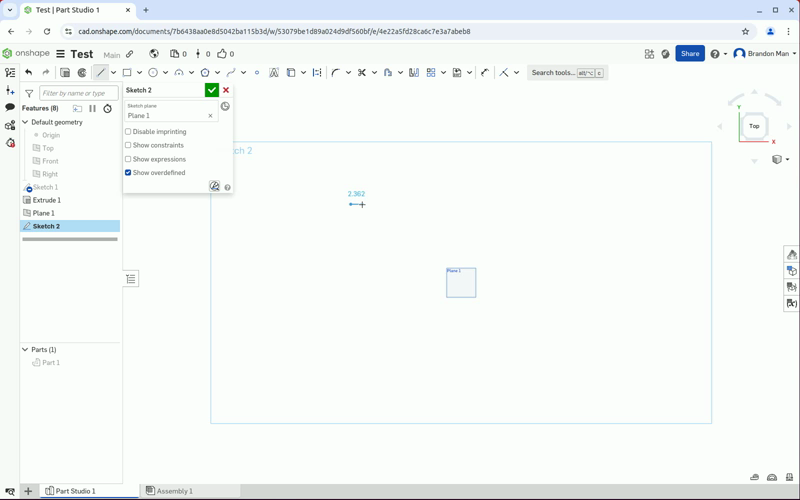
key_down(shift)
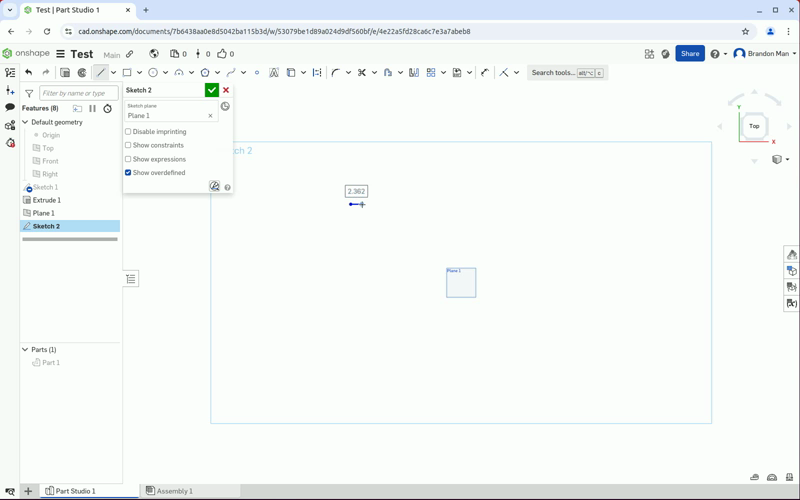
mouse_move(392, 204)
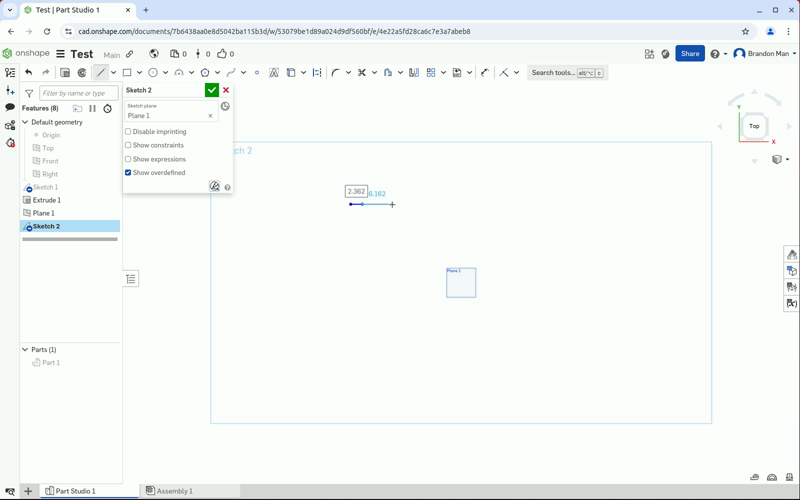
mouse_move(362, 192)
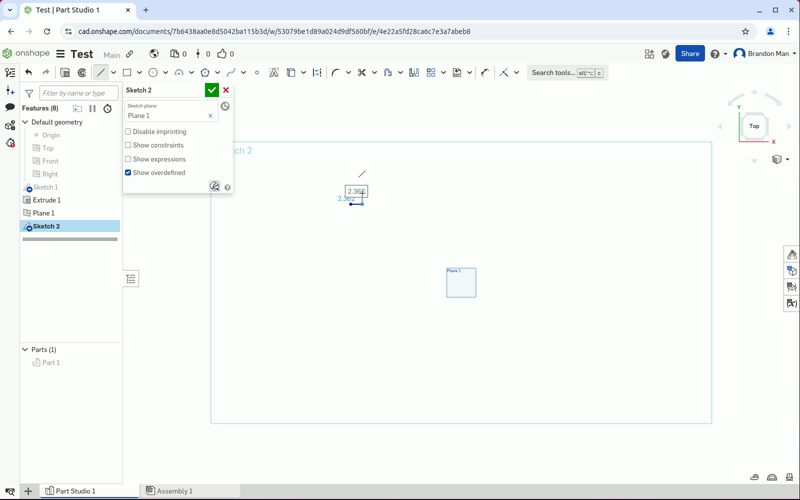
click(362, 192)
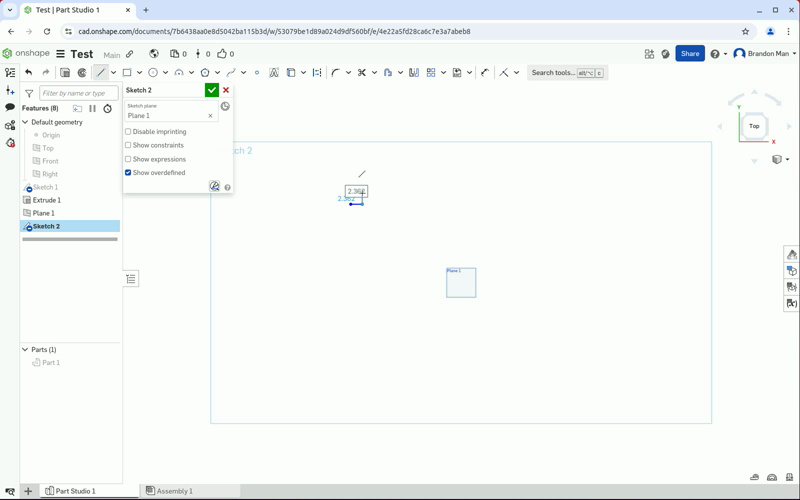
key_up(shift)
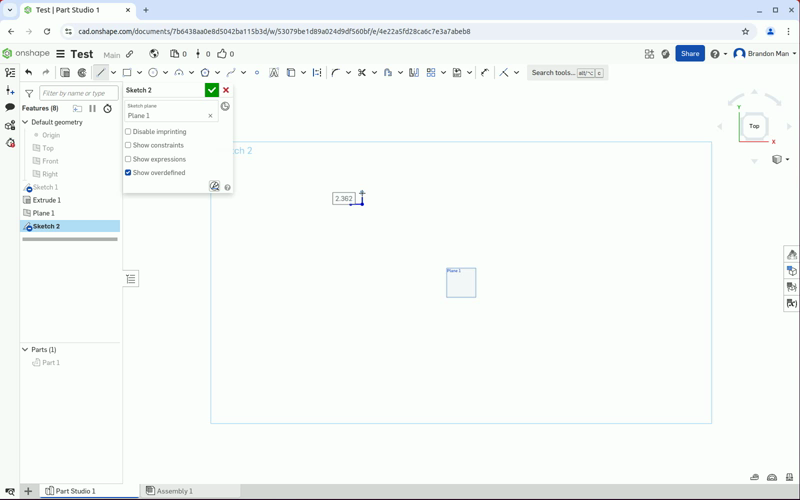
key_down(shift)
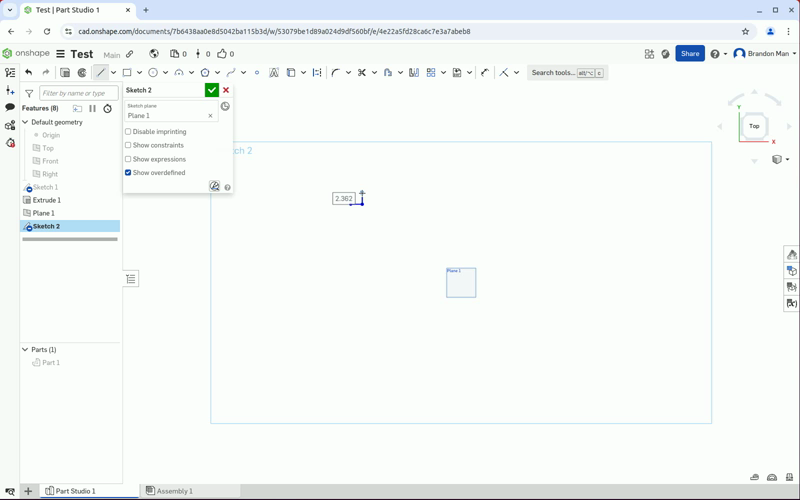
mouse_move(392, 192)
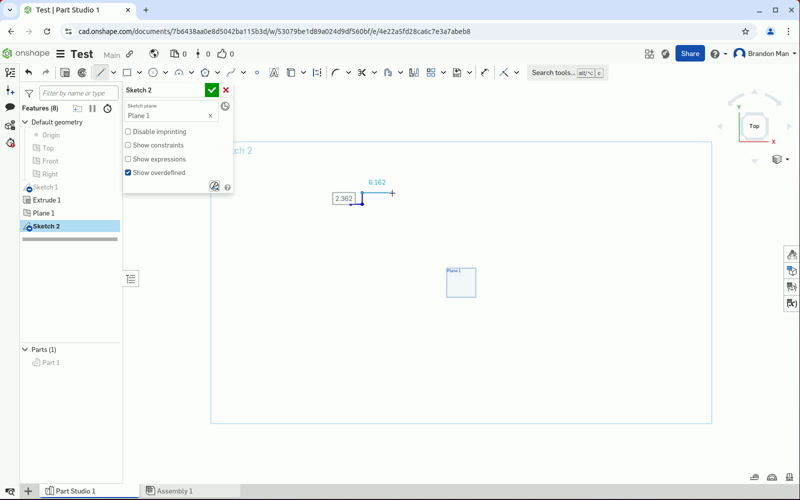
mouse_move(350, 192)
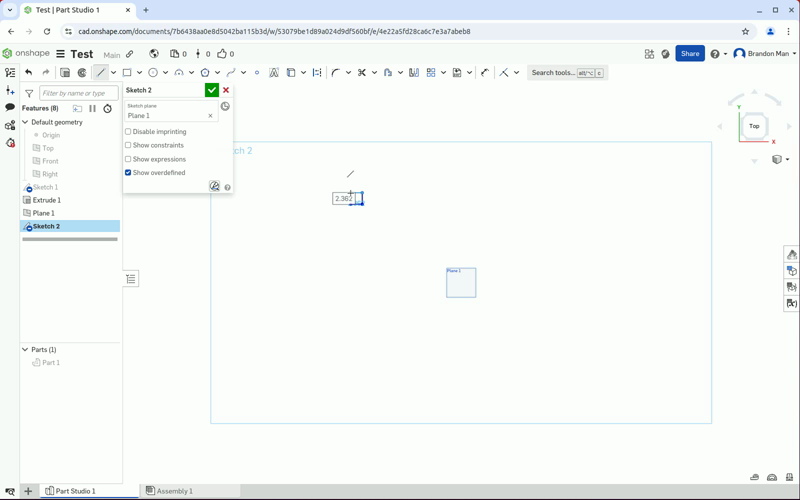
click(350, 192)
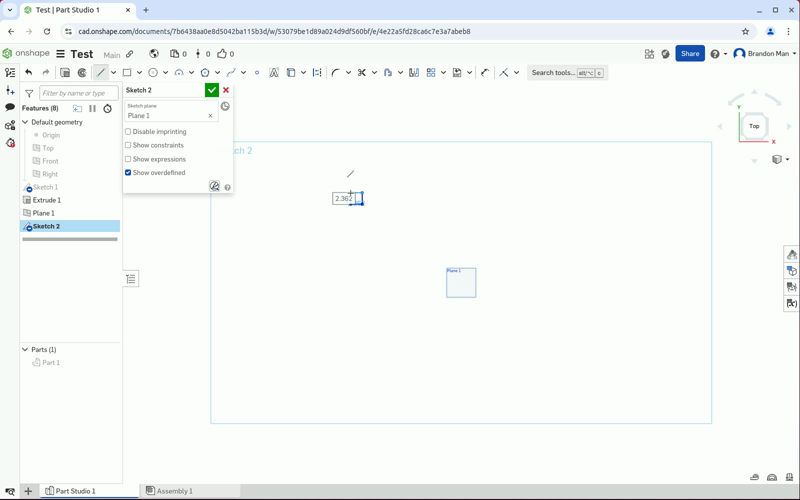
key_up(shift)
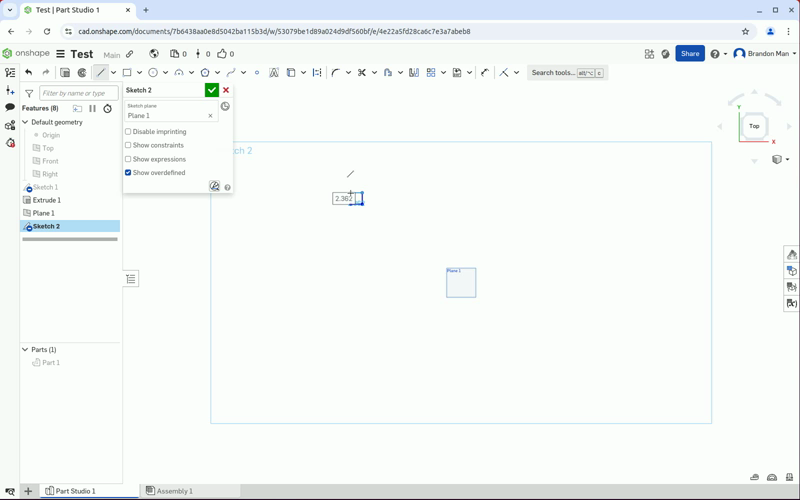
mouse_move(380, 192)
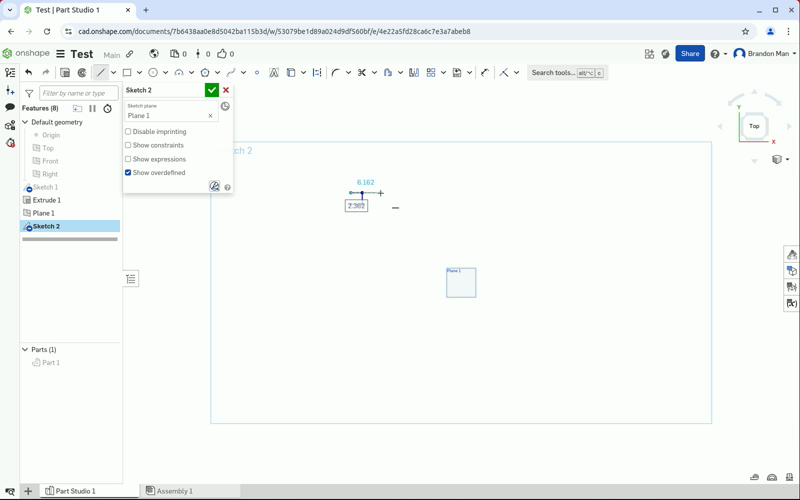
key_down(shift)
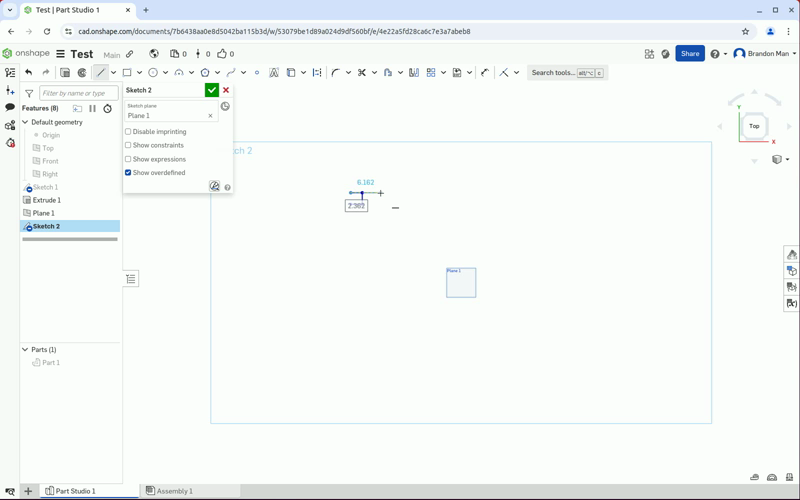
mouse_move(350, 204)
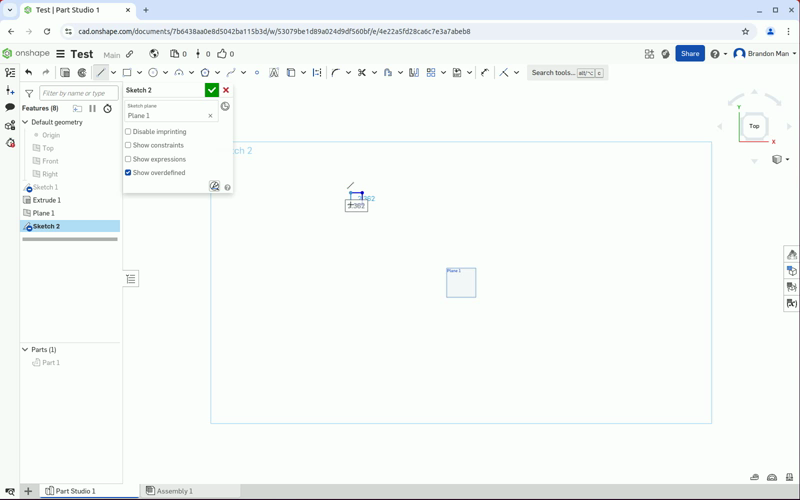
key_up(shift)
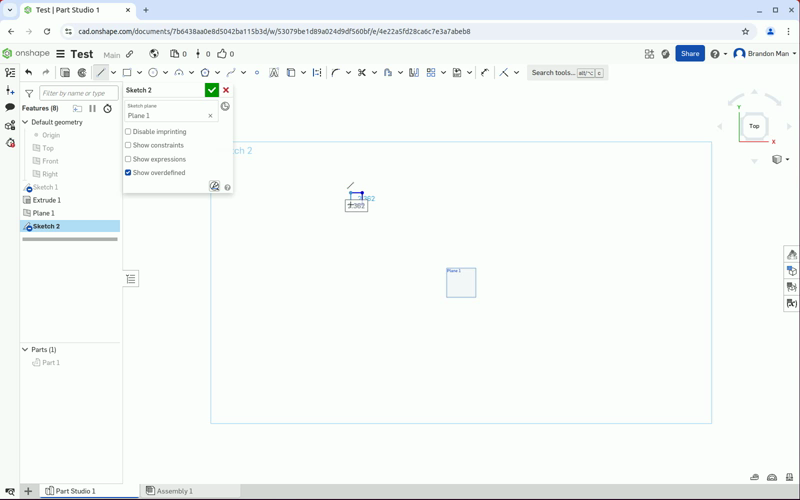
click(350, 204)
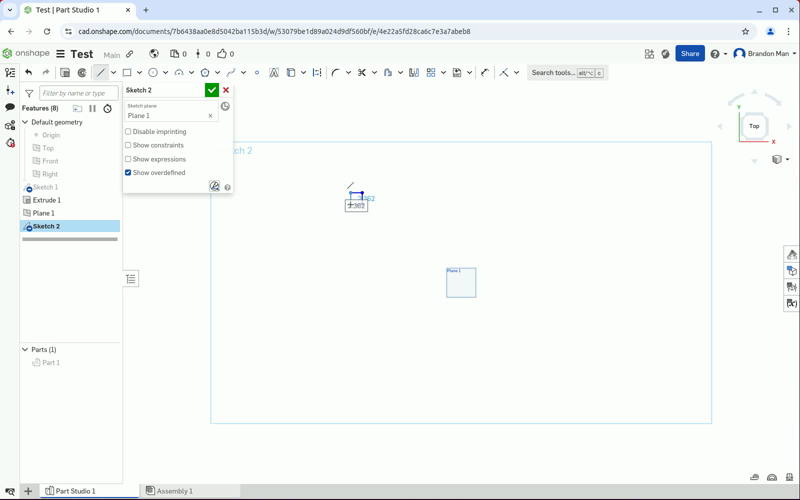
key(esc)
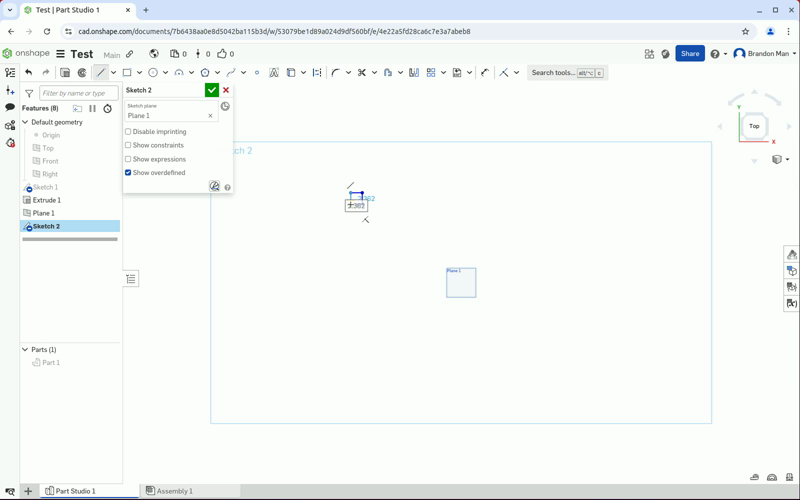
key(c)
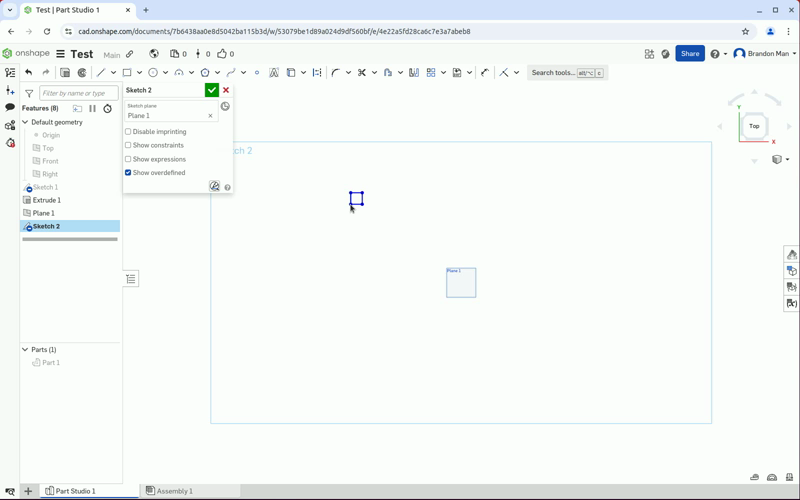
key_down(shift)
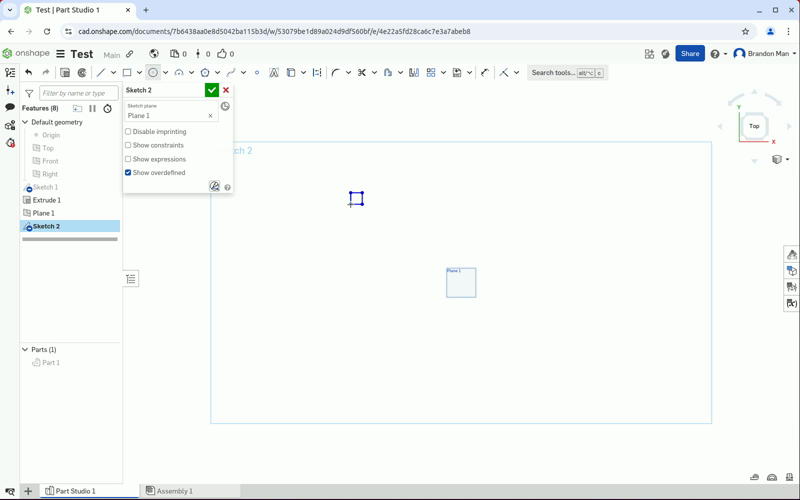
mouse_move(356, 198)
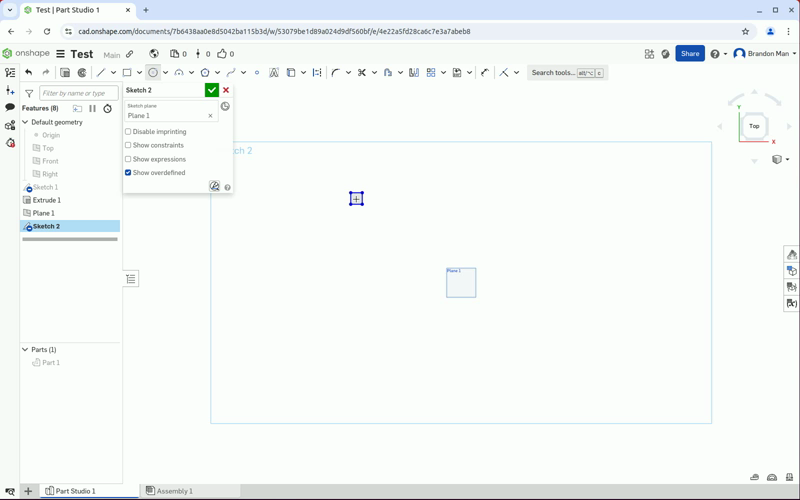
click(356, 198)
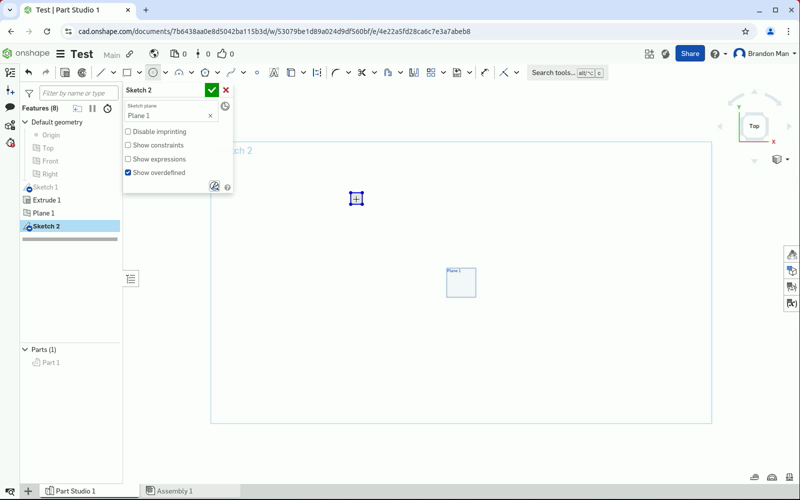
key_up(shift)
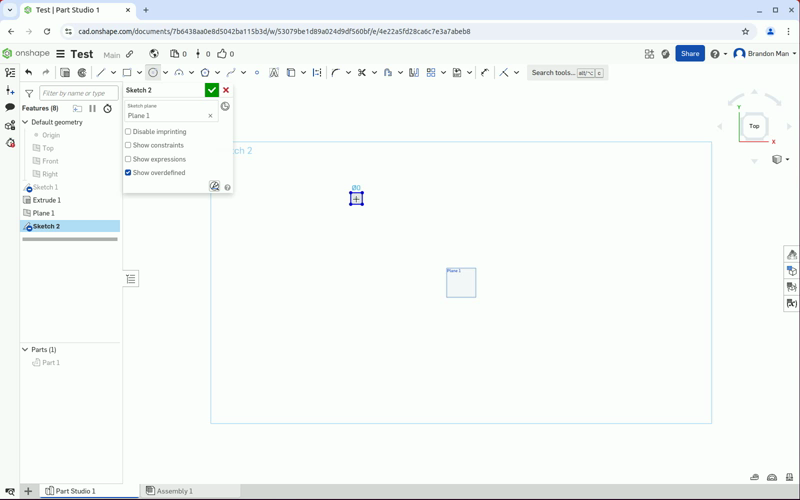
mouse_move(358, 198)
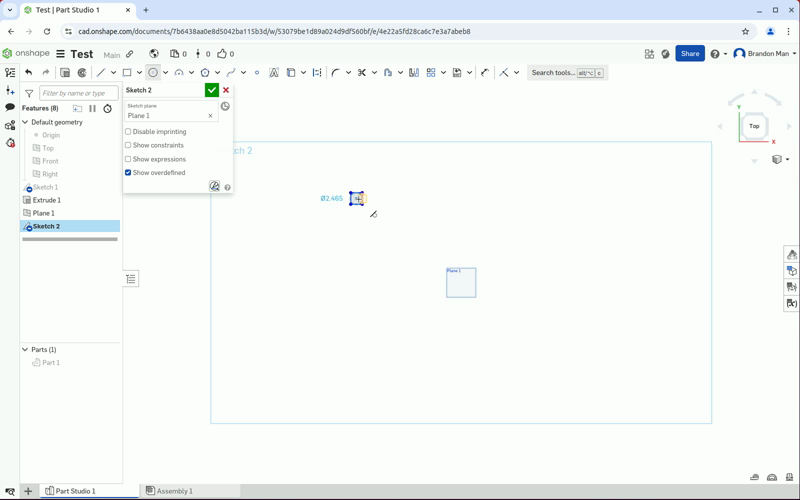
scroll(6)
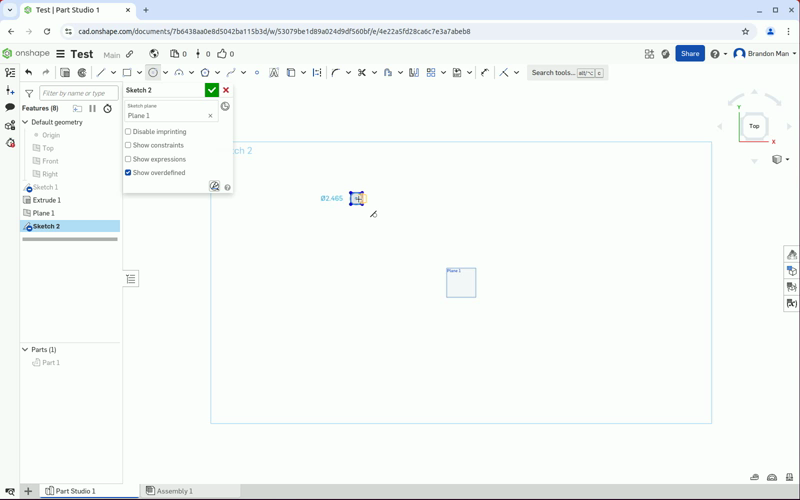
scroll(6)
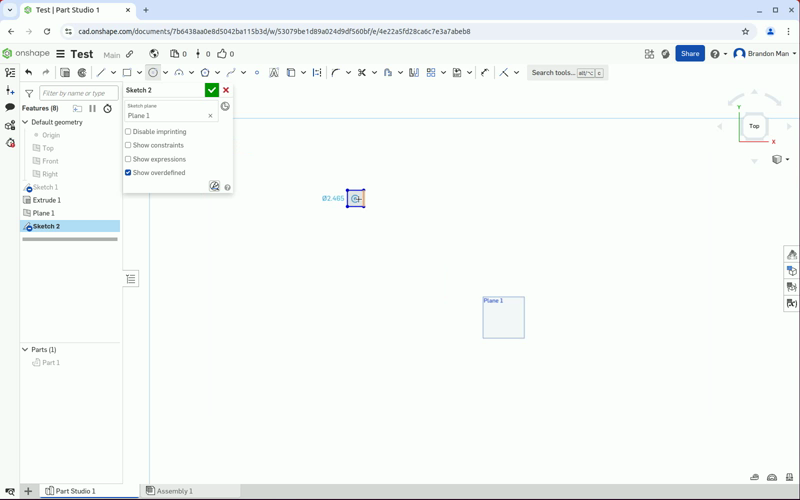
scroll(6)
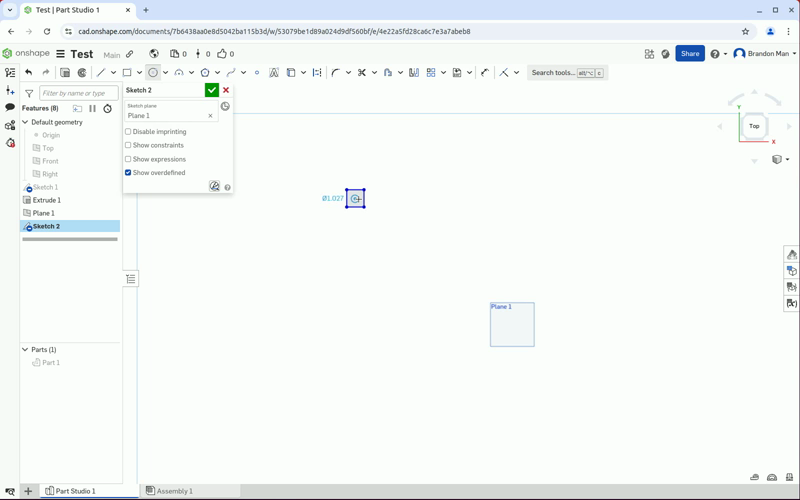
scroll(6)
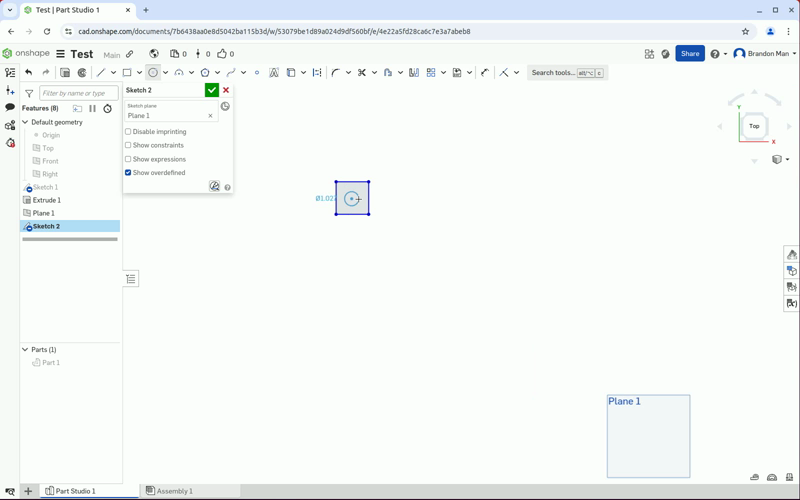
scroll(6)
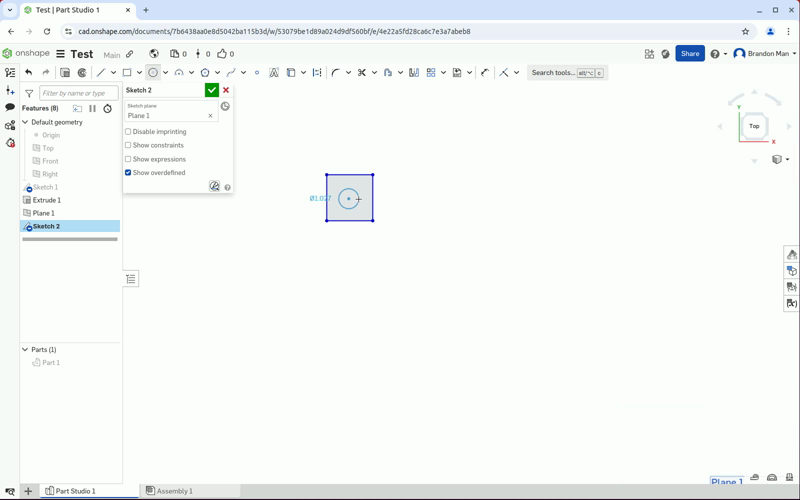
scroll(6)
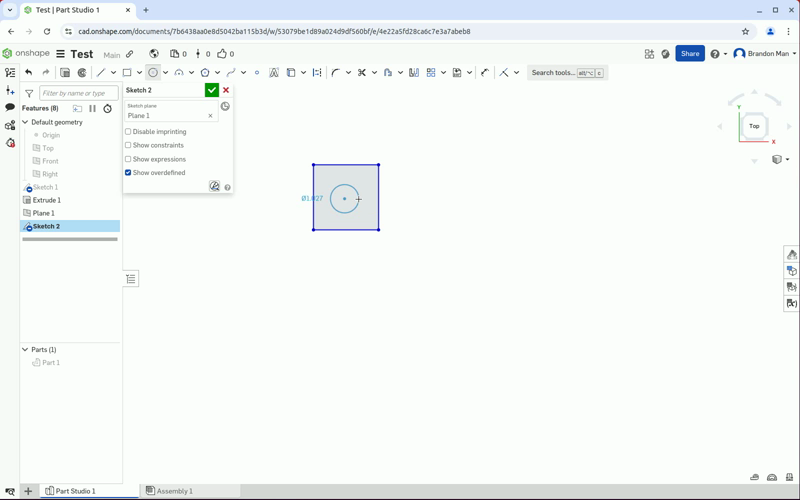
scroll(6)
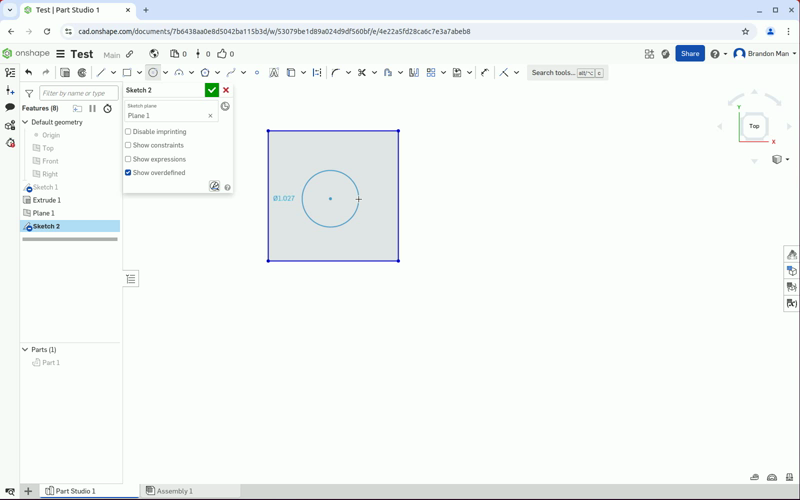
click(358, 198)
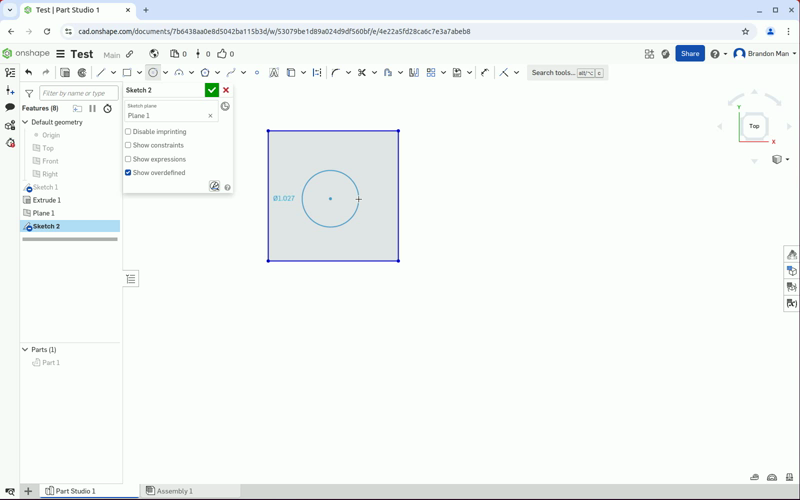
scroll(-6)
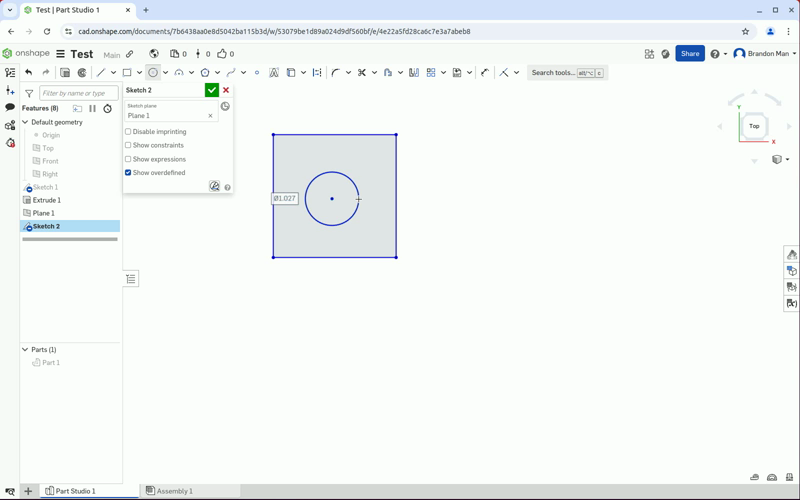
scroll(-6)
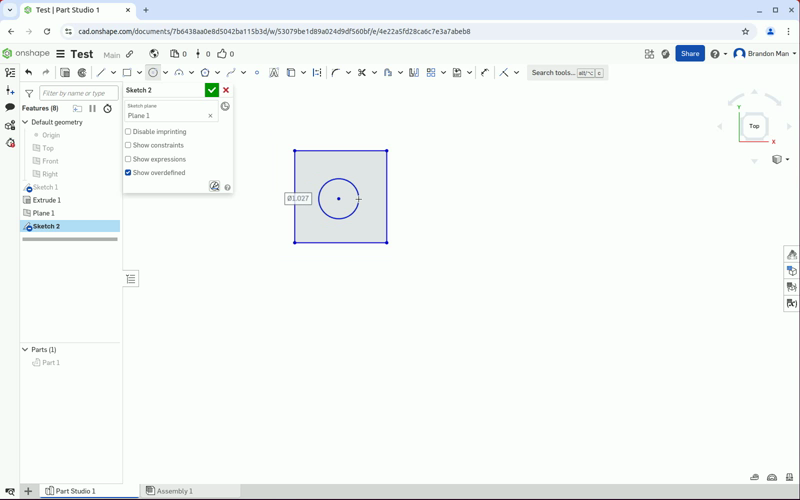
scroll(-6)
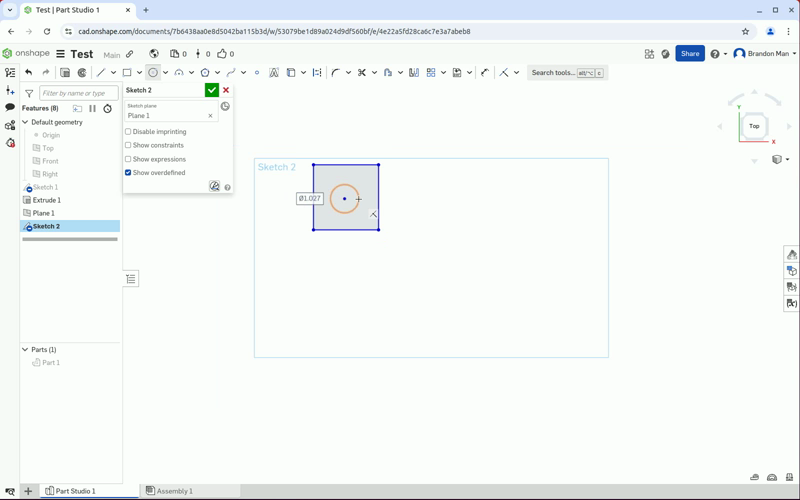
scroll(-6)
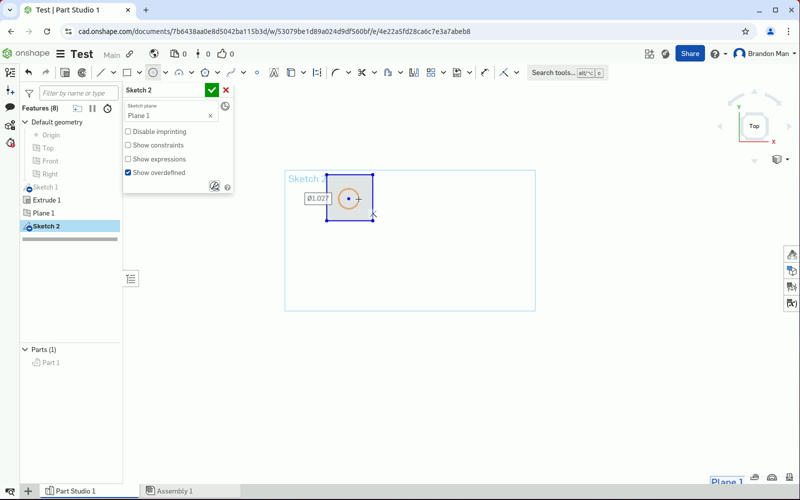
scroll(-6)
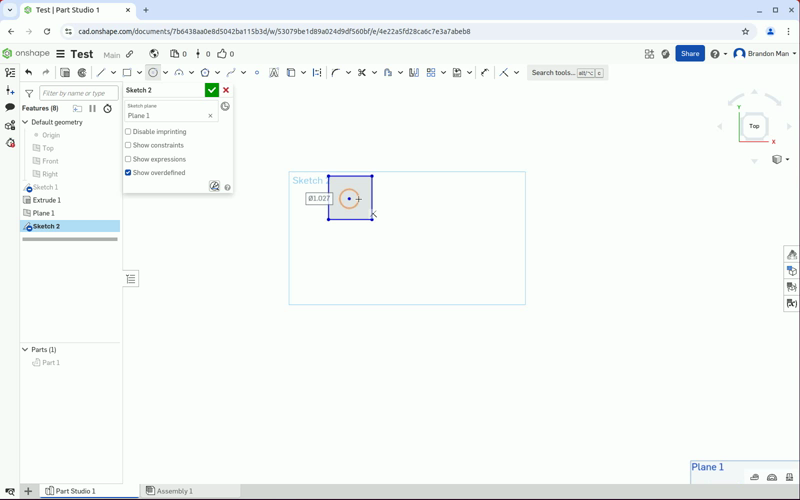
scroll(-6)
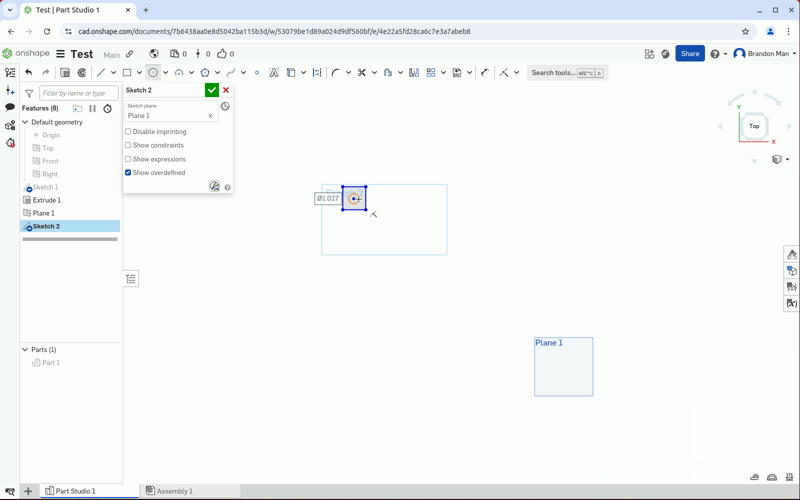
scroll(-6)
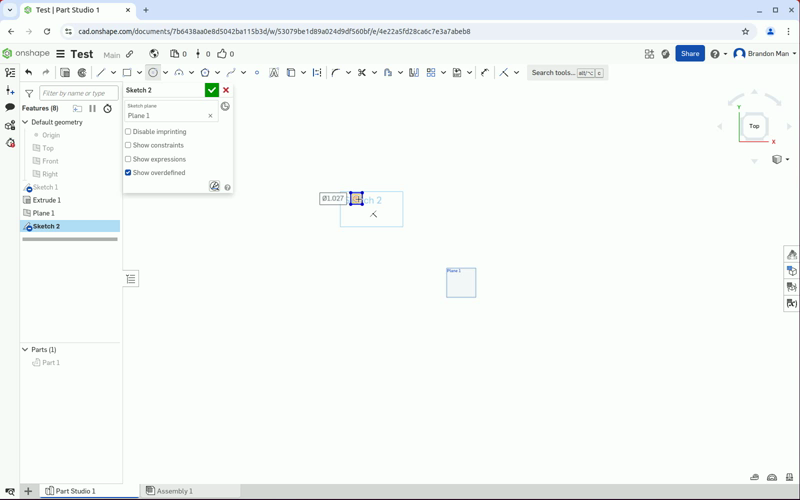
key(esc)
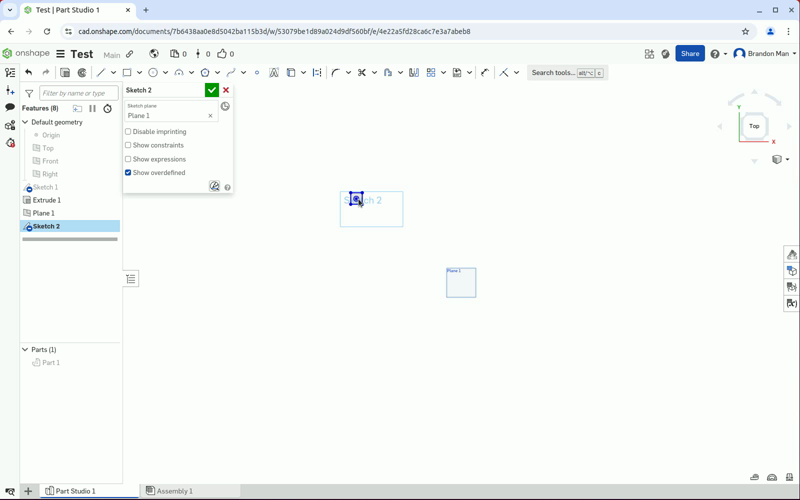
mouse_move(359, 199)
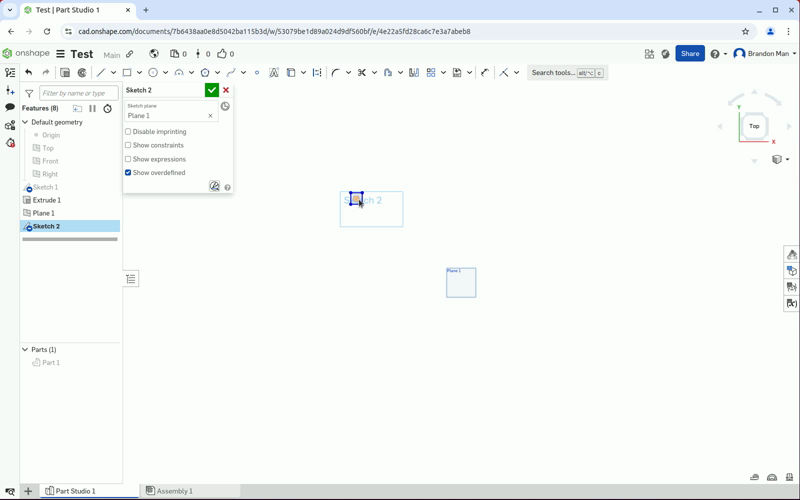
scroll(6)
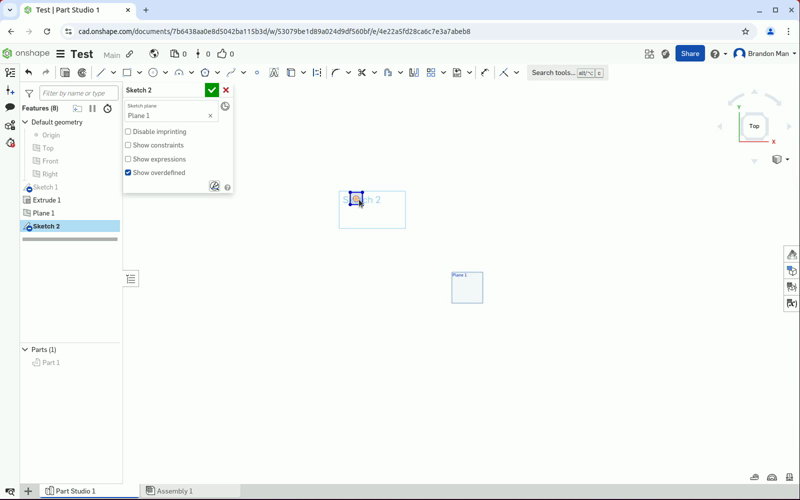
scroll(6)
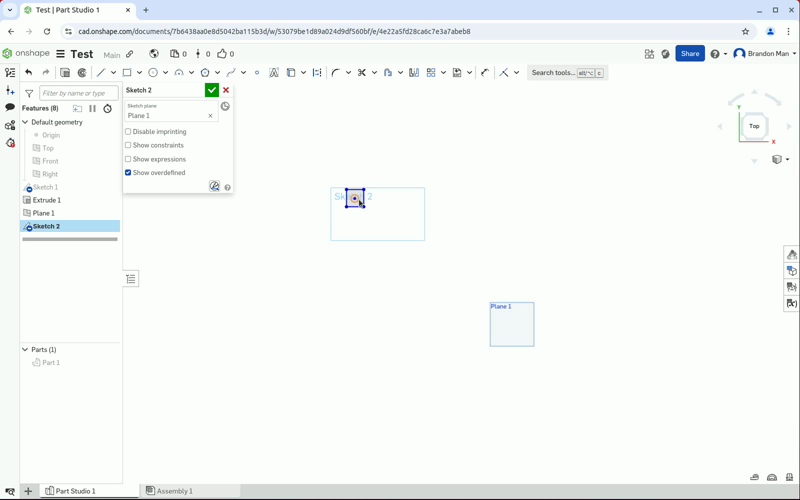
scroll(6)
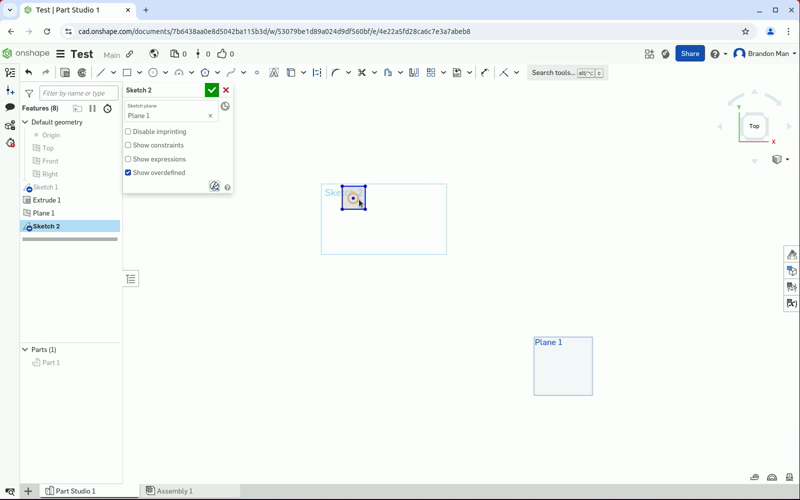
scroll(6)
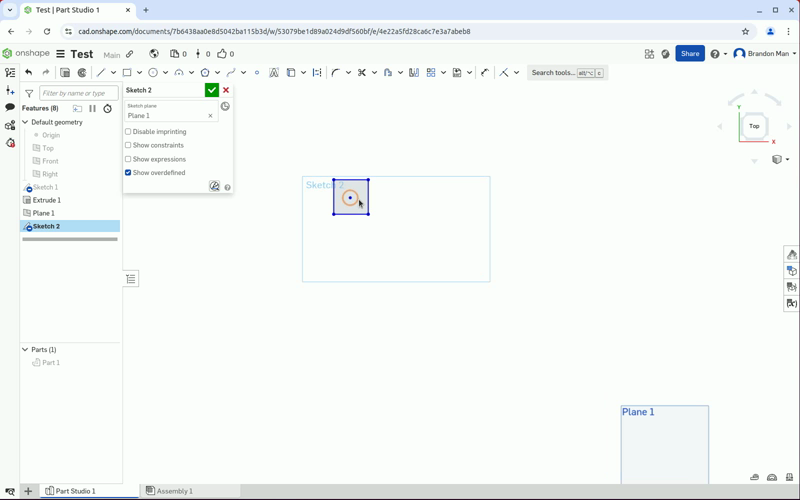
scroll(6)
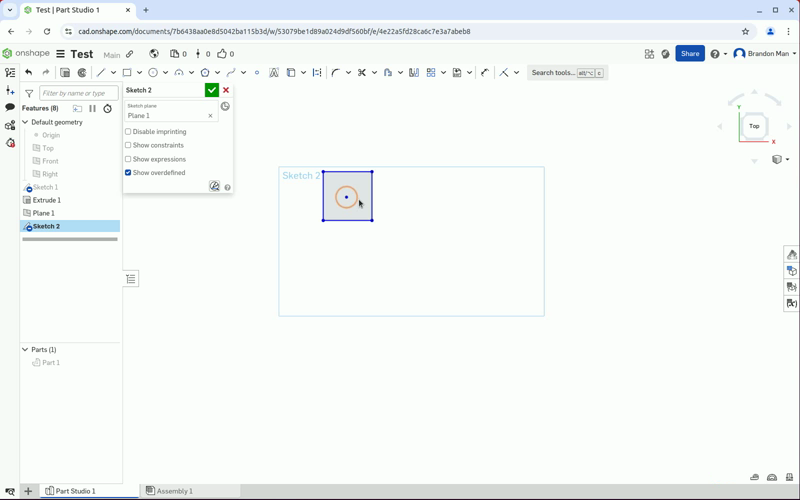
scroll(6)
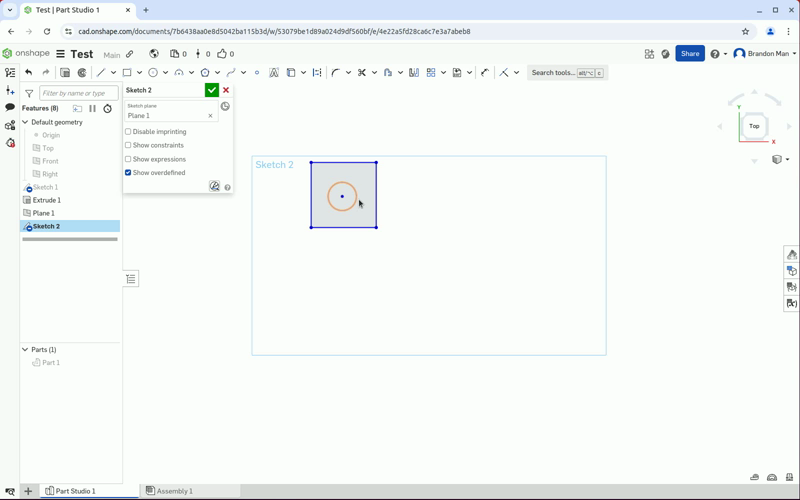
scroll(6)
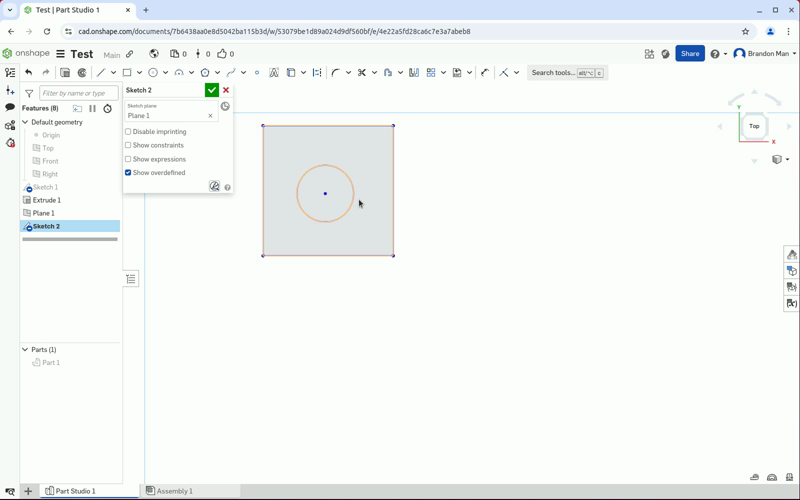
click(359, 199)
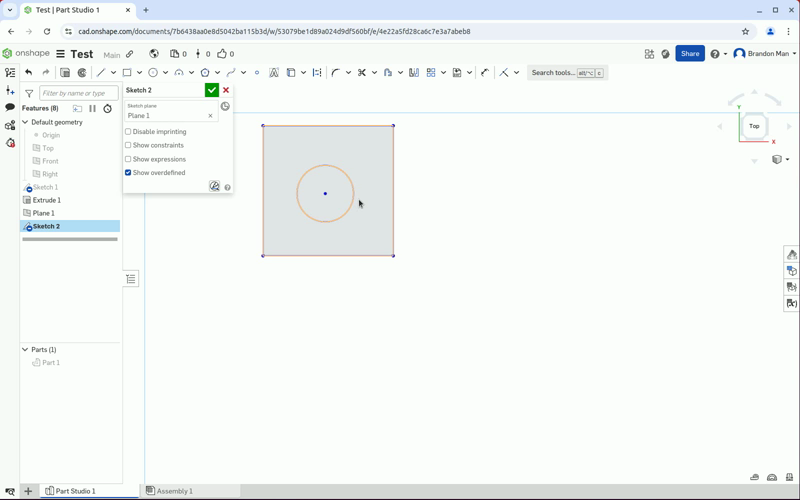
scroll(-6)
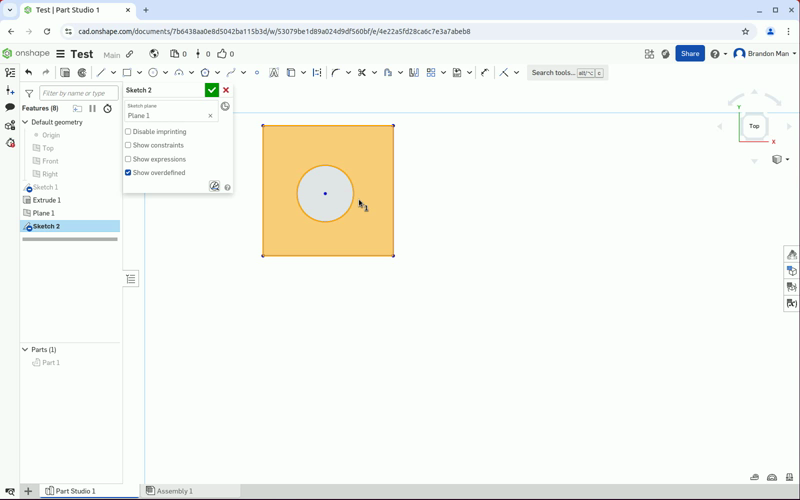
scroll(-6)
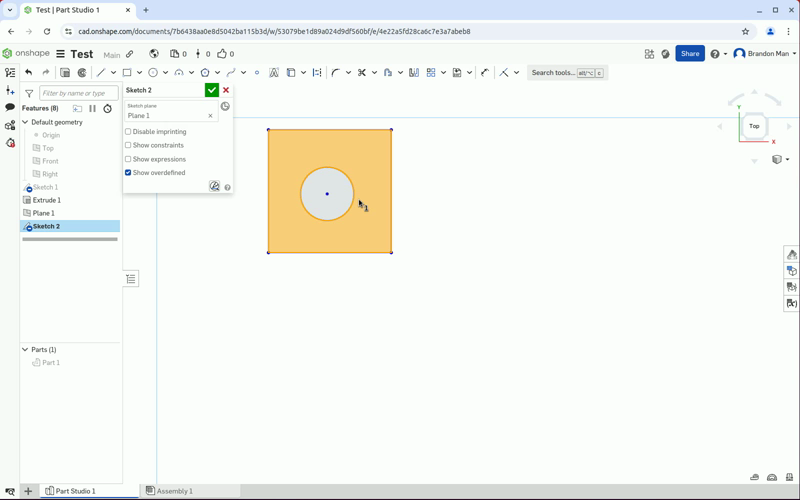
scroll(-6)
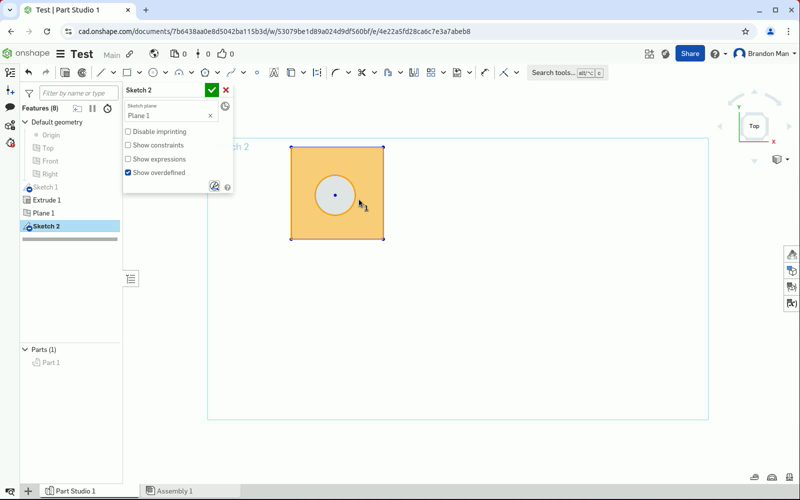
scroll(-6)
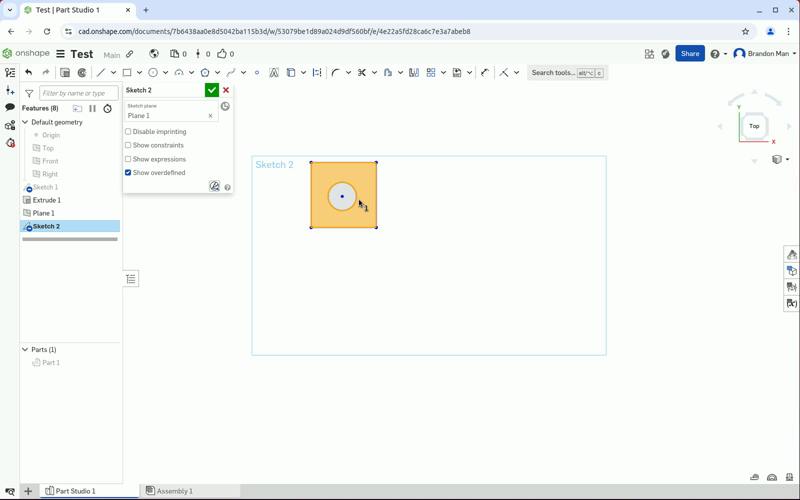
scroll(-6)
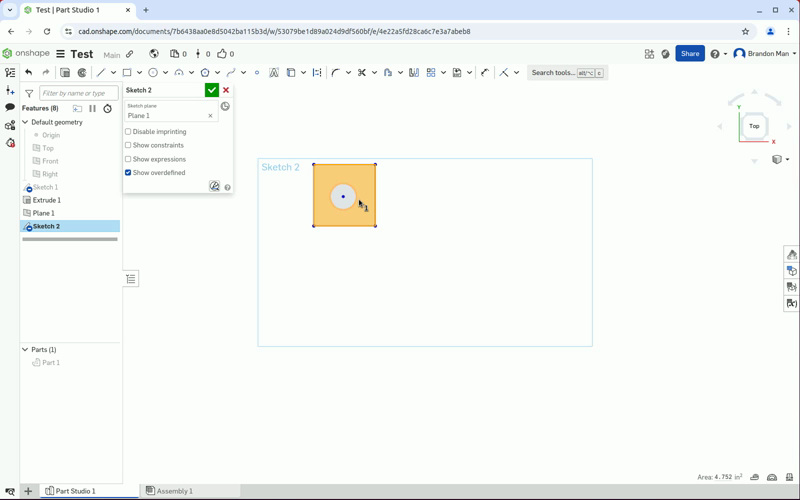
scroll(-6)
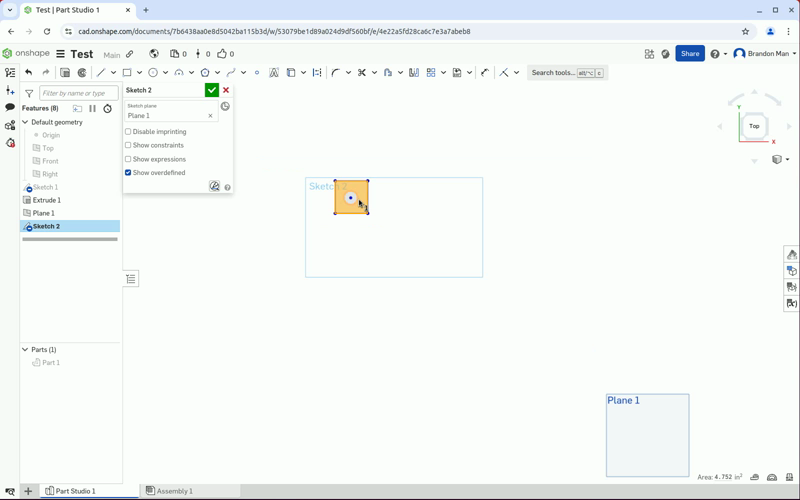
scroll(-6)
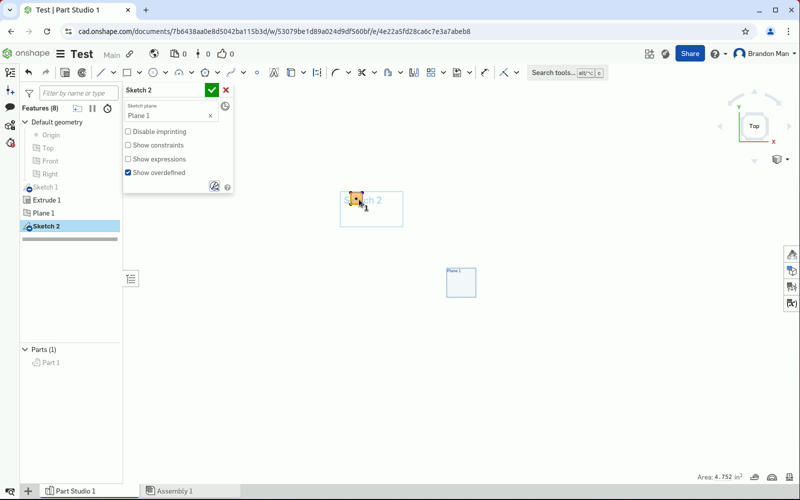
mouse_move(73, 352)
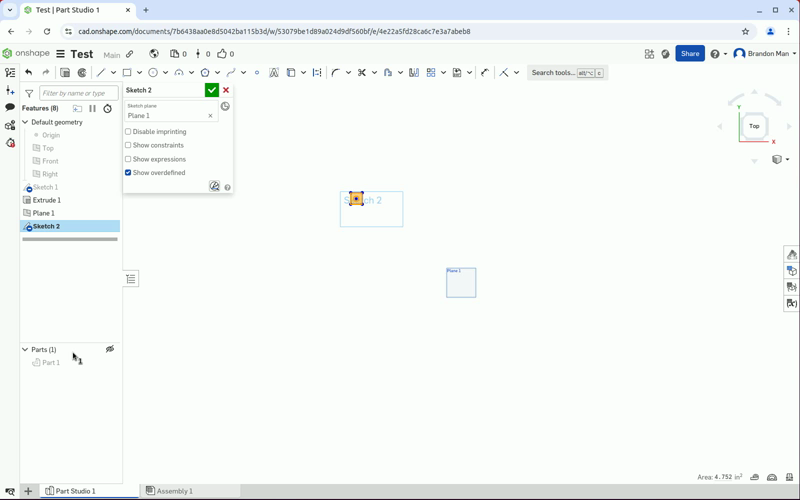
key(shift+y)
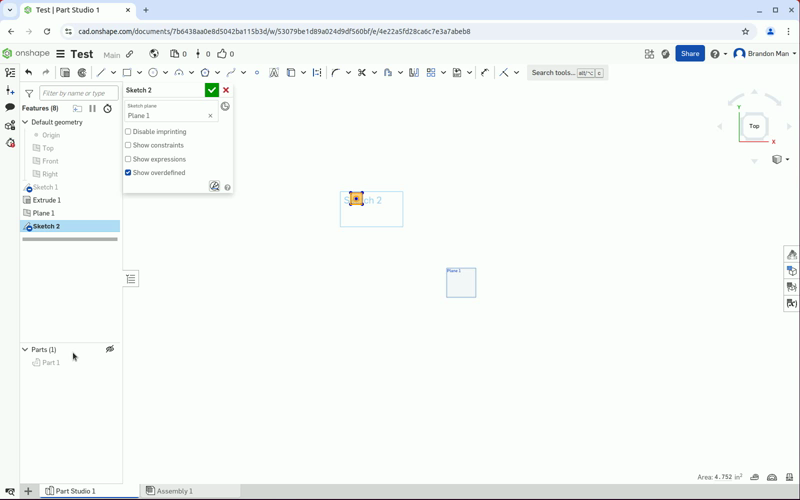
key(shift+e)
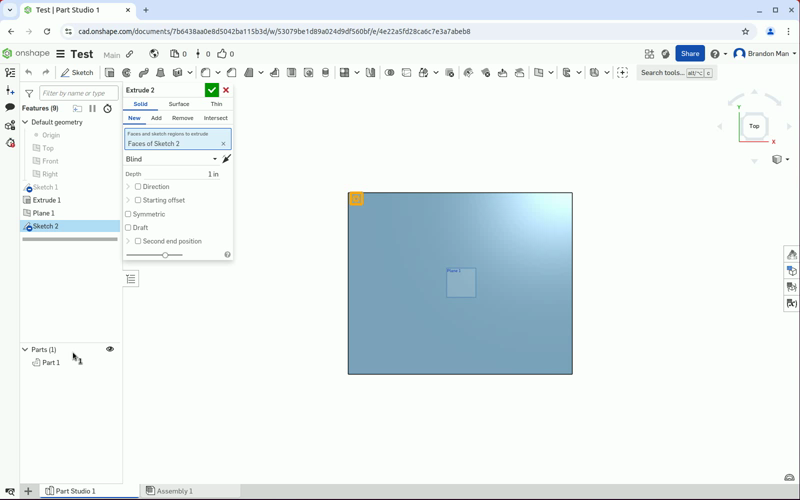
mouse_move(143, 106)
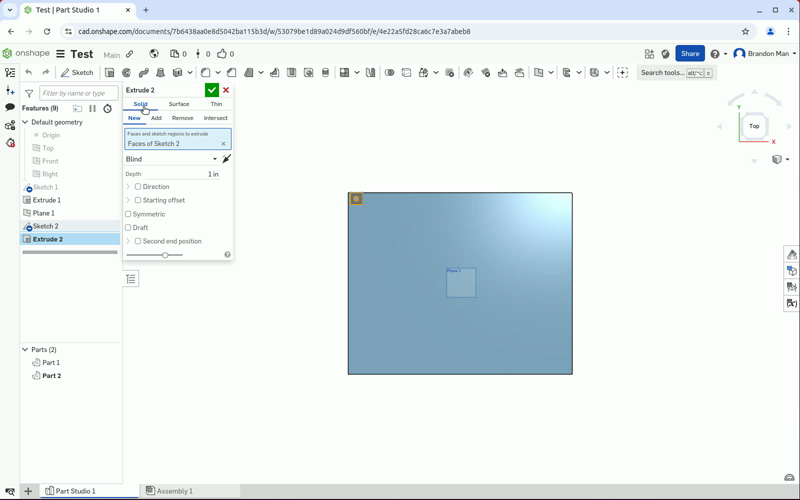
click(143, 106)
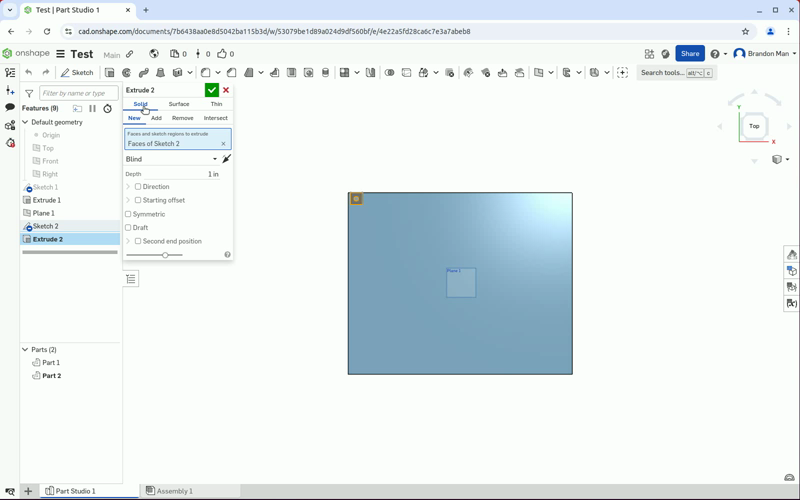
mouse_move(137, 120)
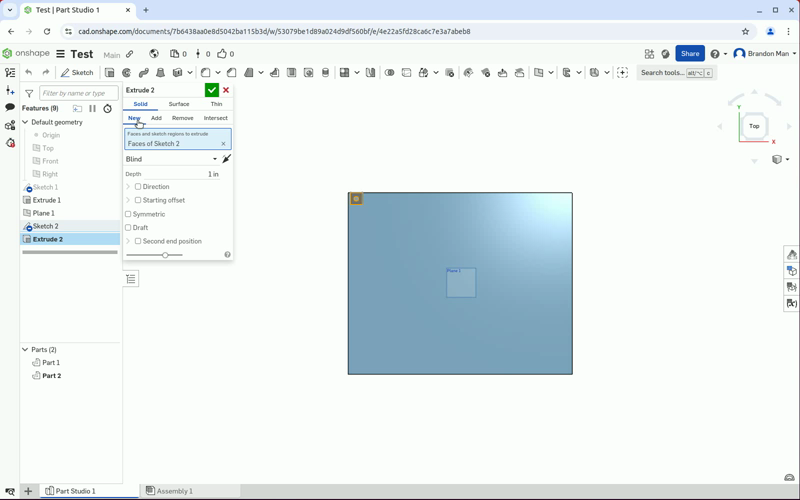
click(137, 120)
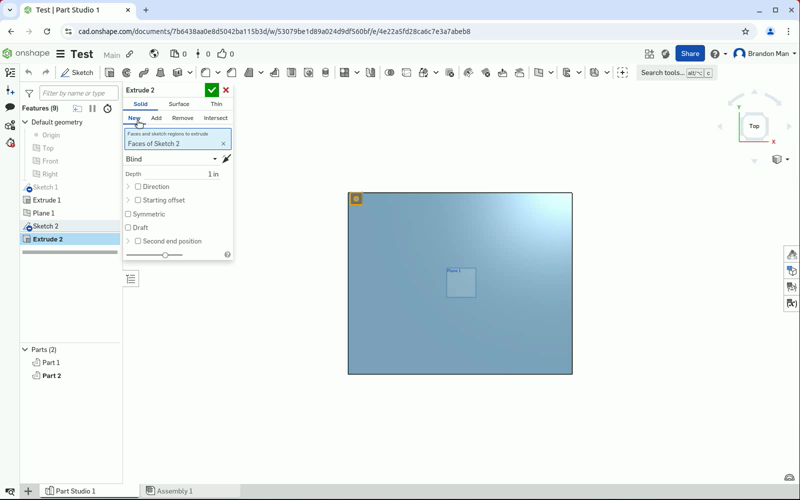
key(tab, 4)
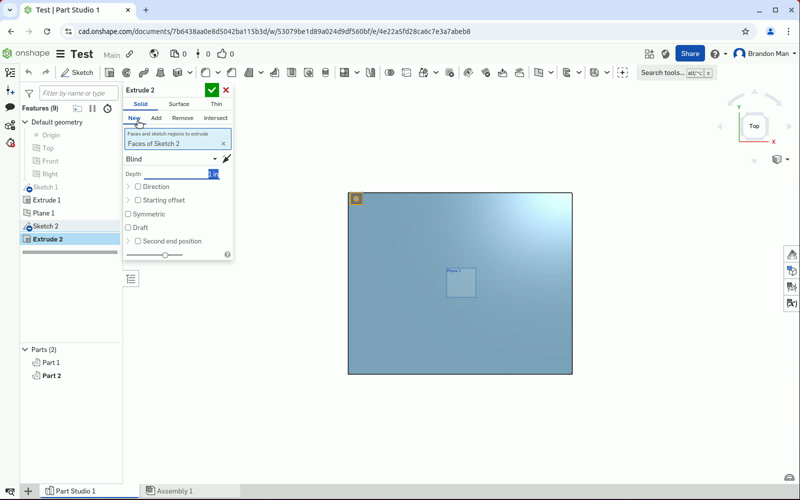
text(1.204)
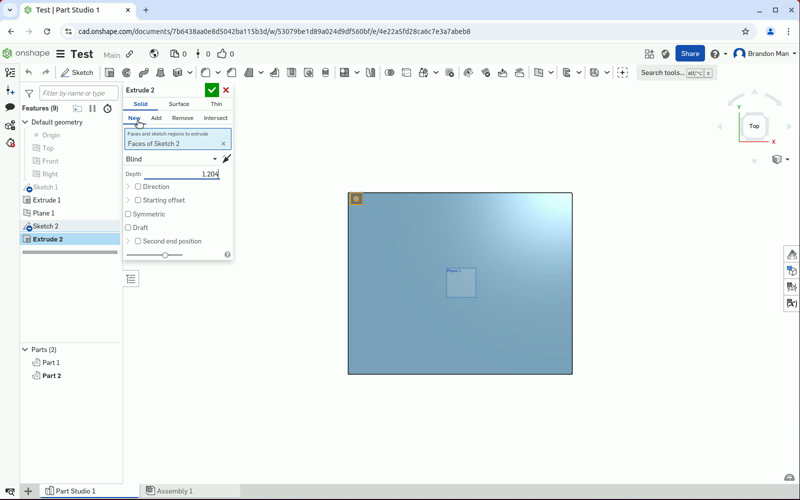
key(enter)
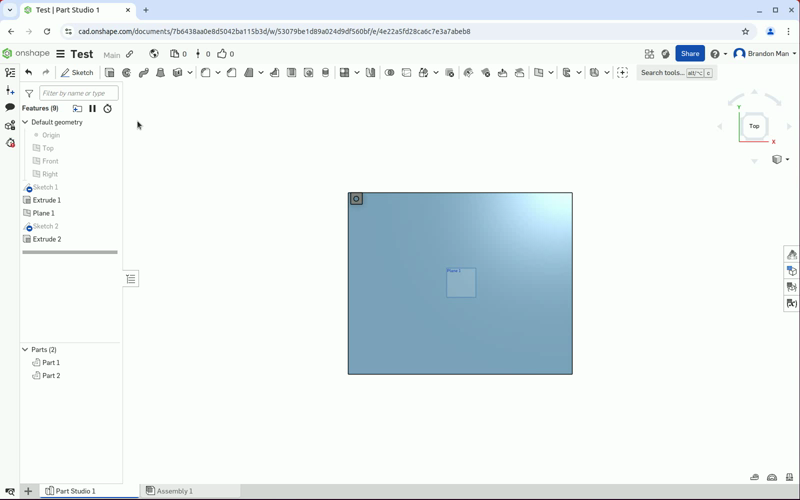
key(shift+h)
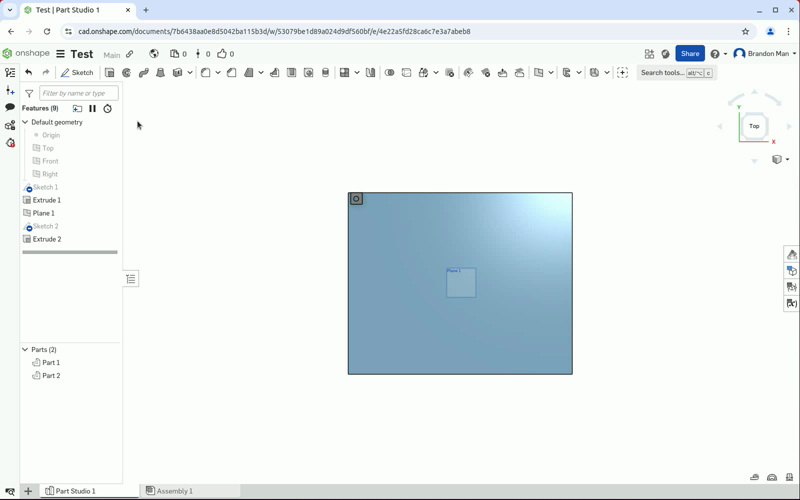
key(shift+h)
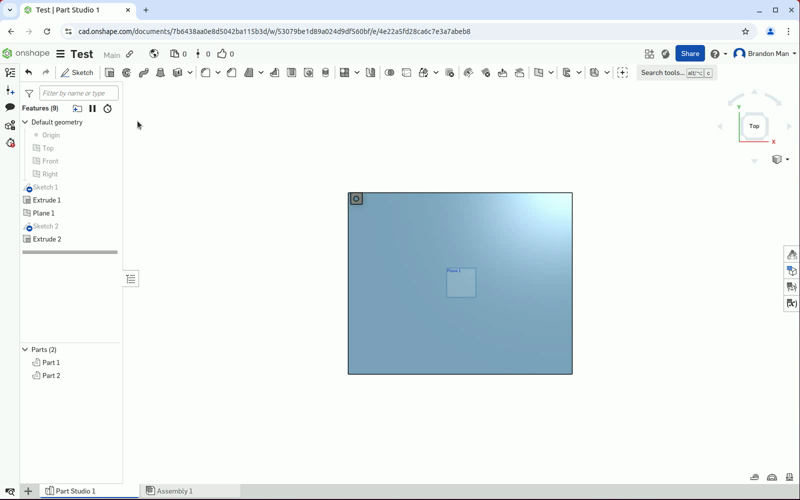
mouse_move(73, 189)
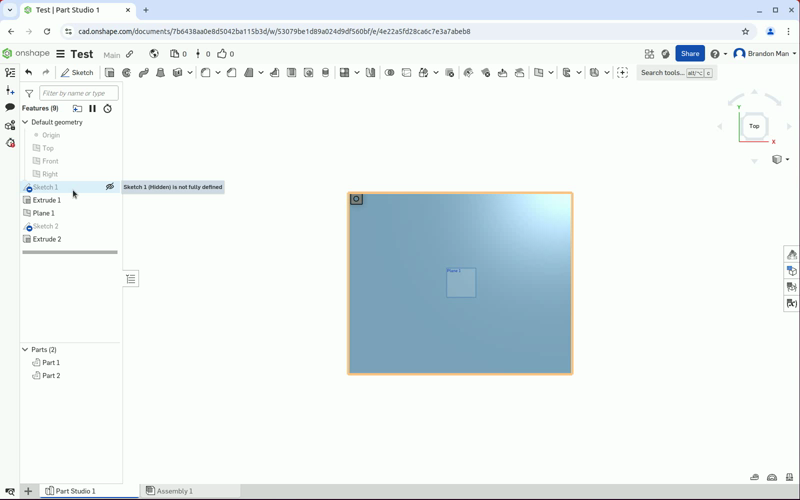
click(73, 189)
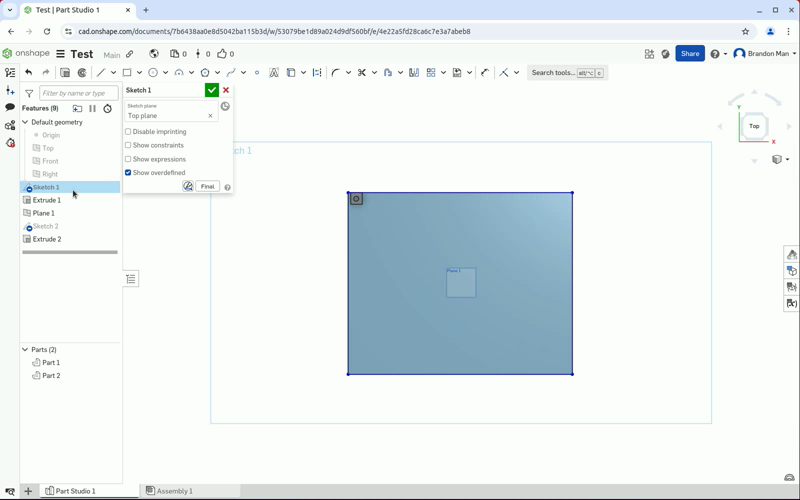
mouse_move(229, 92)
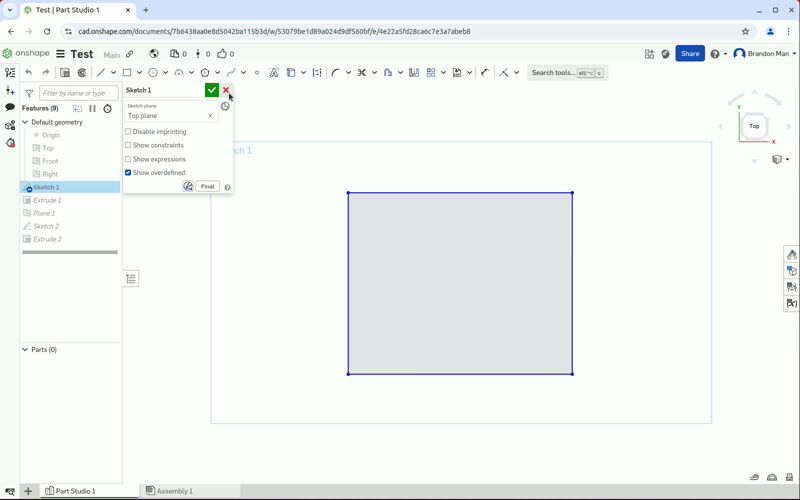
click(229, 92)
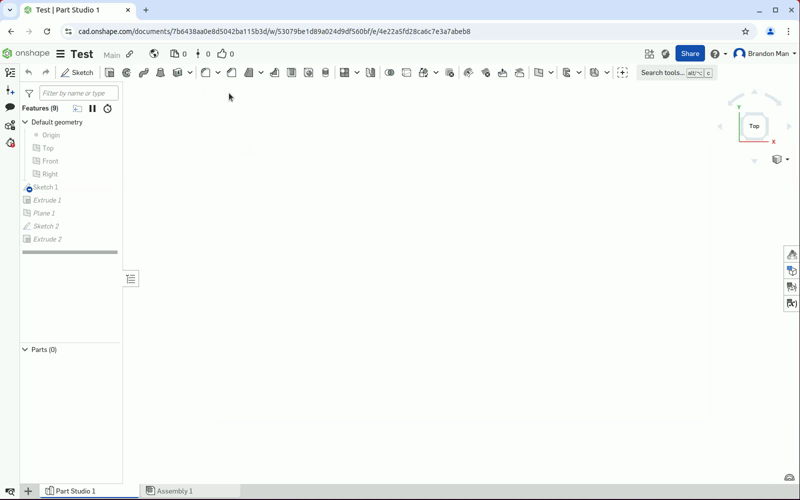
key(shift+s)
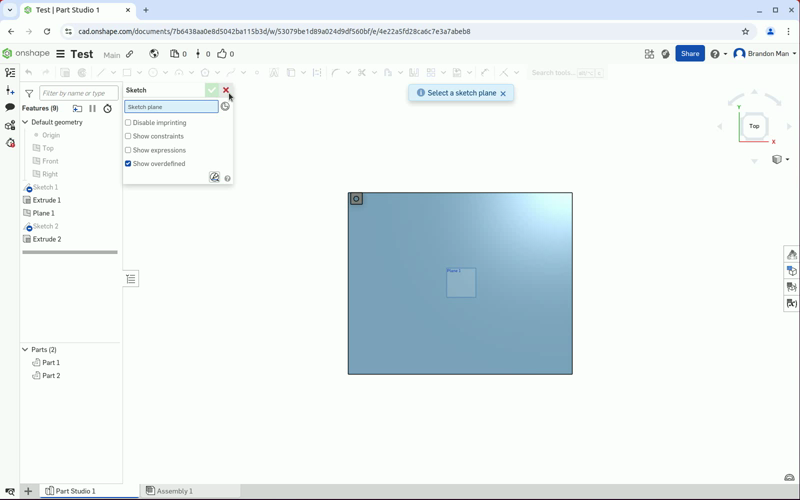
mouse_move(73, 215)
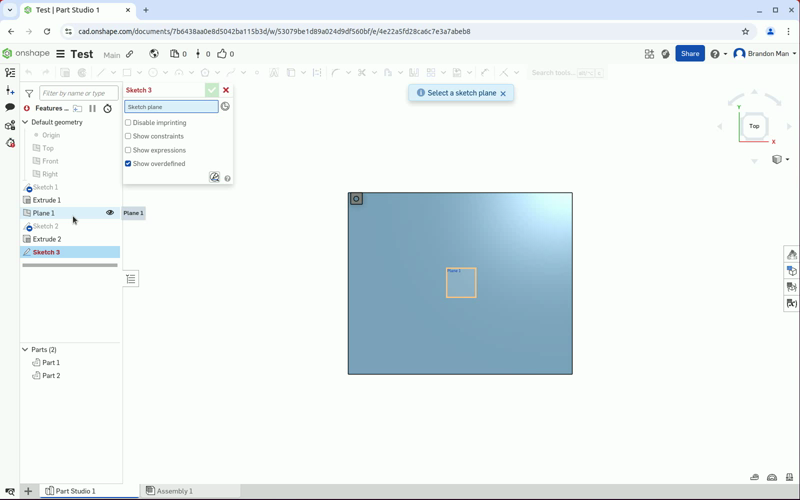
click(73, 215)
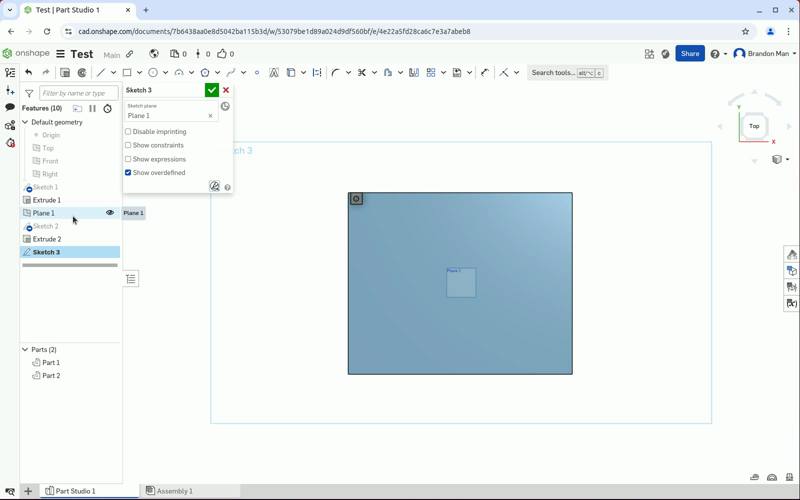
mouse_move(73, 352)
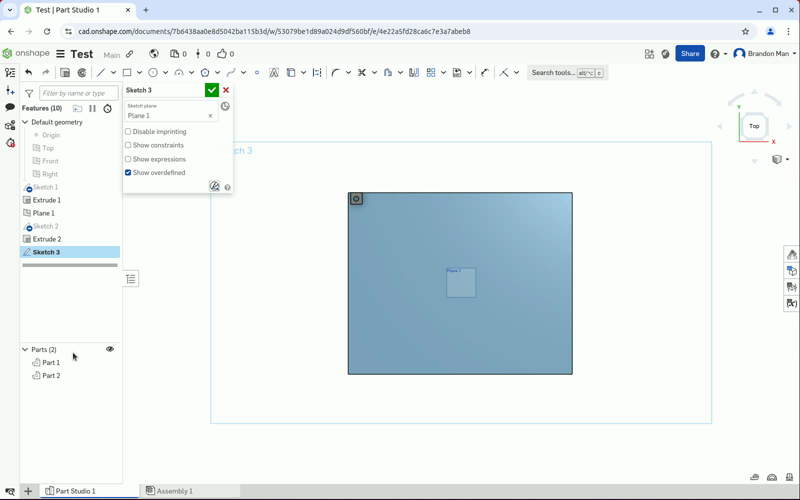
key(y)
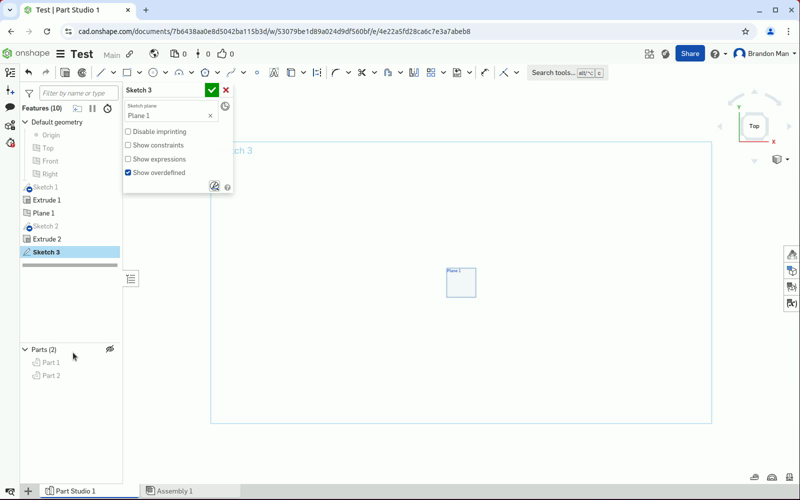
key(l)
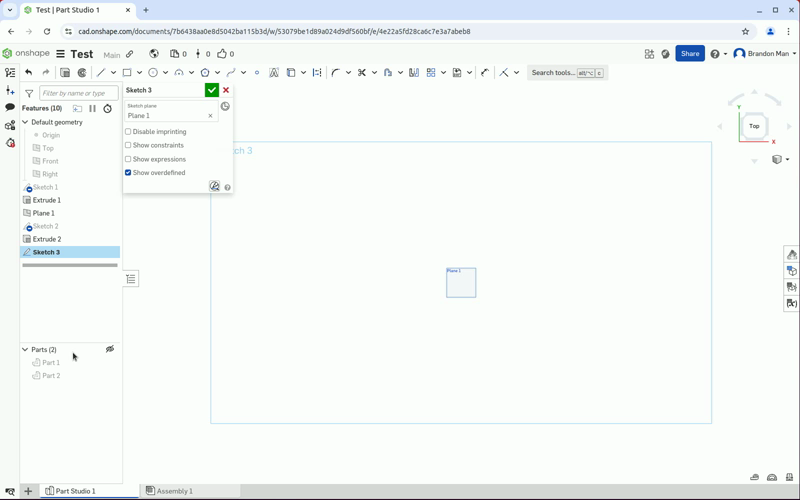
key_down(shift)
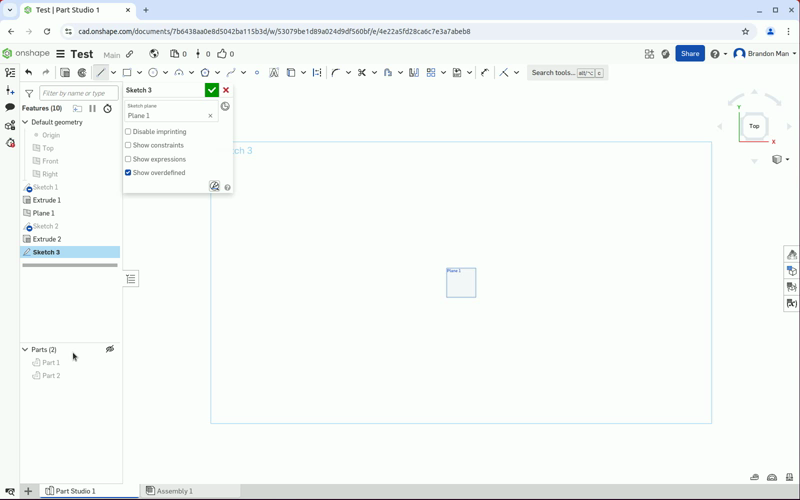
mouse_move(560, 204)
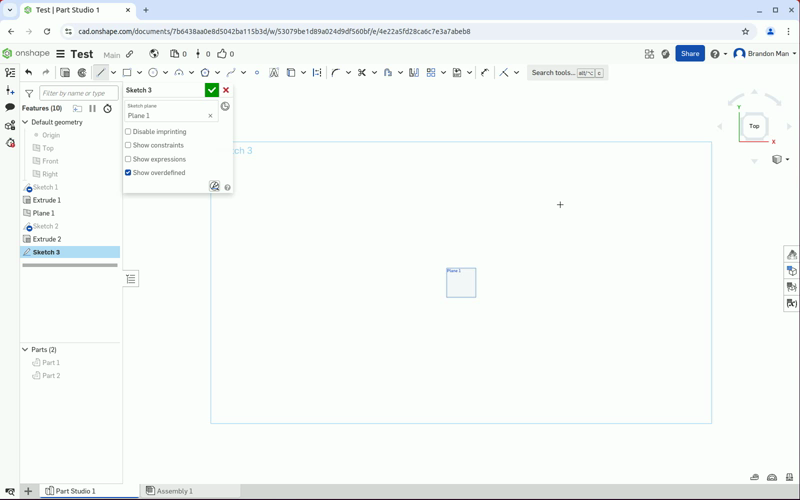
click(560, 204)
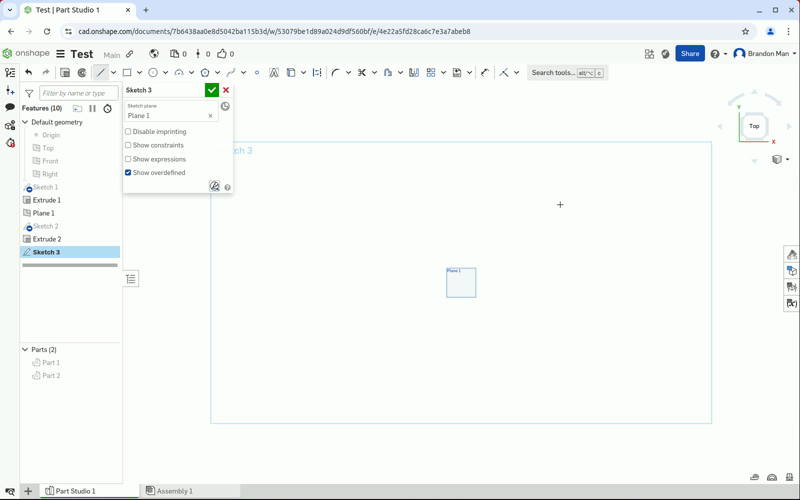
key_up(shift)
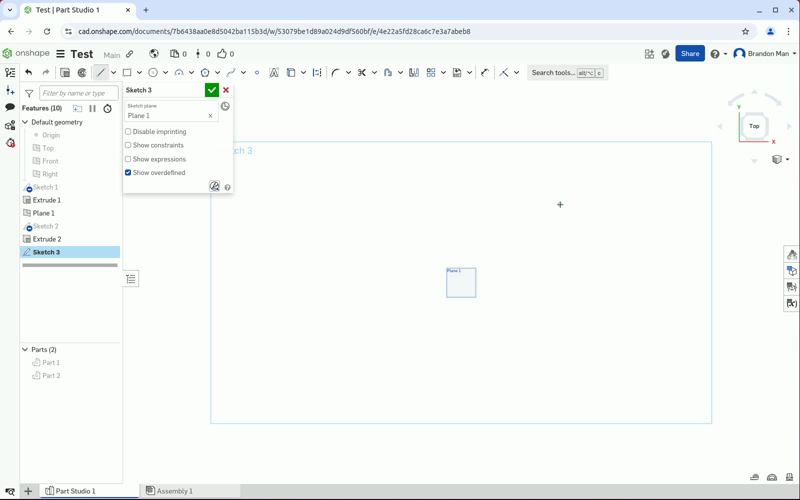
key_down(shift)
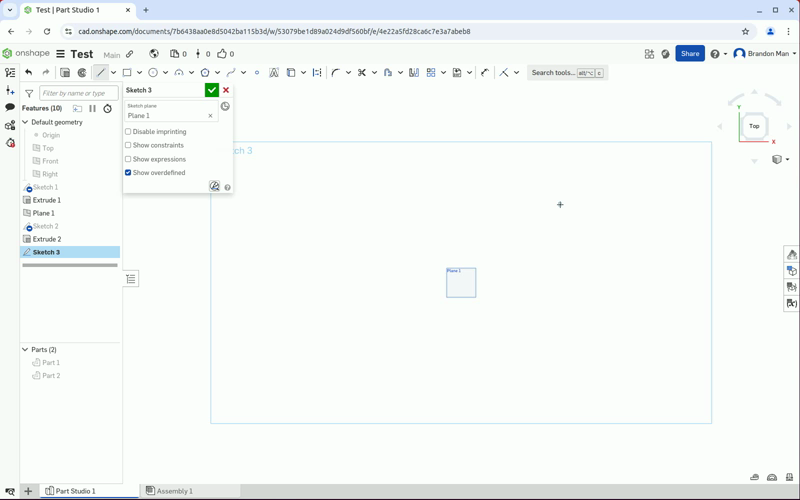
mouse_move(589, 204)
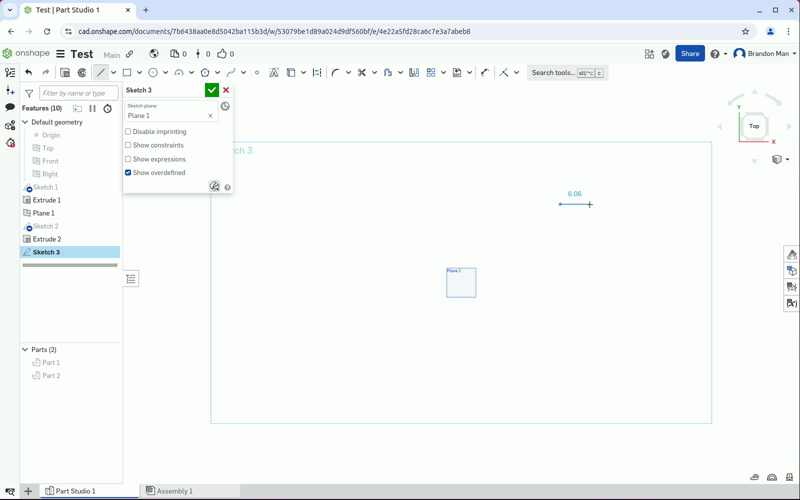
mouse_move(572, 204)
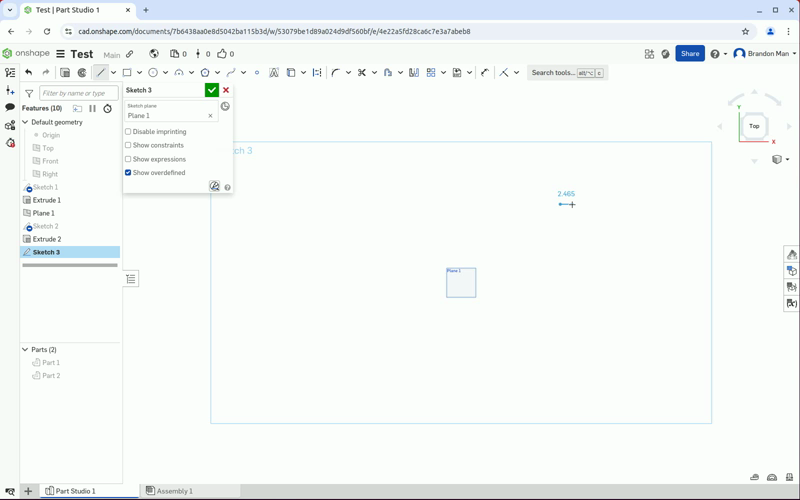
click(572, 204)
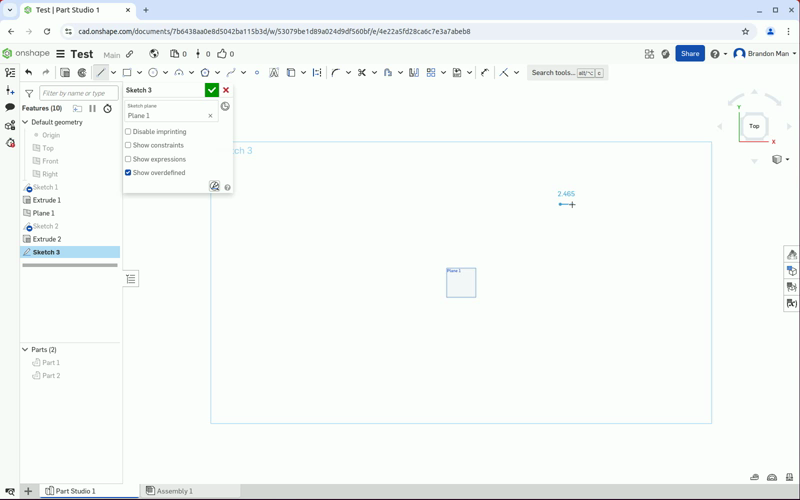
key_up(shift)
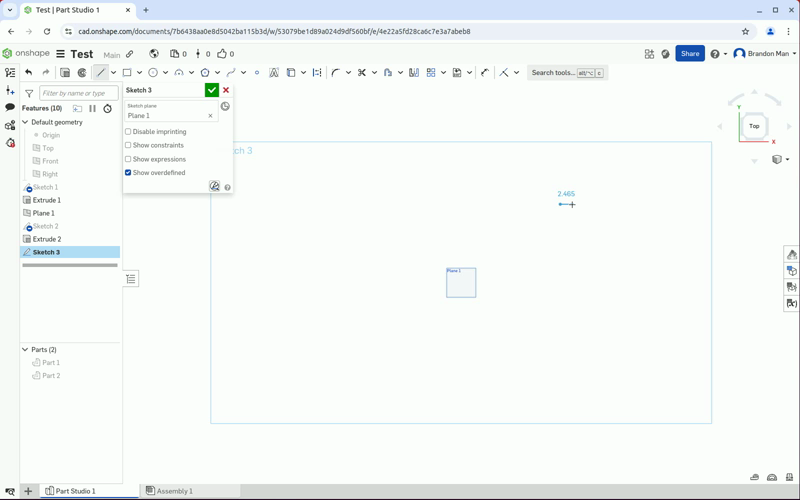
key_down(shift)
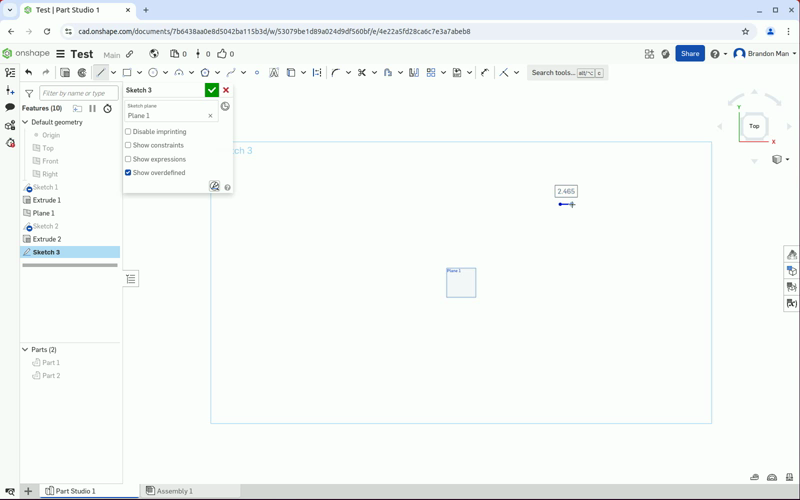
mouse_move(589, 204)
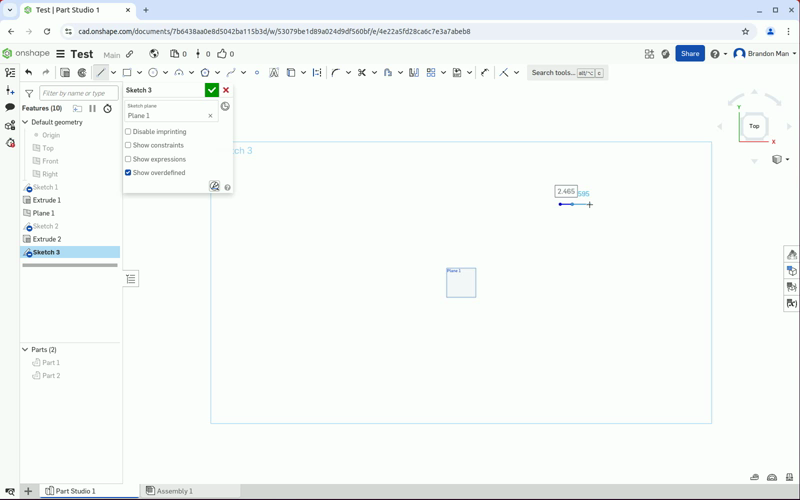
mouse_move(572, 192)
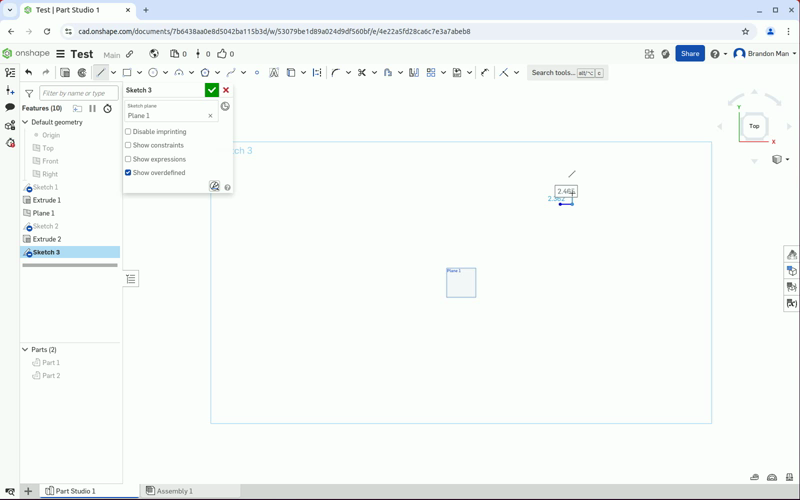
click(572, 192)
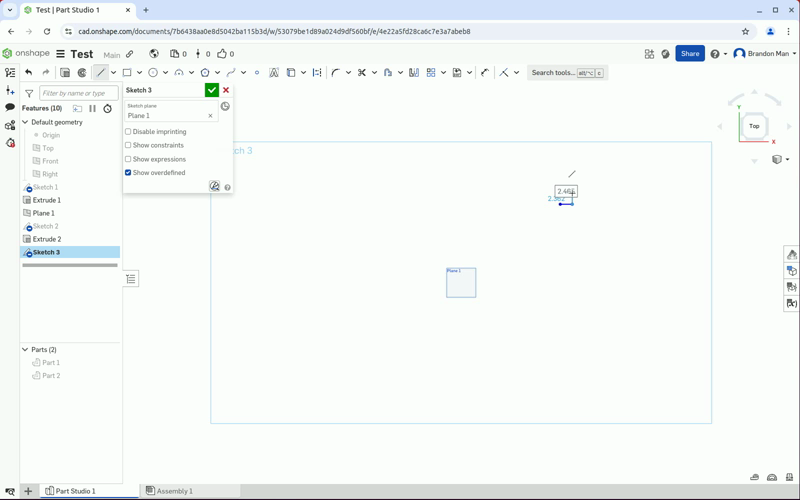
key_up(shift)
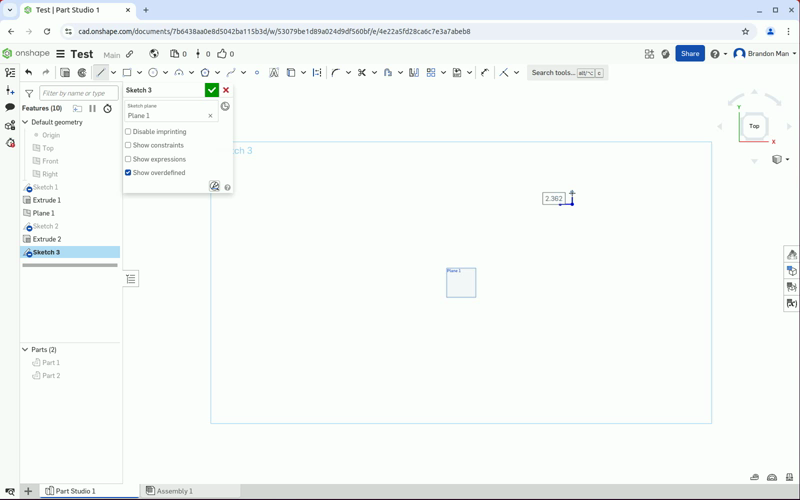
key_down(shift)
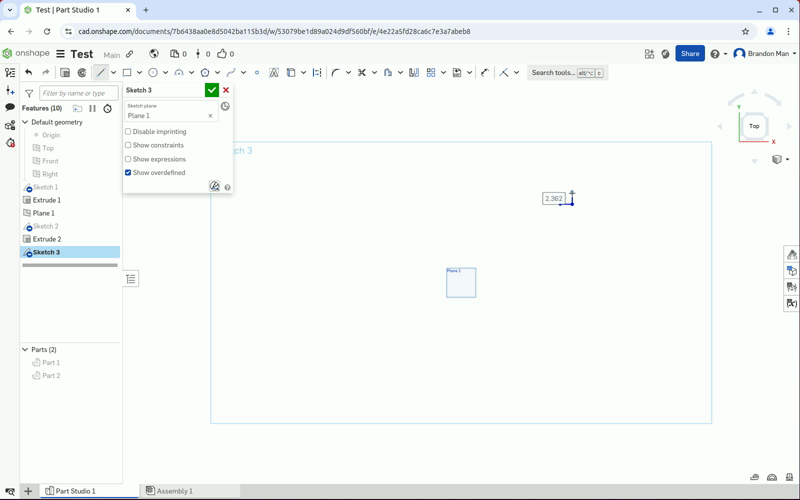
mouse_move(589, 192)
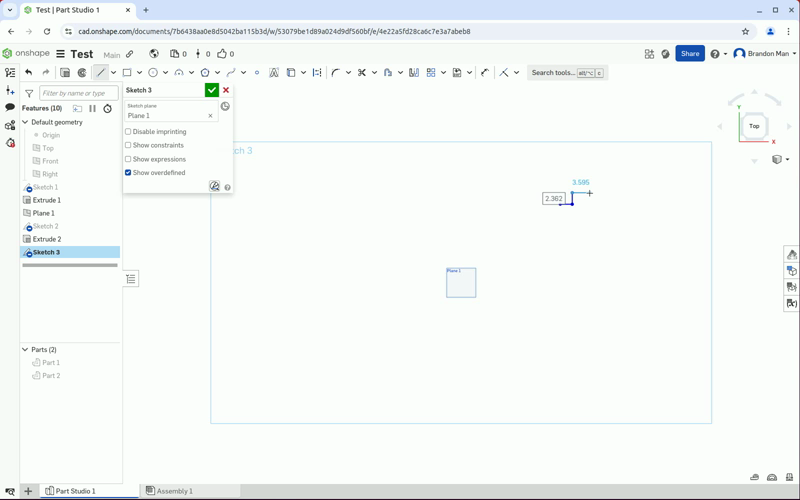
mouse_move(560, 192)
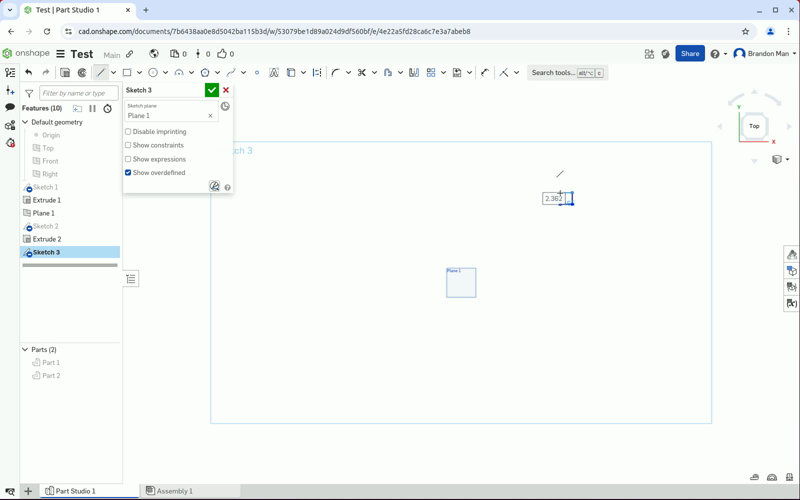
click(560, 192)
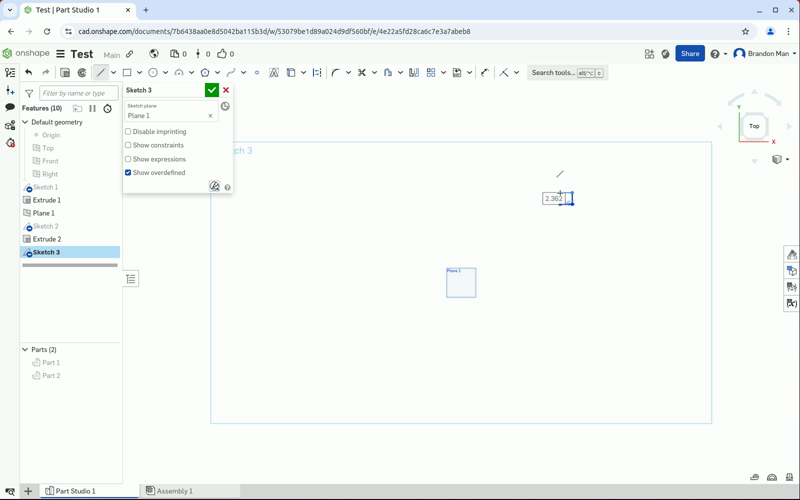
key_up(shift)
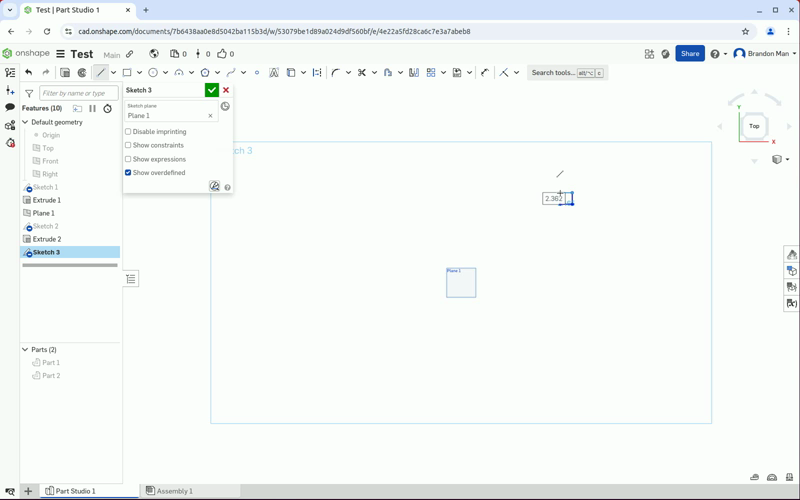
mouse_move(589, 192)
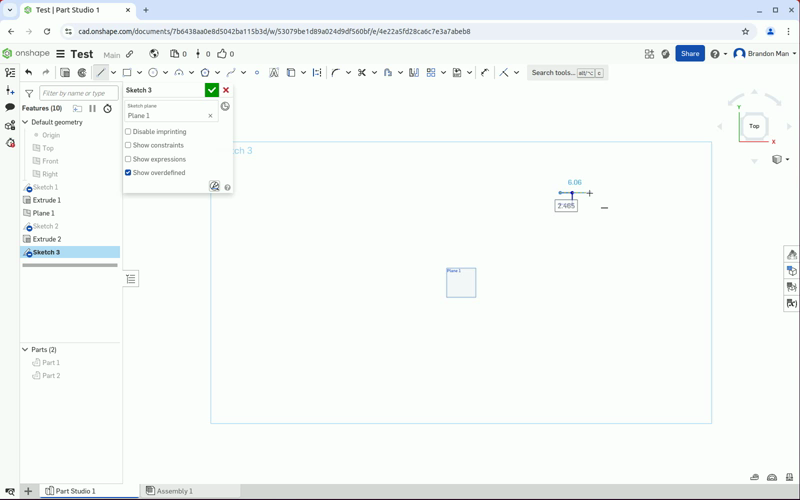
key_down(shift)
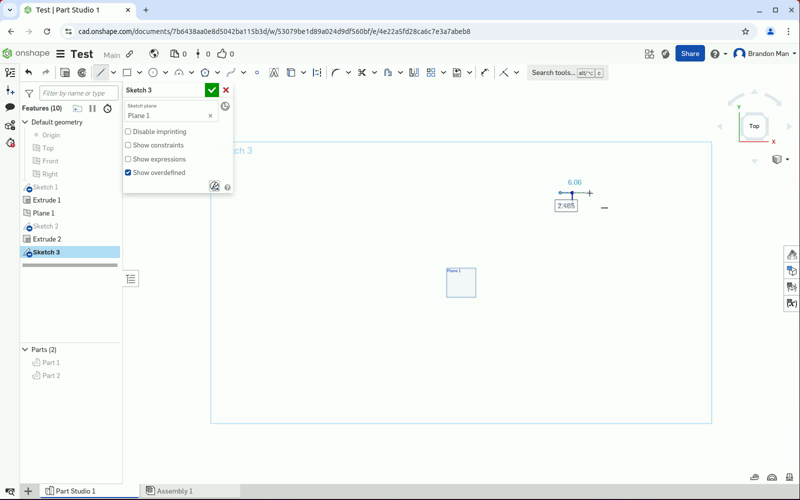
mouse_move(560, 204)
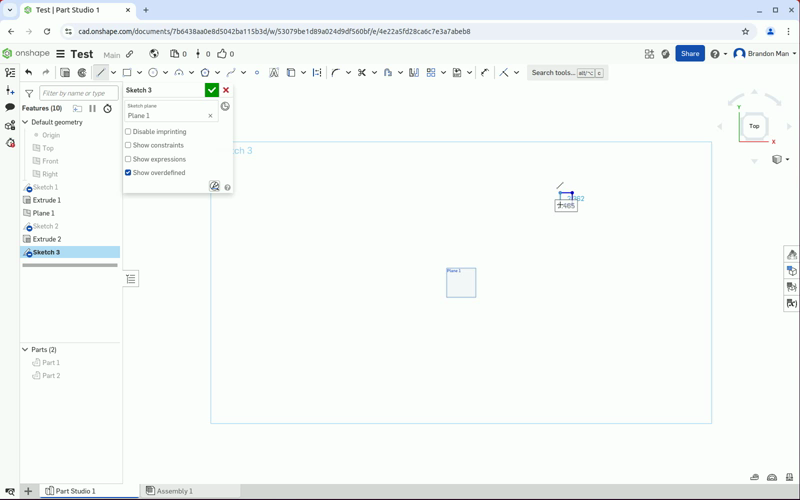
key_up(shift)
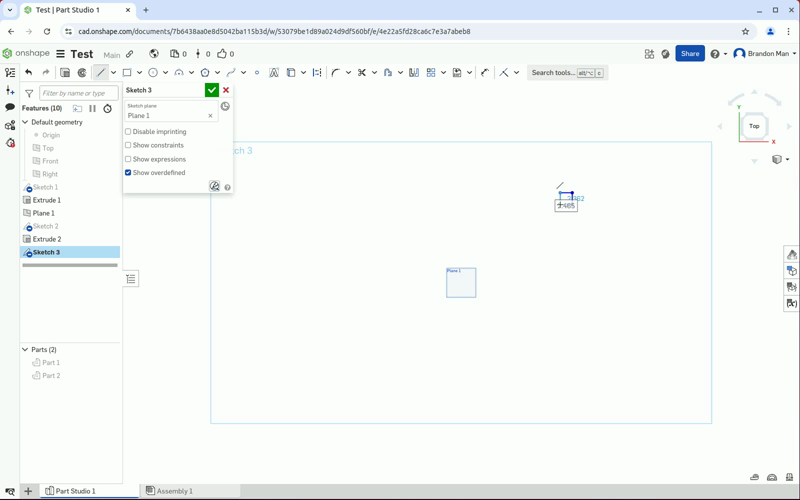
click(560, 204)
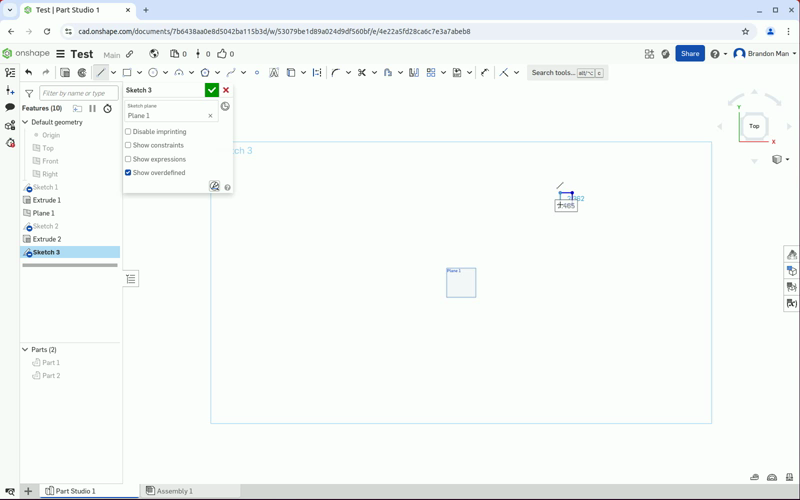
key(esc)
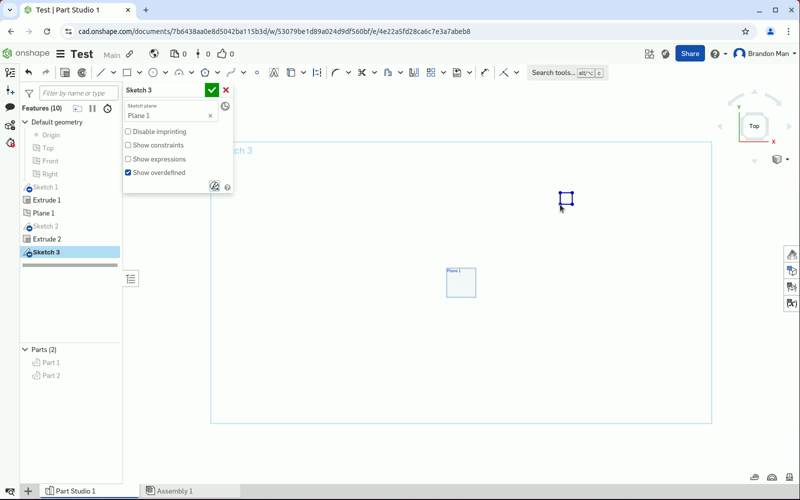
key(c)
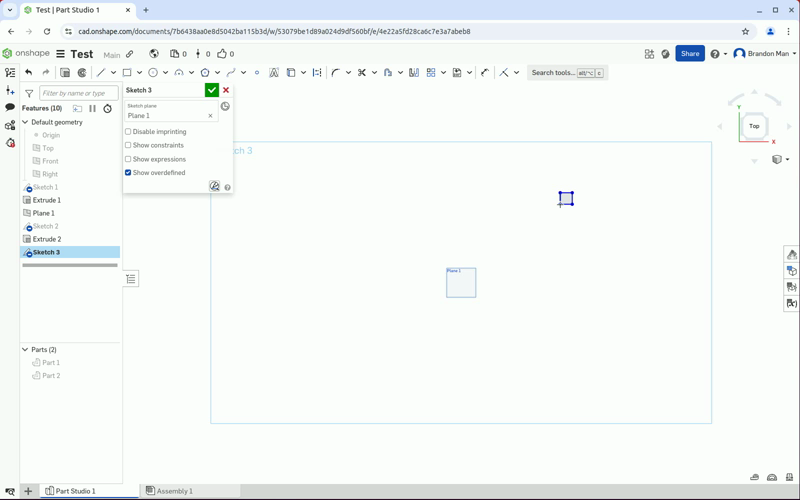
key_down(shift)
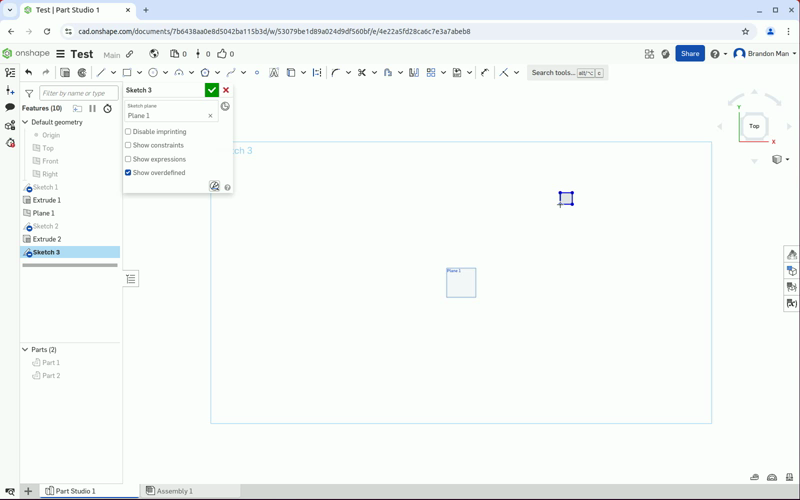
mouse_move(566, 198)
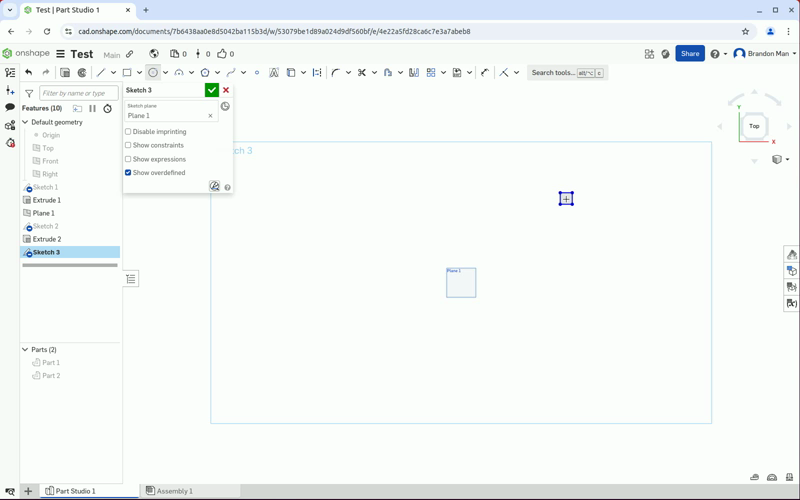
click(566, 198)
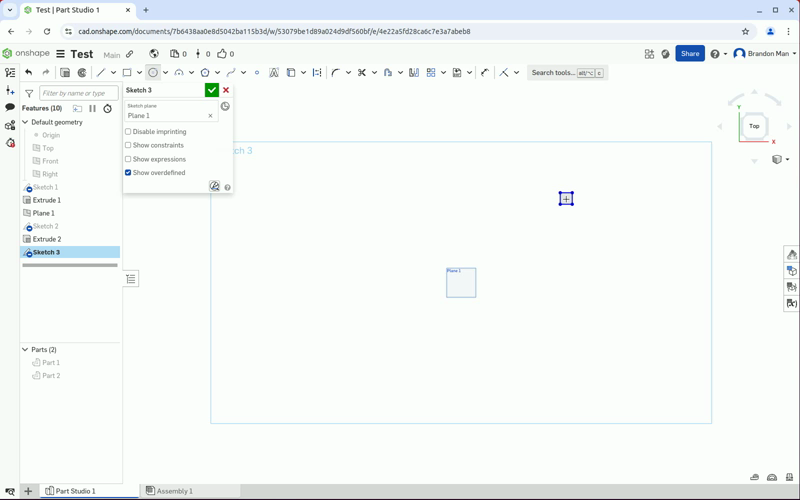
key_up(shift)
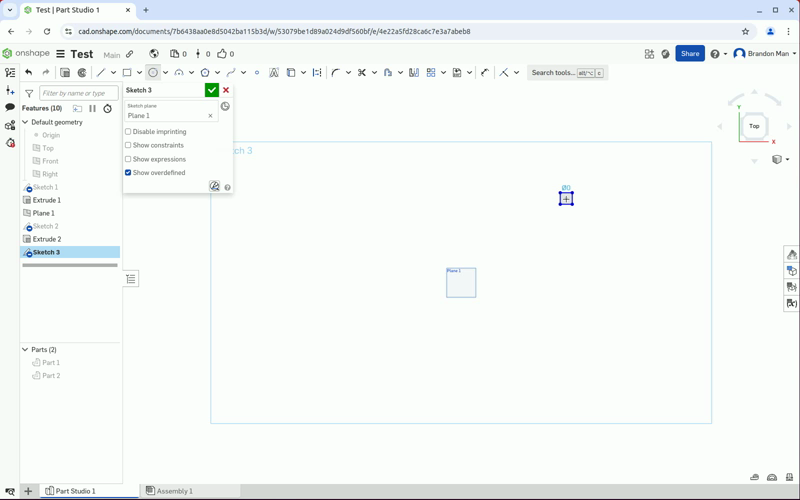
mouse_move(568, 198)
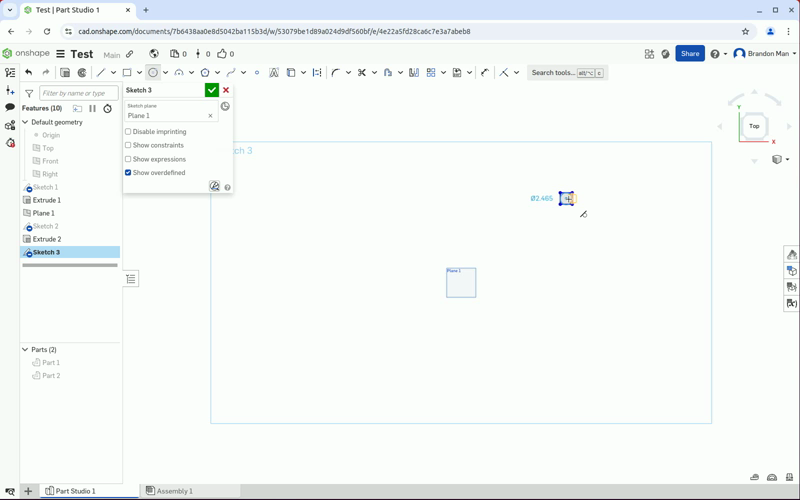
scroll(6)
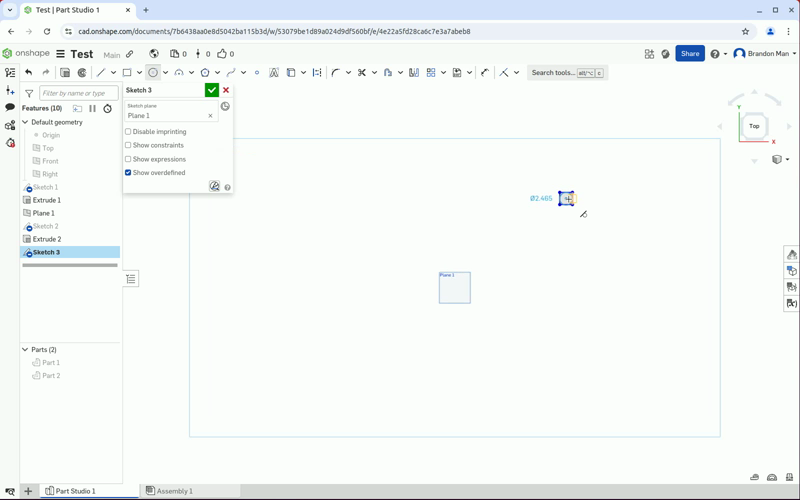
scroll(6)
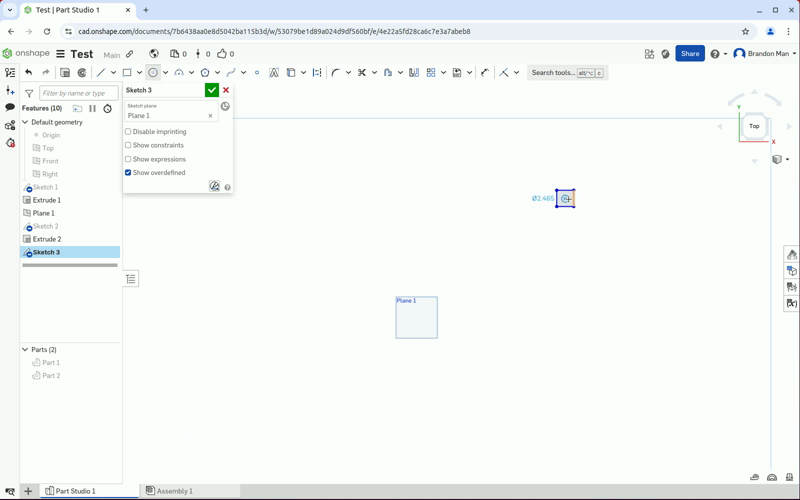
scroll(6)
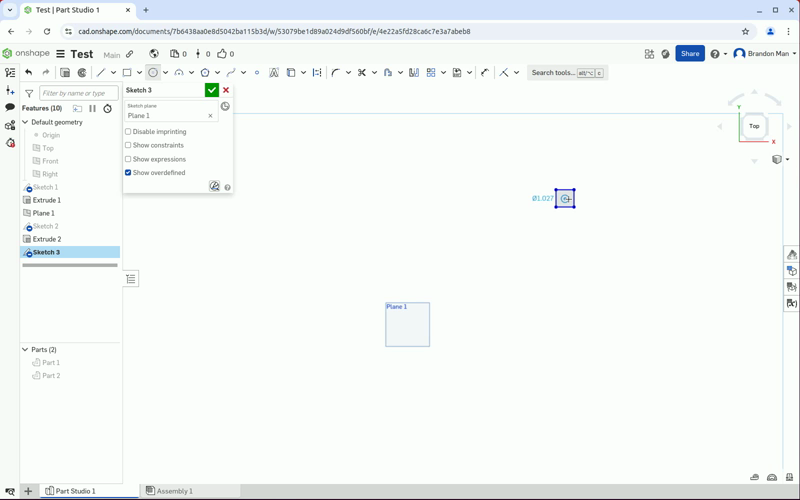
scroll(6)
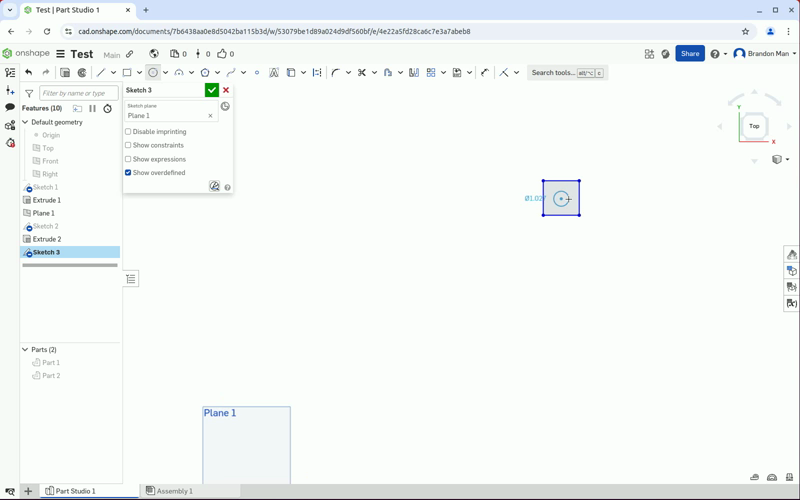
scroll(6)
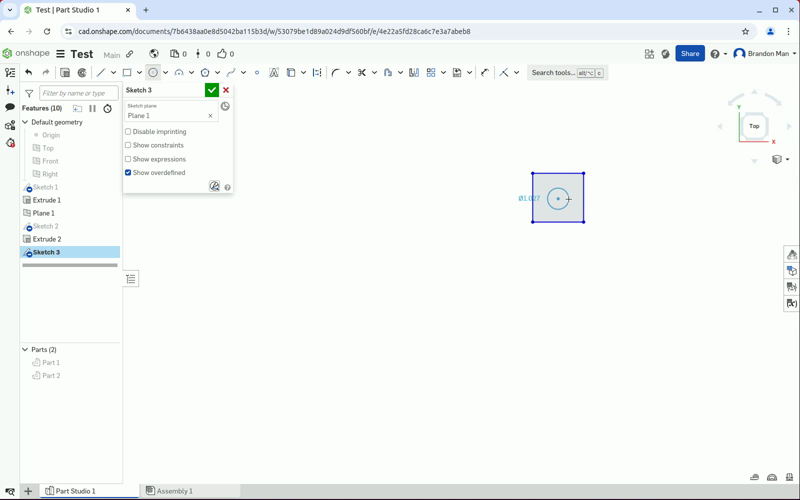
scroll(6)
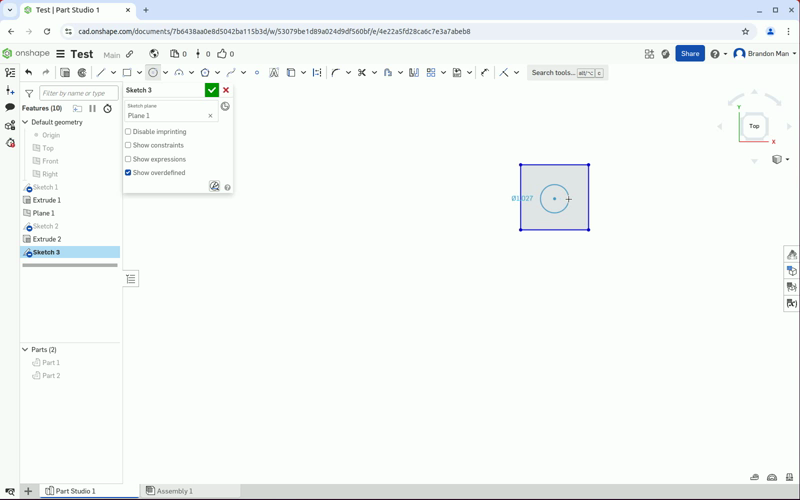
scroll(6)
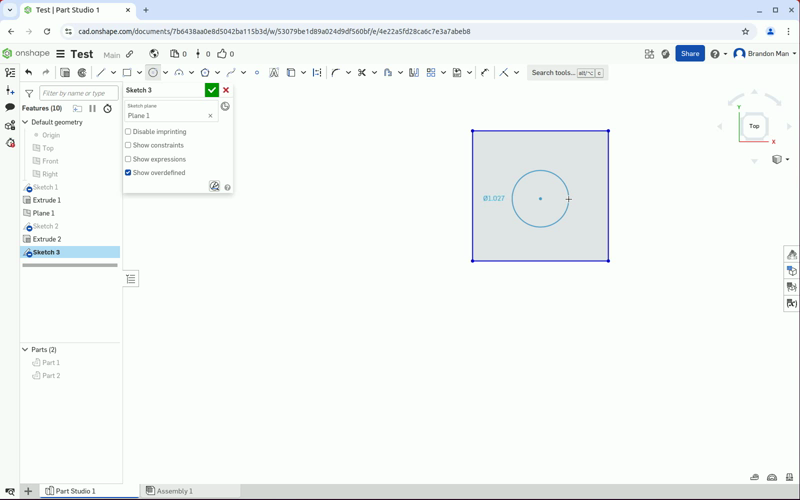
click(568, 198)
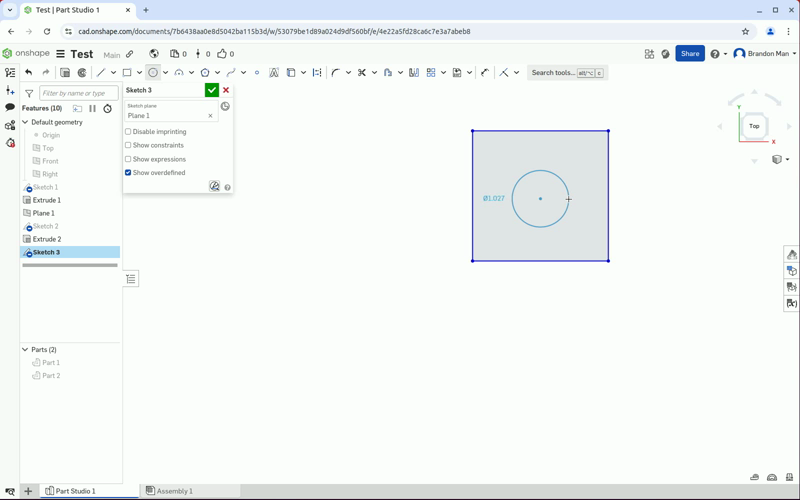
scroll(-6)
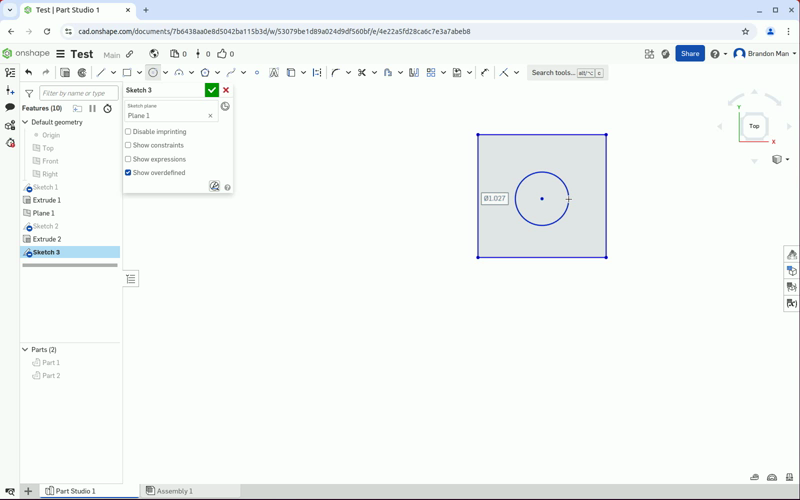
scroll(-6)
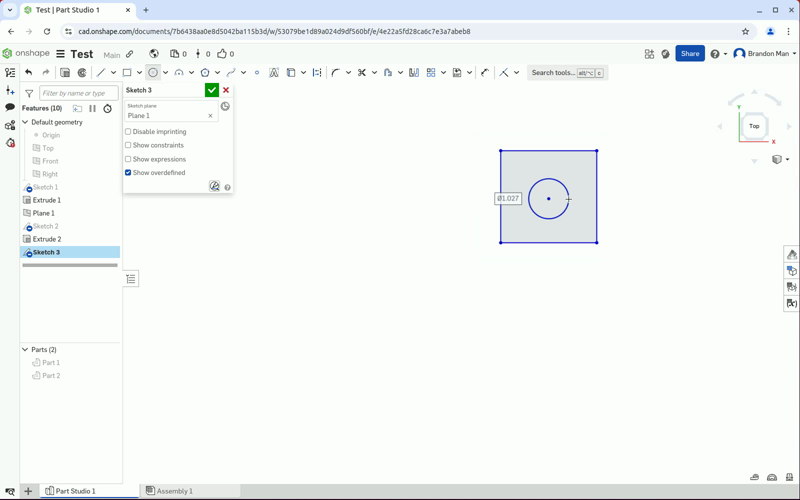
scroll(-6)
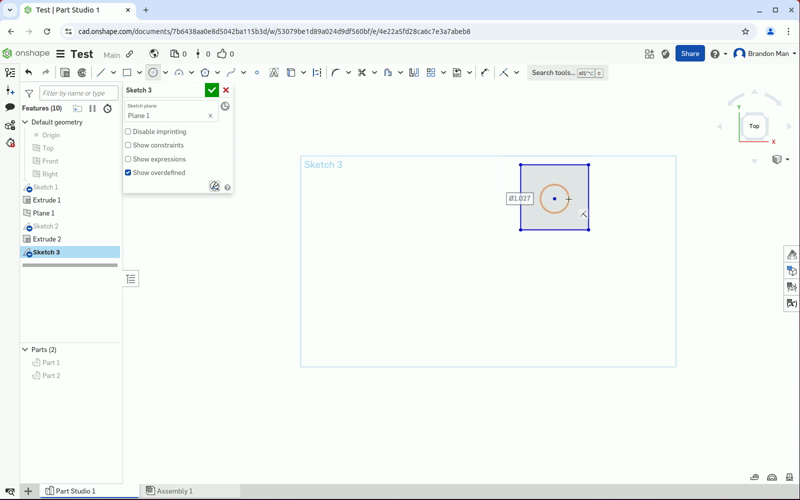
scroll(-6)
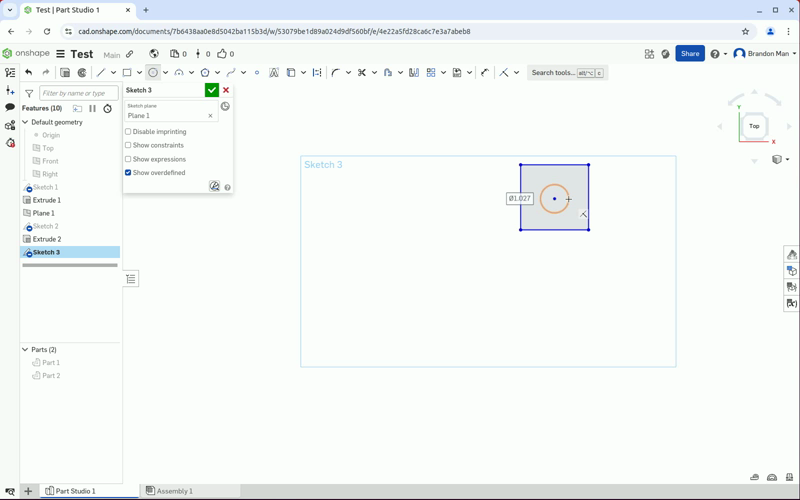
scroll(-6)
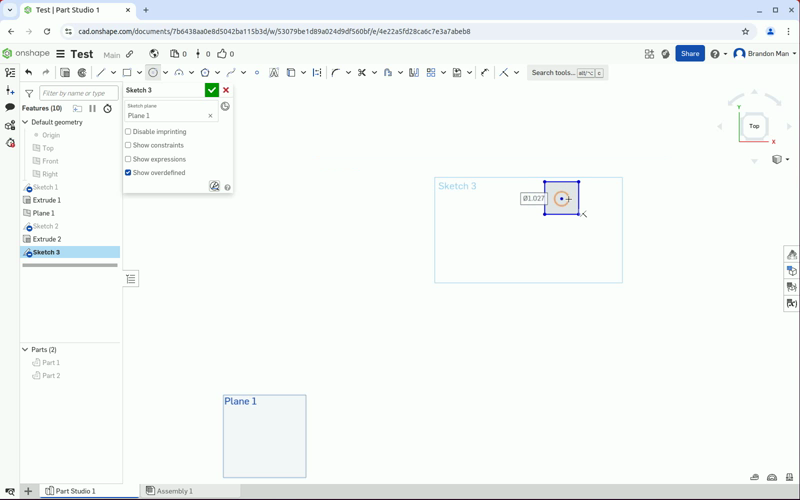
scroll(-6)
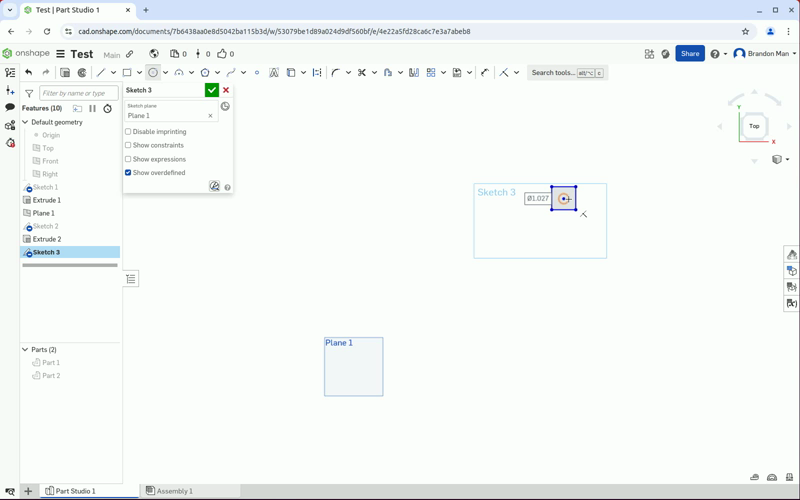
scroll(-6)
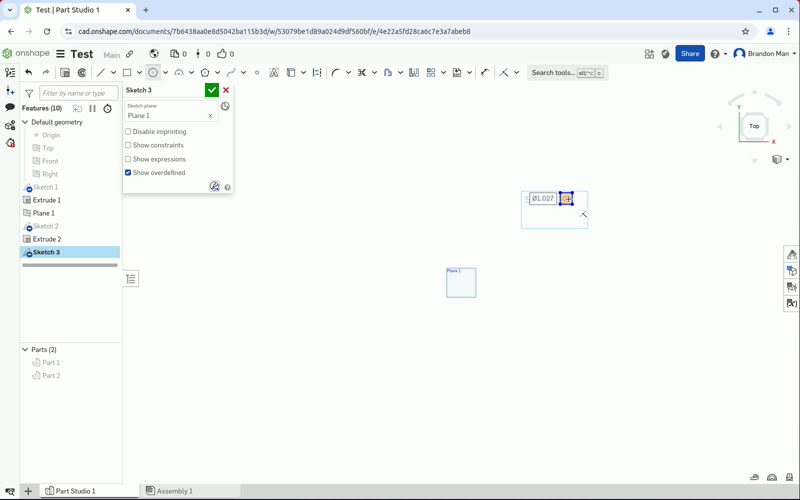
key(esc)
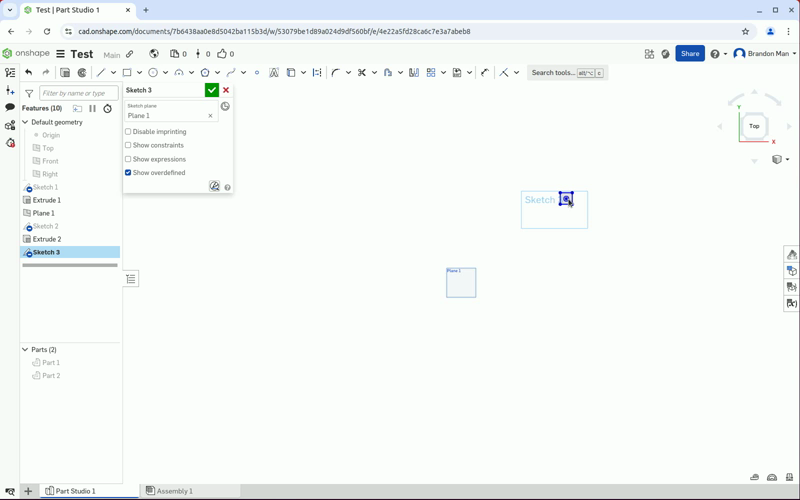
mouse_move(569, 198)
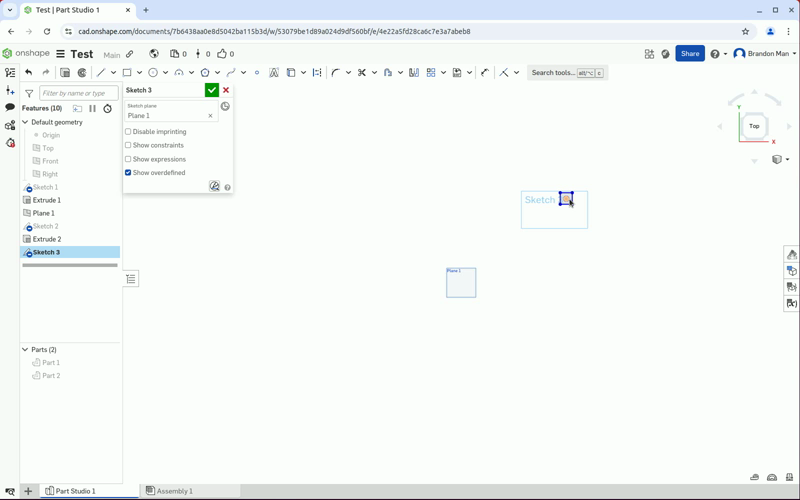
scroll(6)
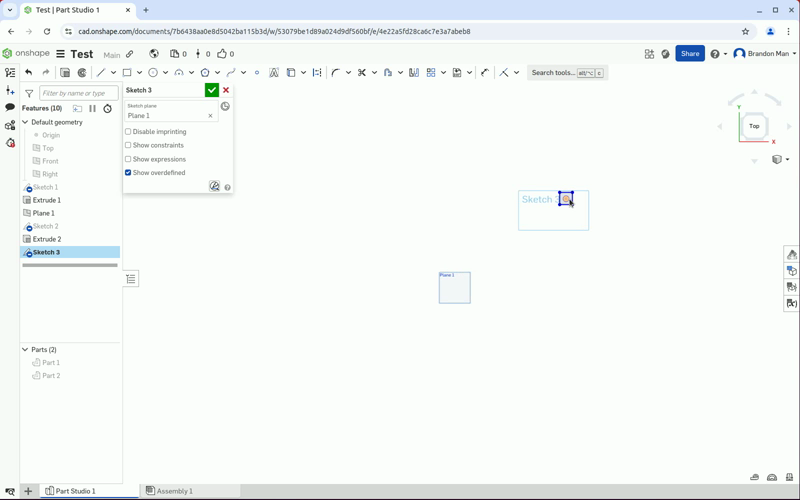
scroll(6)
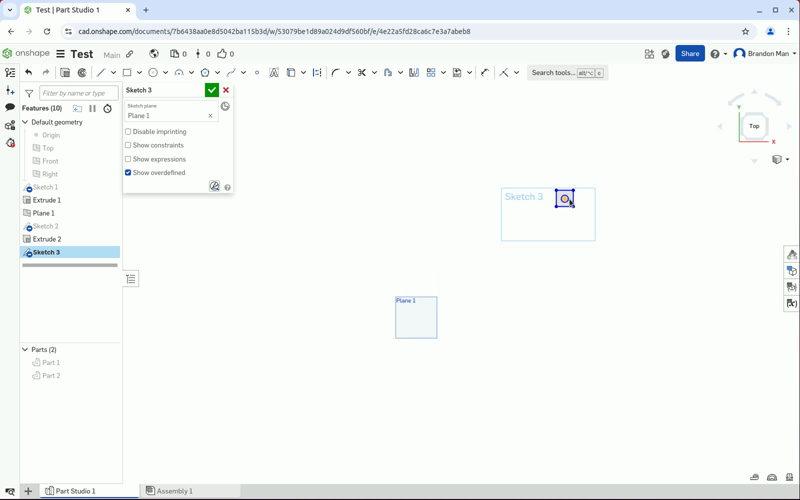
scroll(6)
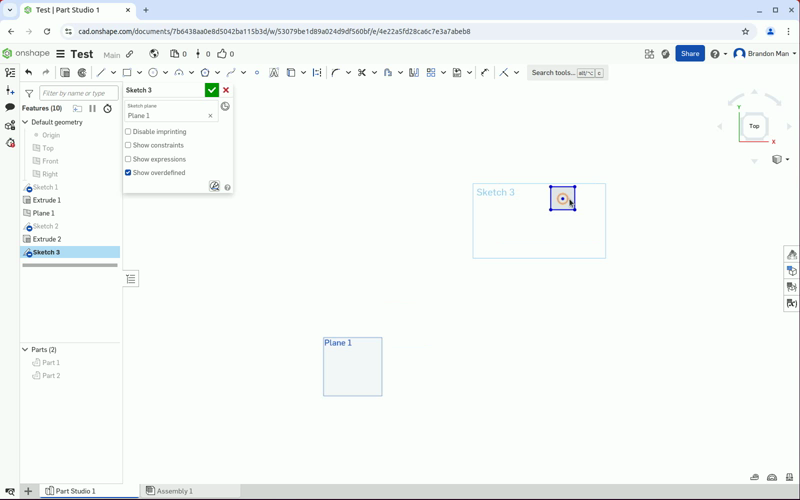
scroll(6)
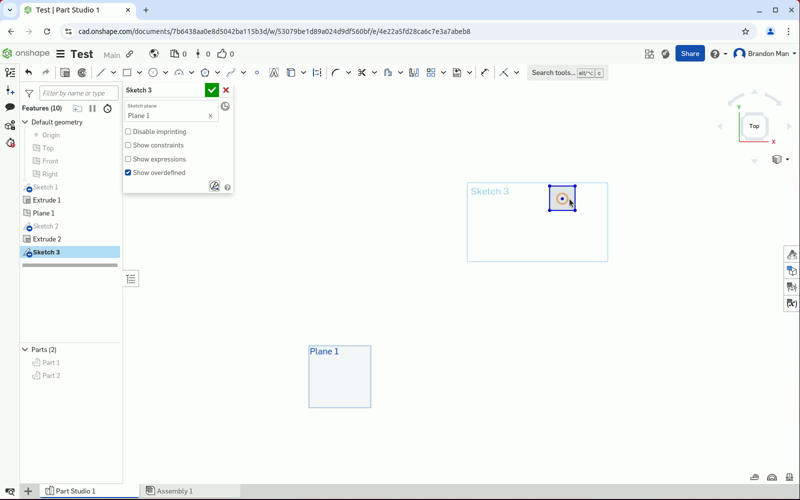
scroll(6)
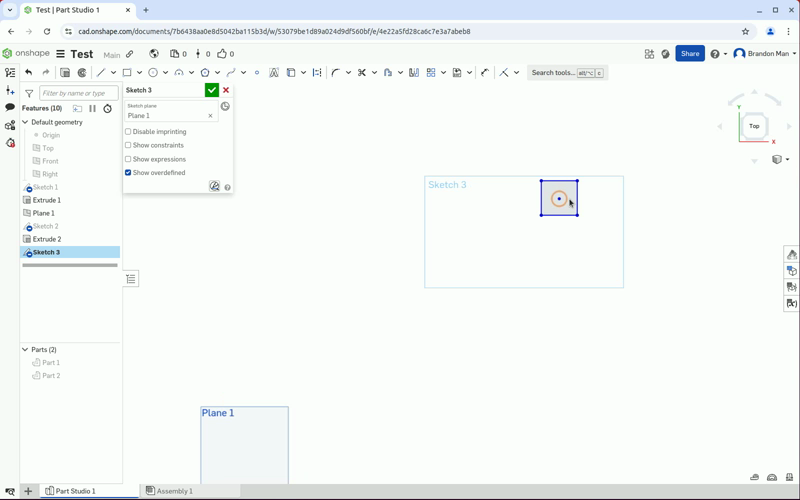
scroll(6)
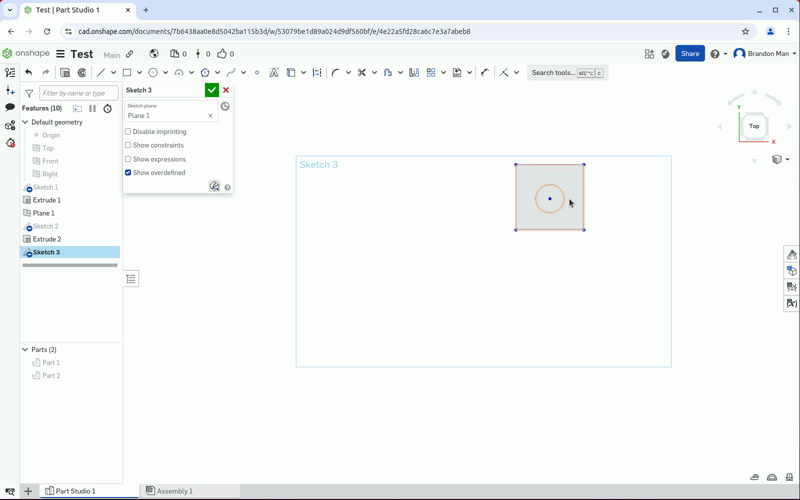
scroll(6)
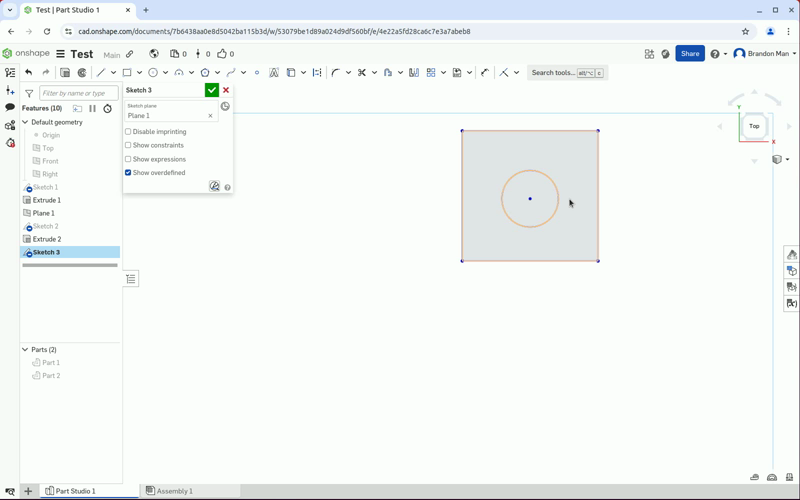
click(569, 198)
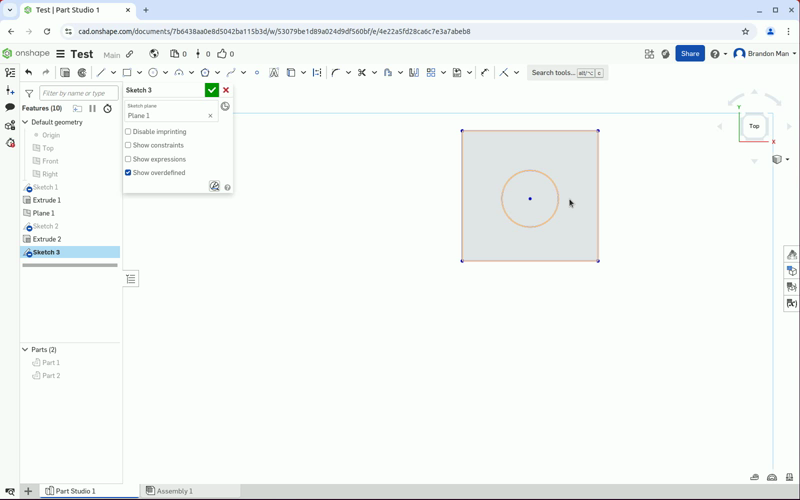
scroll(-6)
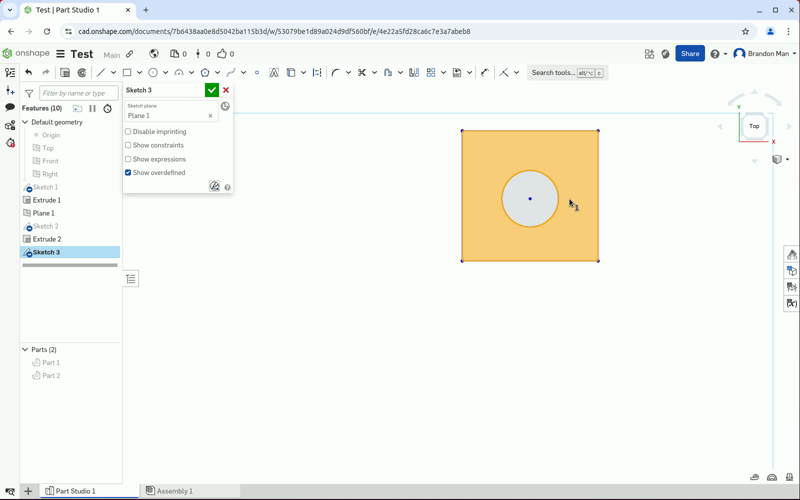
scroll(-6)
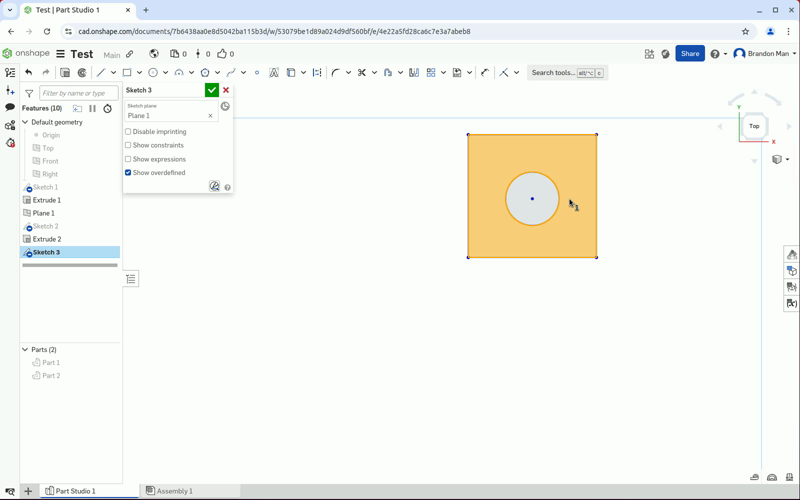
scroll(-6)
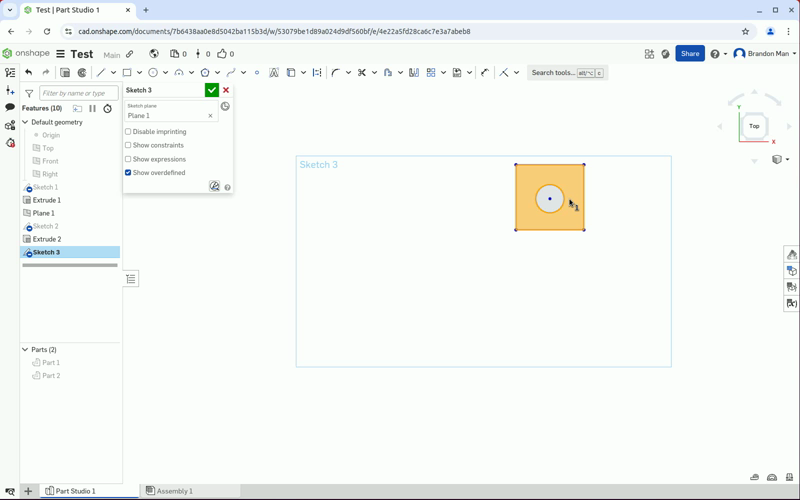
scroll(-6)
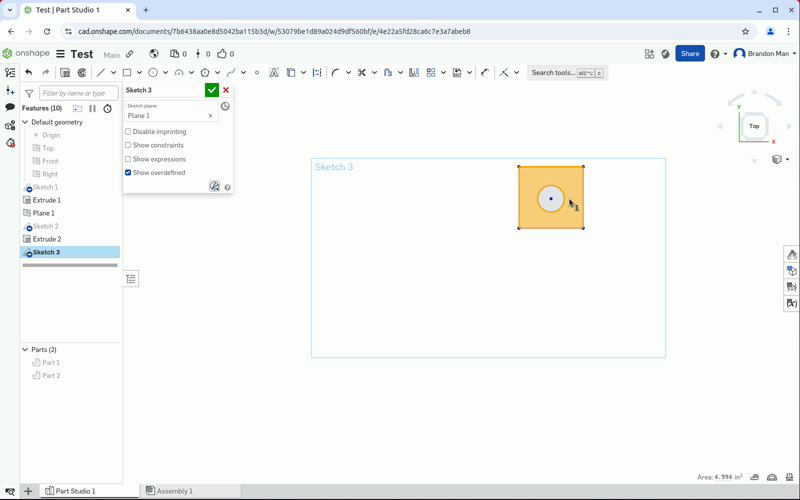
scroll(-6)
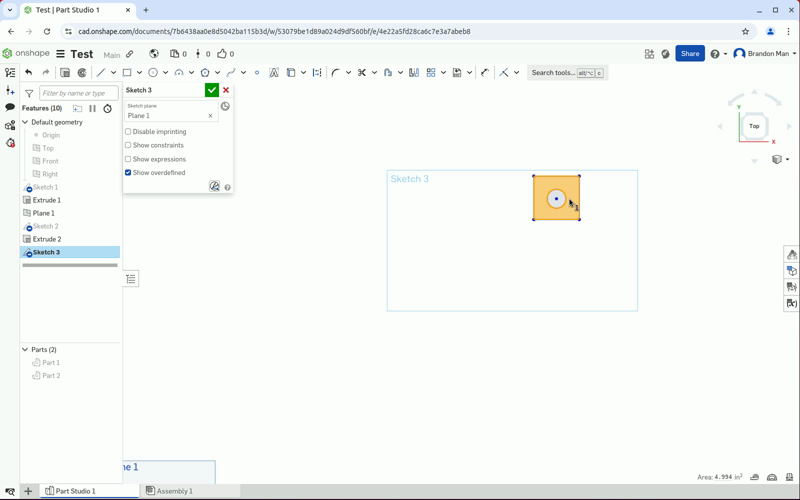
scroll(-6)
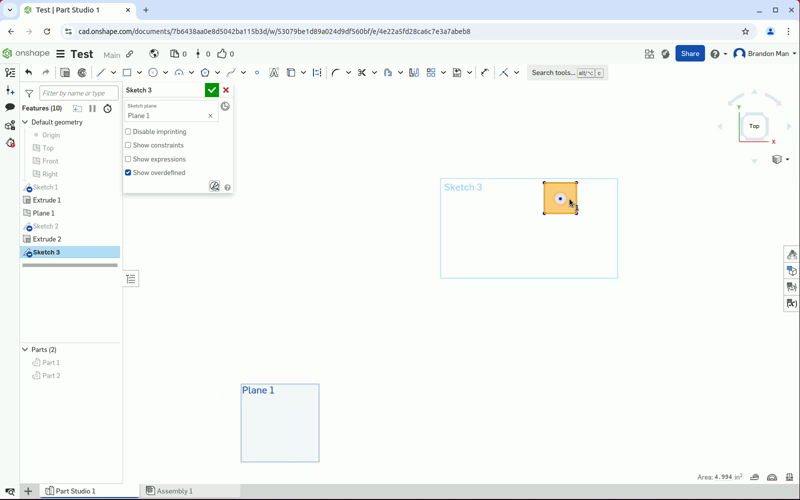
scroll(-6)
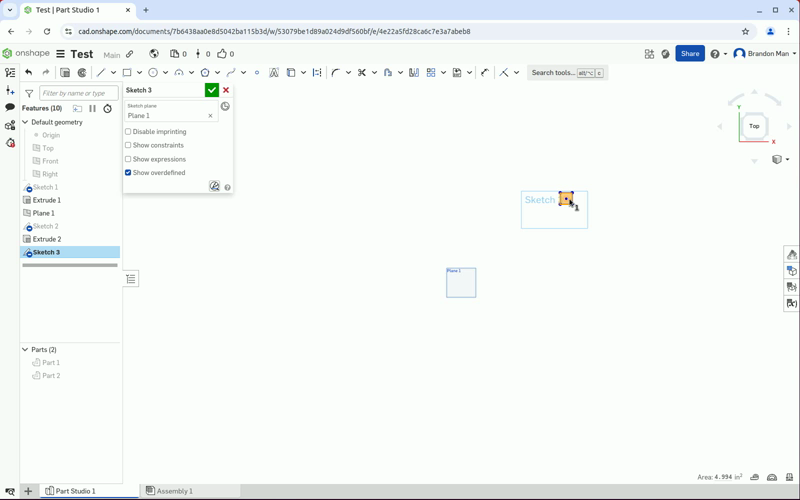
mouse_move(73, 352)
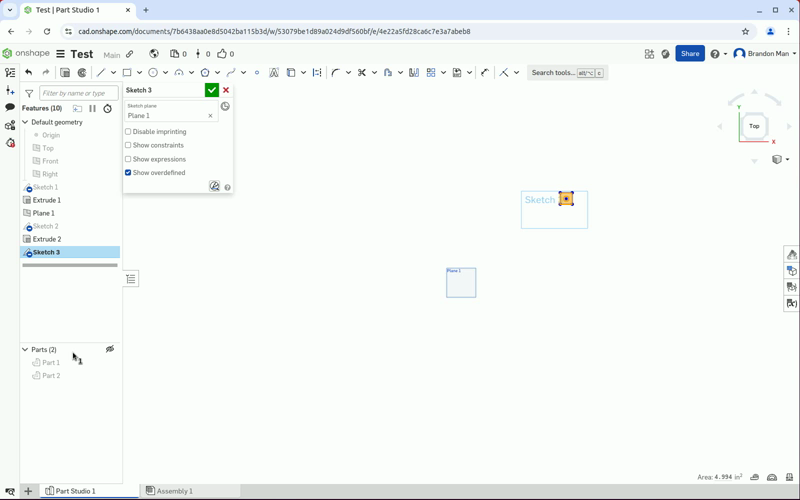
key(shift+y)
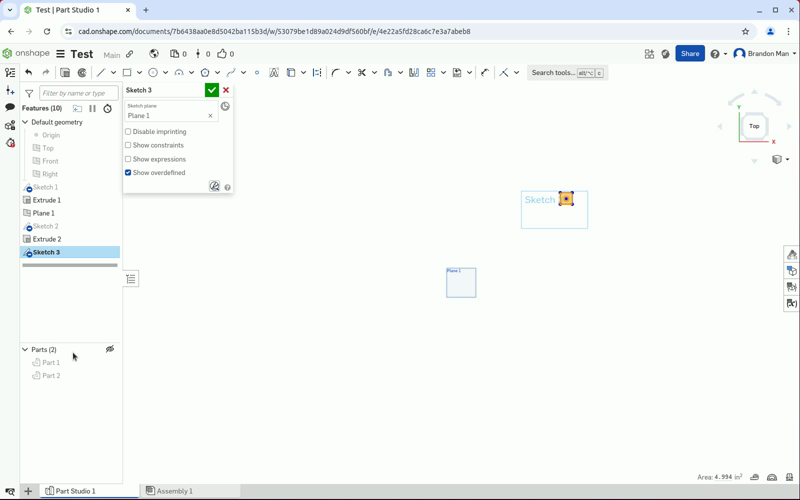
key(shift+e)
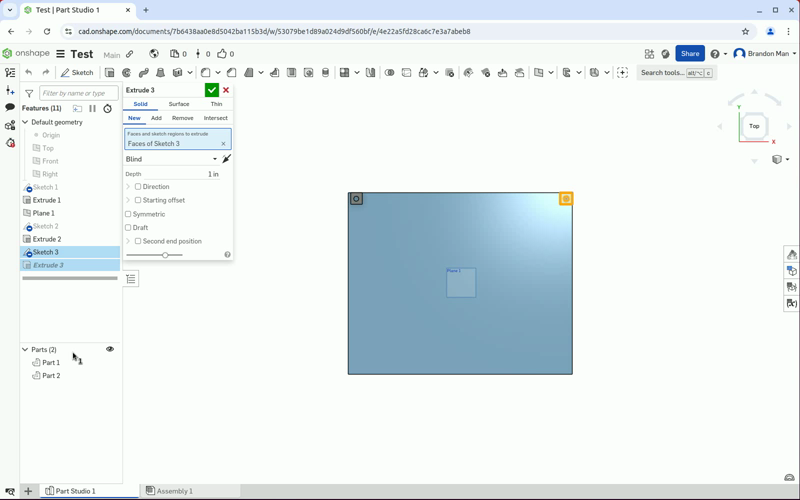
mouse_move(143, 106)
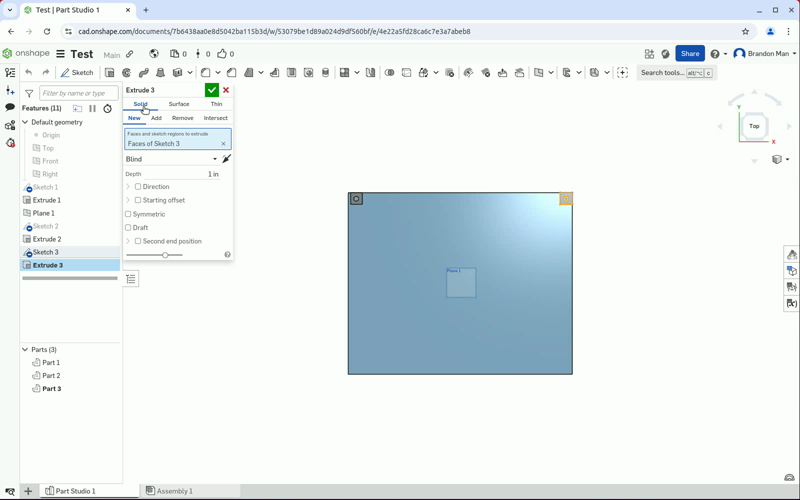
click(143, 106)
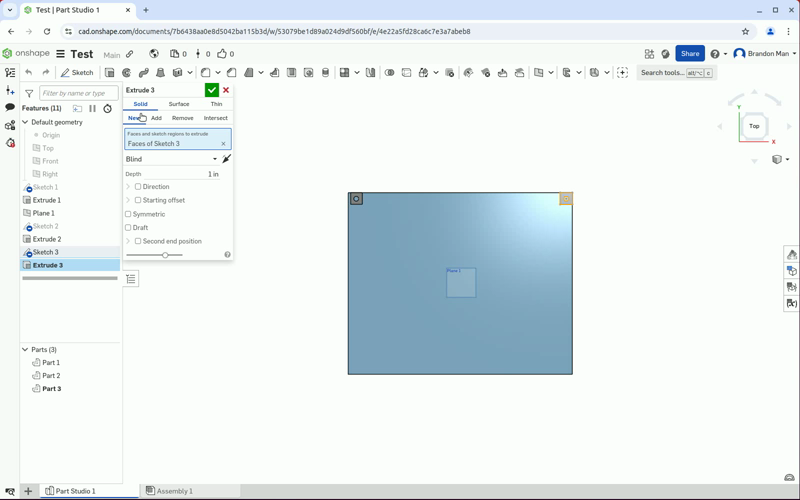
mouse_move(137, 120)
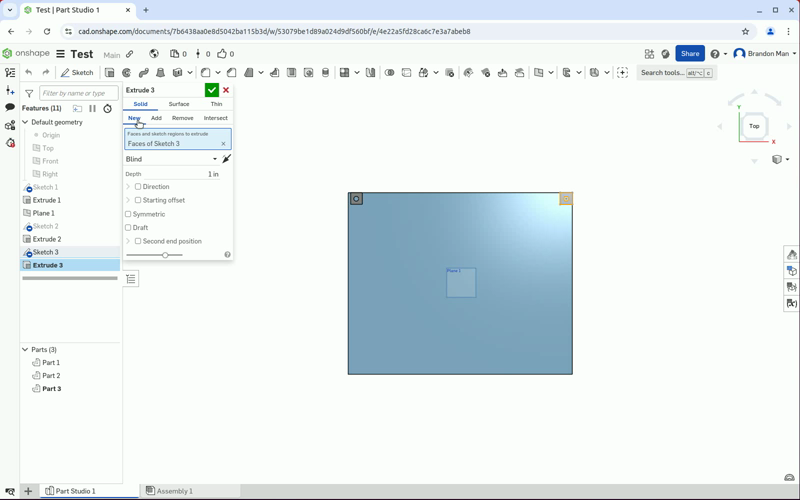
click(137, 120)
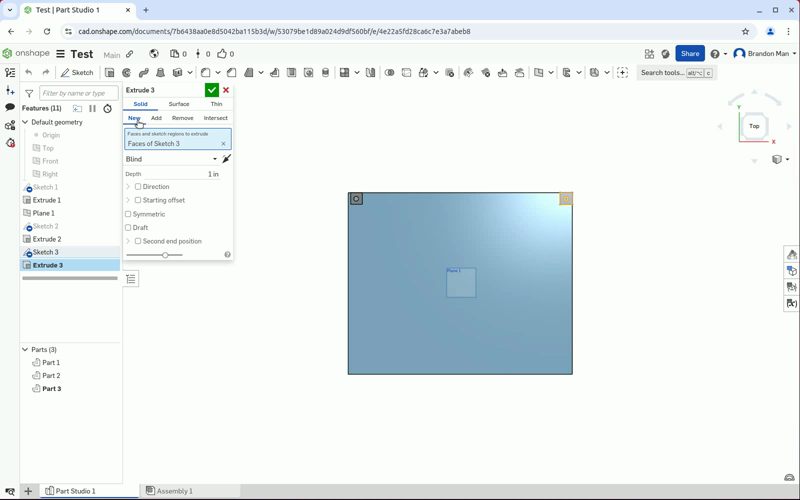
key(tab, 4)
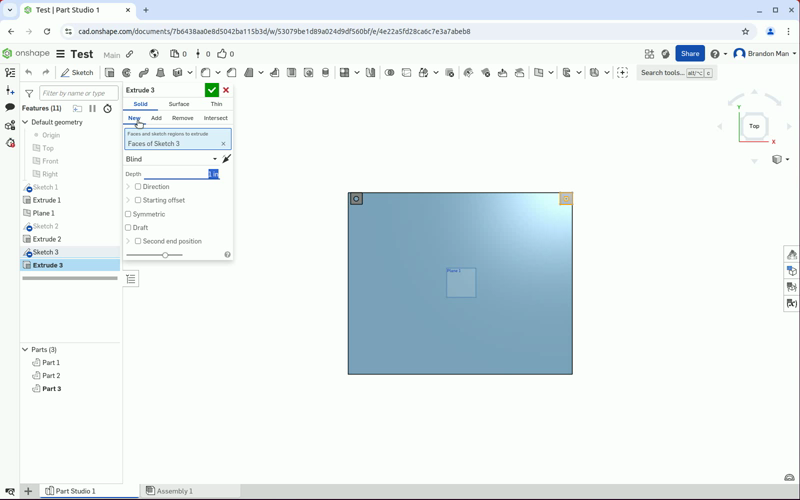
text(1.204)
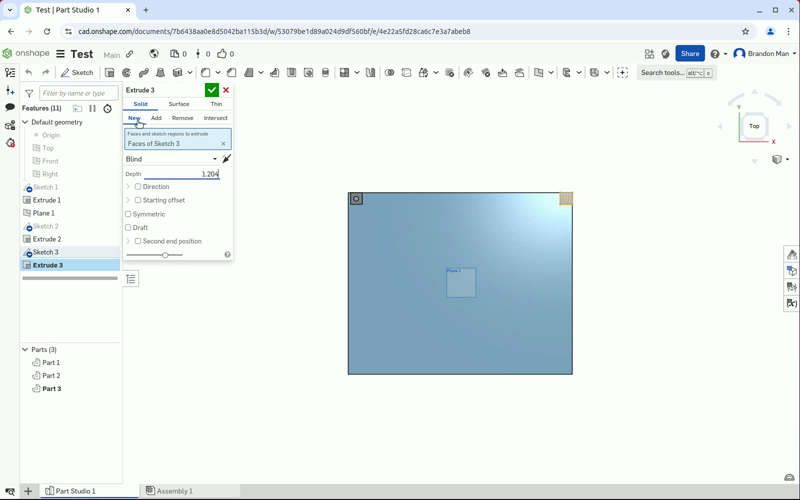
key(enter)
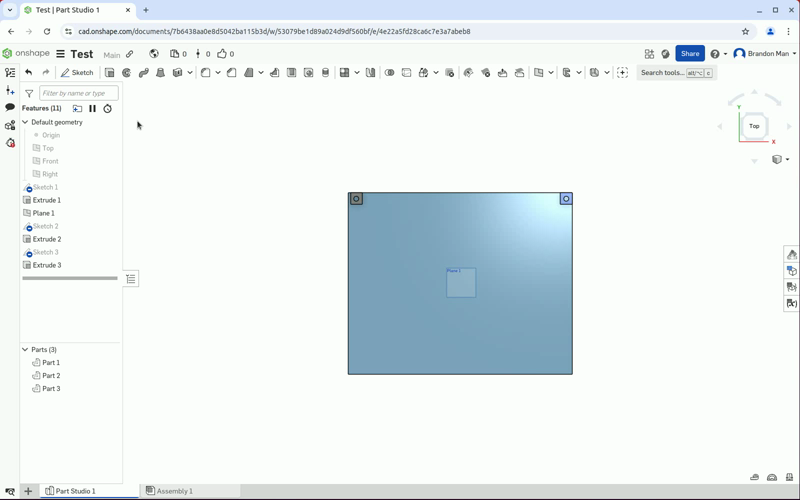
key(shift+h)
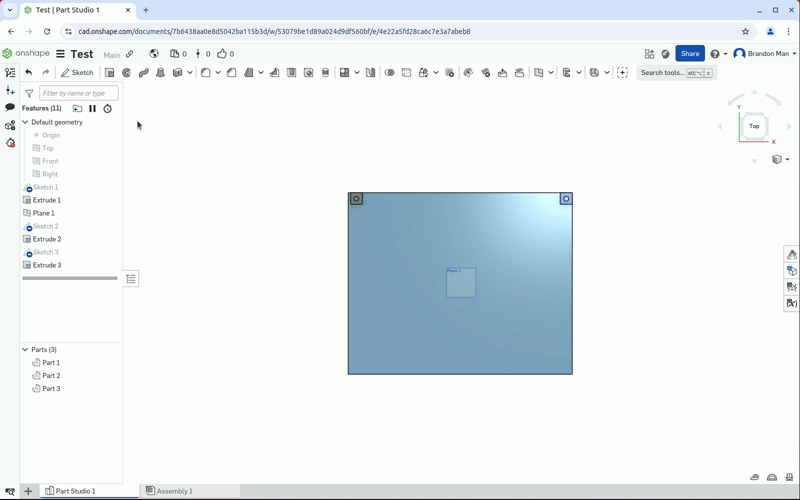
key(shift+h)
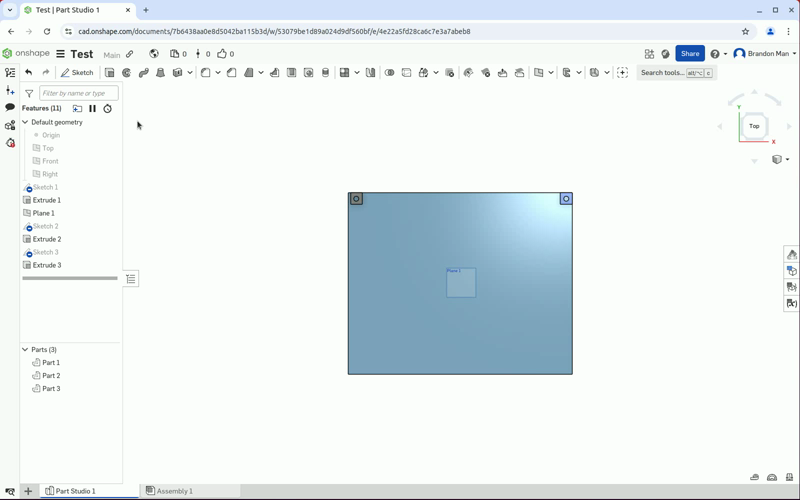
mouse_move(73, 189)
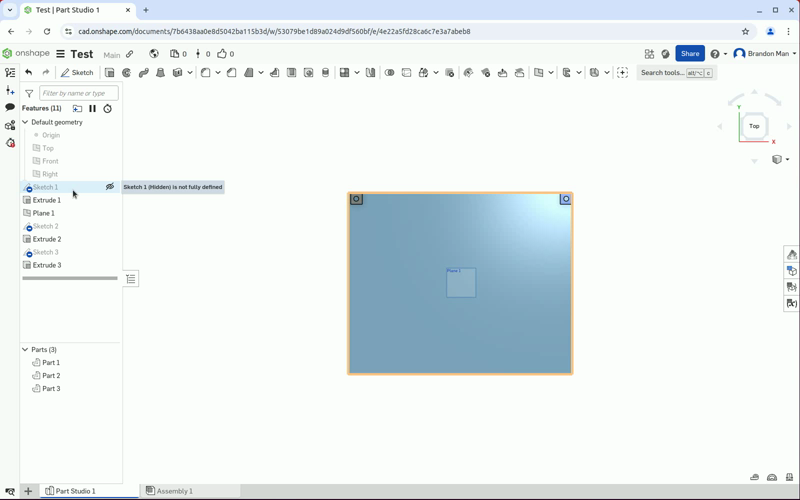
click(73, 189)
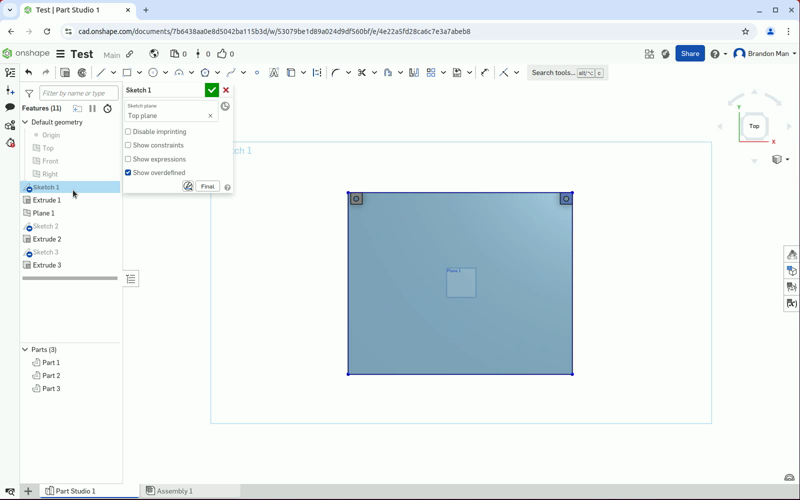
mouse_move(229, 92)
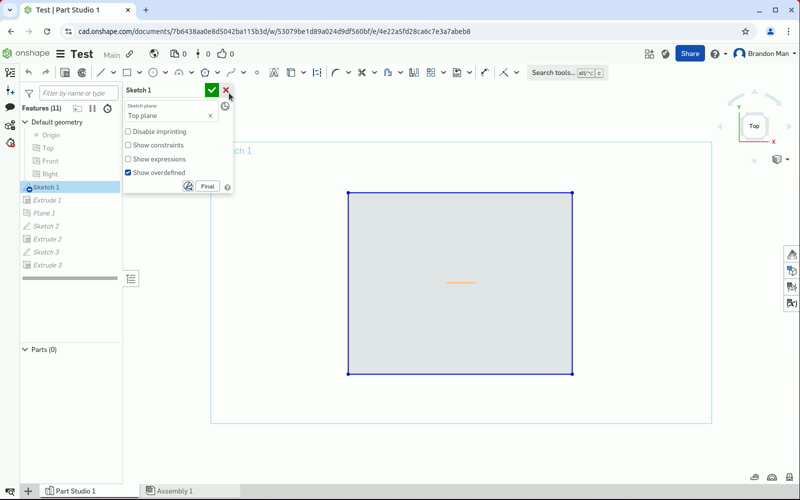
click(229, 92)
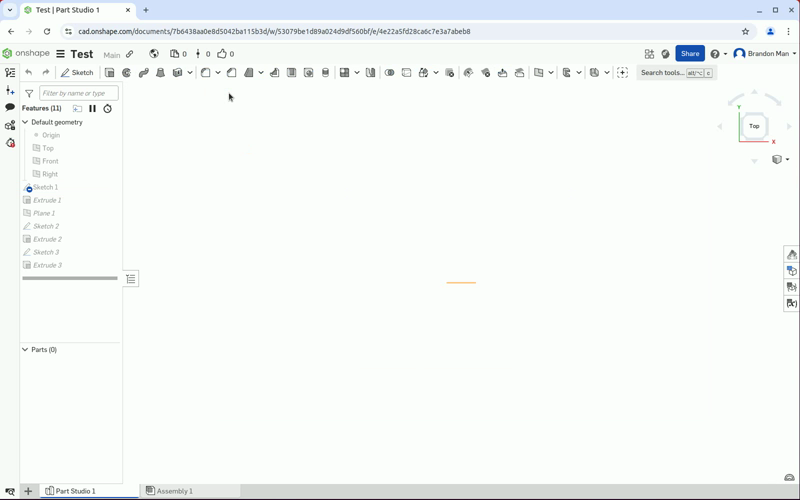
key(shift+s)
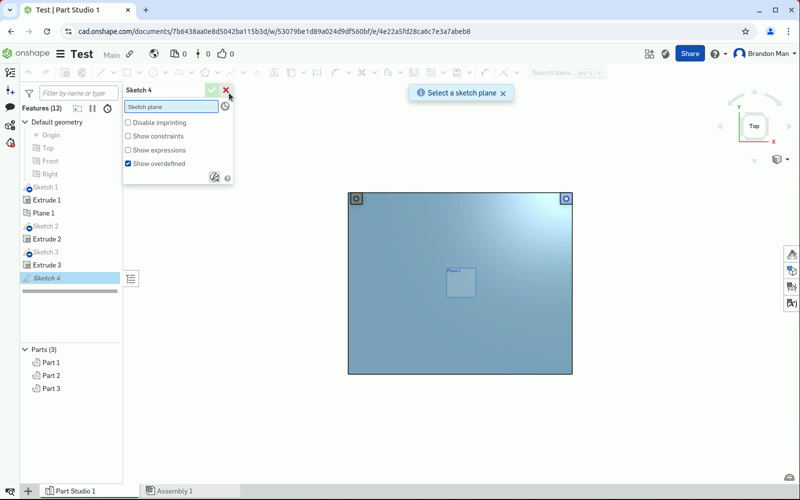
mouse_move(73, 215)
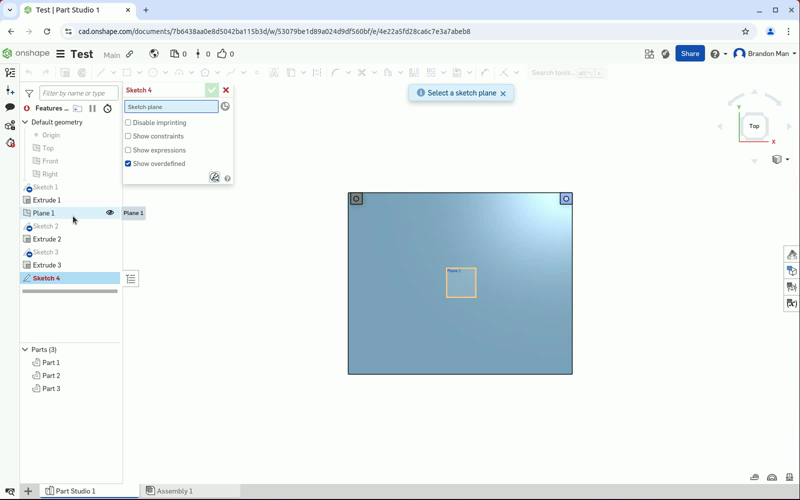
click(73, 215)
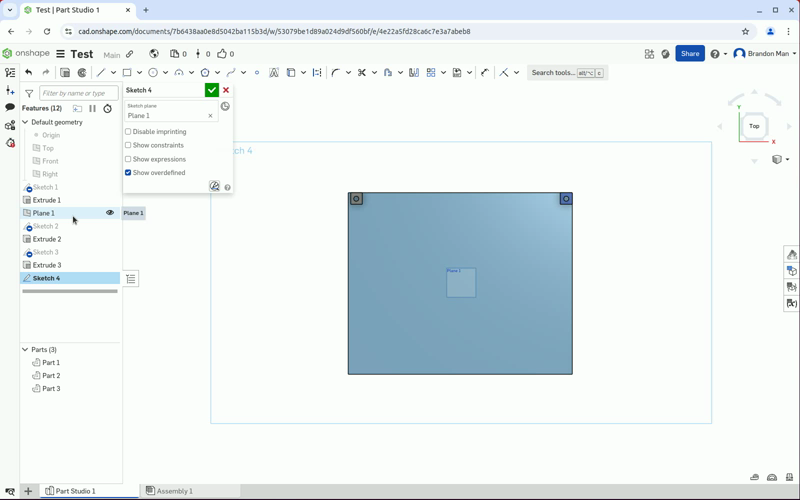
mouse_move(73, 352)
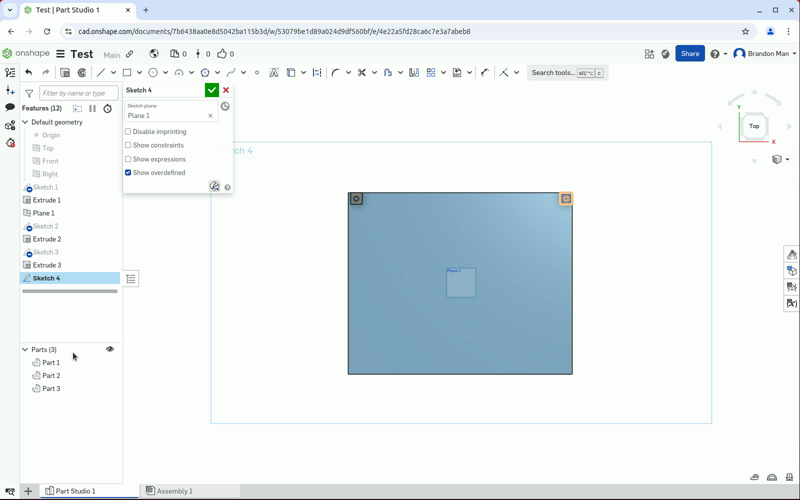
key(y)
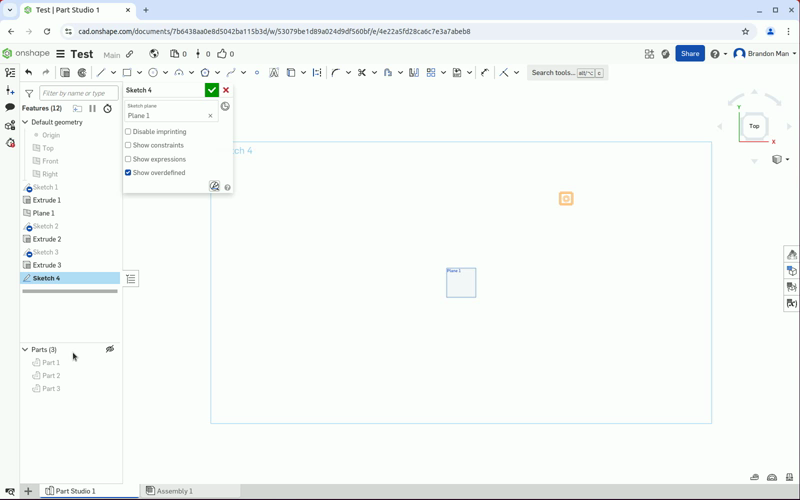
key(l)
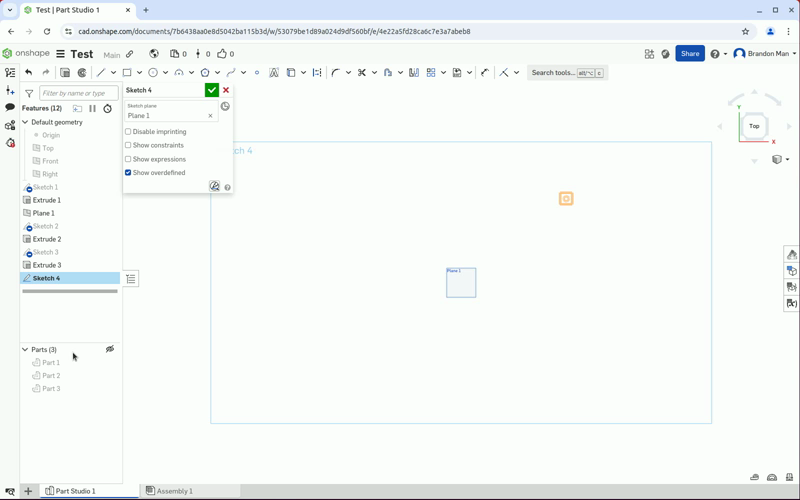
key_down(shift)
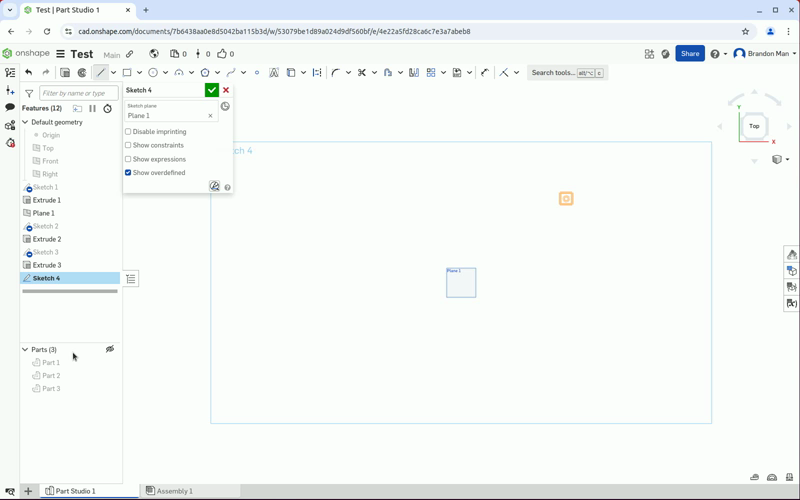
mouse_move(350, 372)
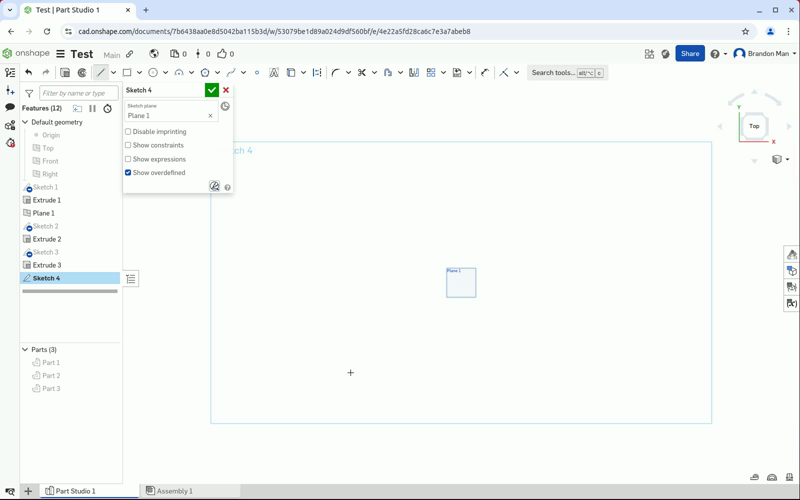
click(350, 372)
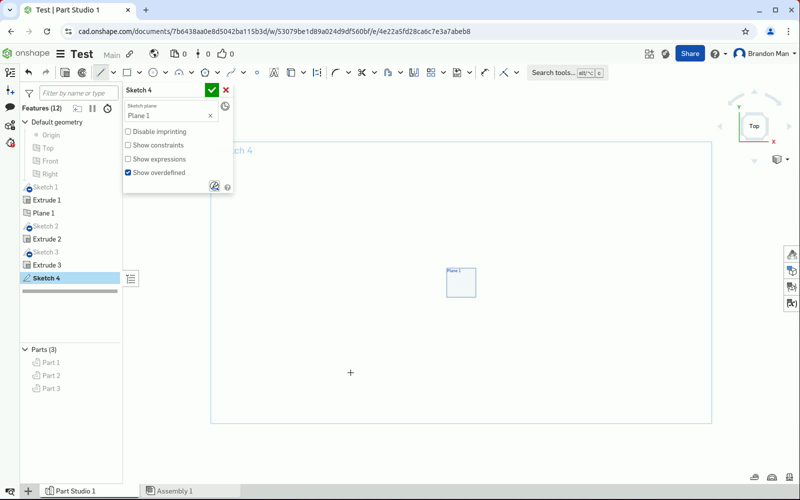
key_up(shift)
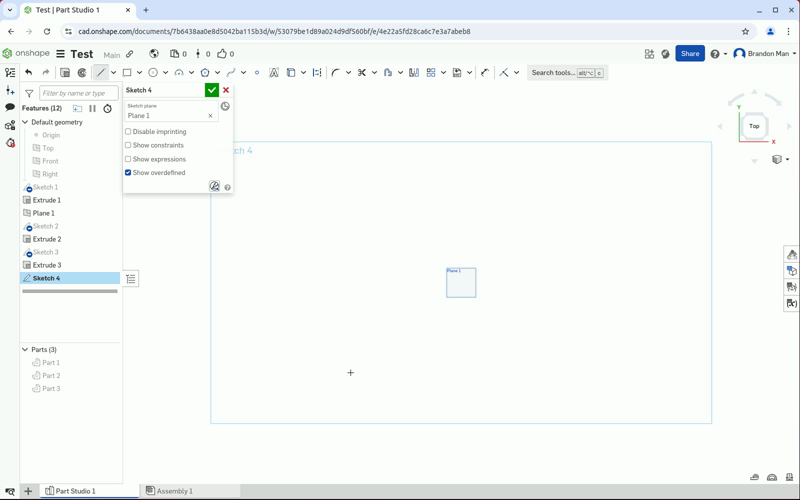
key_down(shift)
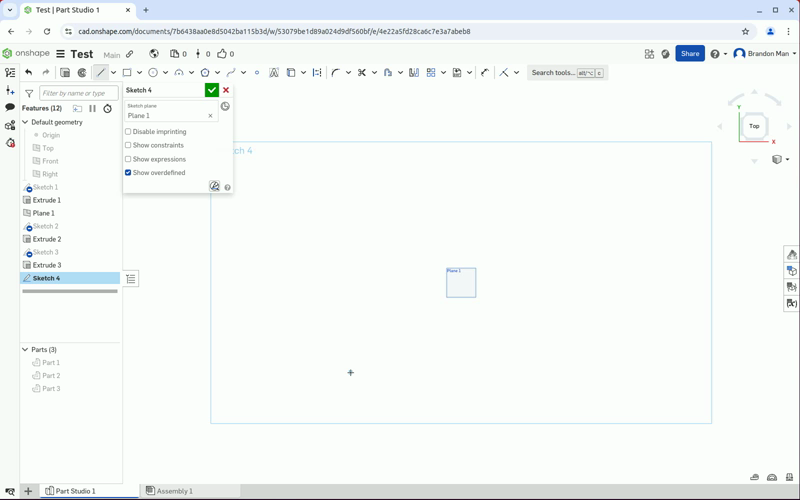
mouse_move(380, 372)
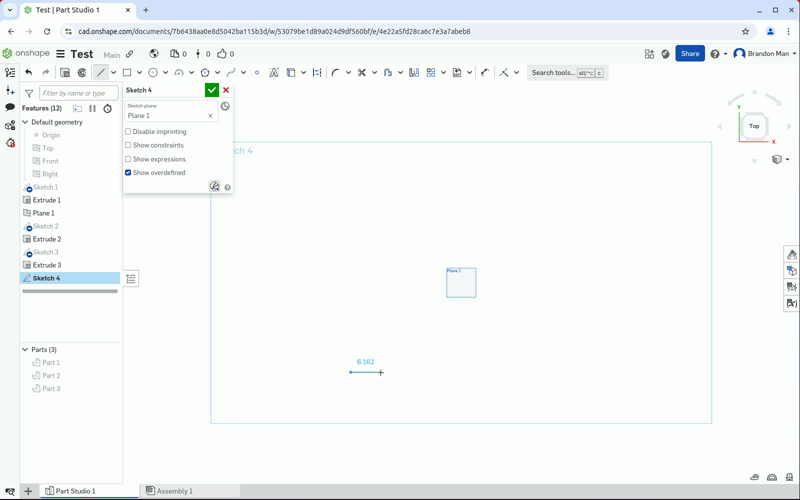
mouse_move(362, 372)
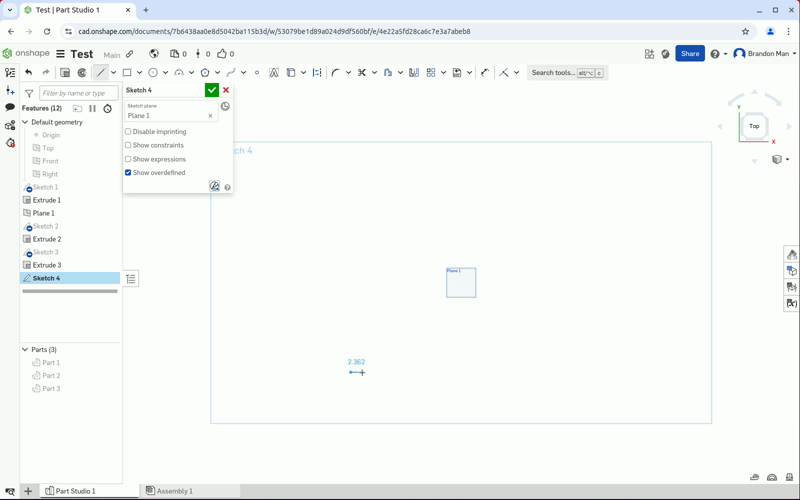
click(362, 372)
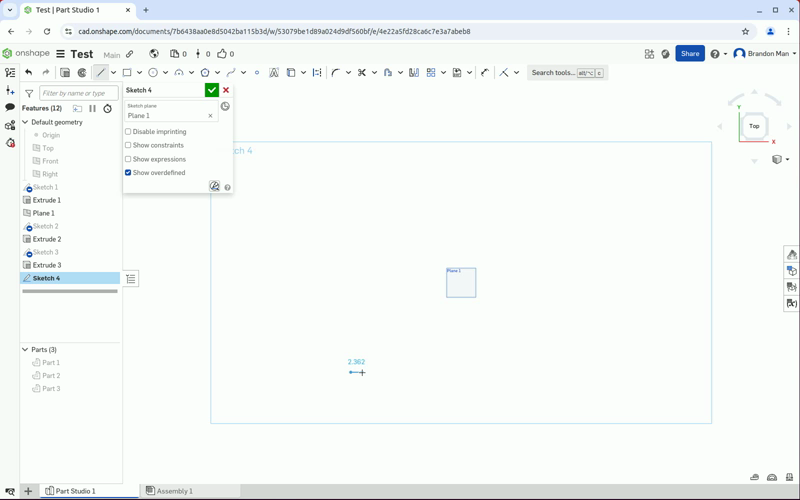
key_up(shift)
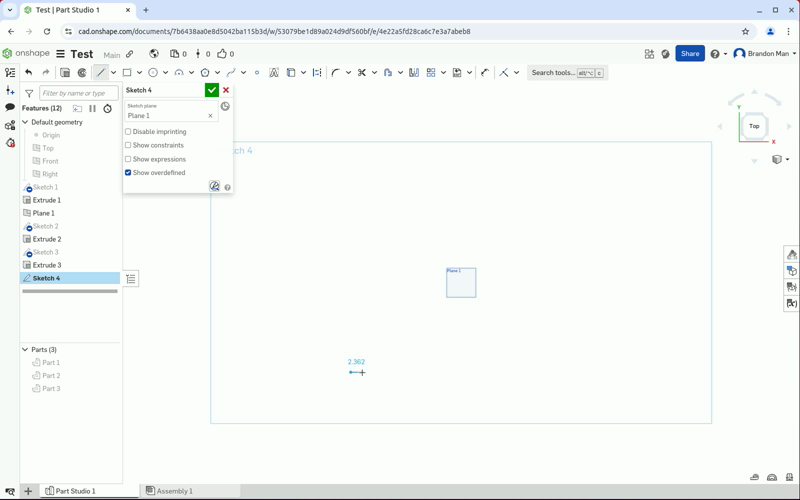
key_down(shift)
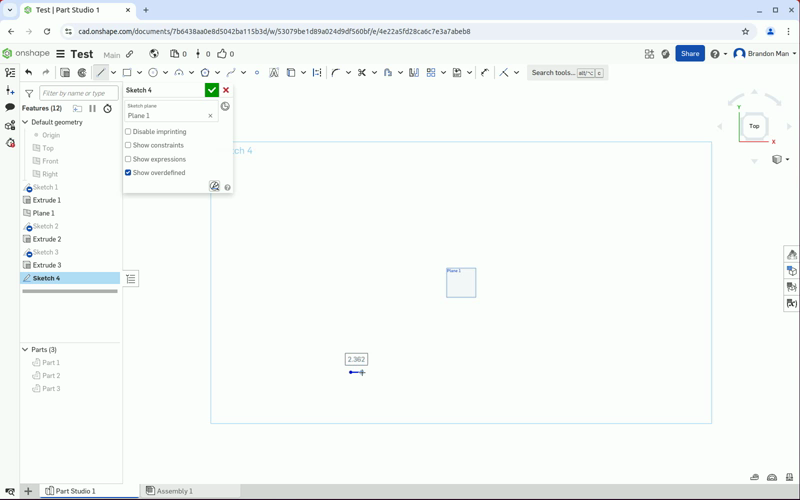
mouse_move(392, 372)
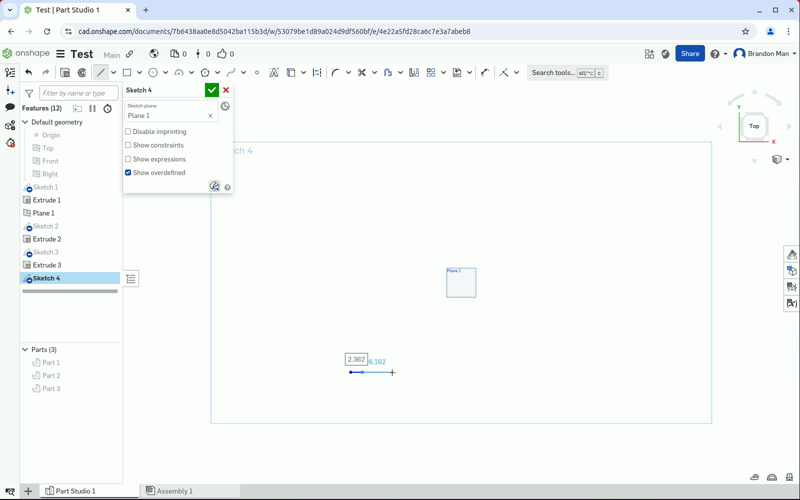
mouse_move(362, 360)
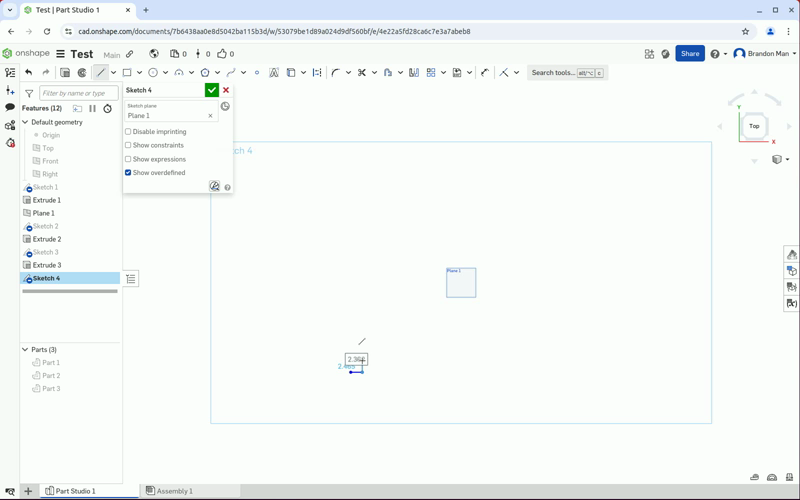
click(362, 360)
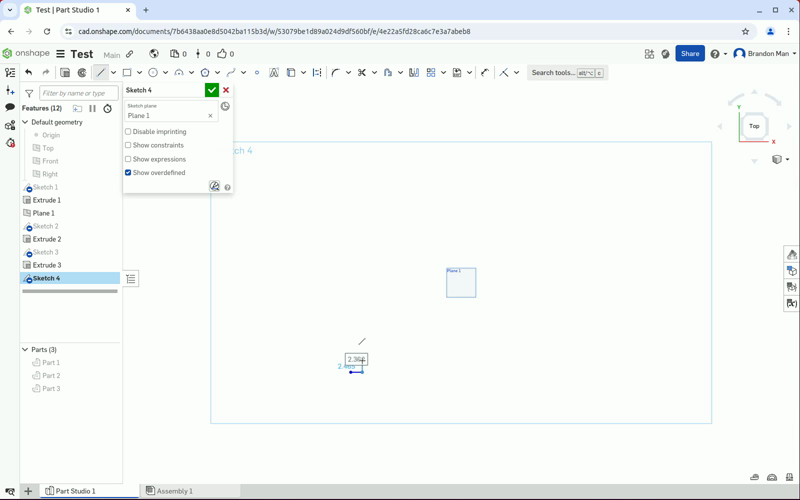
key_up(shift)
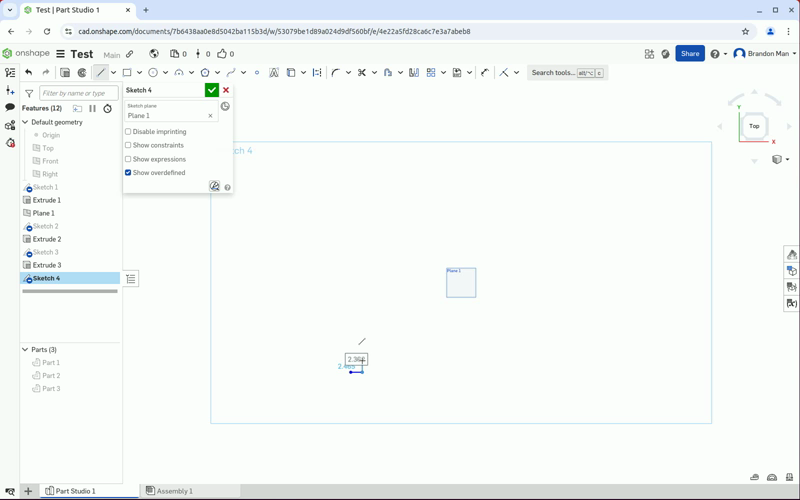
key_down(shift)
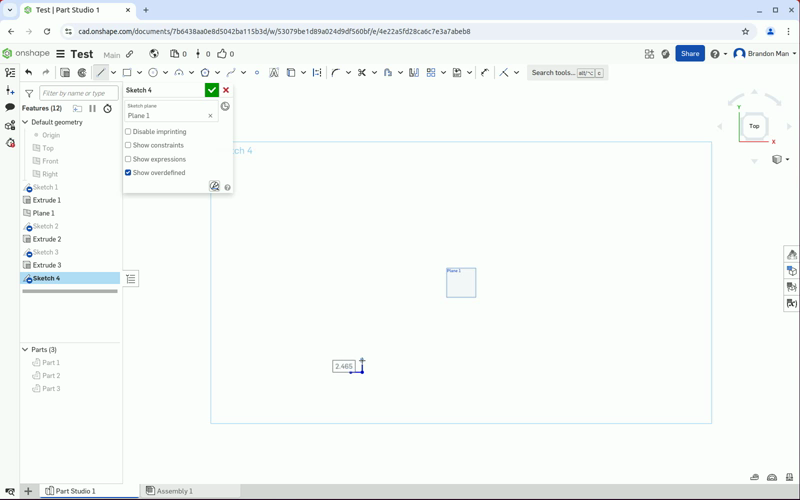
mouse_move(392, 360)
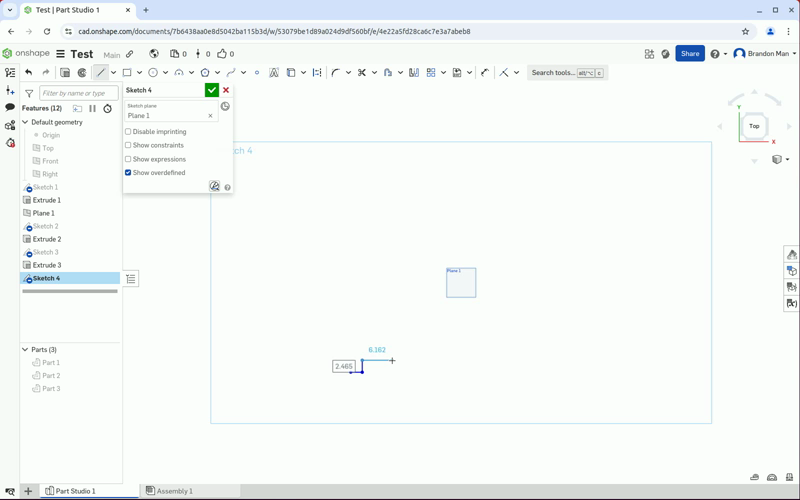
mouse_move(350, 360)
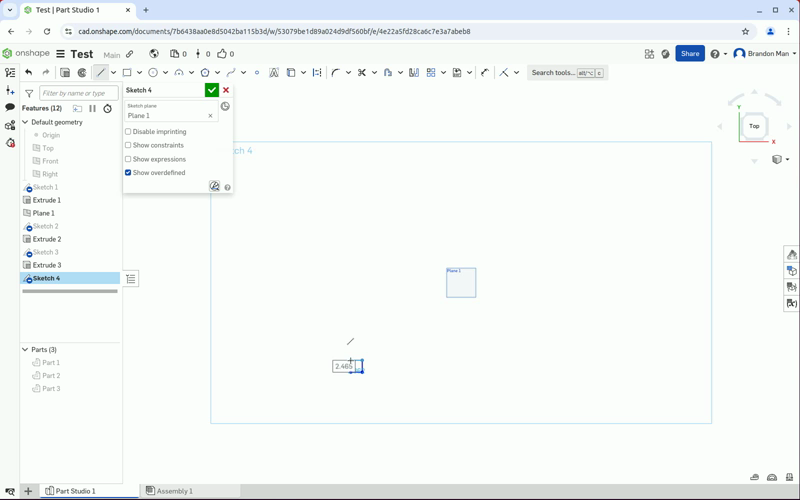
click(350, 360)
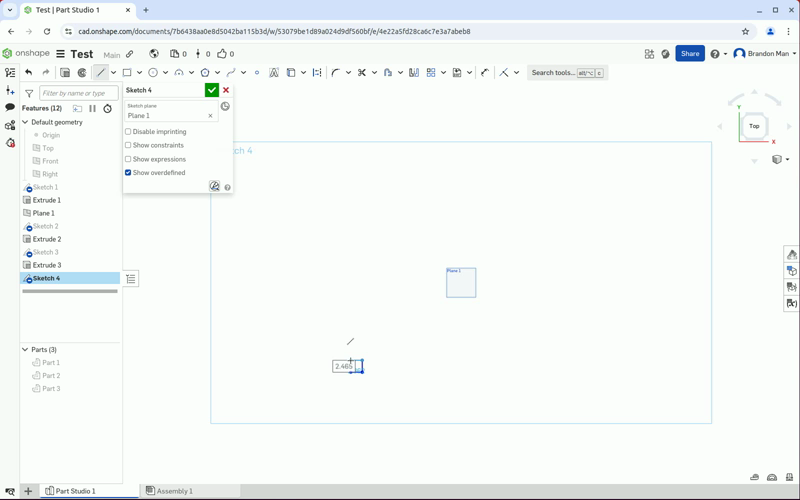
key_up(shift)
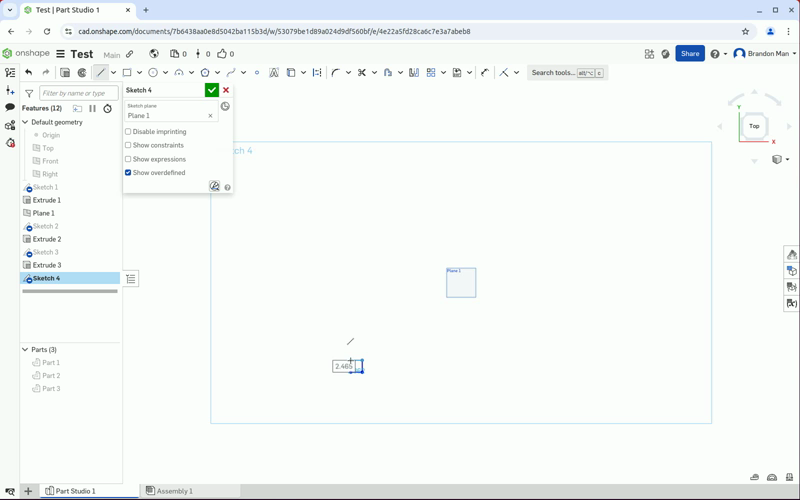
mouse_move(380, 360)
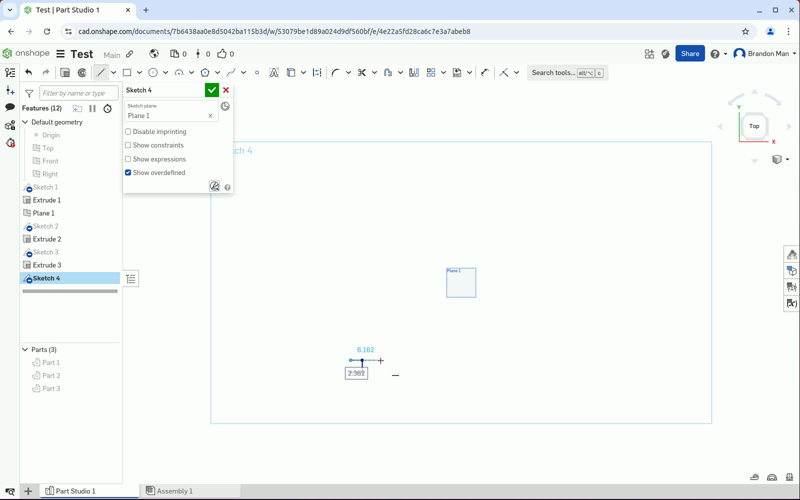
key_down(shift)
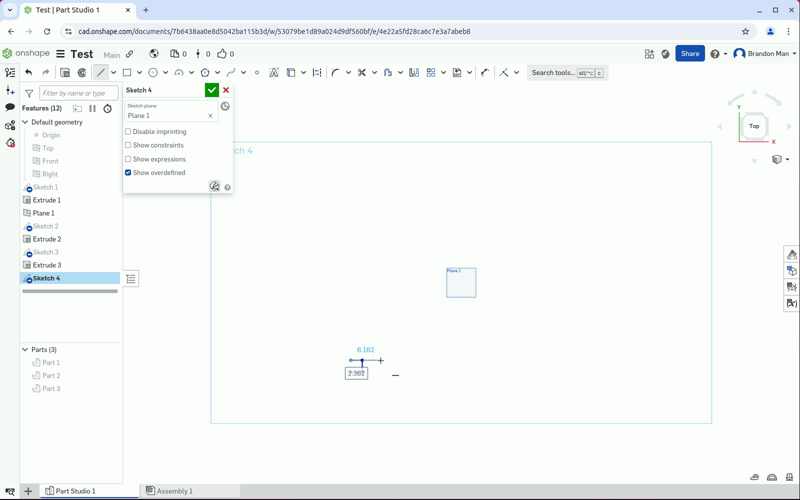
mouse_move(350, 372)
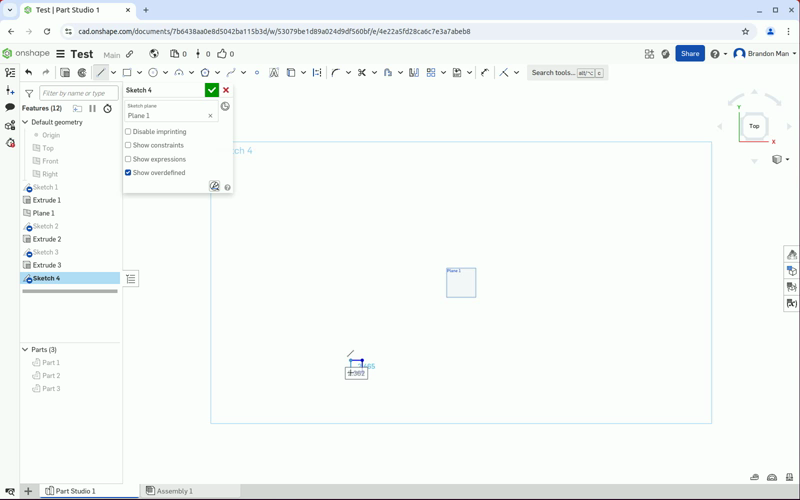
key_up(shift)
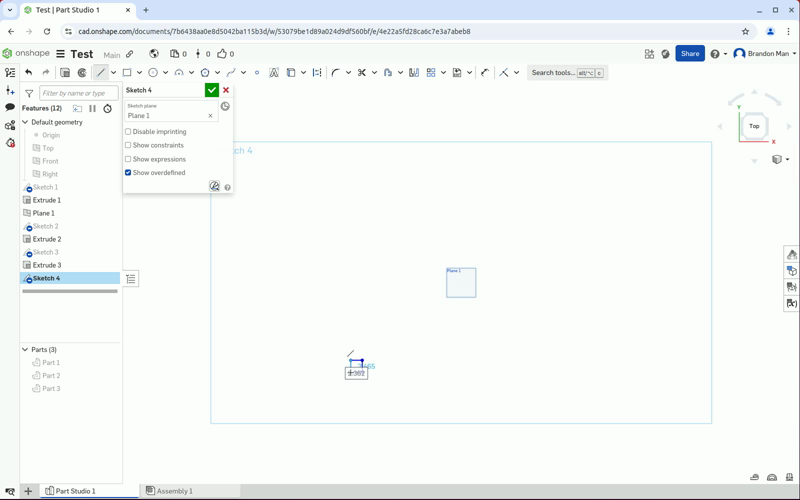
click(350, 372)
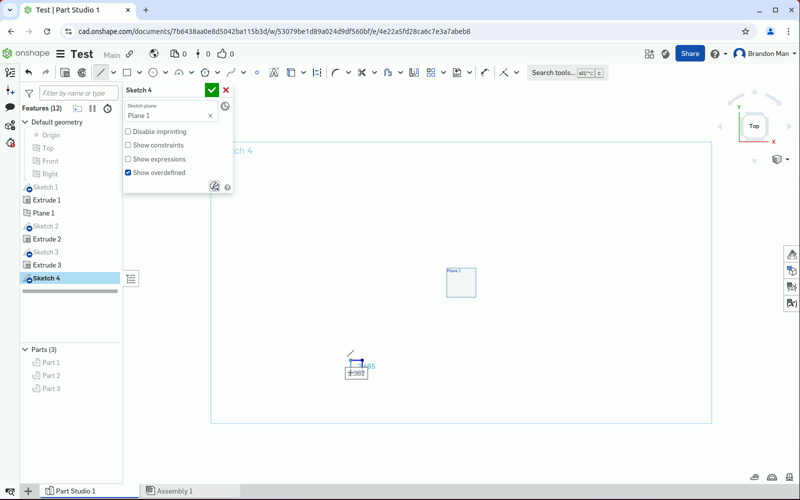
key(esc)
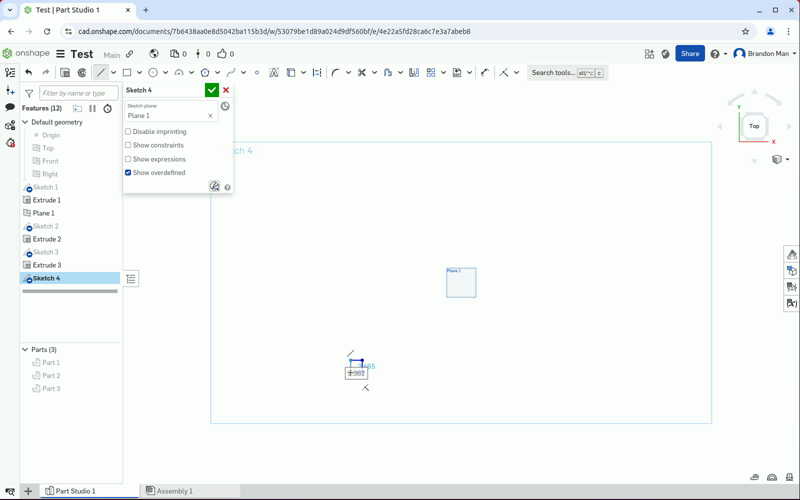
key(c)
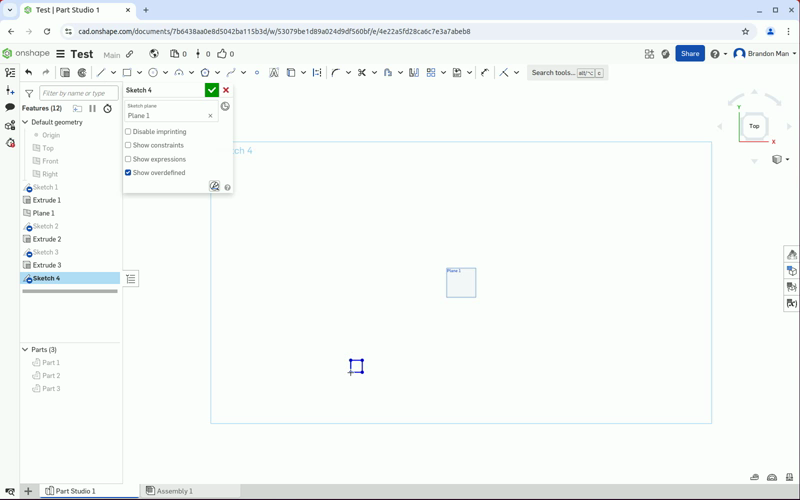
key_down(shift)
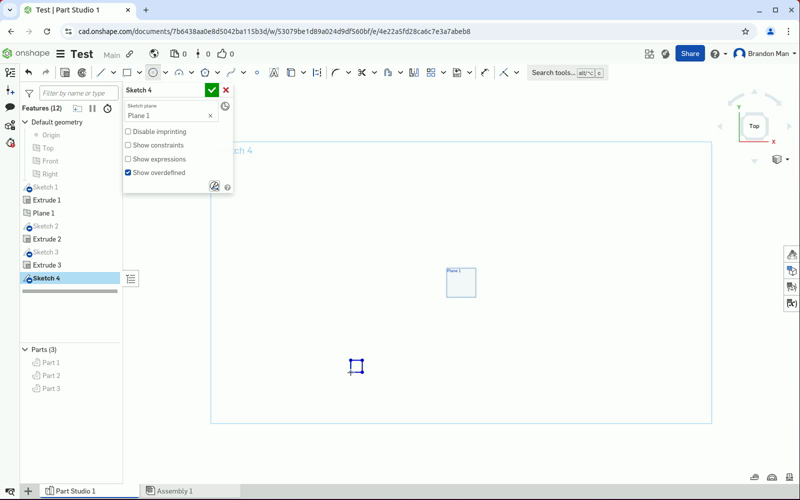
mouse_move(356, 366)
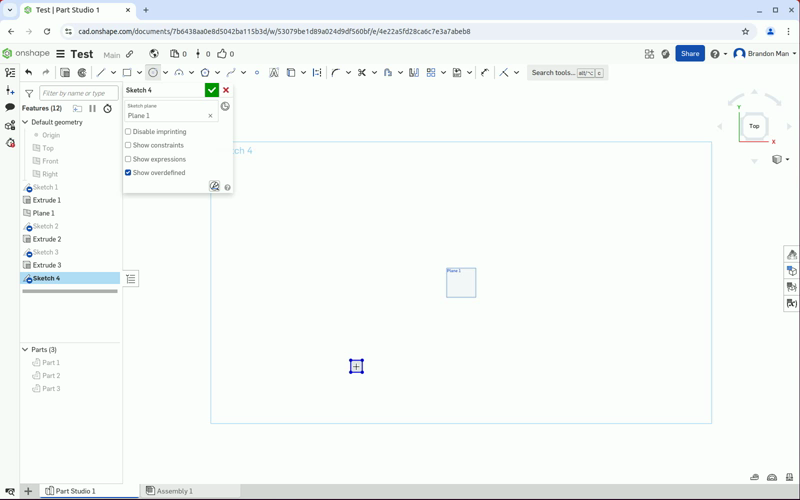
click(356, 366)
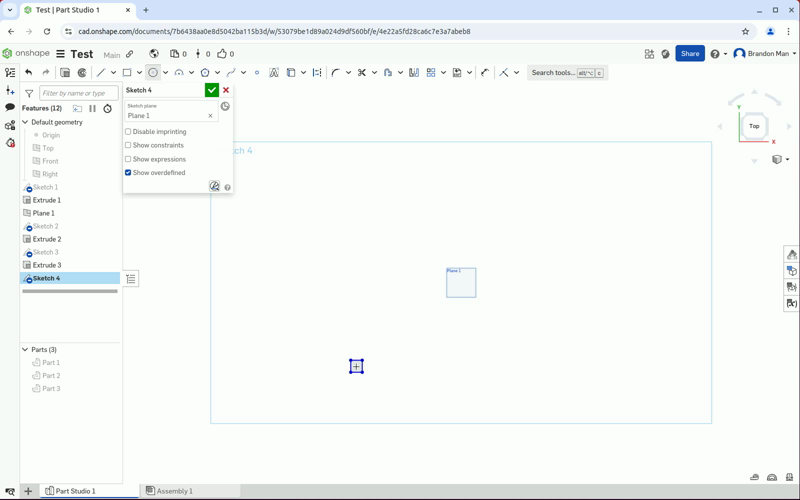
key_up(shift)
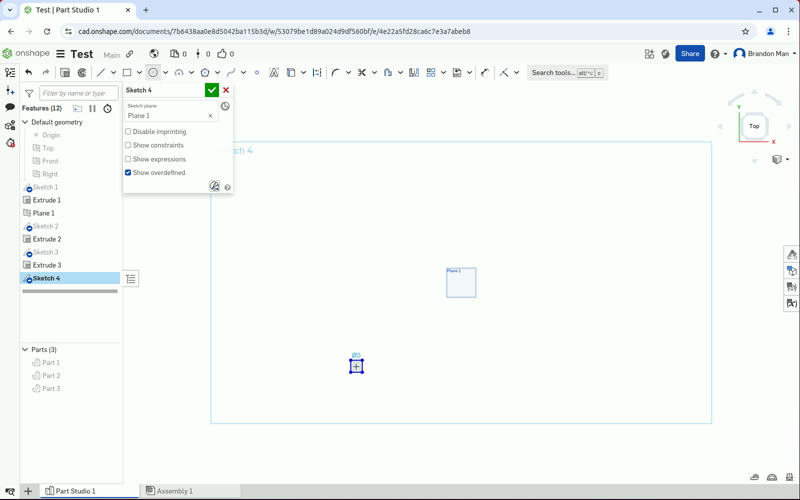
mouse_move(358, 366)
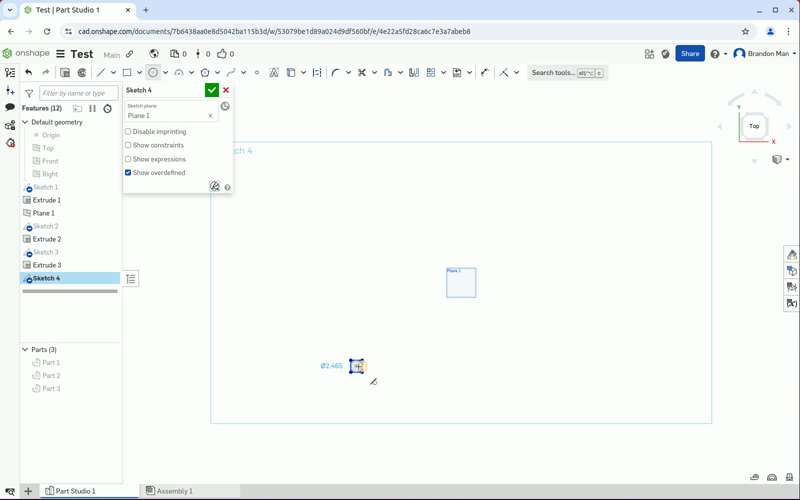
scroll(6)
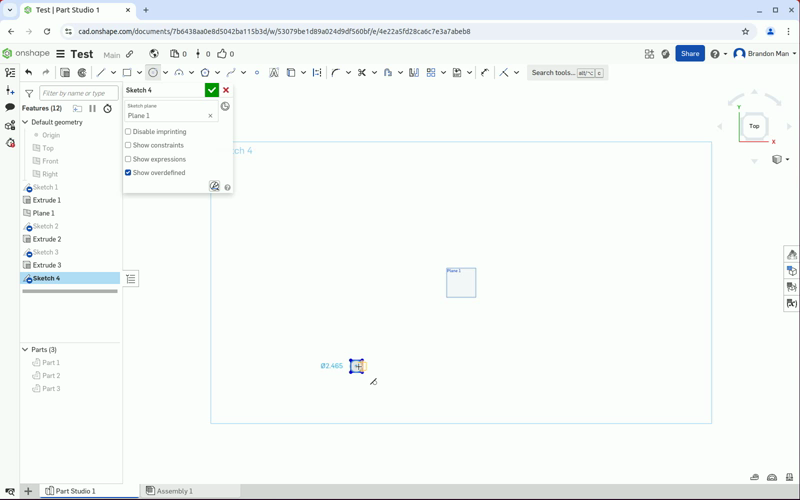
scroll(6)
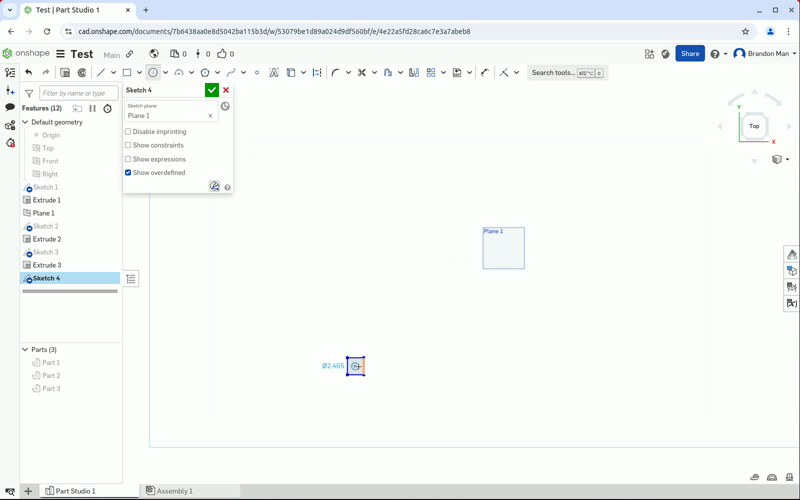
scroll(6)
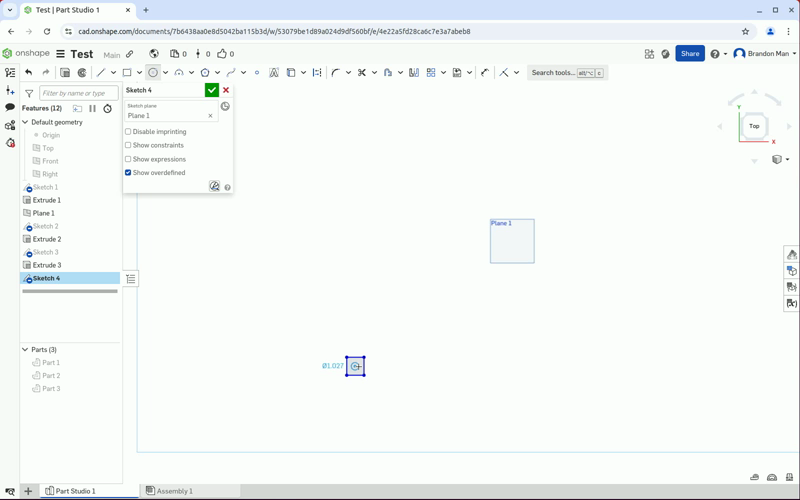
scroll(6)
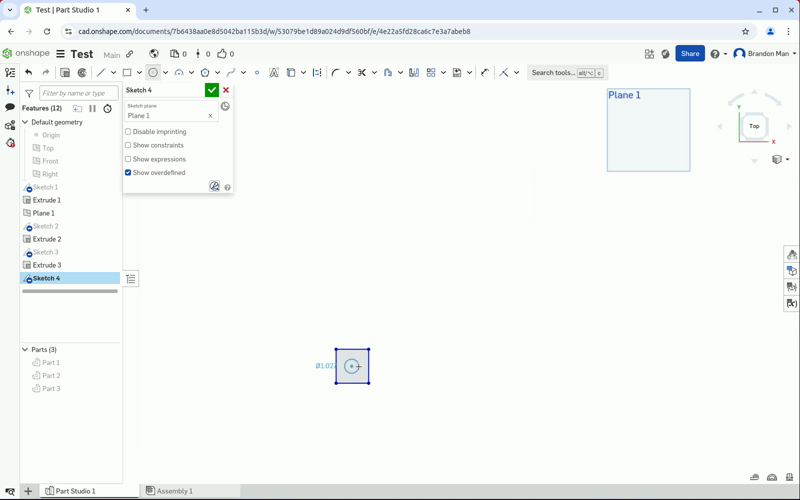
scroll(6)
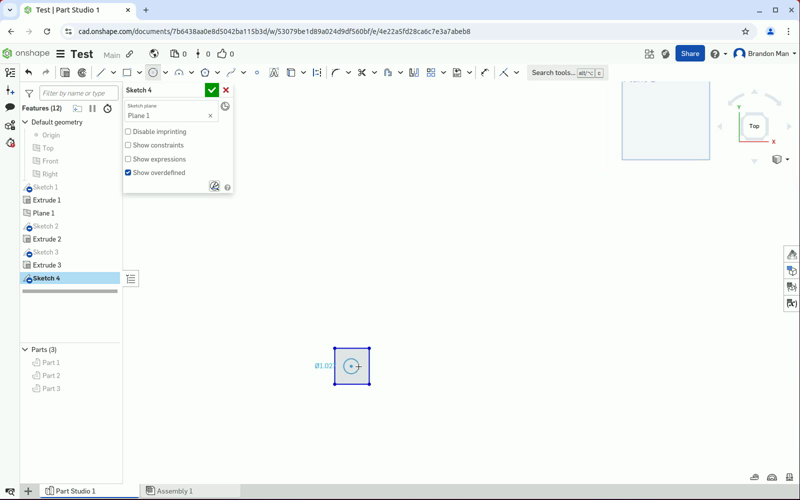
scroll(6)
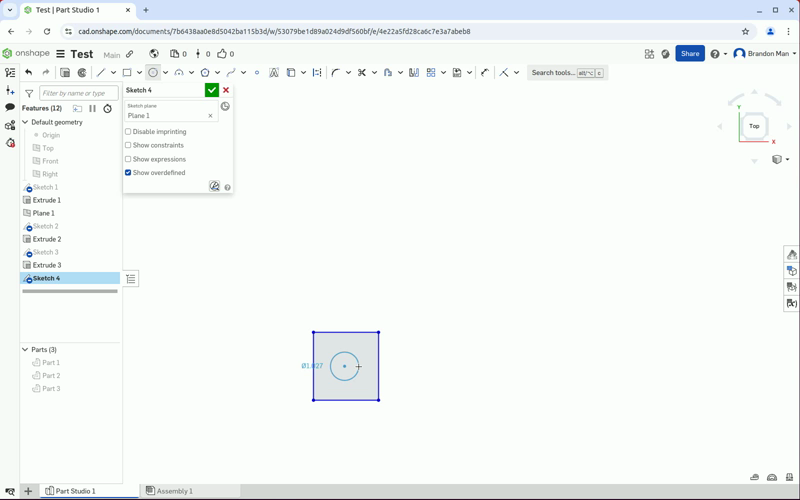
scroll(6)
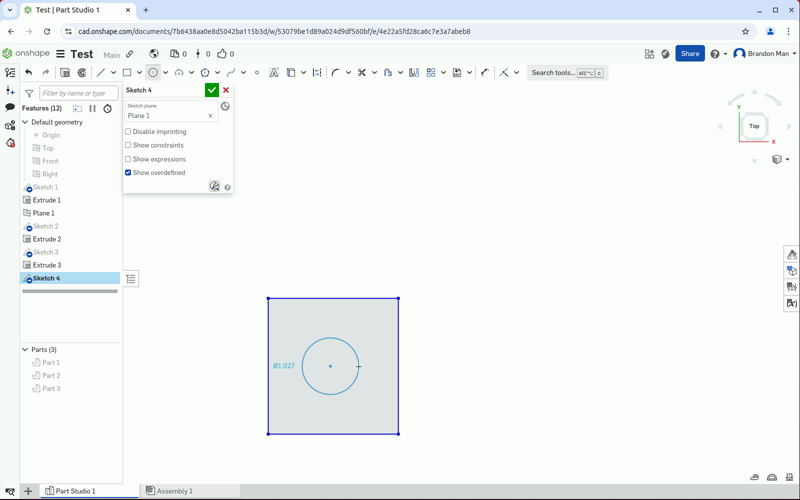
click(358, 366)
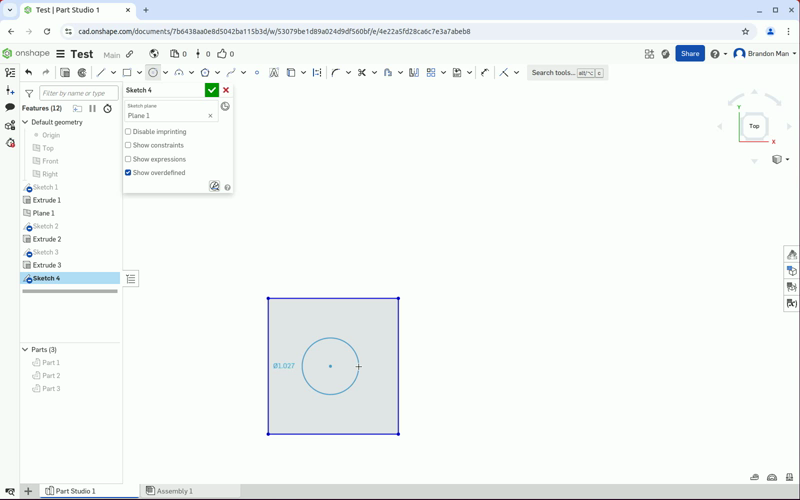
scroll(-6)
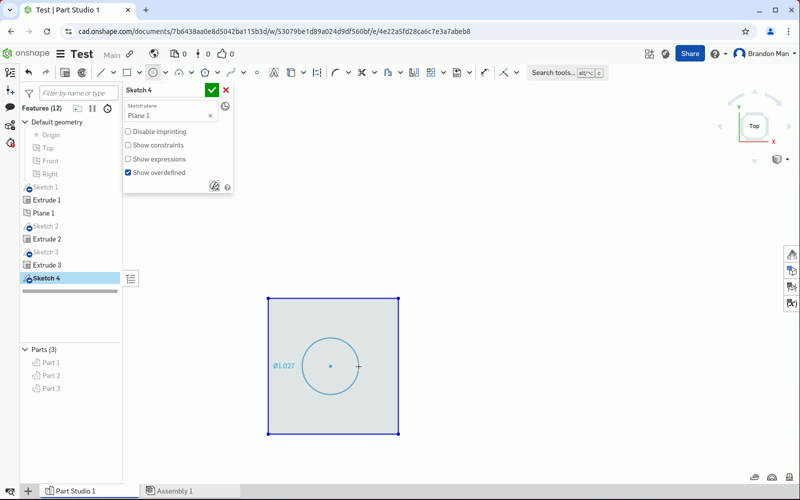
scroll(-6)
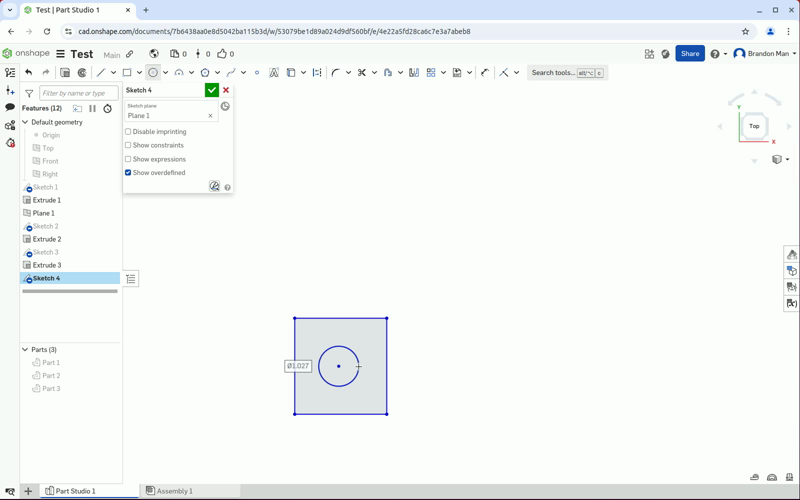
scroll(-6)
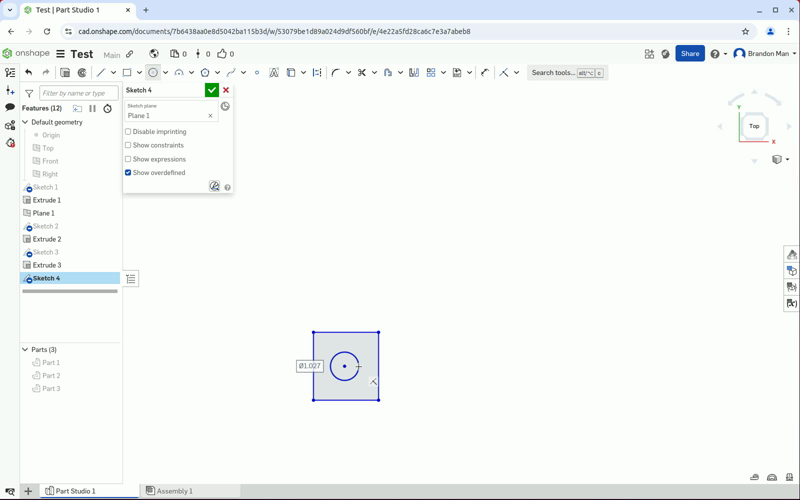
scroll(-6)
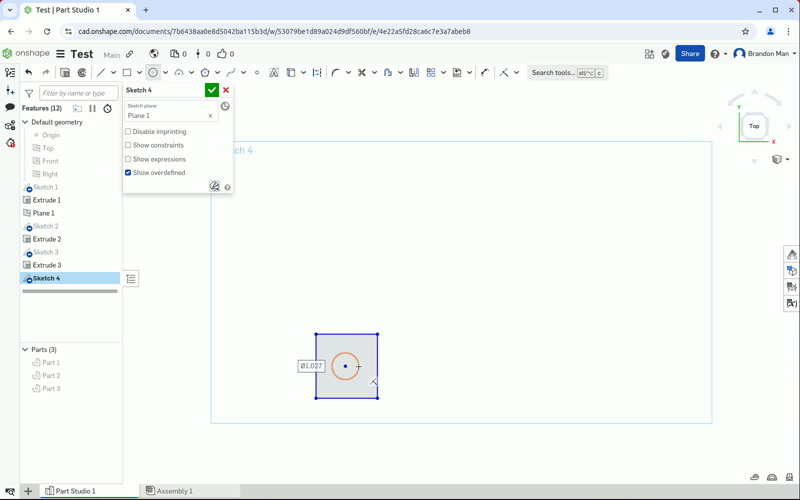
scroll(-6)
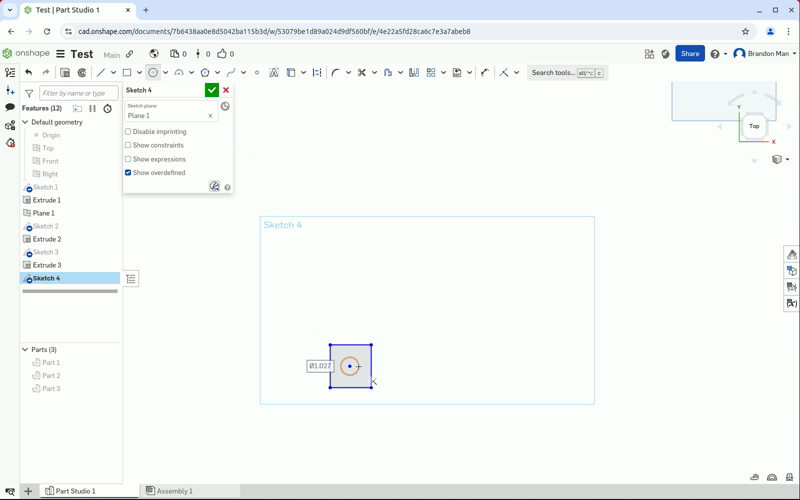
scroll(-6)
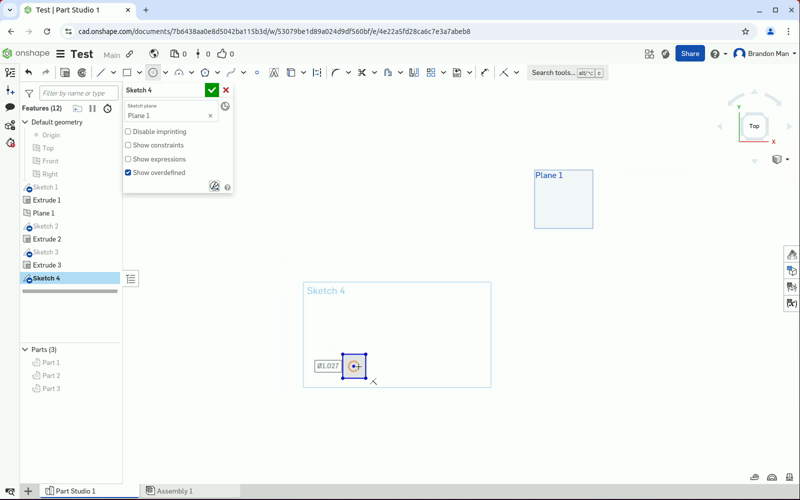
scroll(-6)
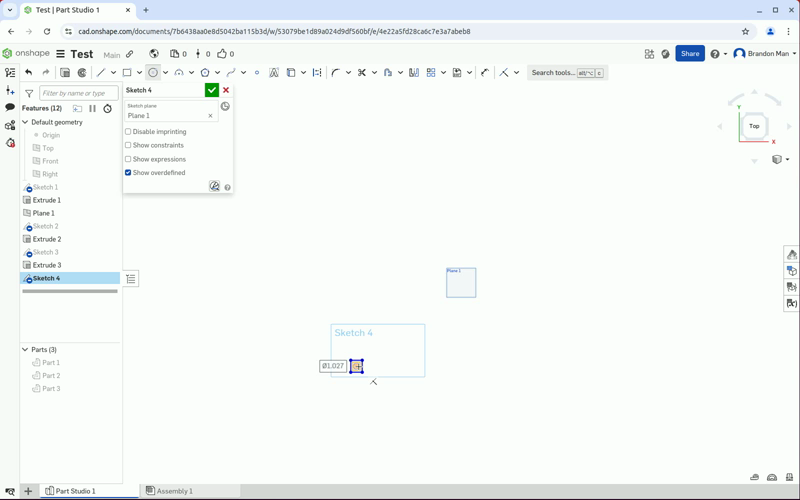
key(esc)
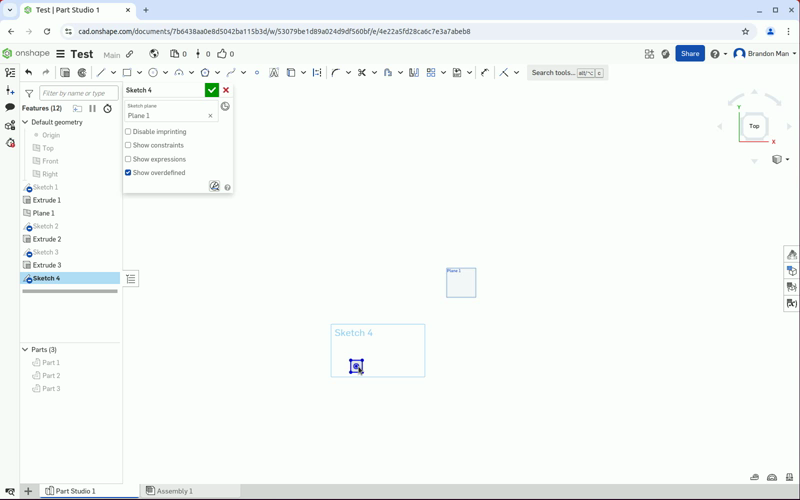
mouse_move(357, 369)
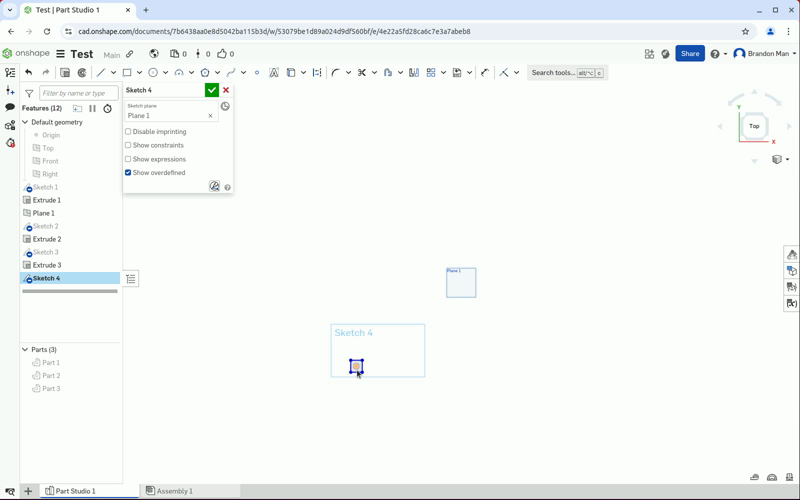
scroll(6)
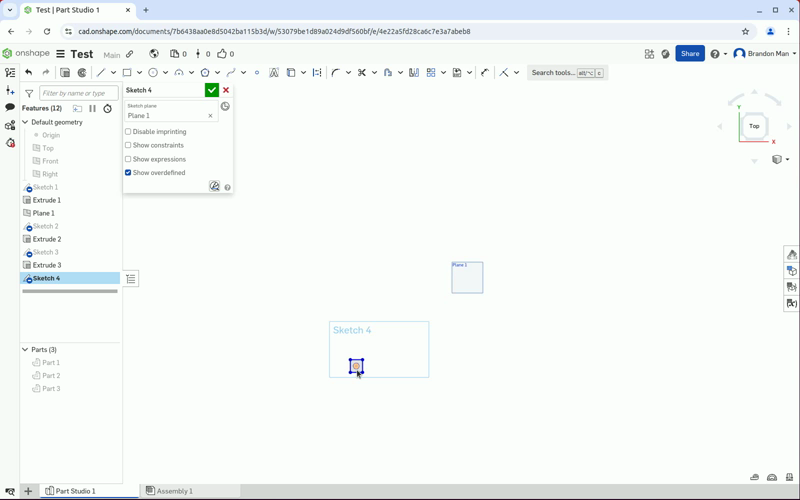
scroll(6)
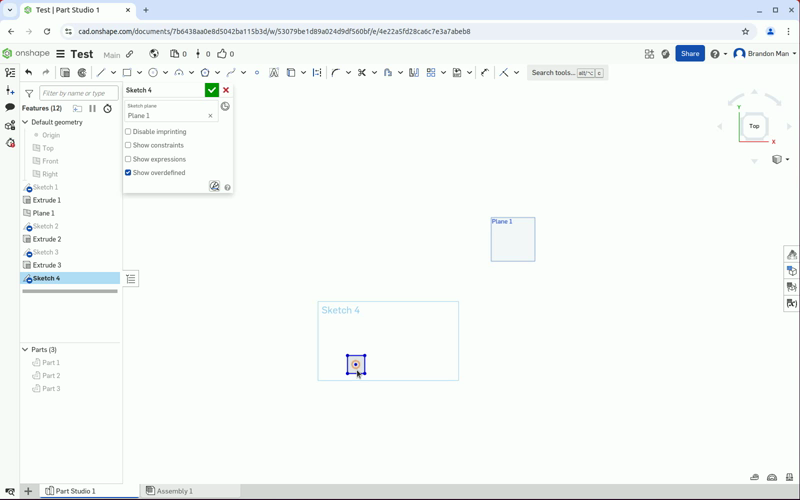
scroll(6)
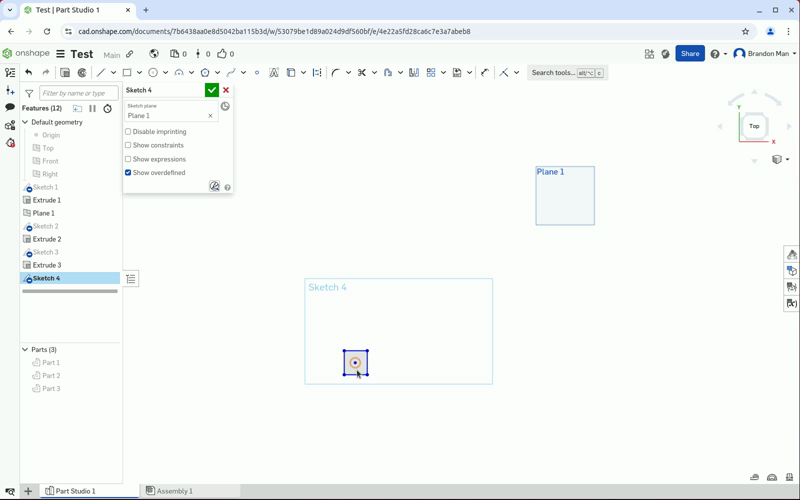
scroll(6)
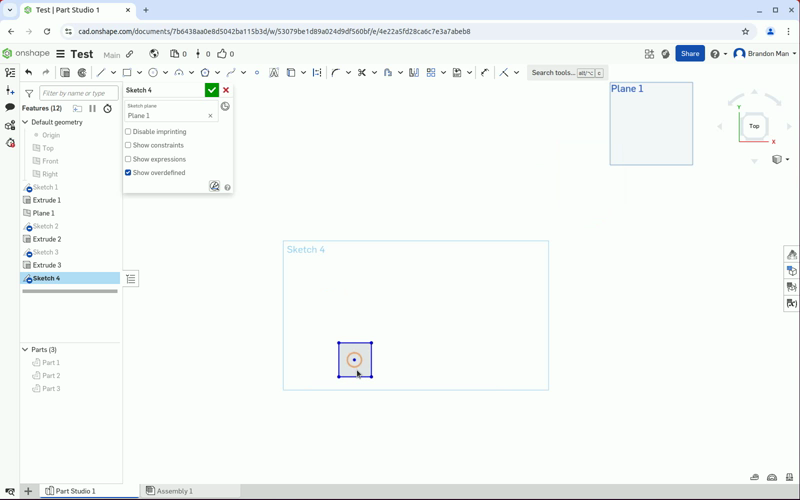
scroll(6)
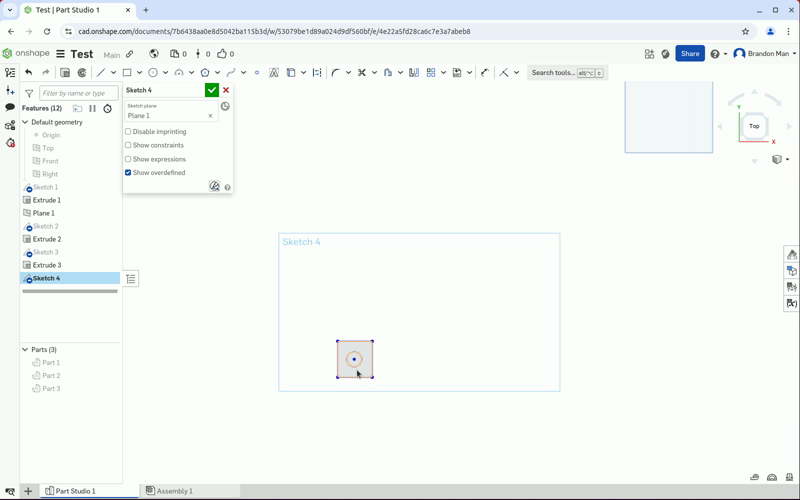
scroll(6)
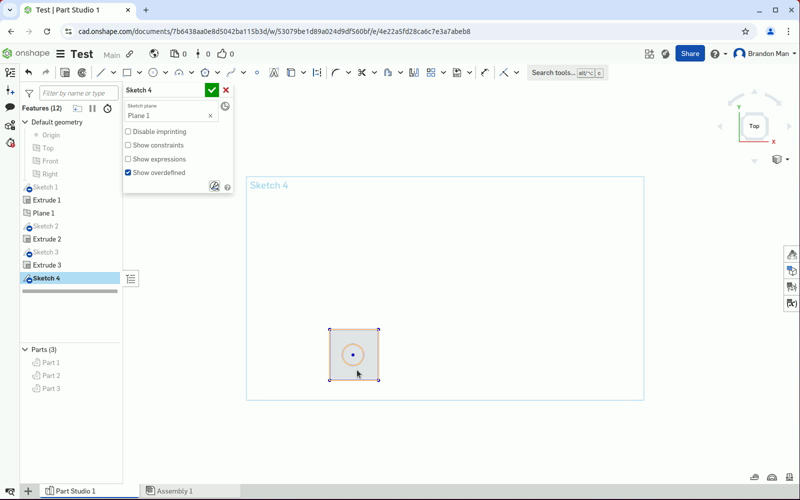
scroll(6)
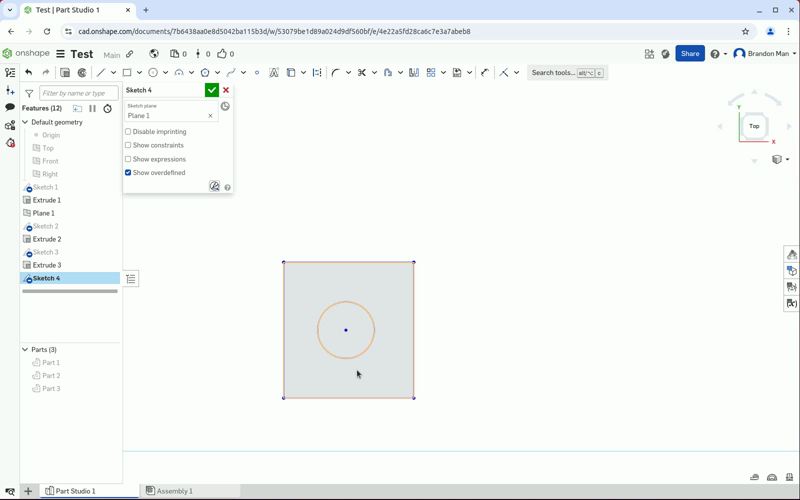
click(357, 369)
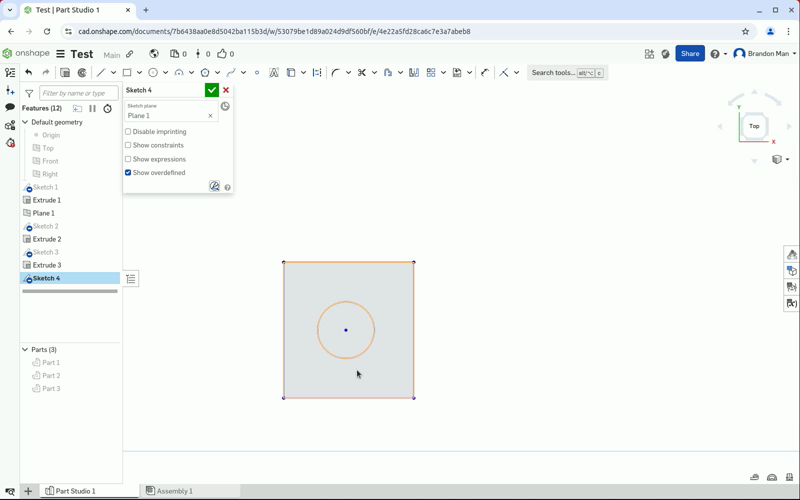
scroll(-6)
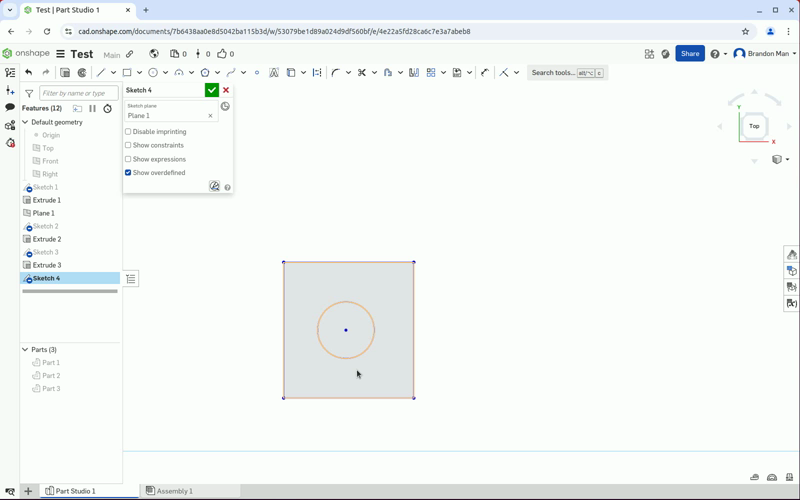
scroll(-6)
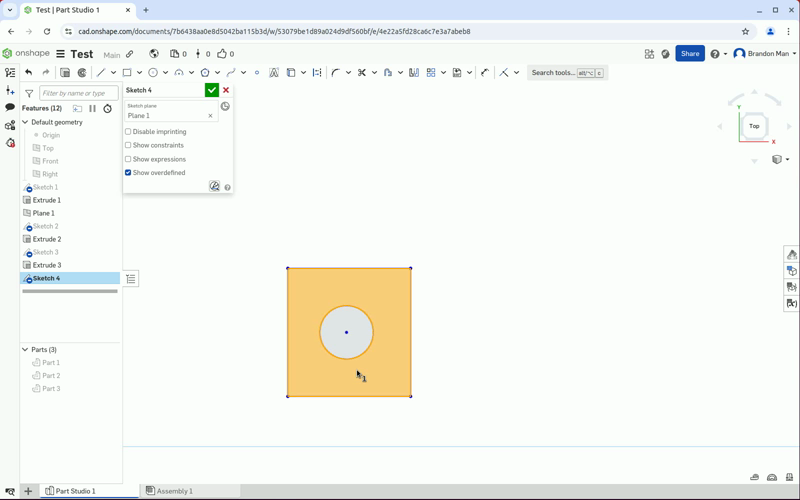
scroll(-6)
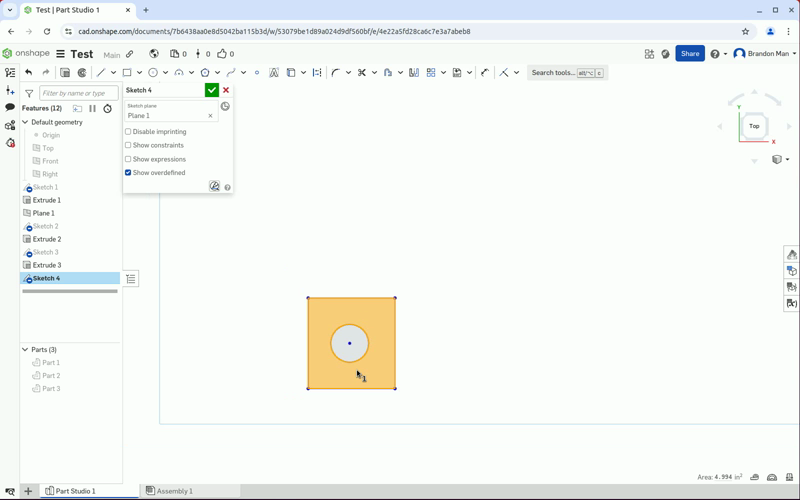
scroll(-6)
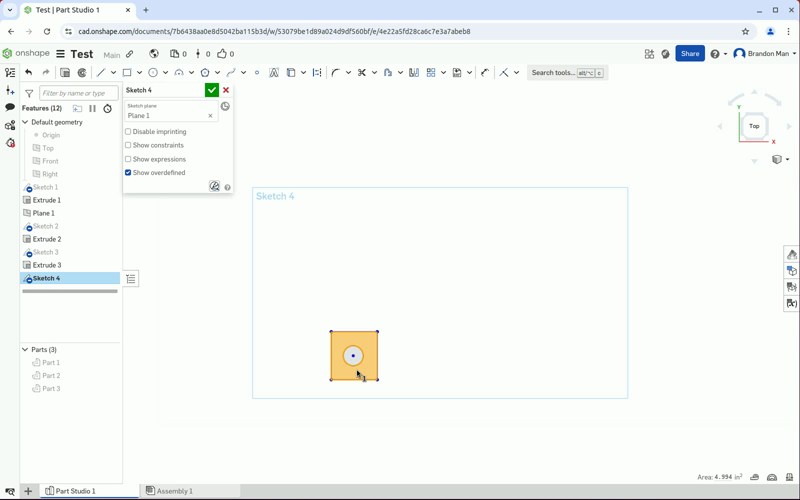
scroll(-6)
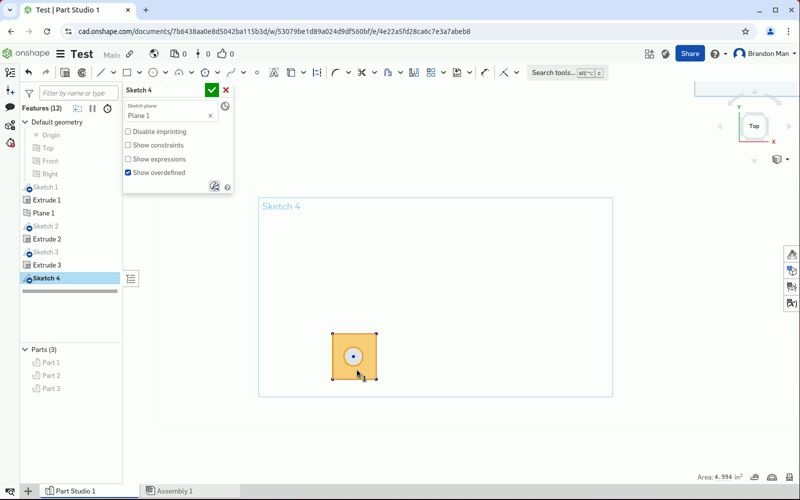
scroll(-6)
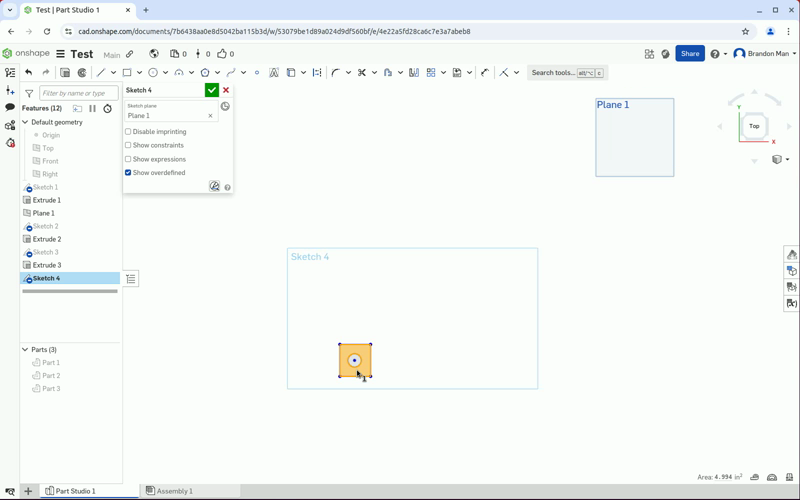
scroll(-6)
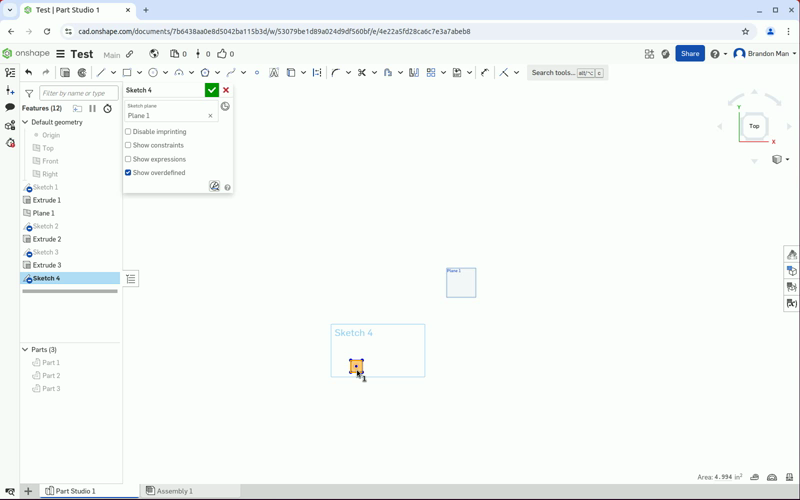
mouse_move(73, 352)
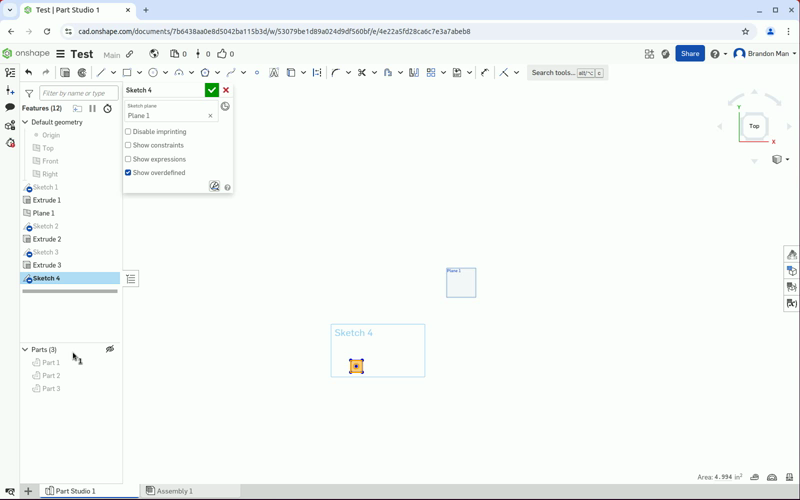
key(shift+y)
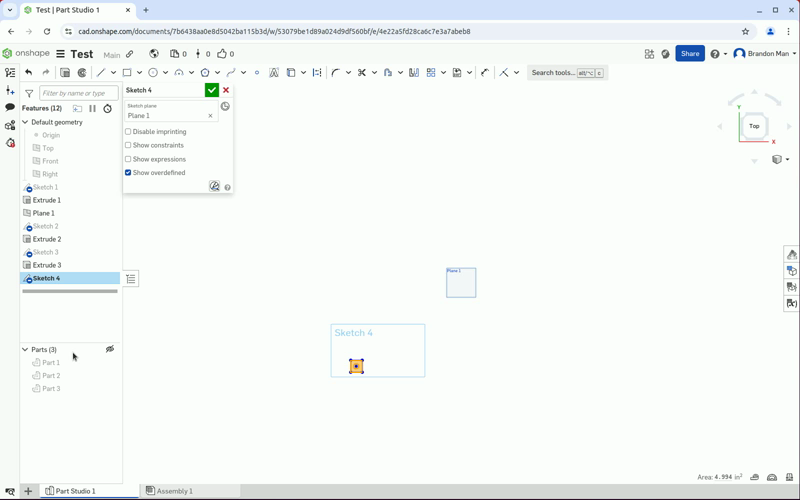
key(shift+e)
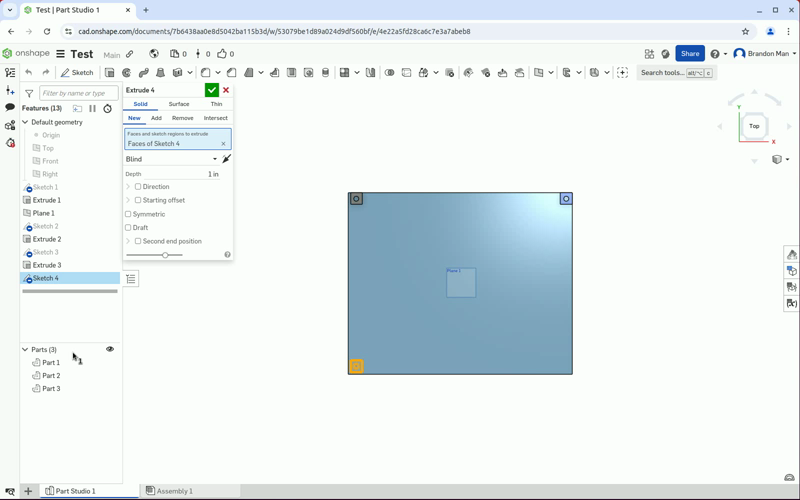
mouse_move(143, 106)
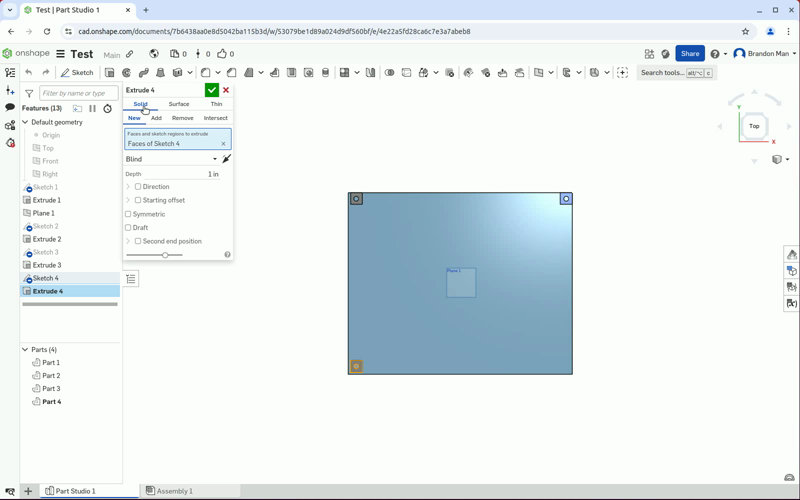
click(143, 106)
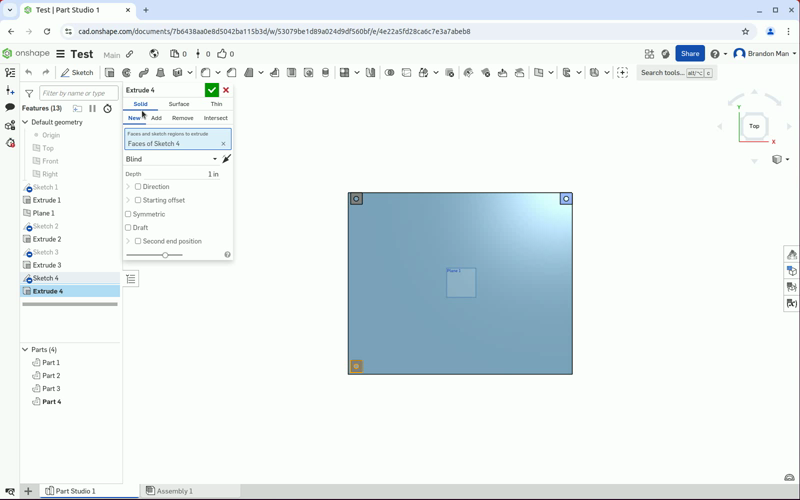
mouse_move(137, 120)
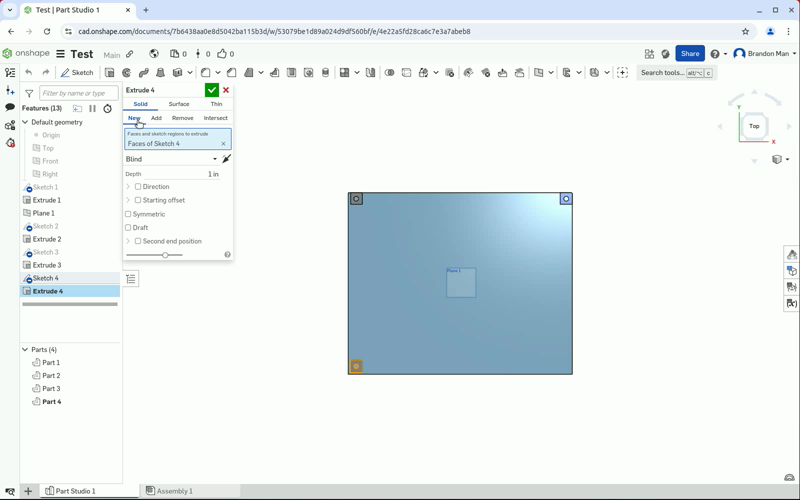
click(137, 120)
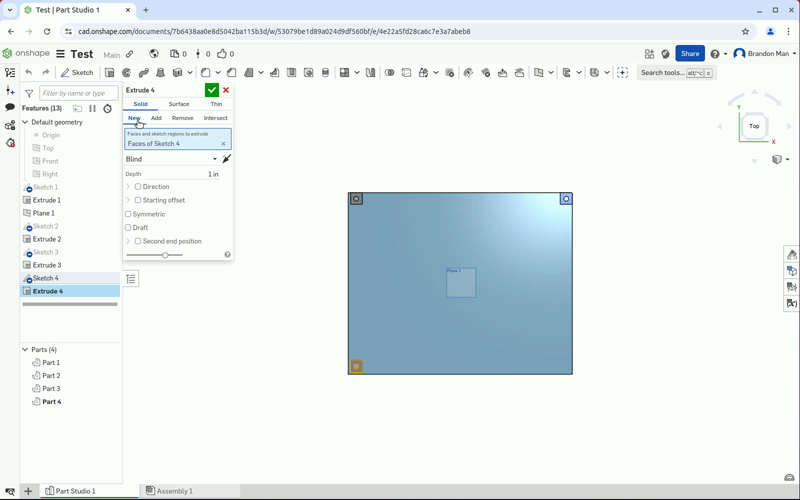
key(tab, 4)
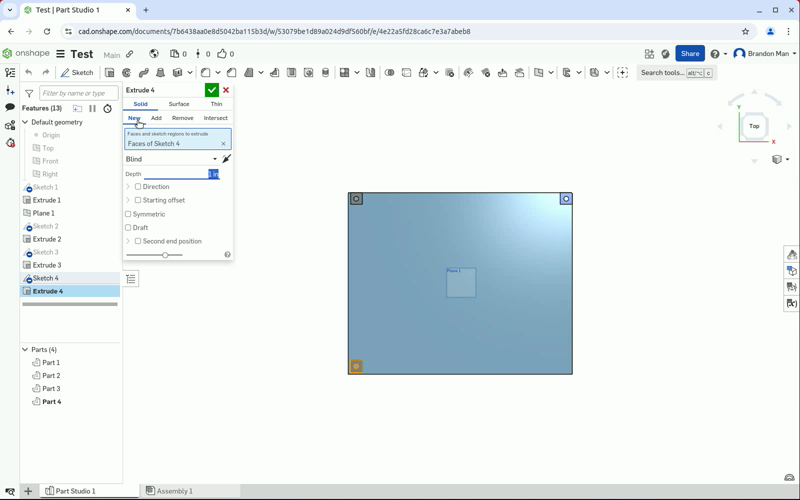
text(1.204)
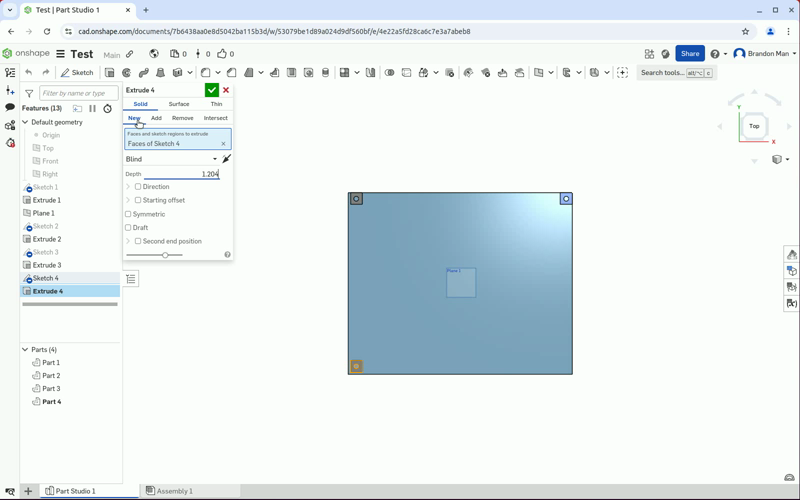
key(enter)
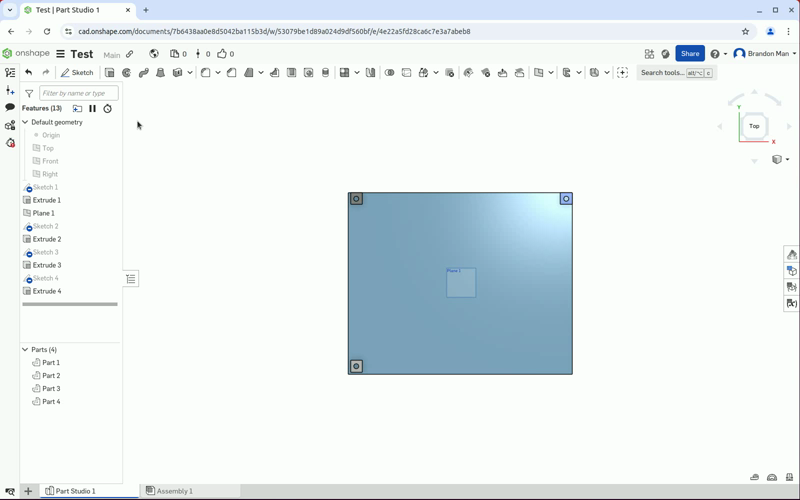
key(shift+h)
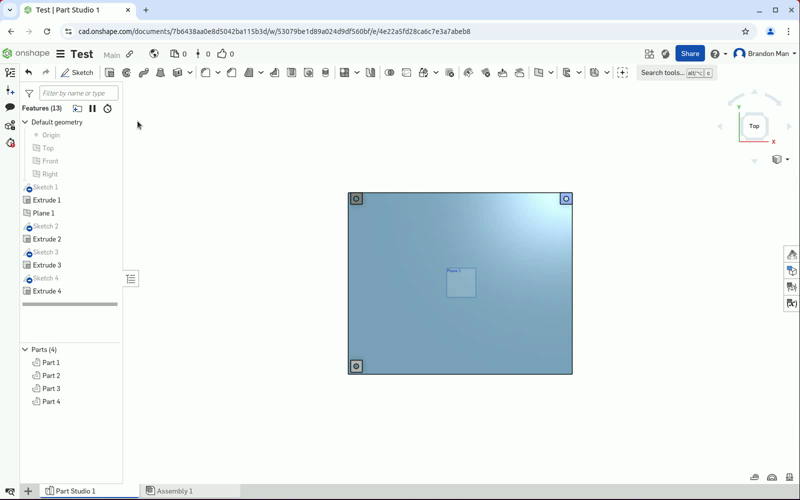
key(shift+h)
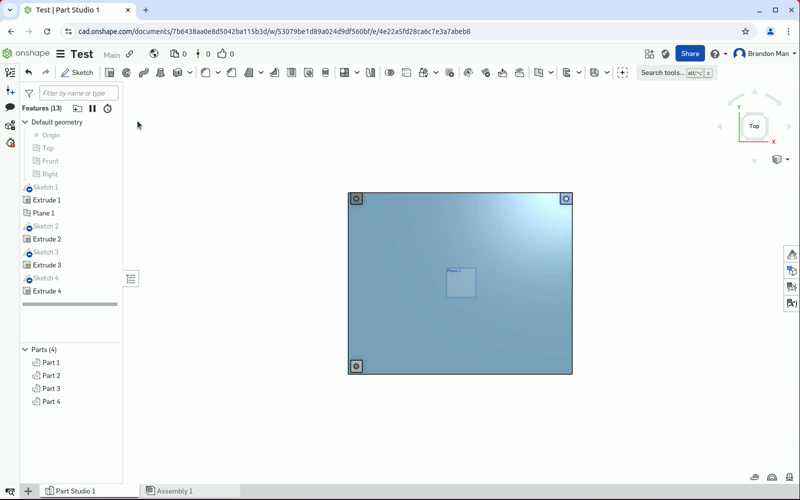
mouse_move(73, 189)
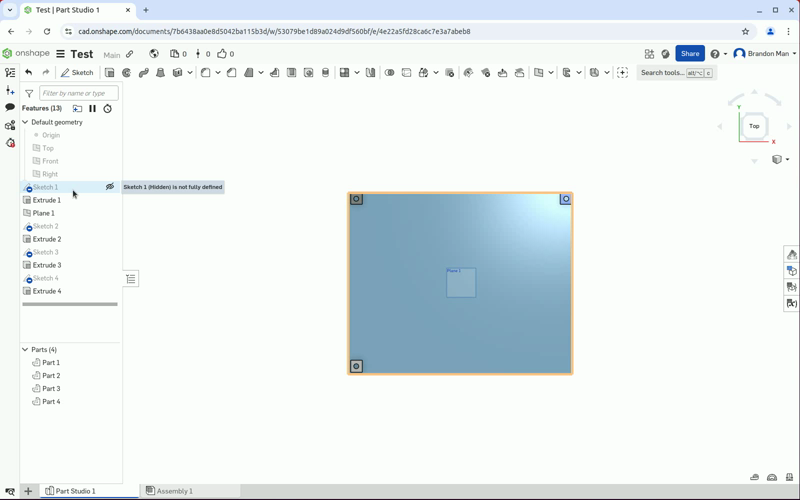
click(73, 189)
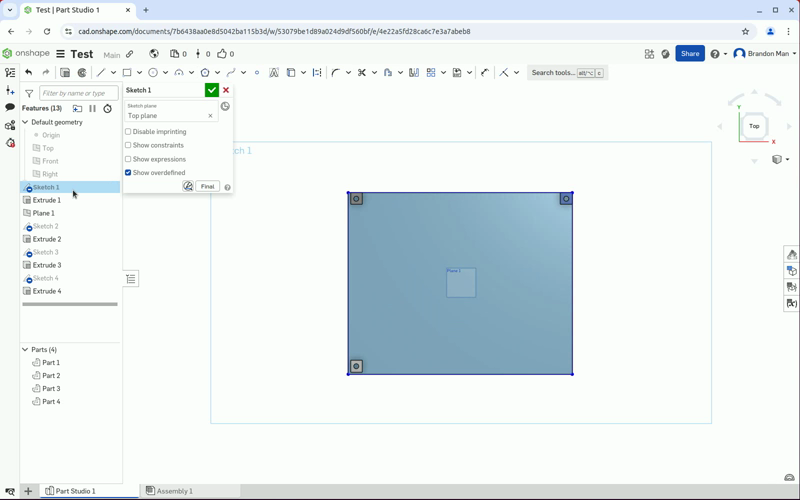
mouse_move(229, 92)
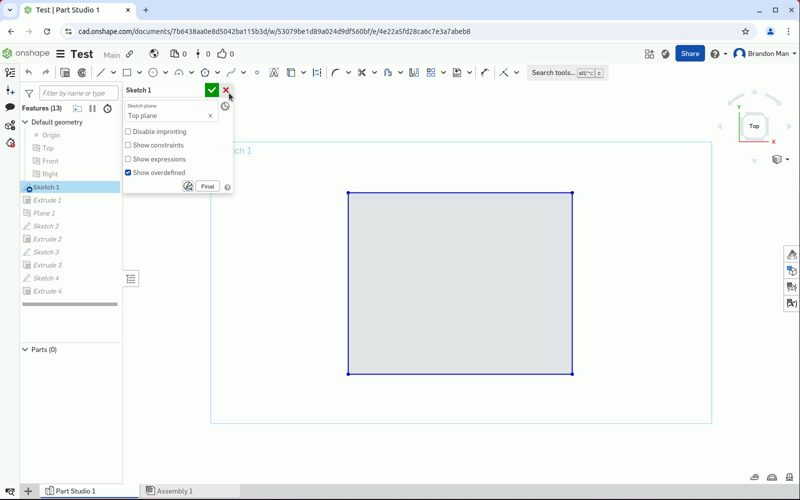
click(229, 92)
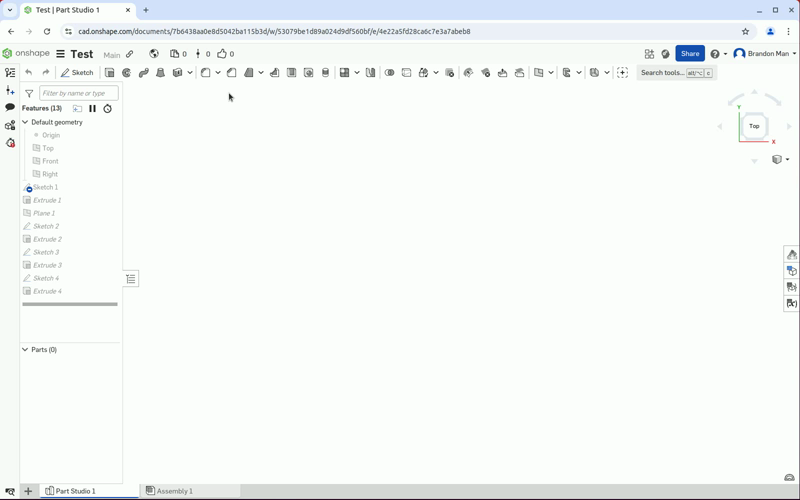
key(shift+s)
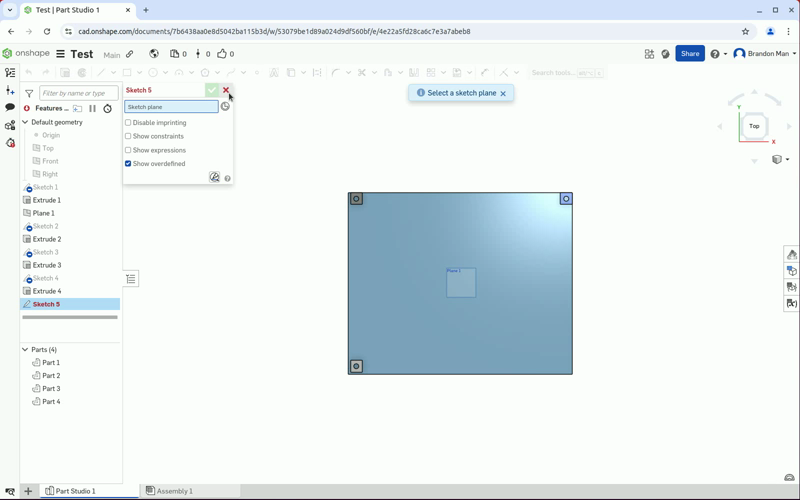
mouse_move(73, 215)
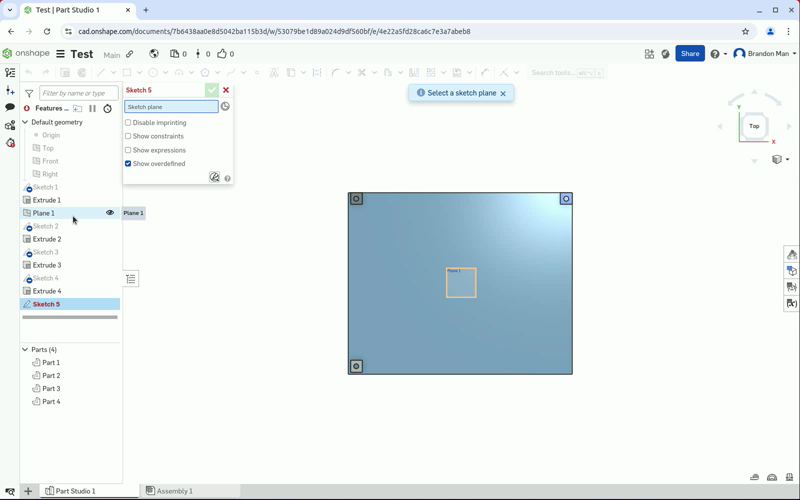
click(73, 215)
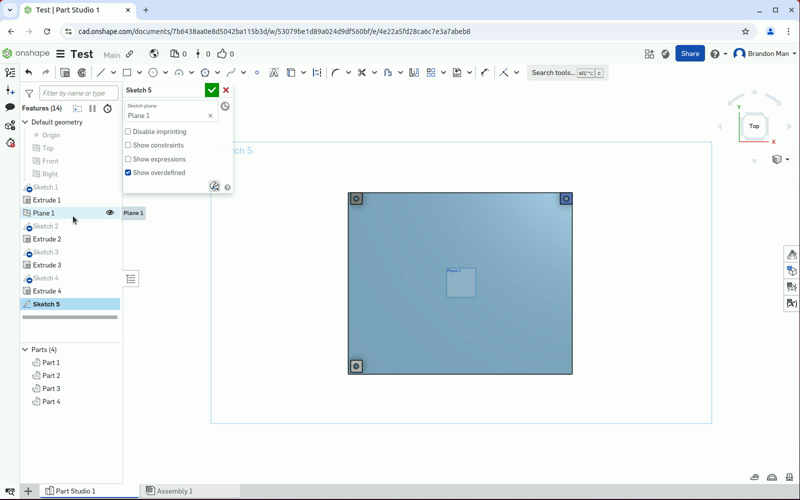
mouse_move(73, 352)
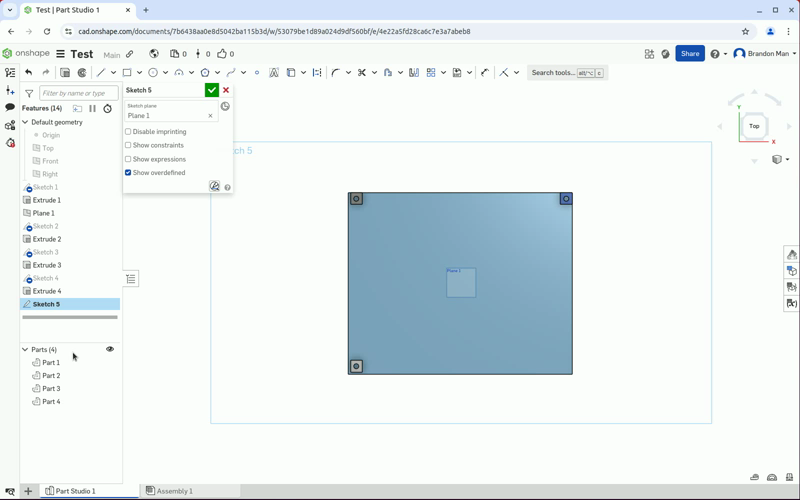
key(y)
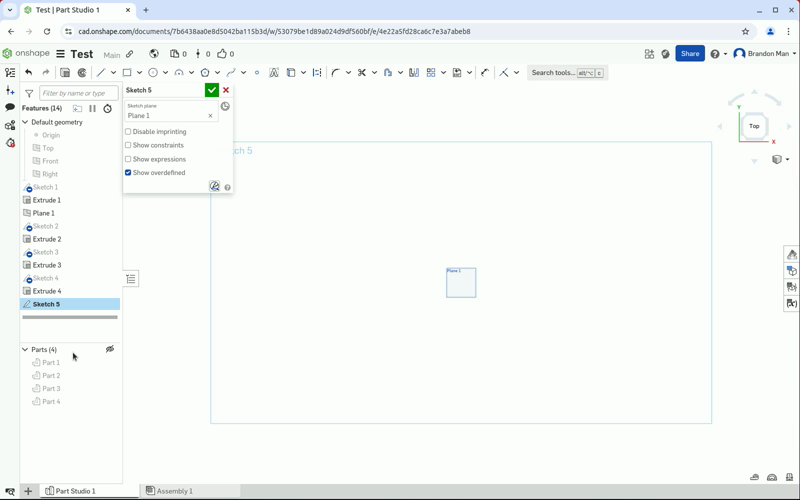
key(l)
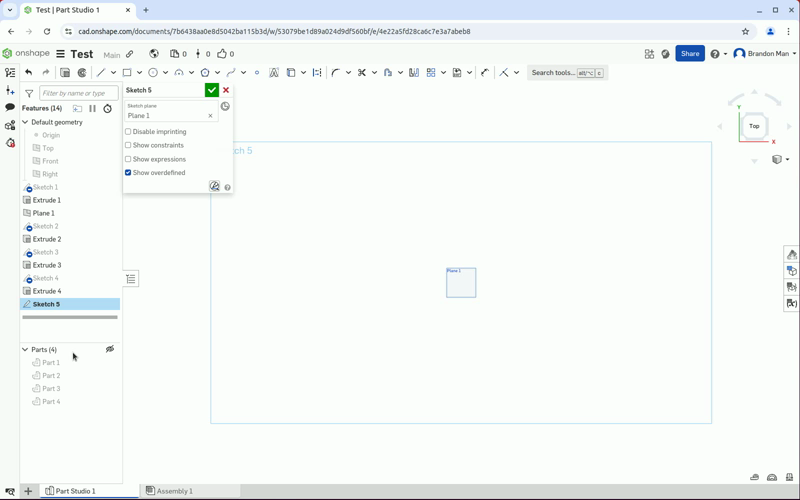
key_down(shift)
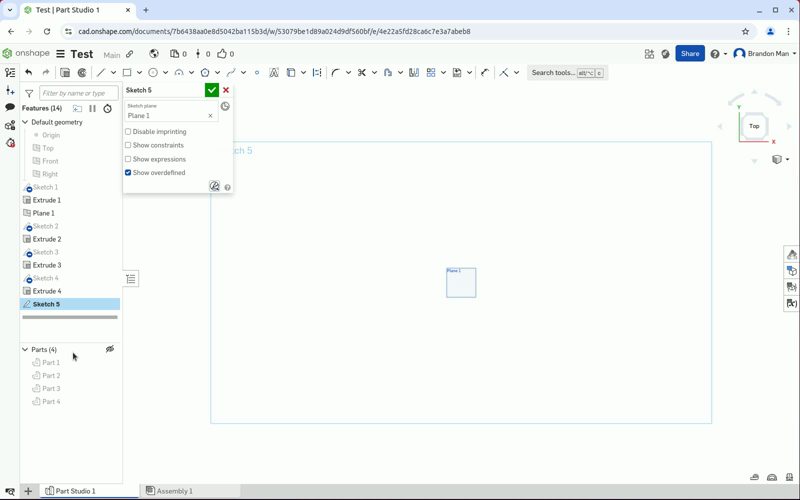
mouse_move(560, 372)
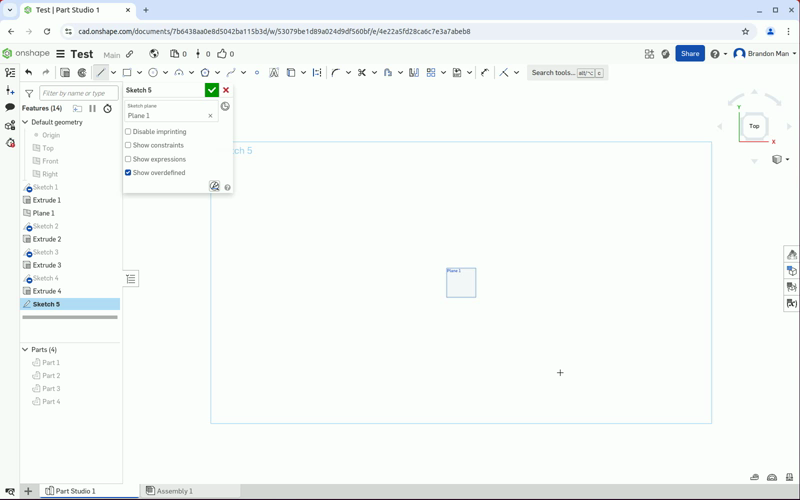
click(560, 372)
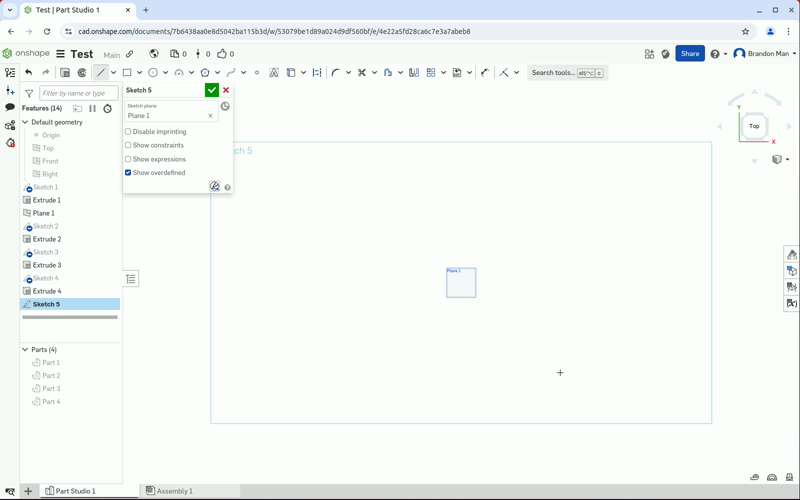
key_up(shift)
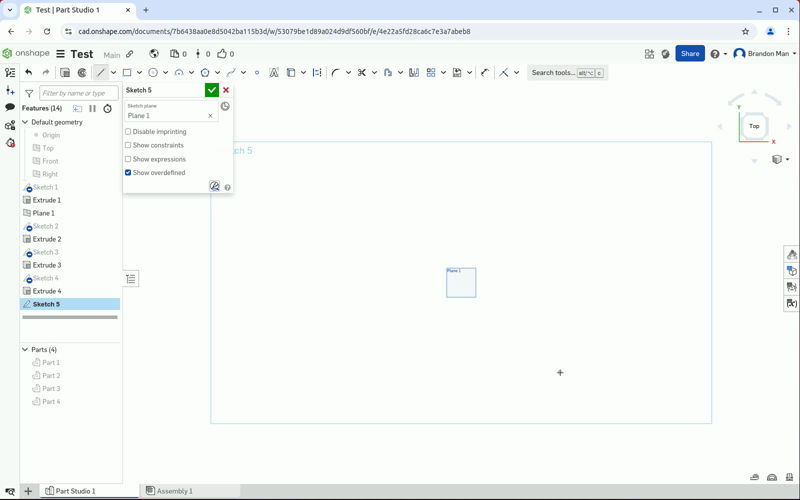
key_down(shift)
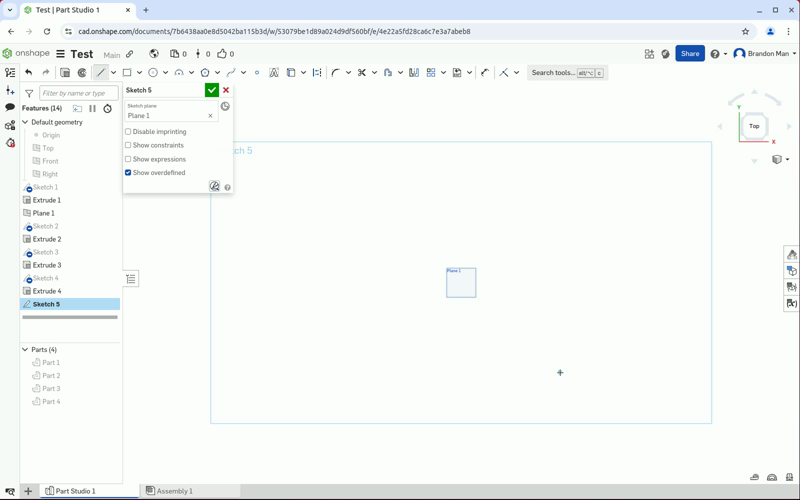
mouse_move(589, 372)
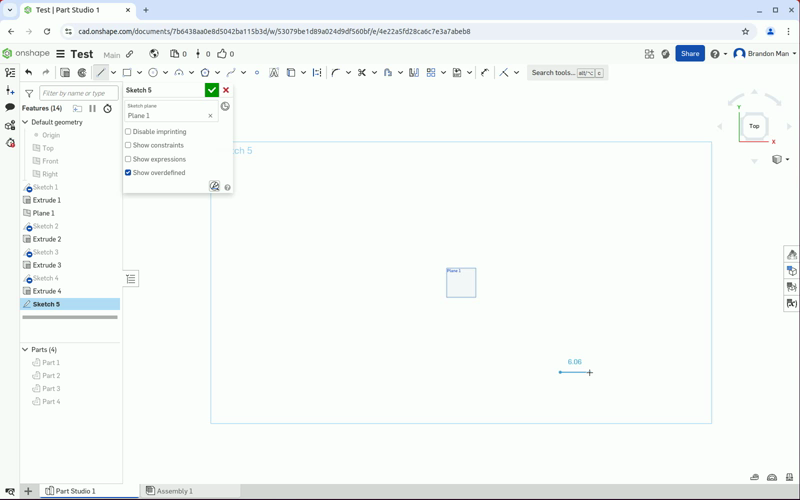
mouse_move(572, 372)
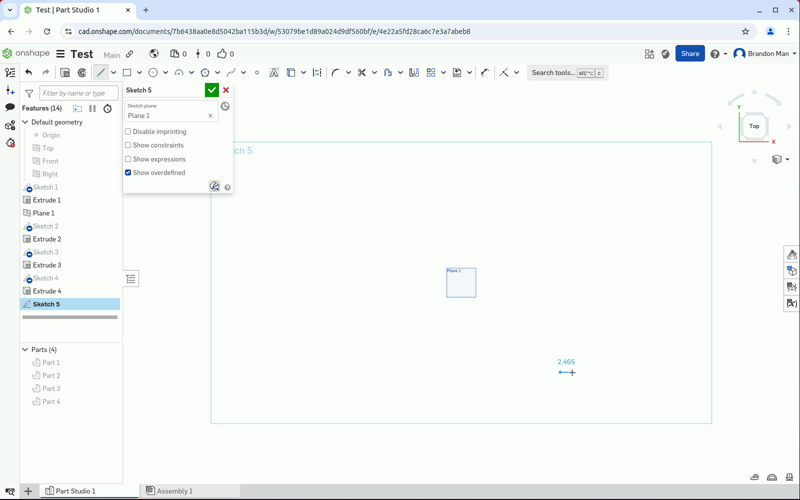
click(572, 372)
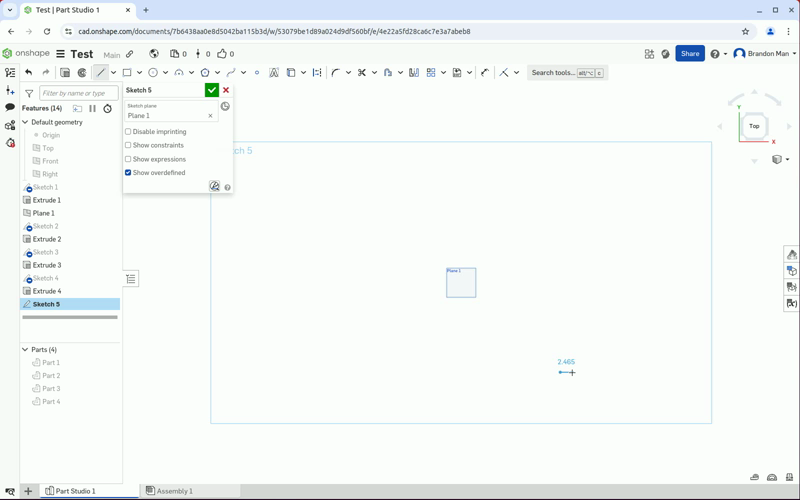
key_up(shift)
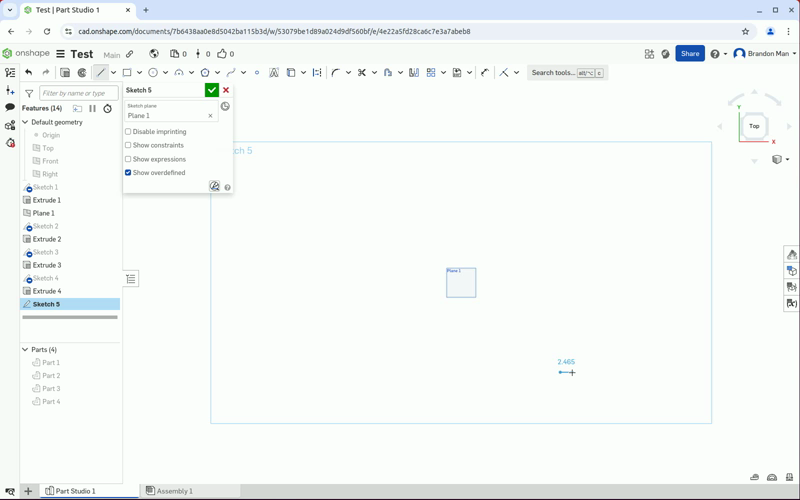
key_down(shift)
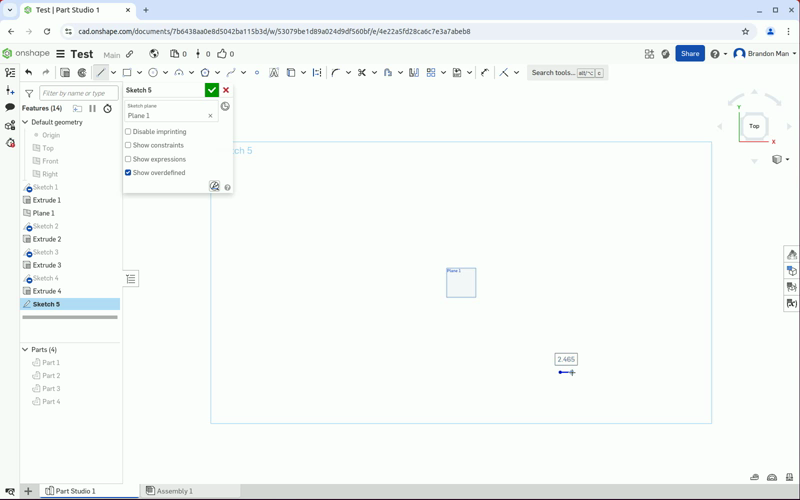
mouse_move(589, 372)
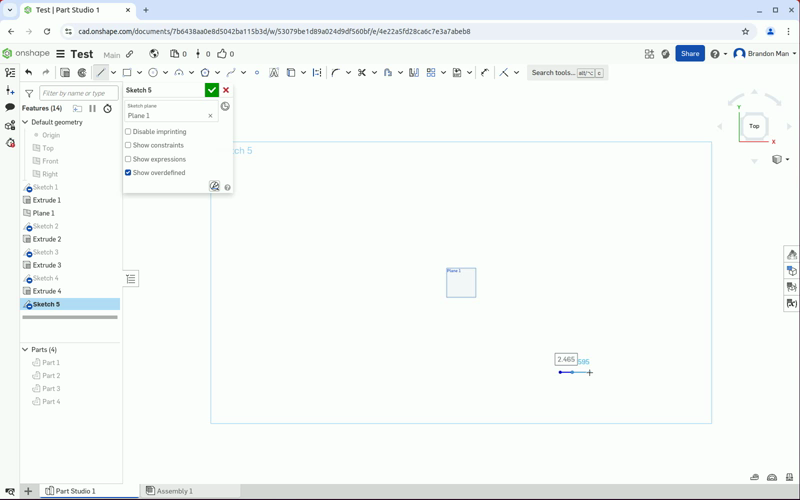
mouse_move(572, 360)
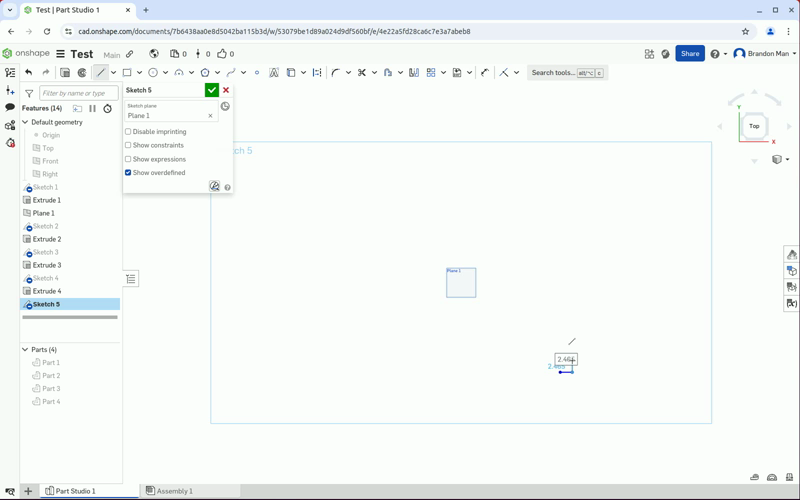
click(572, 360)
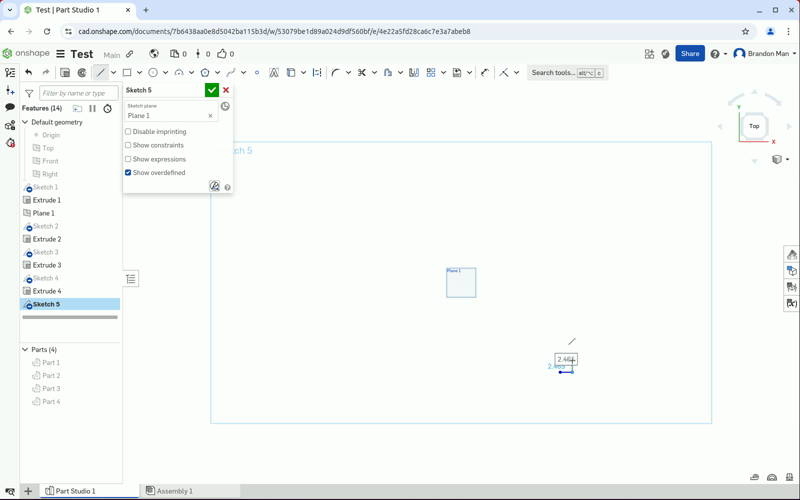
key_up(shift)
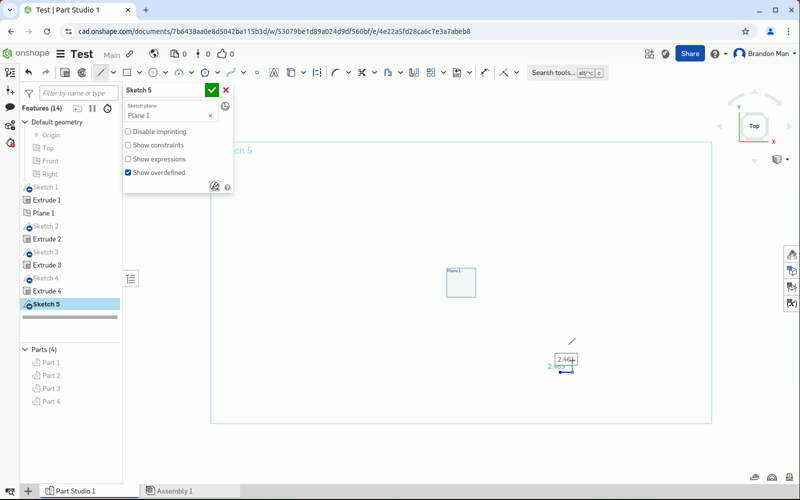
key_down(shift)
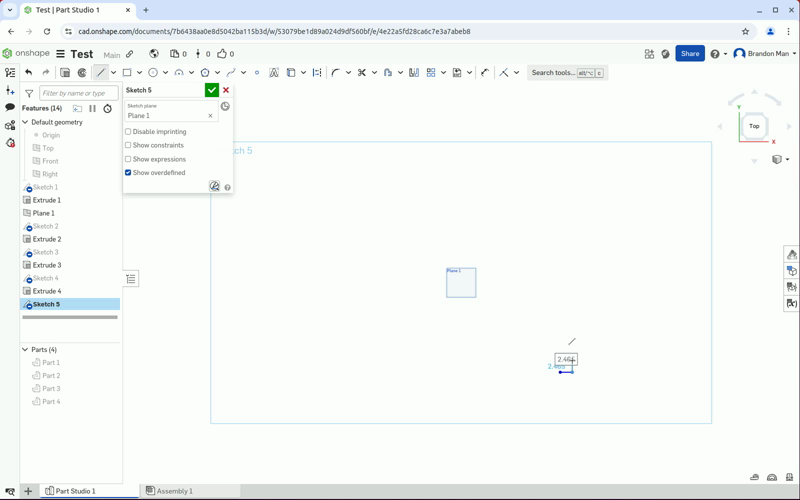
mouse_move(589, 360)
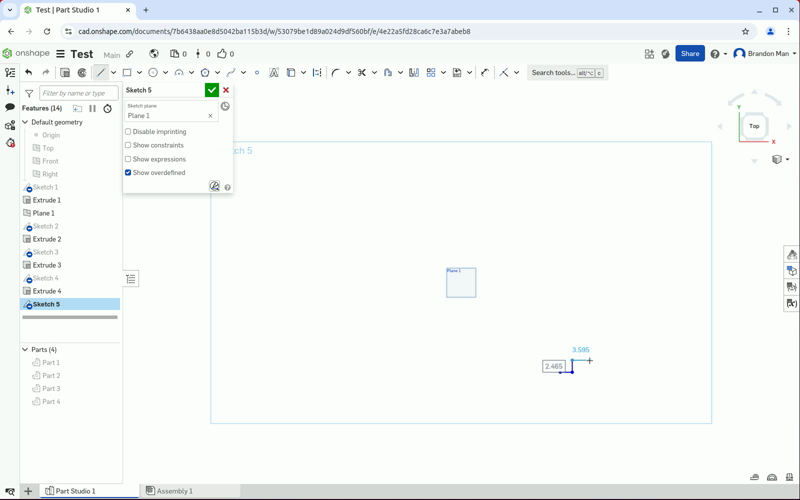
mouse_move(560, 360)
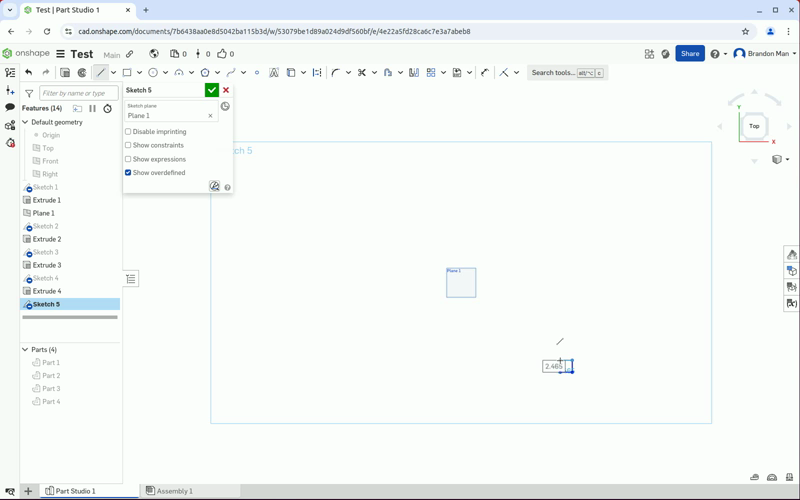
click(560, 360)
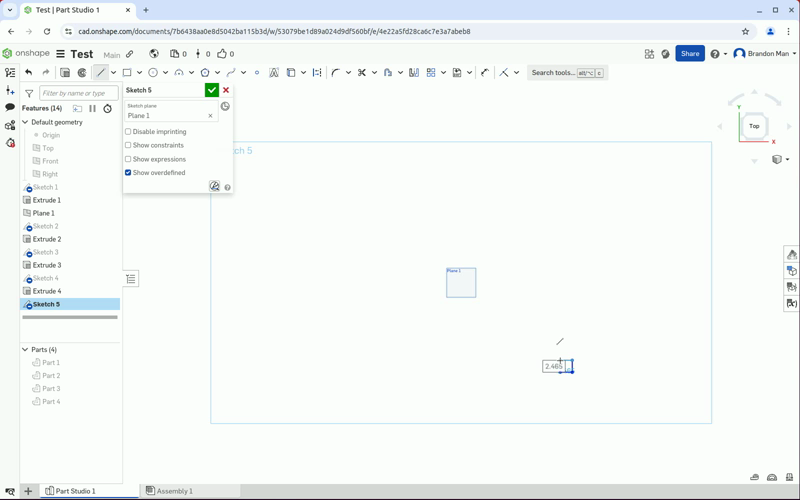
key_up(shift)
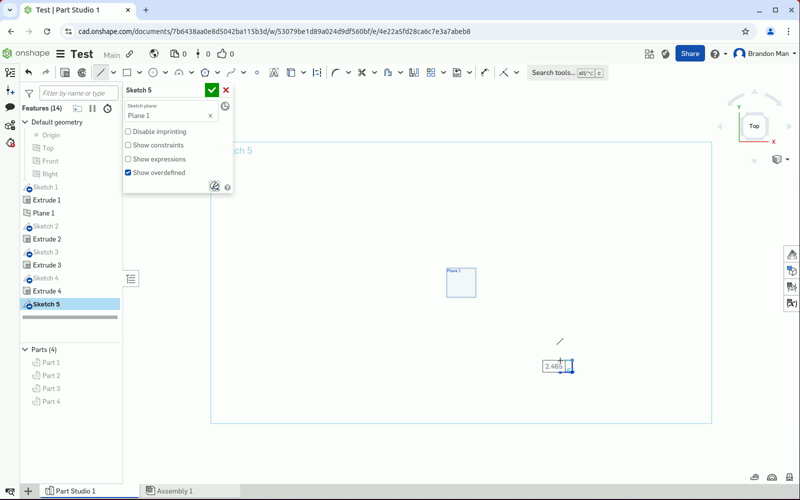
mouse_move(589, 360)
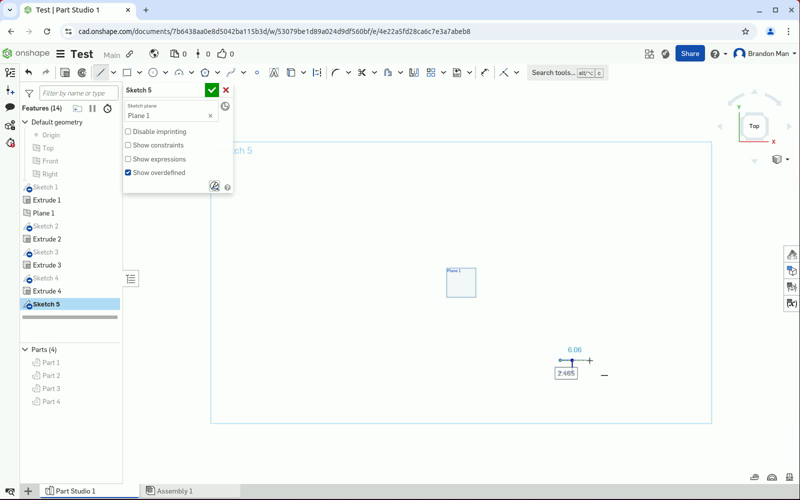
key_down(shift)
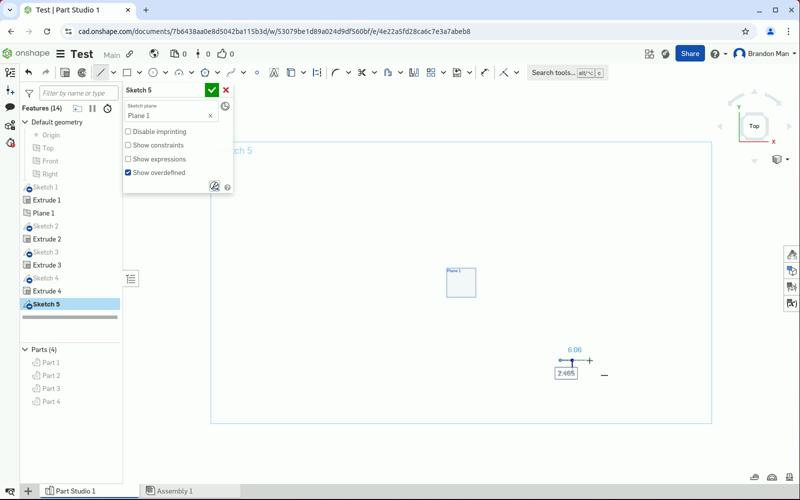
mouse_move(560, 372)
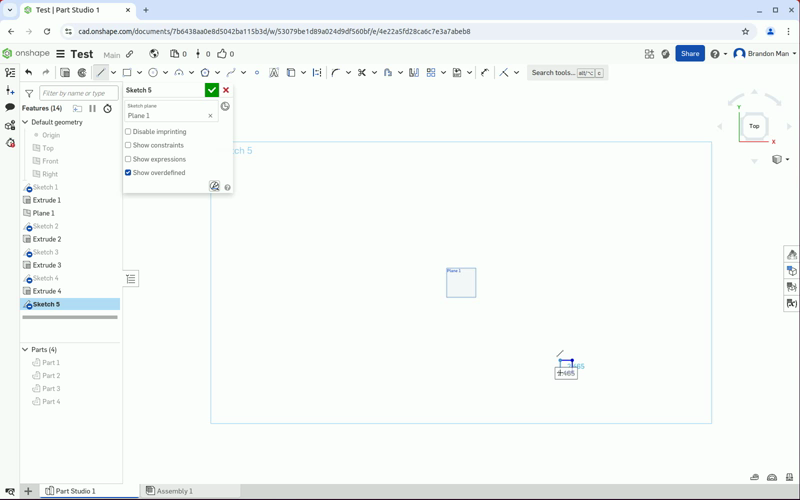
key_up(shift)
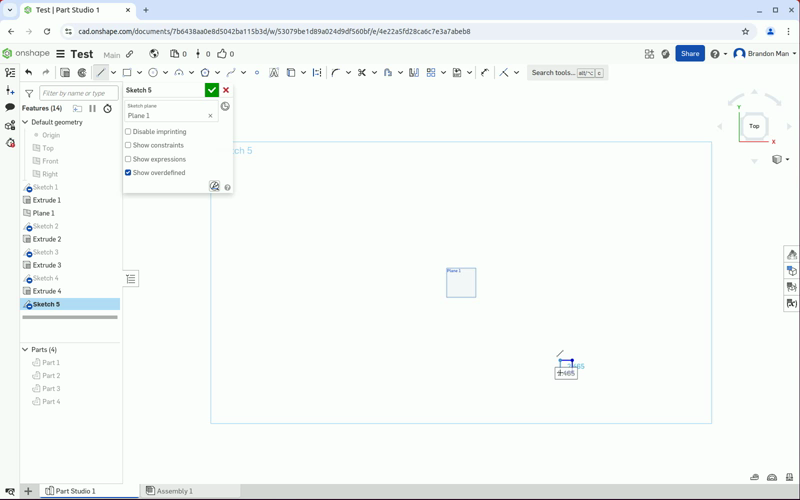
click(560, 372)
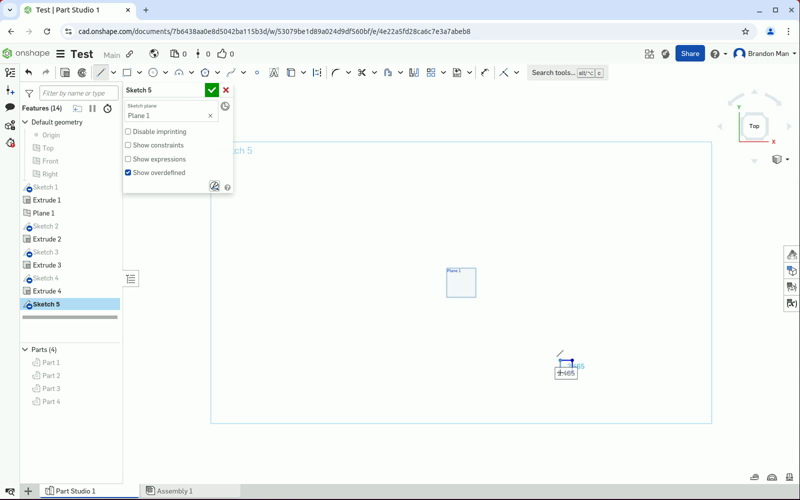
key(esc)
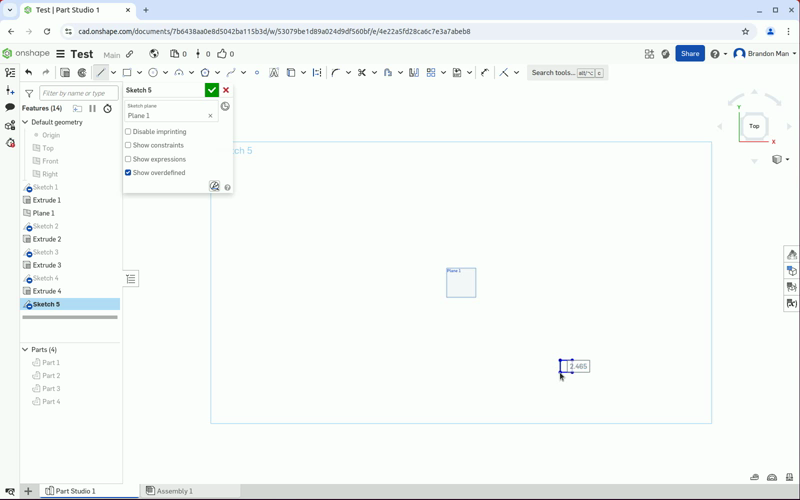
key(c)
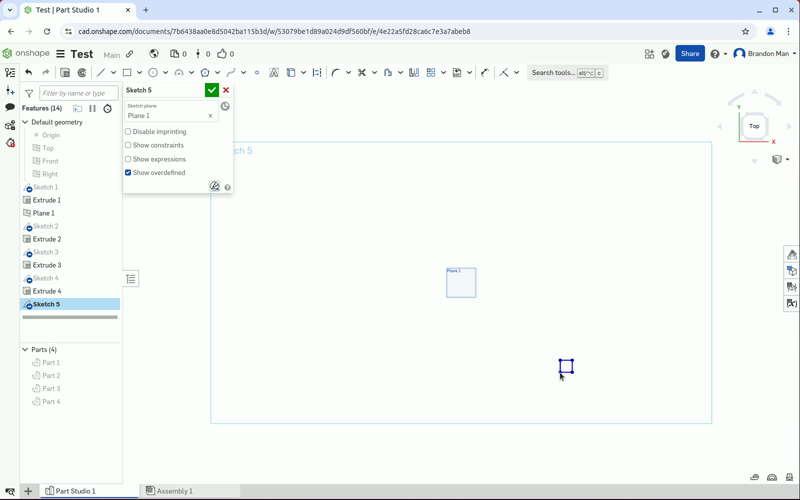
key_down(shift)
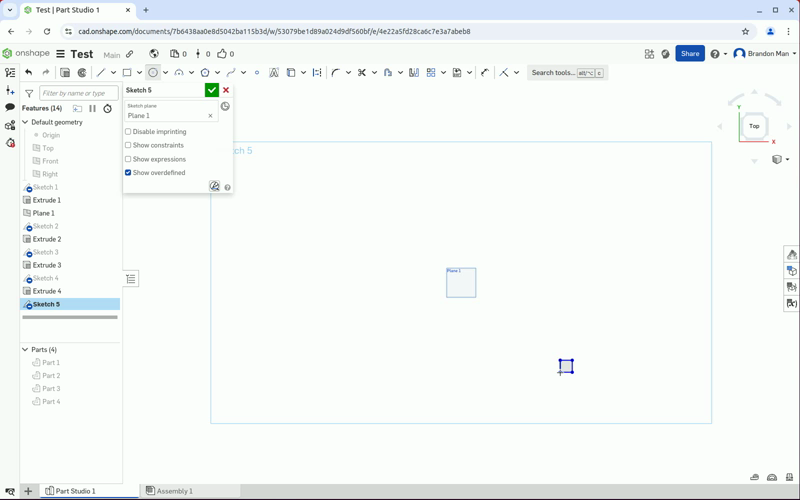
mouse_move(566, 366)
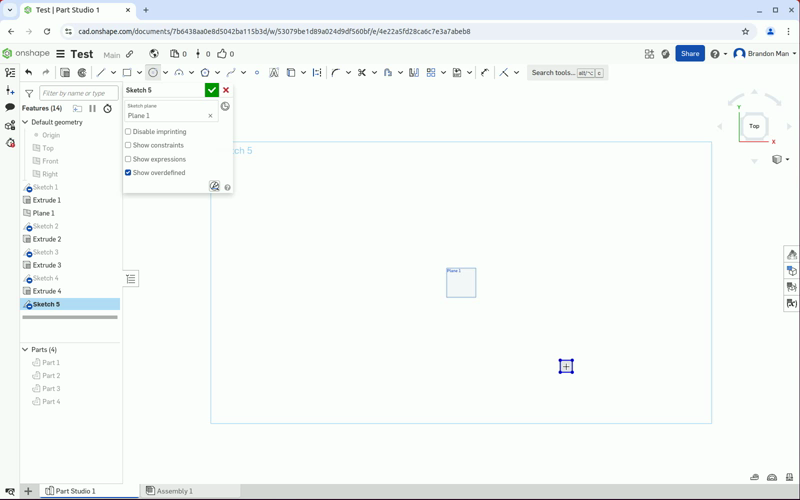
click(566, 366)
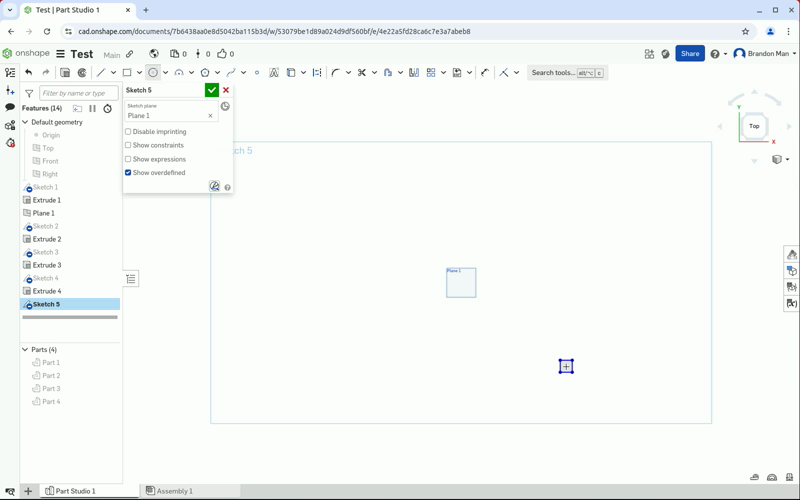
key_up(shift)
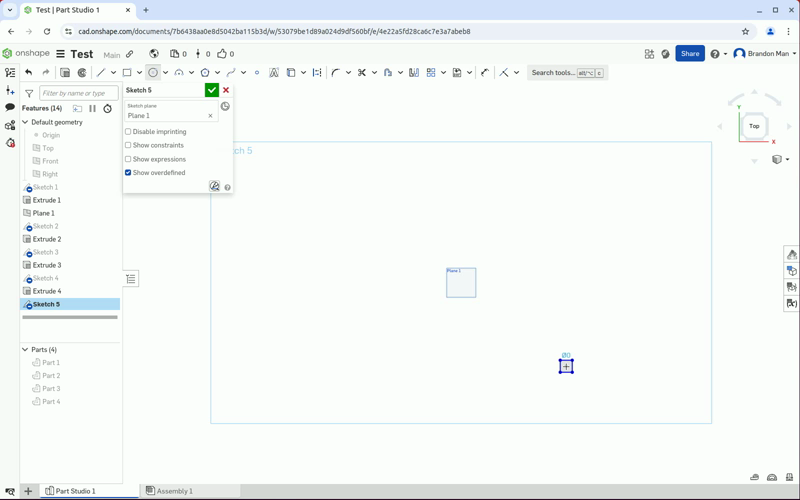
mouse_move(568, 366)
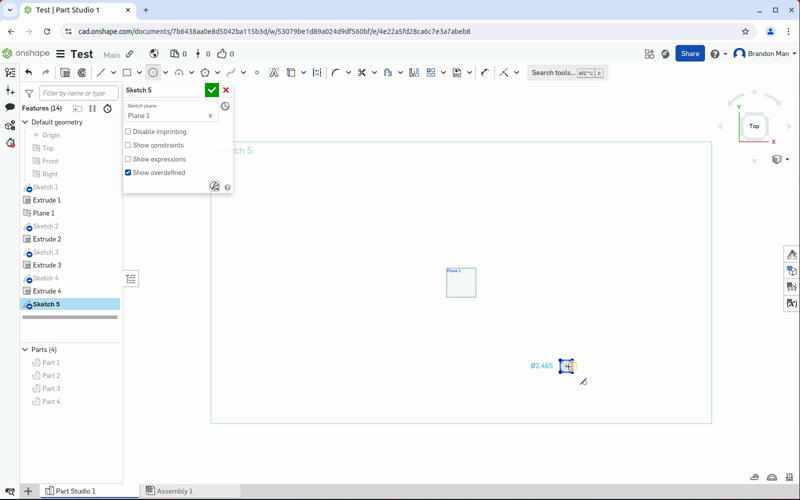
scroll(6)
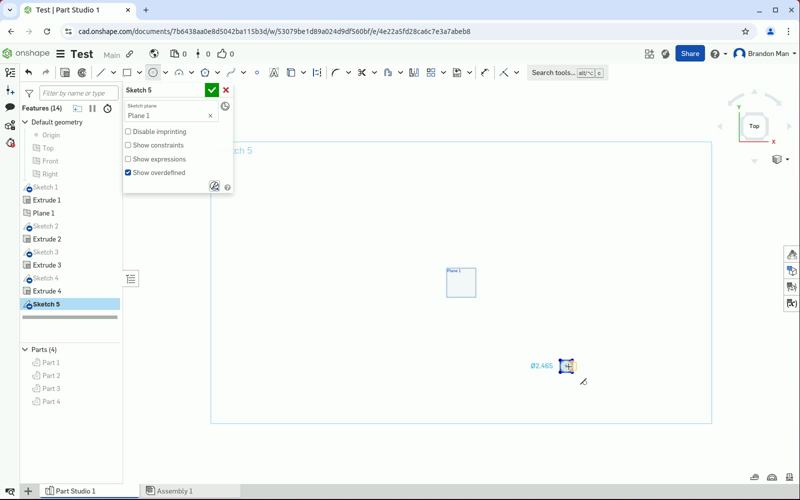
scroll(6)
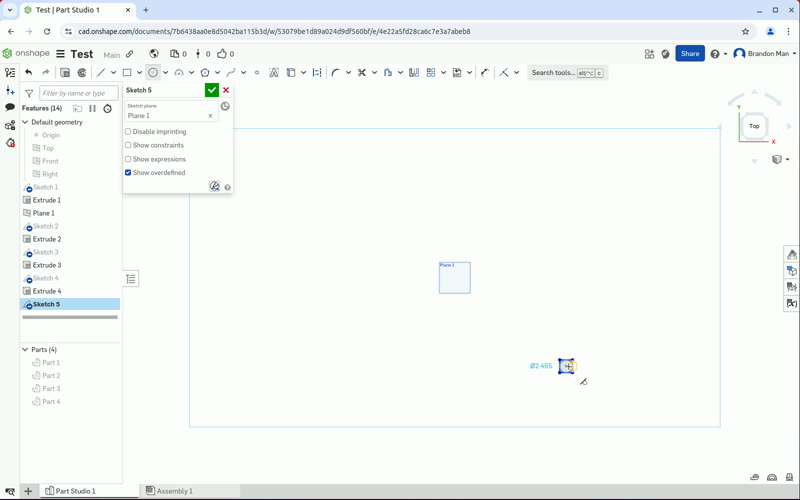
scroll(6)
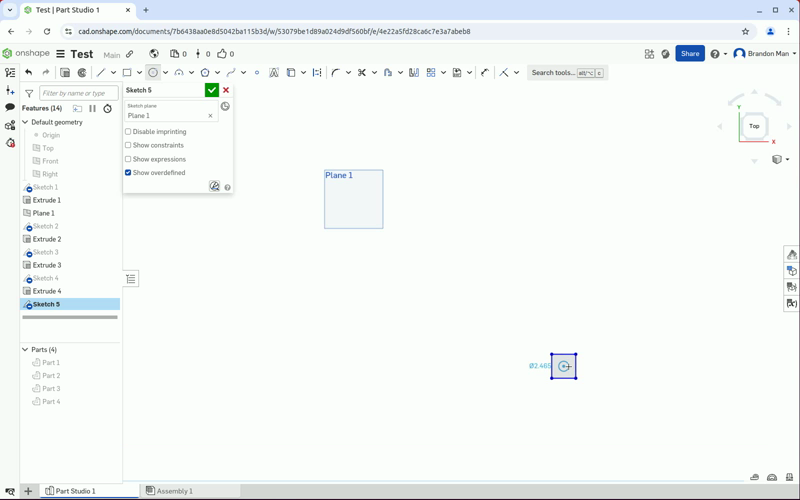
scroll(6)
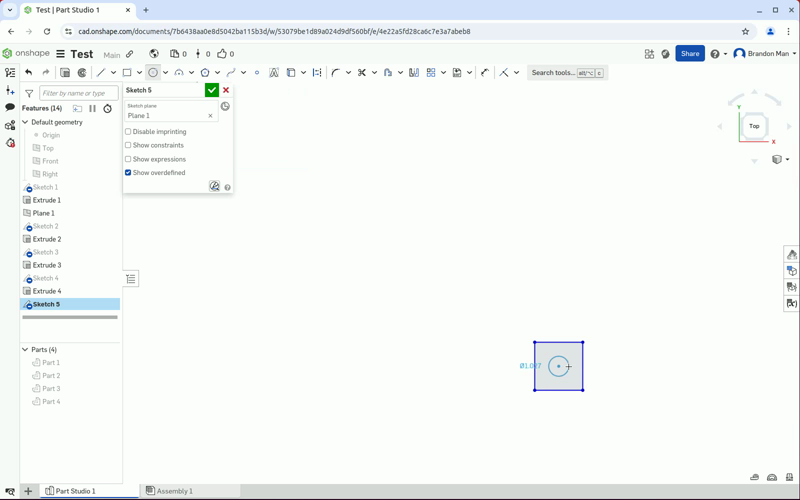
scroll(6)
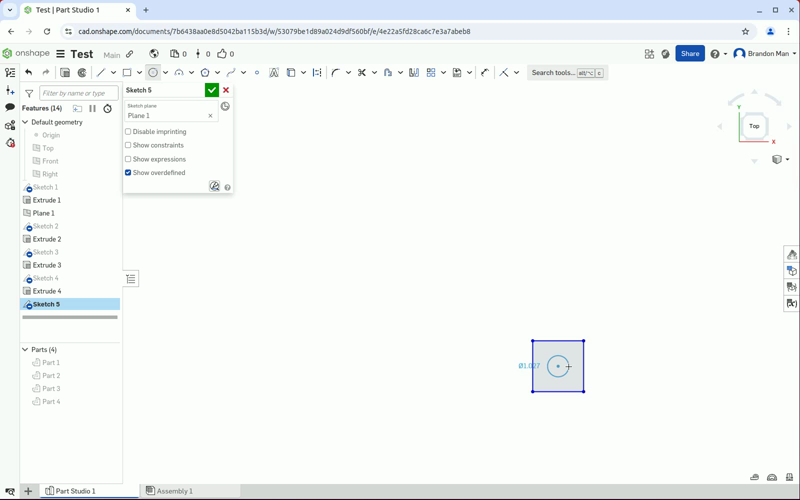
scroll(6)
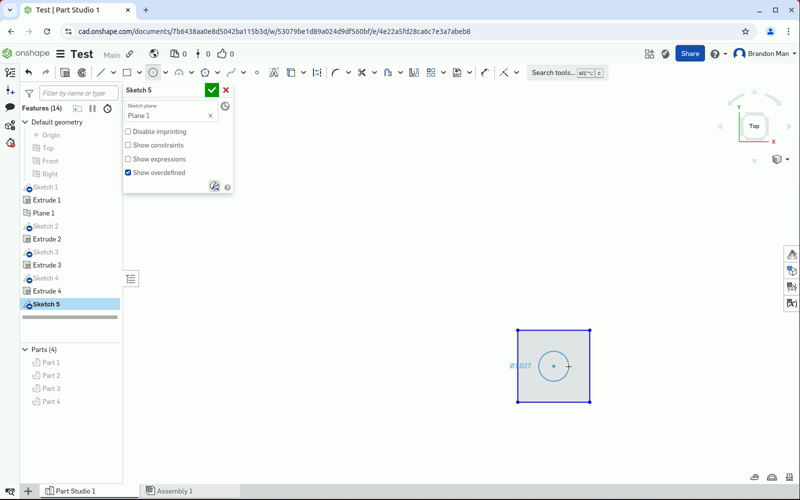
scroll(6)
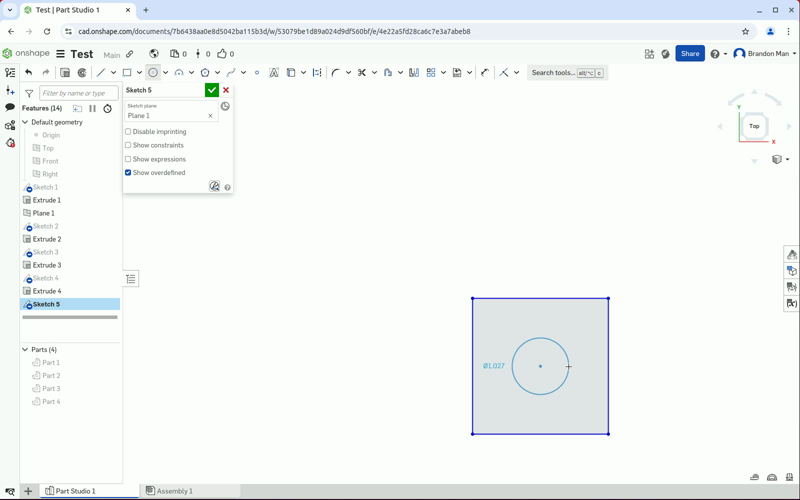
click(568, 366)
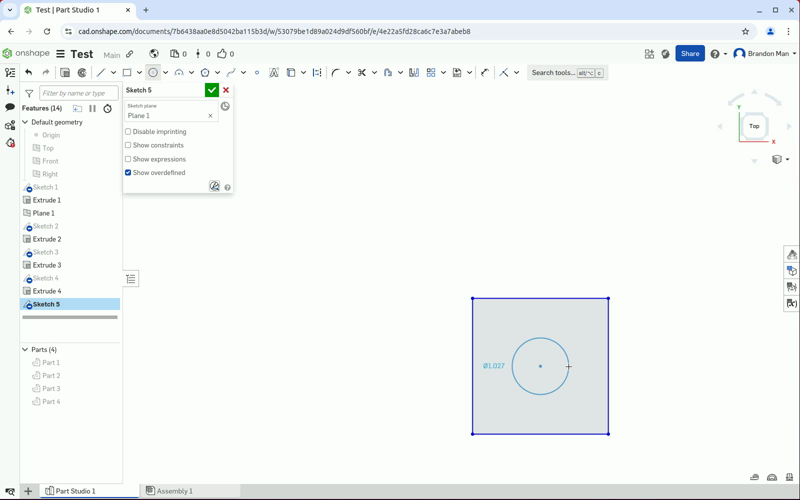
scroll(-6)
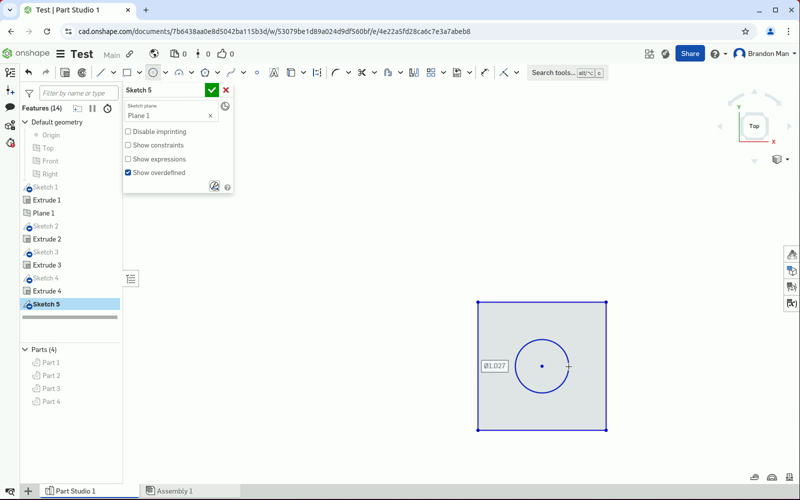
scroll(-6)
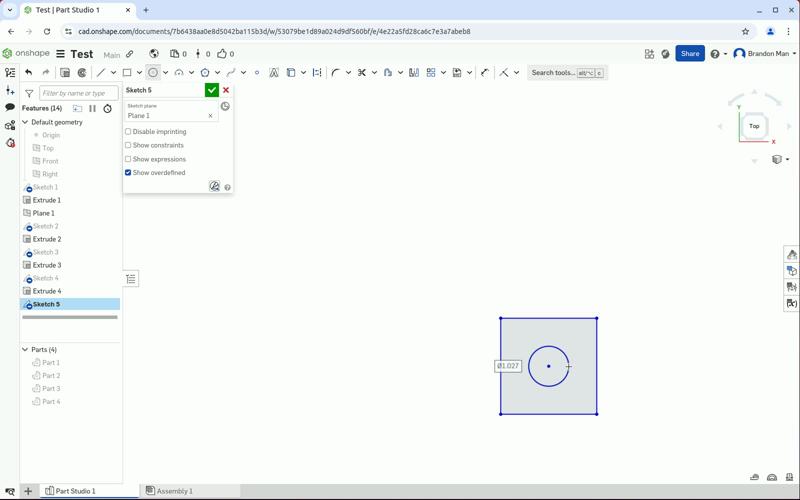
scroll(-6)
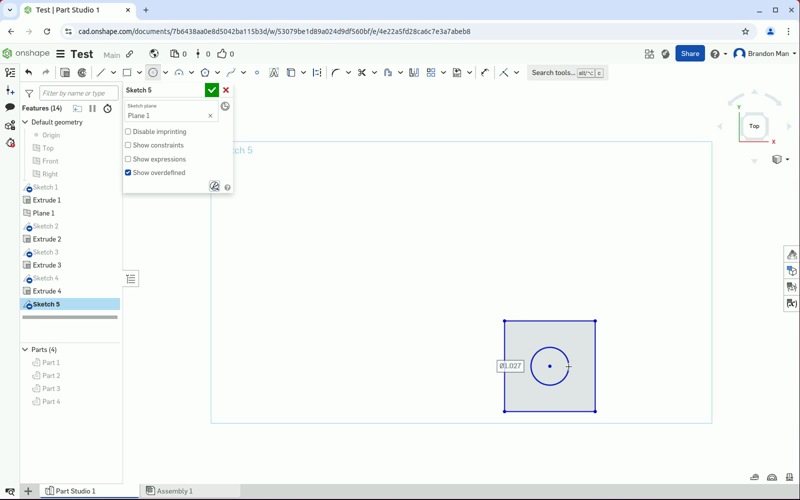
scroll(-6)
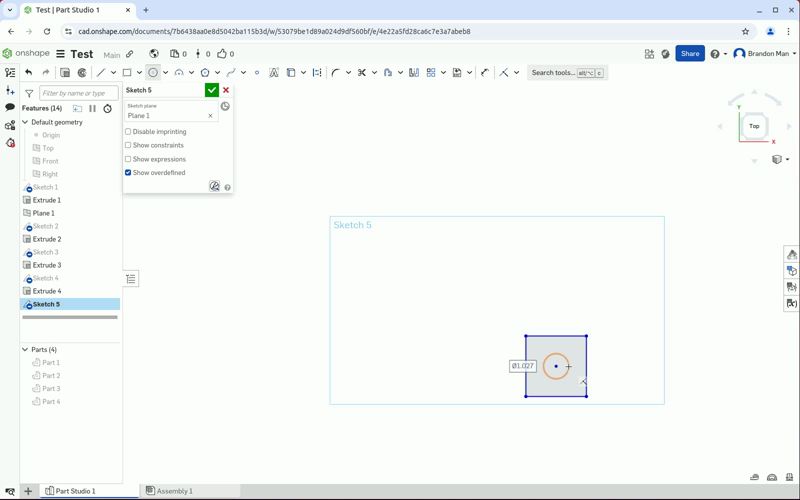
scroll(-6)
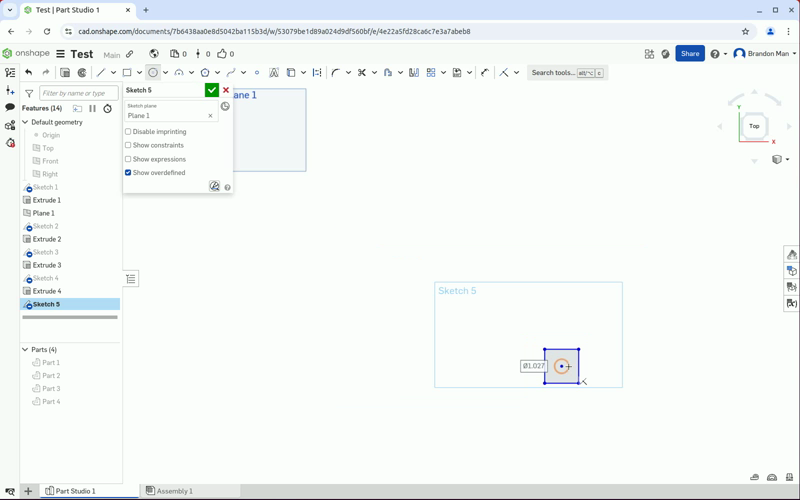
scroll(-6)
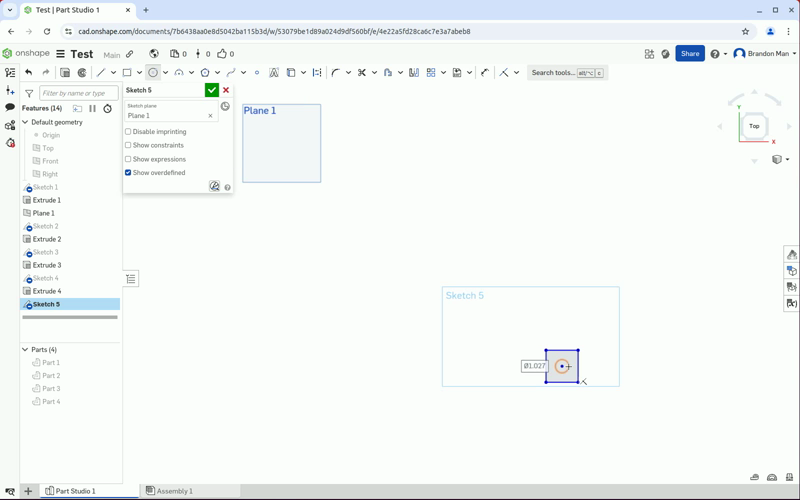
scroll(-6)
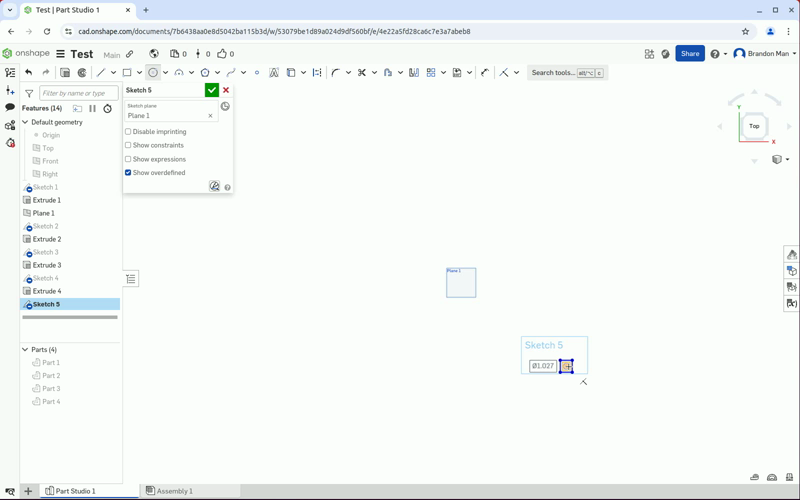
key(esc)
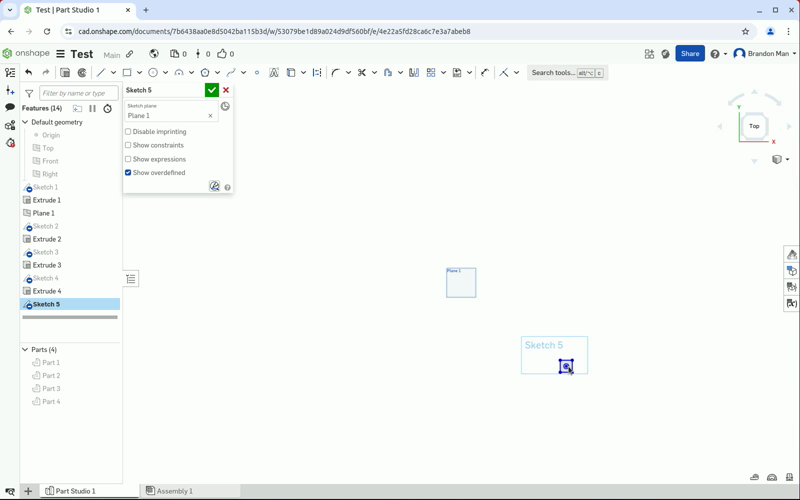
mouse_move(570, 369)
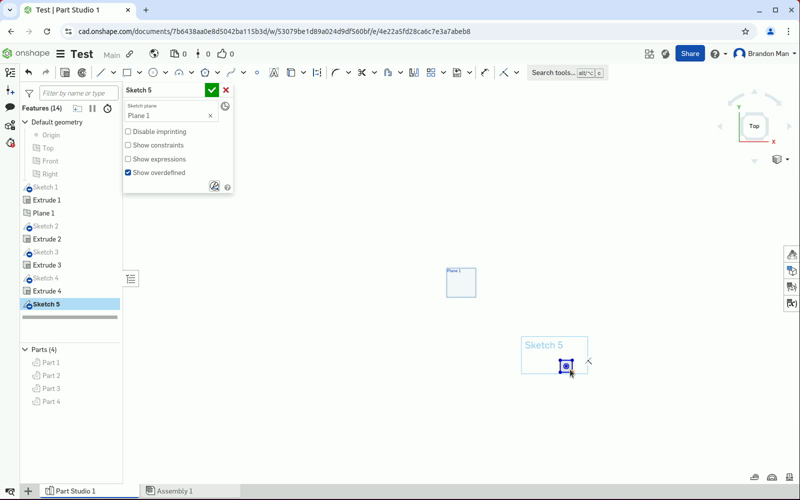
scroll(6)
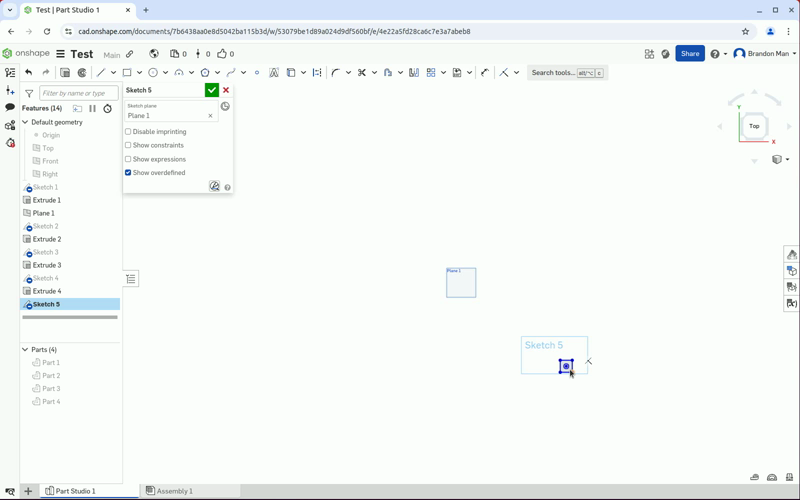
scroll(6)
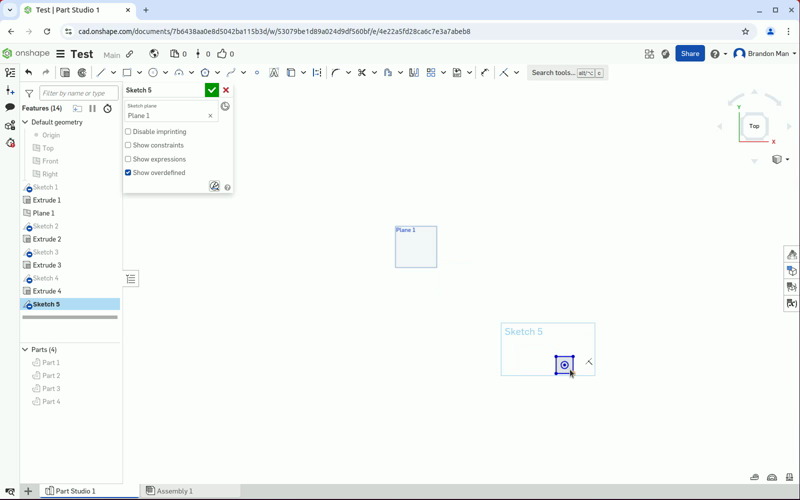
scroll(6)
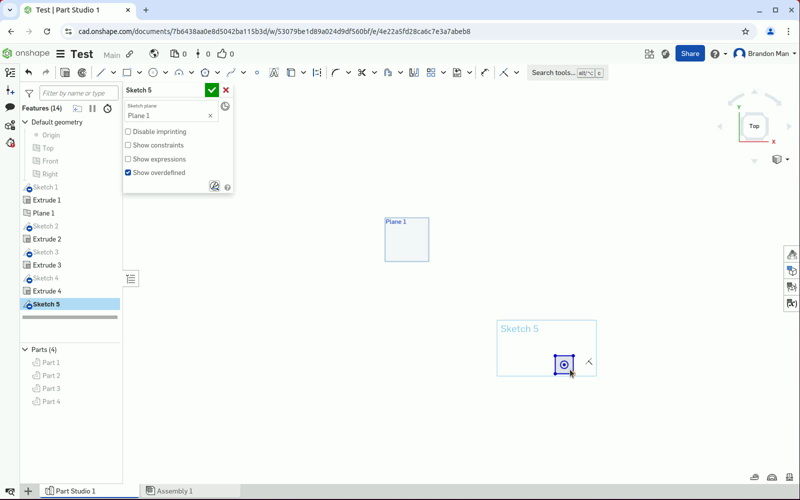
scroll(6)
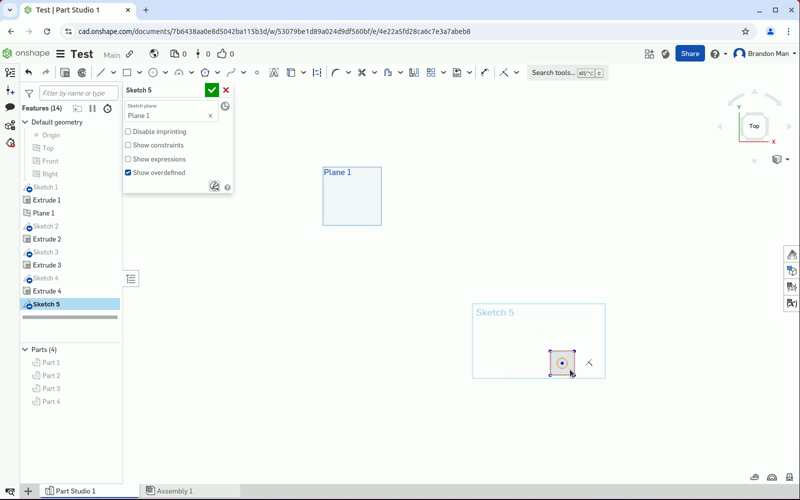
scroll(6)
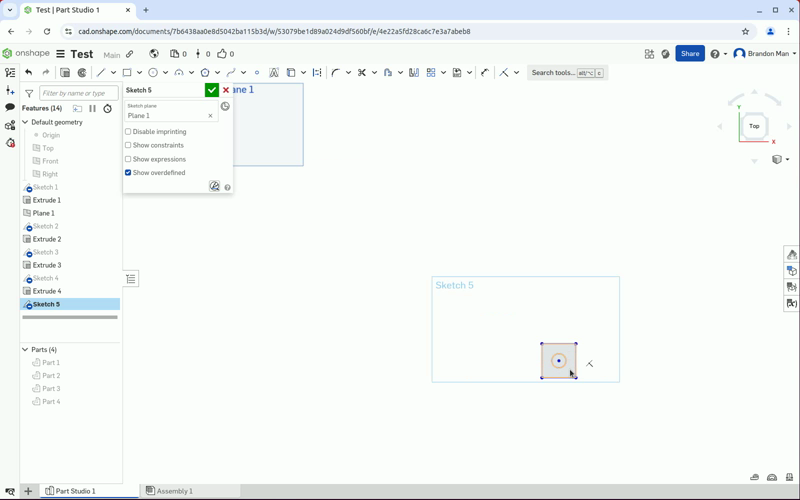
scroll(6)
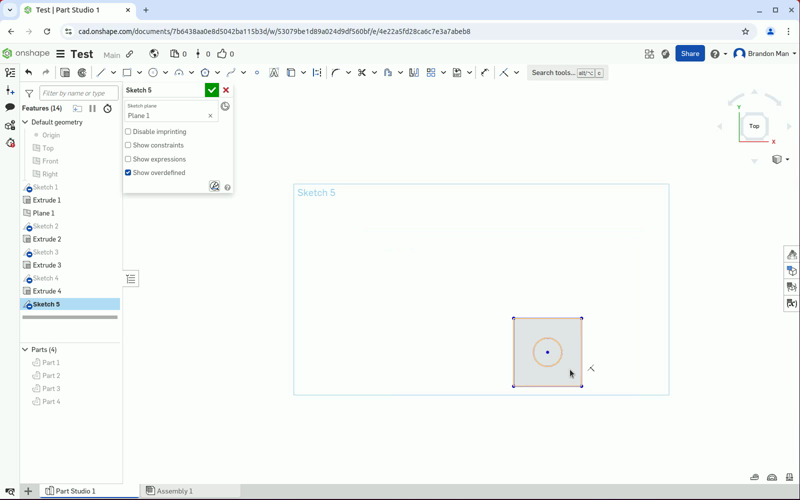
scroll(6)
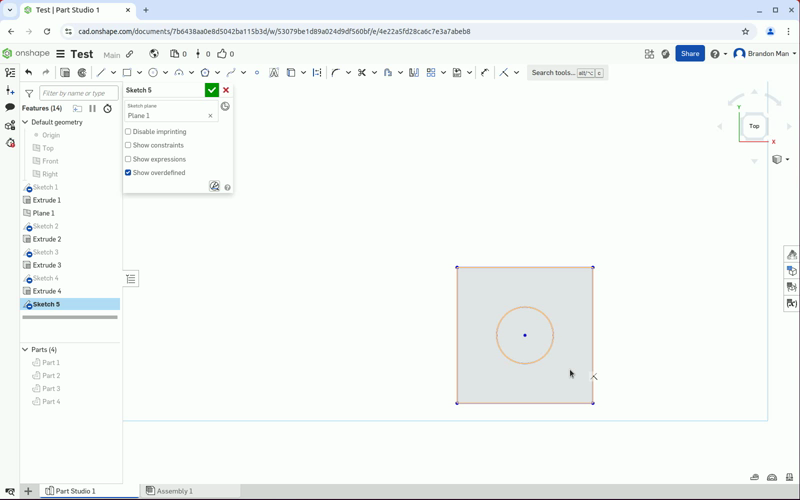
click(570, 369)
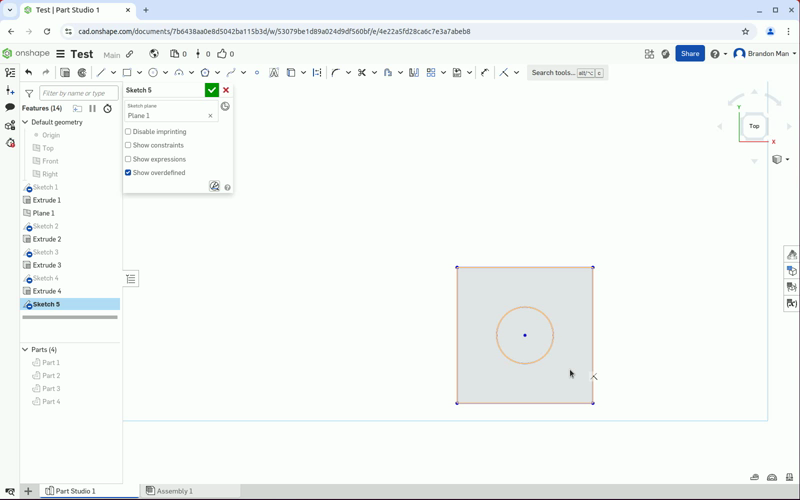
scroll(-6)
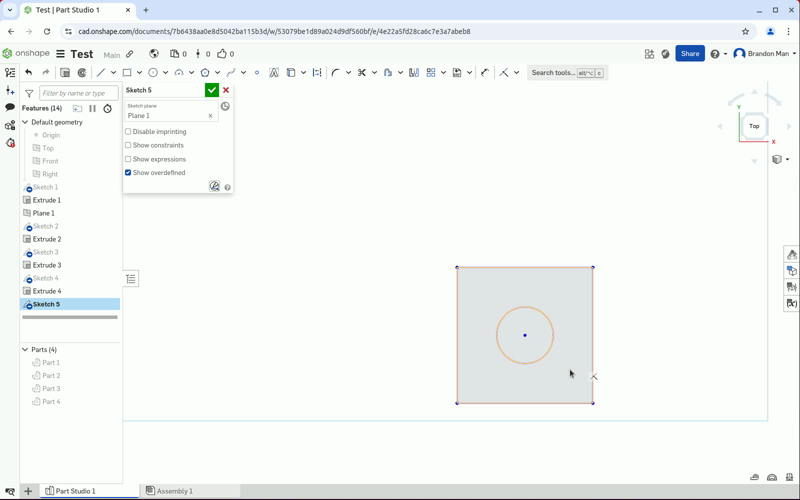
scroll(-6)
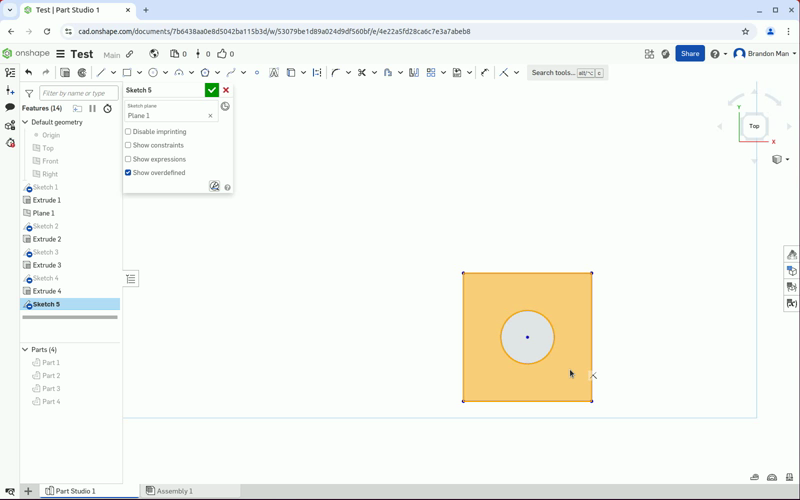
scroll(-6)
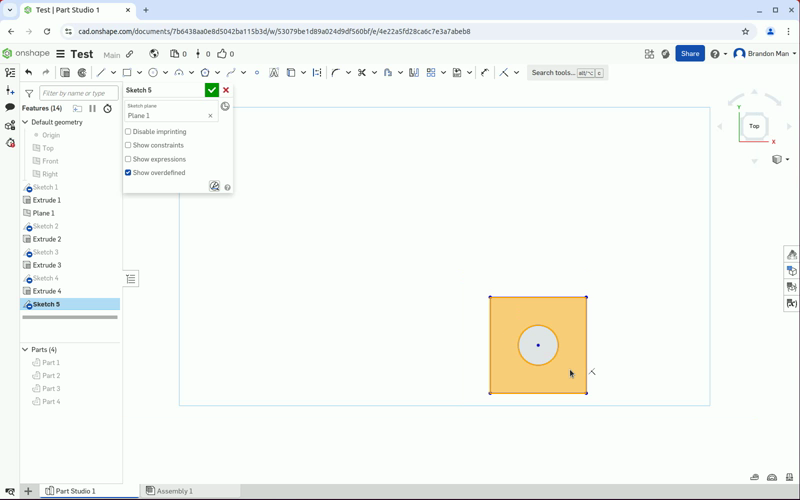
scroll(-6)
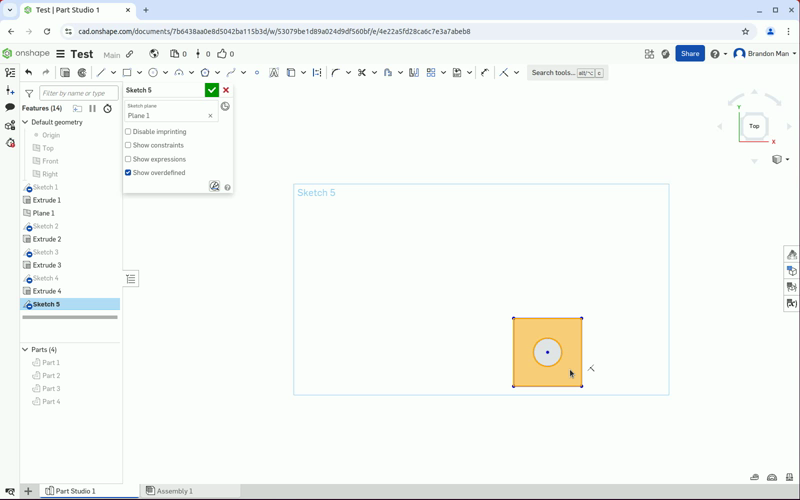
scroll(-6)
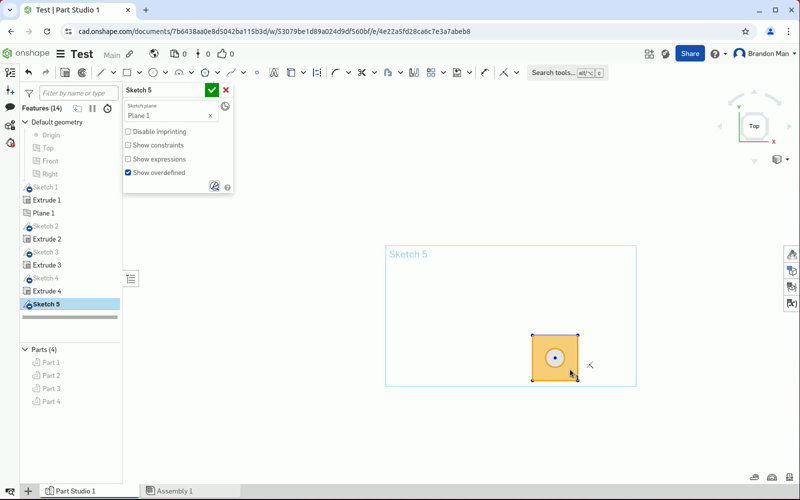
scroll(-6)
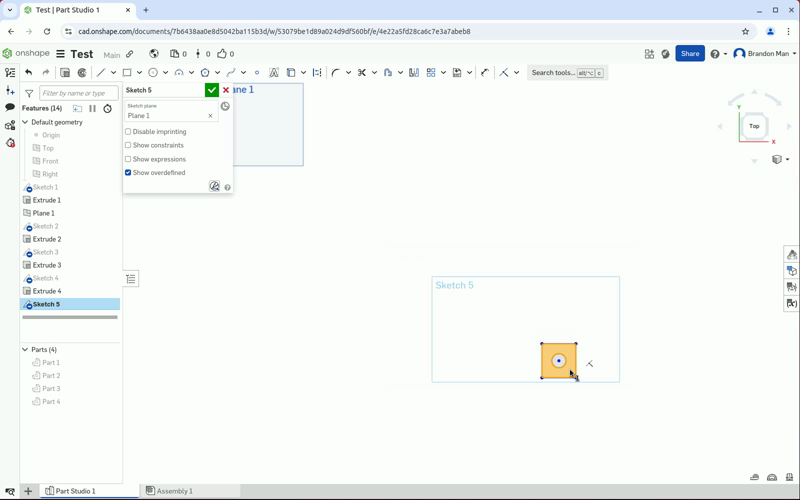
scroll(-6)
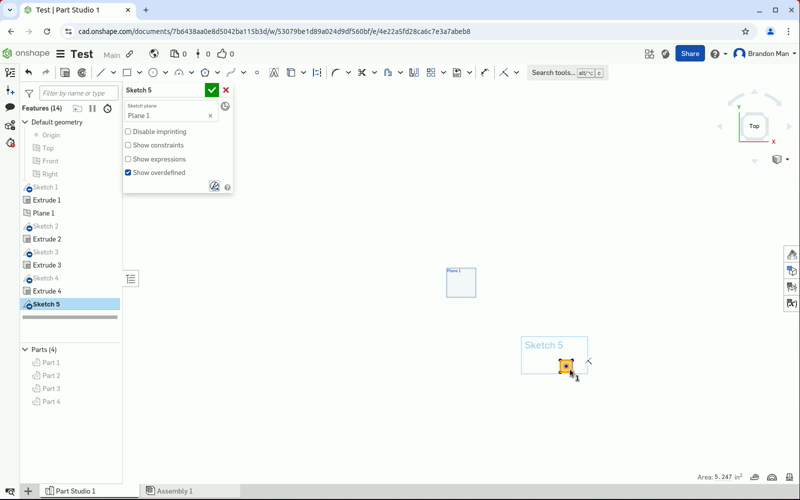
mouse_move(73, 352)
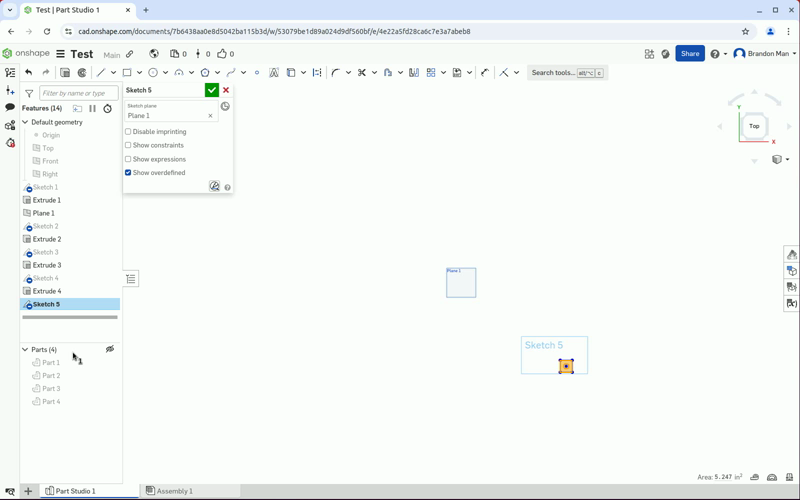
key(shift+y)
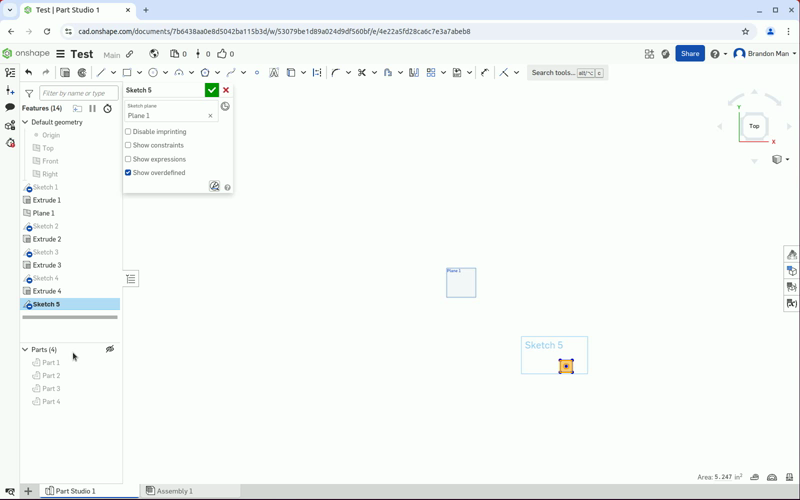
key(shift+e)
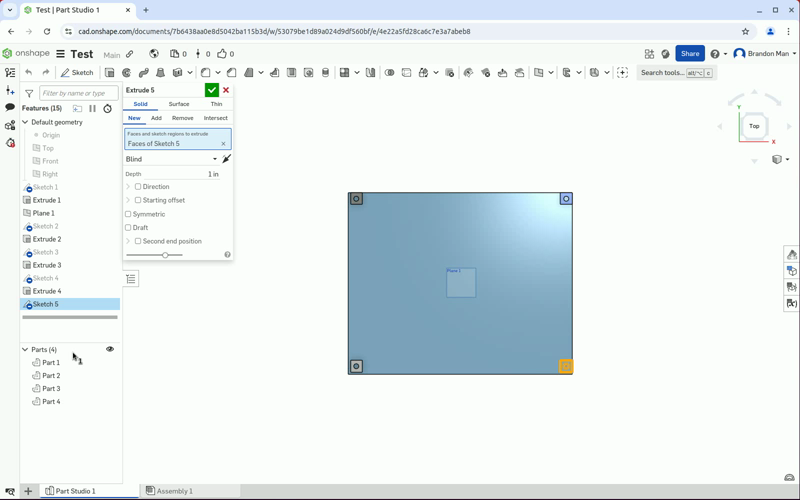
mouse_move(143, 106)
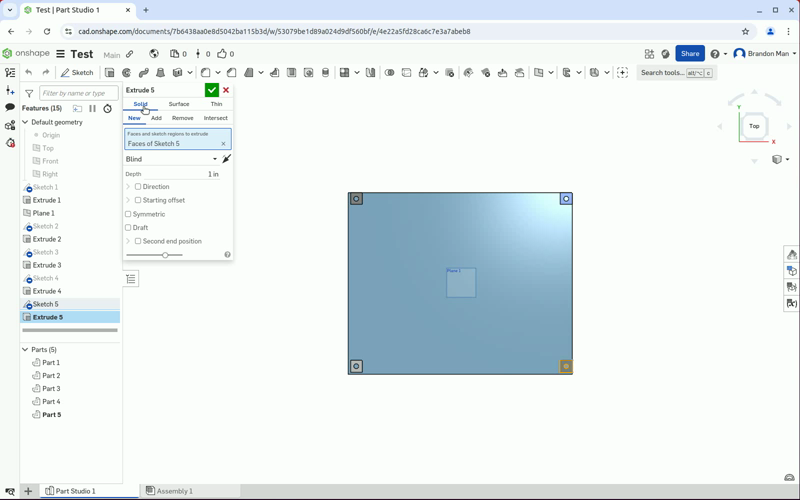
click(143, 106)
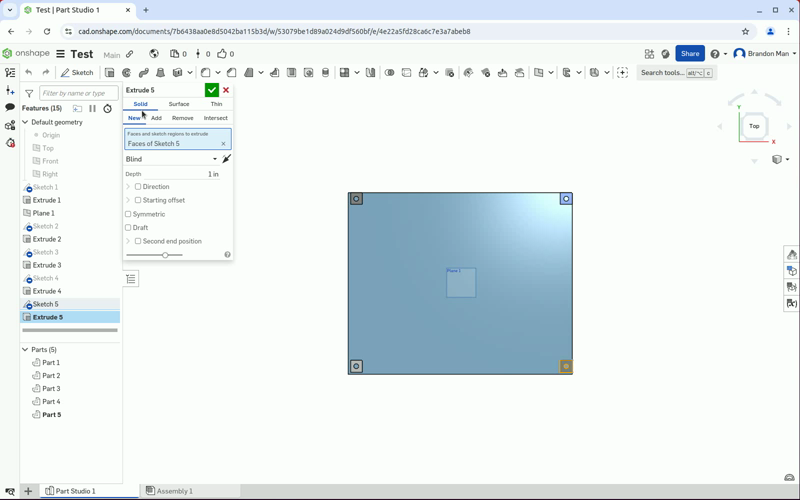
mouse_move(137, 120)
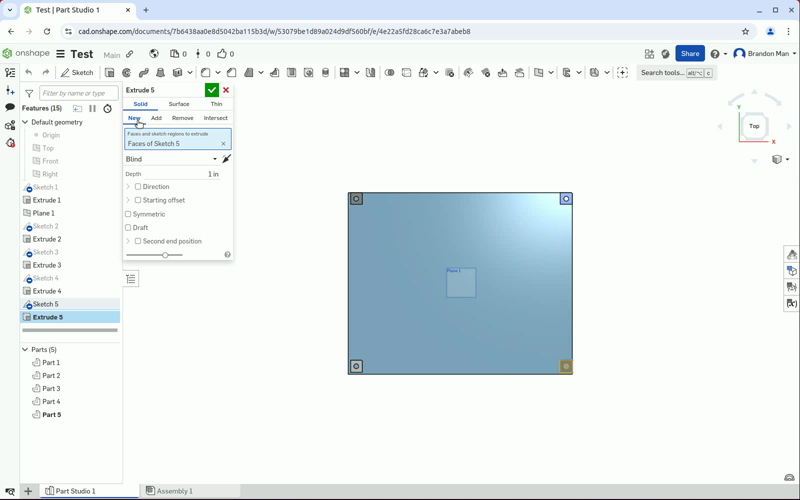
click(137, 120)
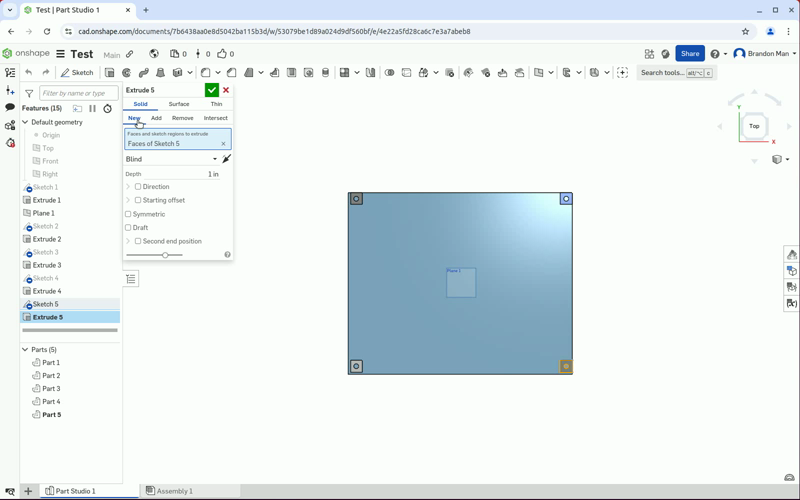
key(tab, 4)
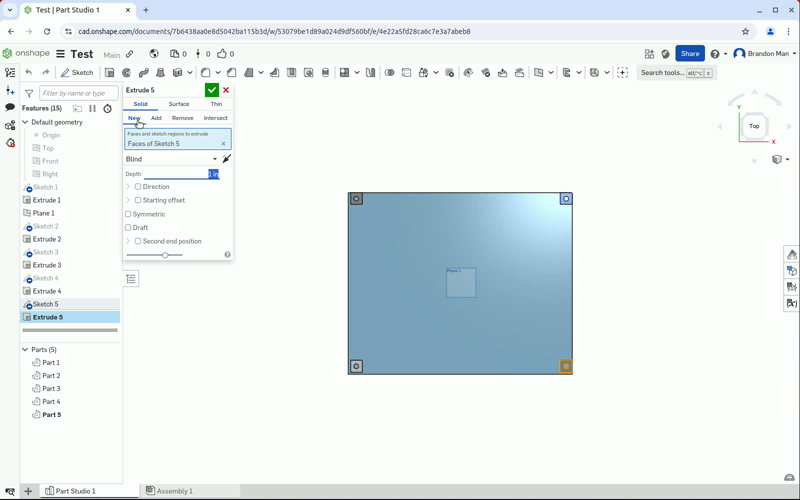
text(1.204)
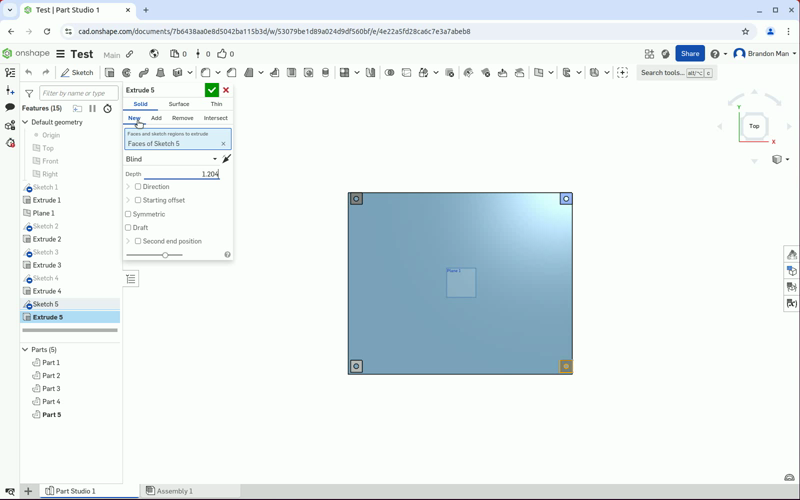
key(enter)
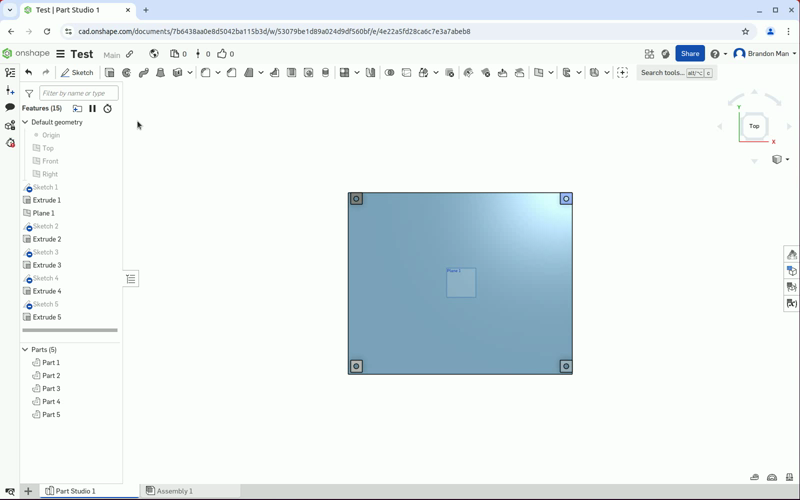
key(shift+h)
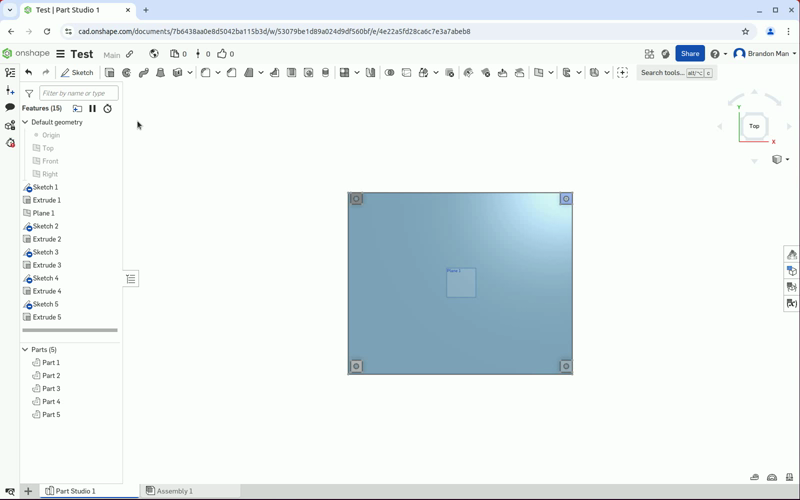
key(shift+h)
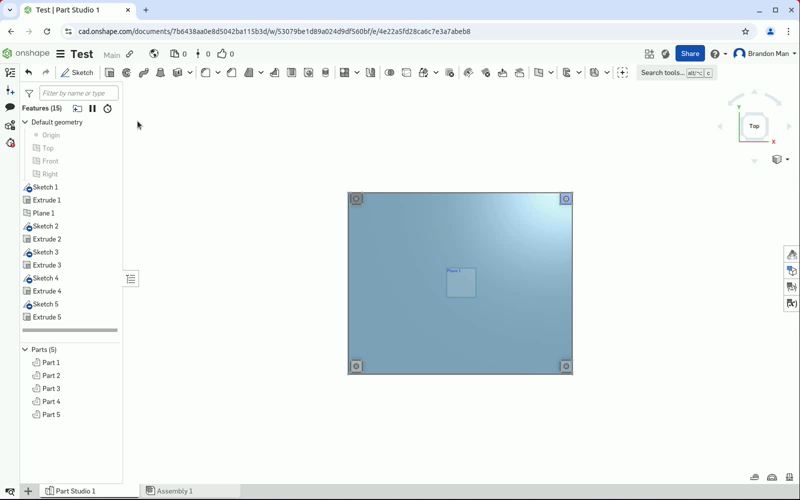
key(shift+7)
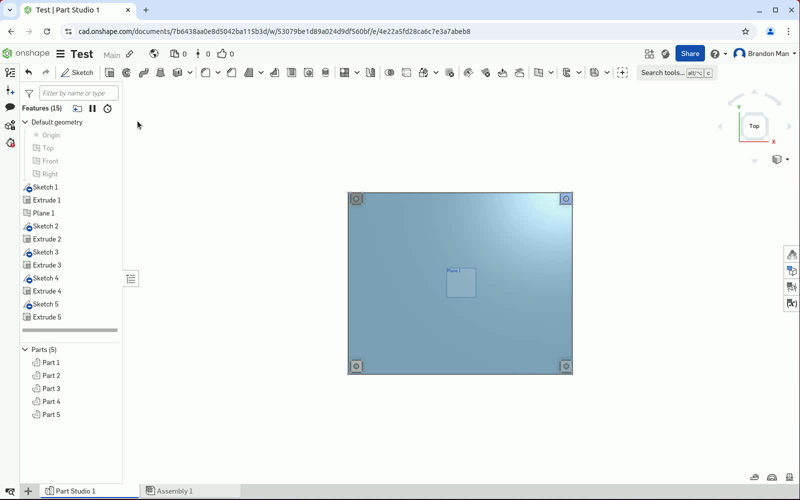
key(up, 3)
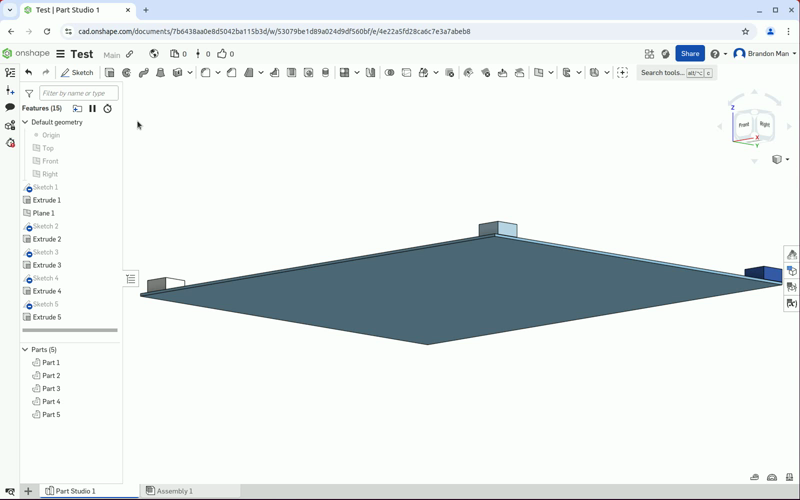
key(left, 3)
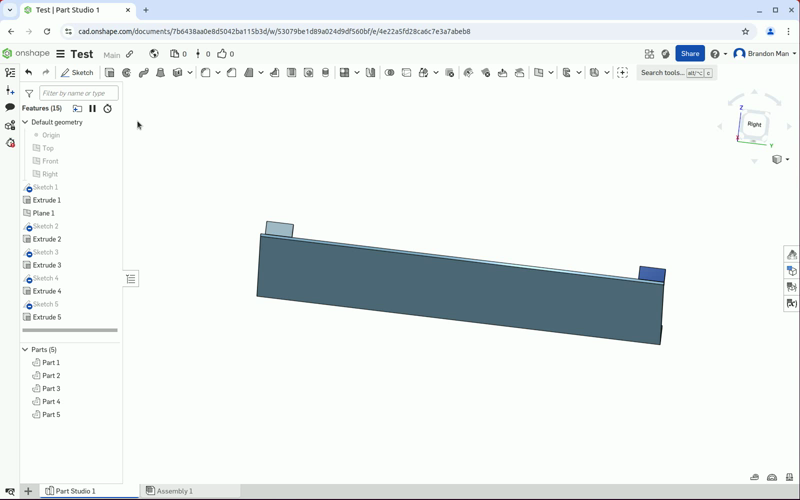
key(right, 3)
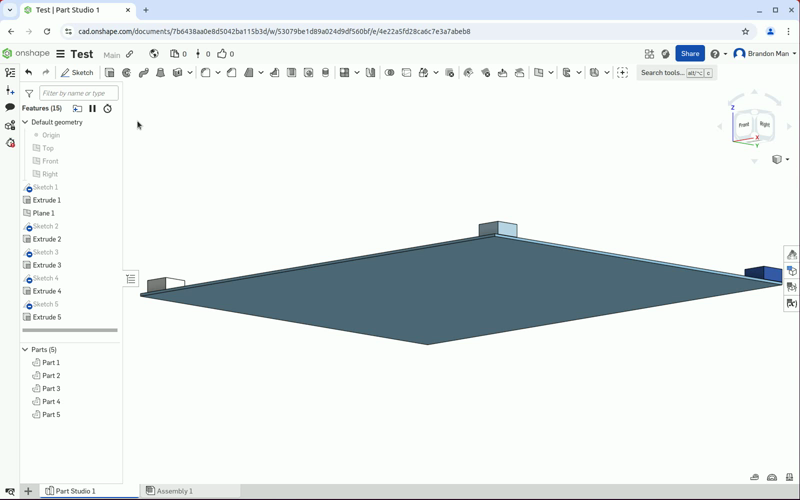
key(down, 3)
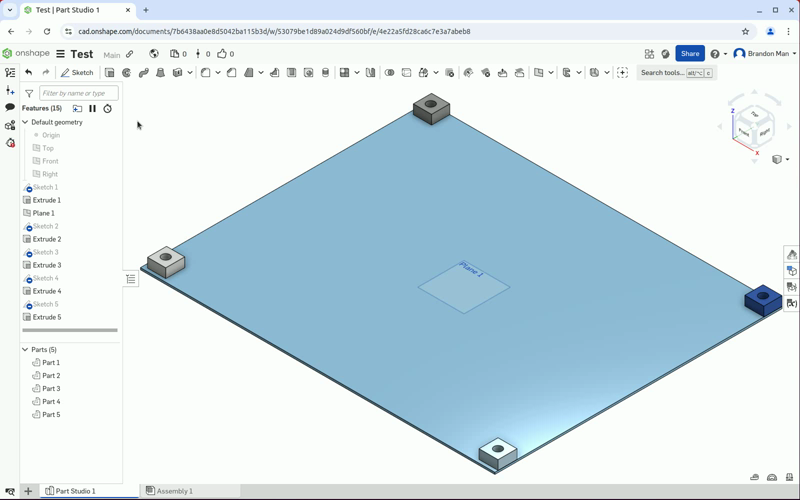
mouse_move(73, 189)
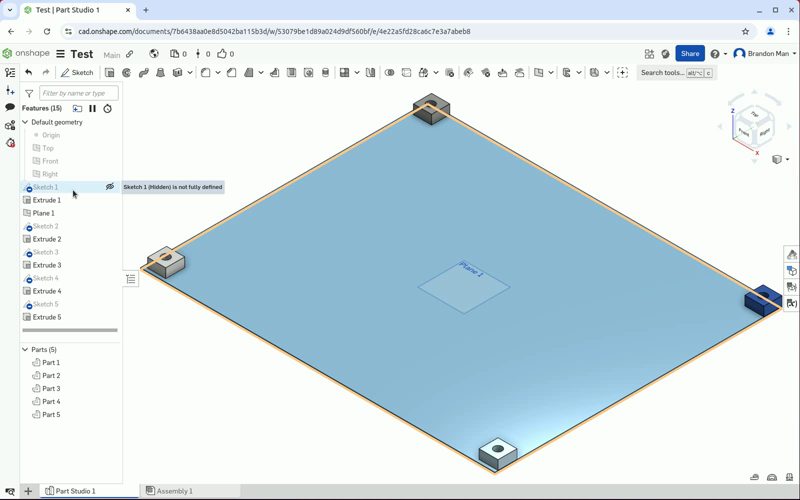
click(73, 189)